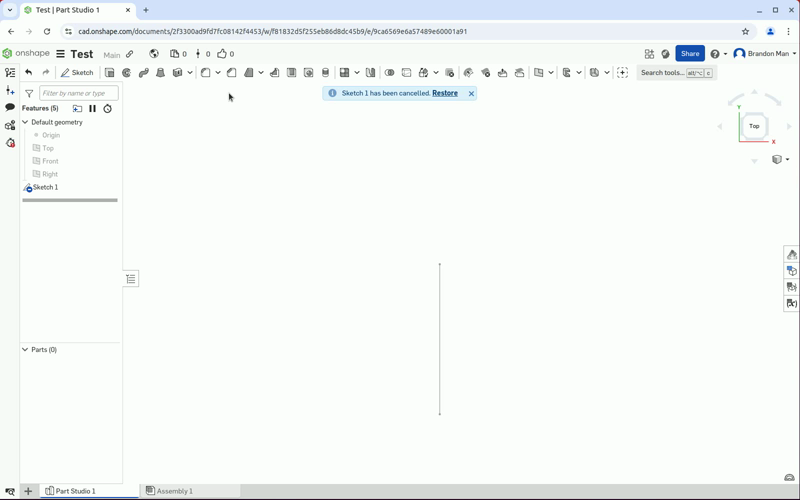
key(shift+h)
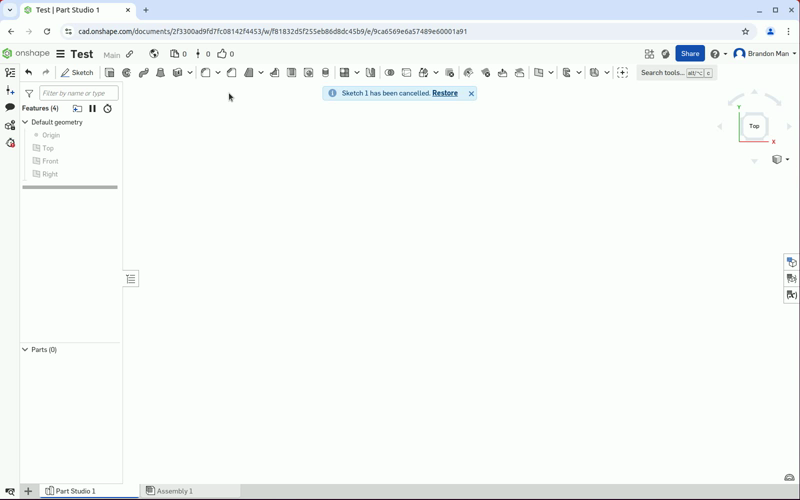
mouse_move(73, 352)
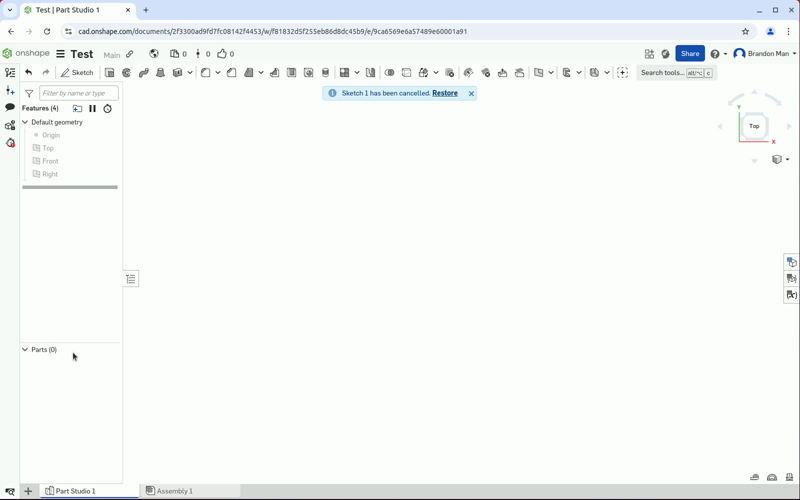
key(y)
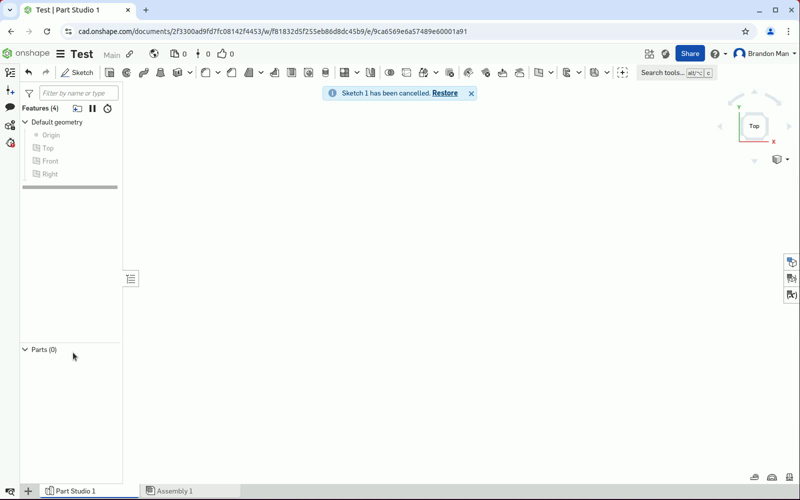
key(shift+p)
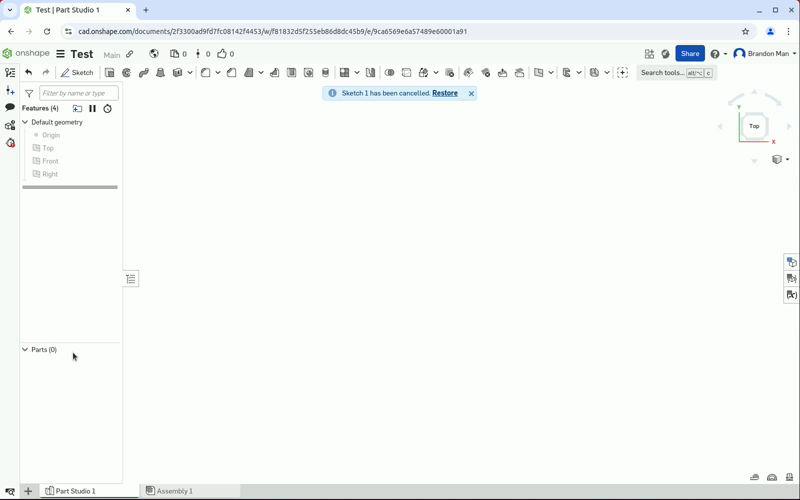
key(space)
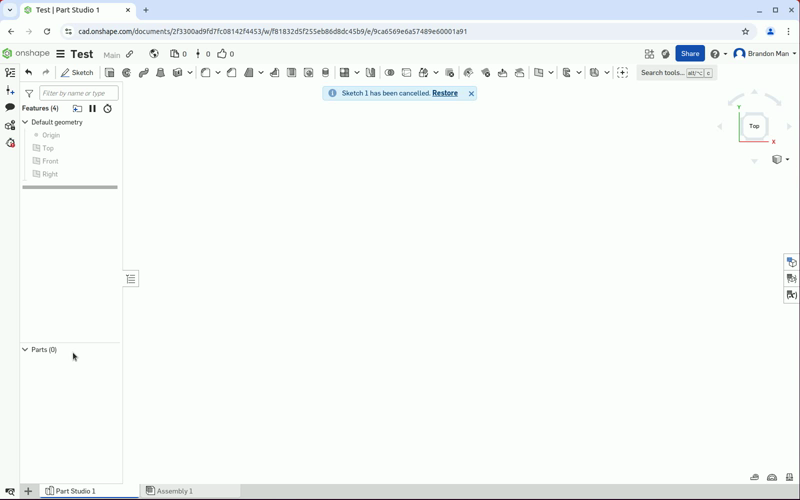
key_down(shift)
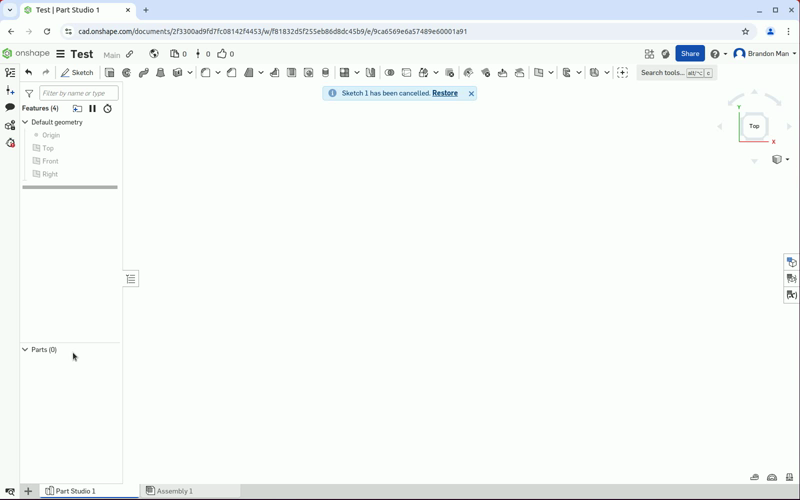
key(up)
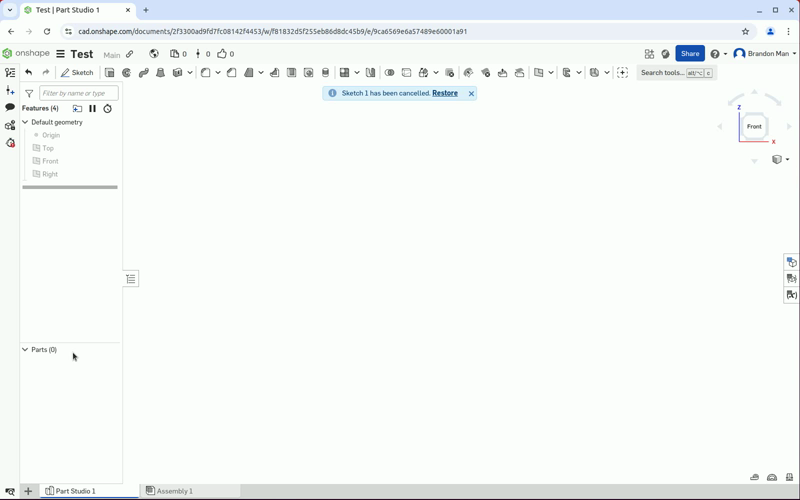
key_up(shift)
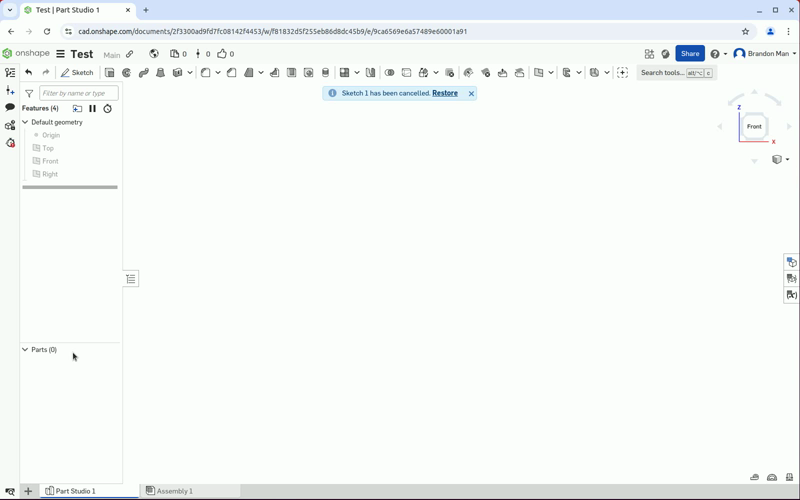
mouse_move(73, 352)
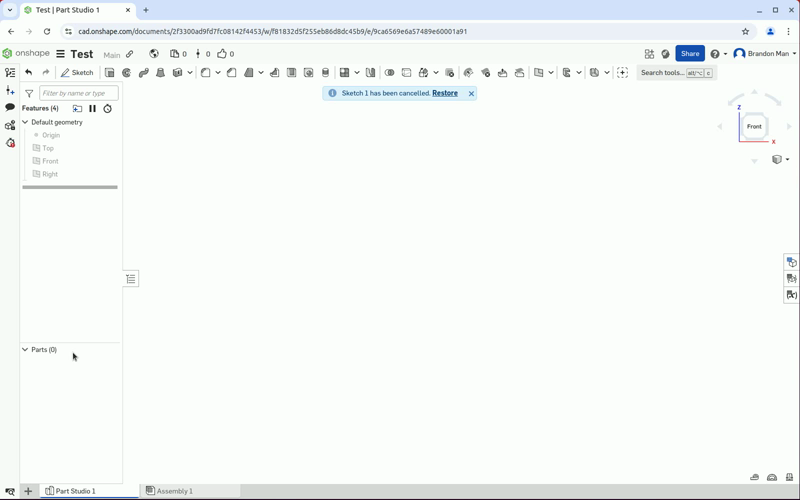
key(shift+y)
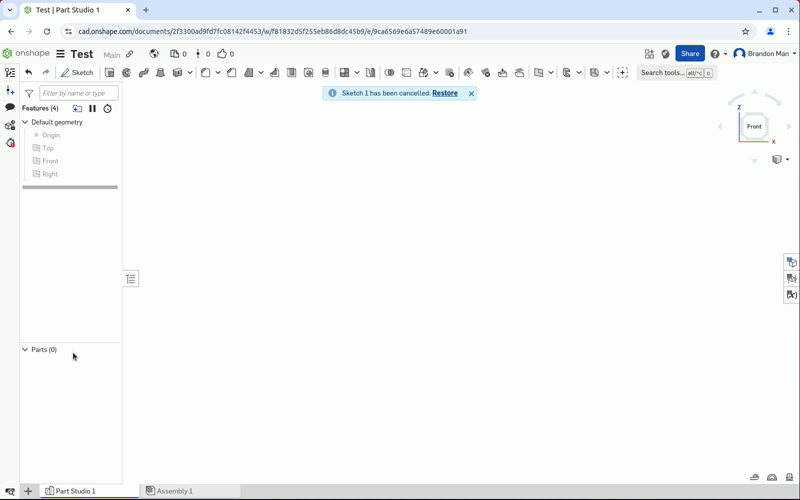
key(shift+s)
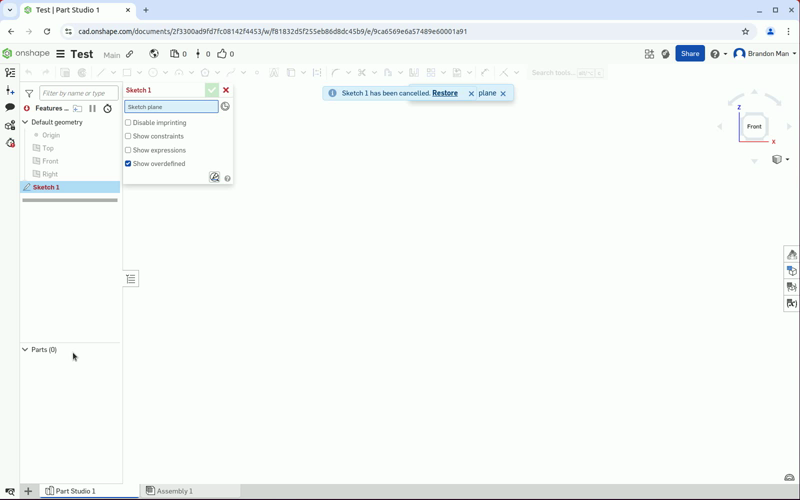
mouse_move(73, 163)
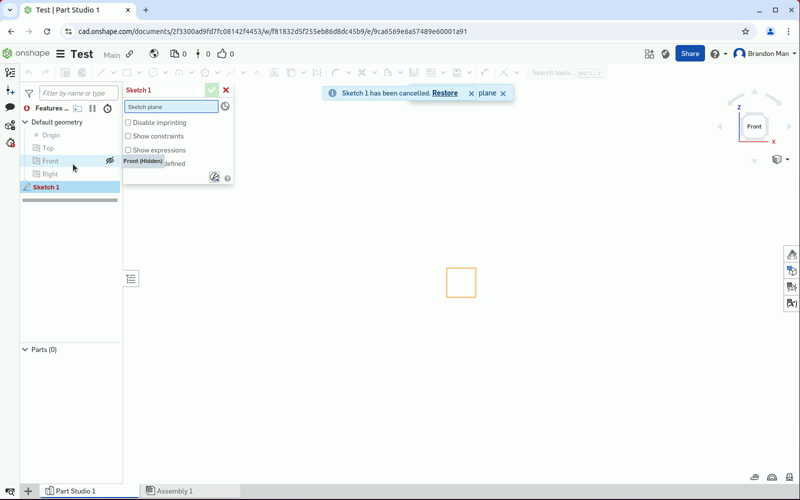
click(73, 163)
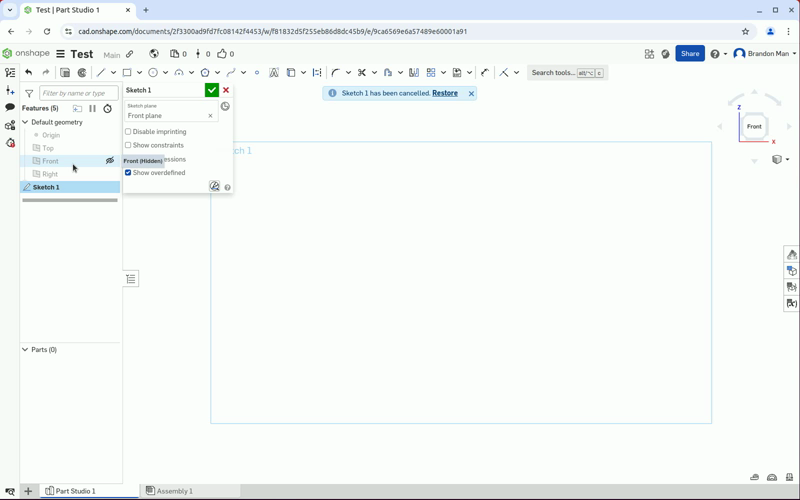
mouse_move(73, 352)
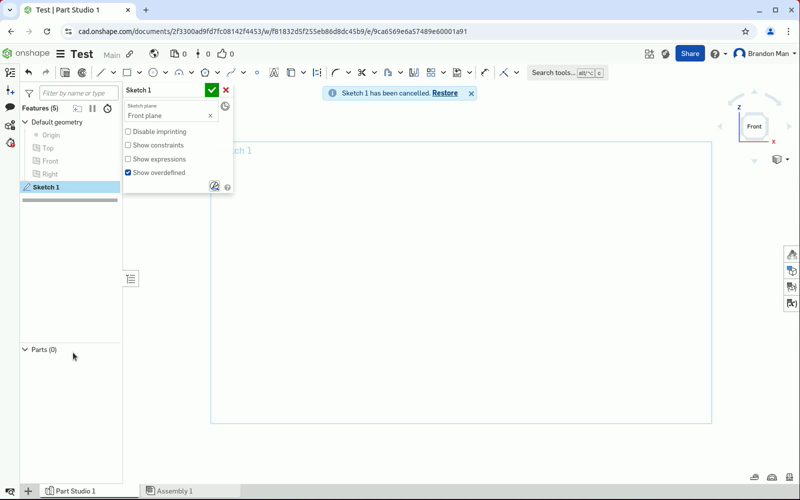
key(y)
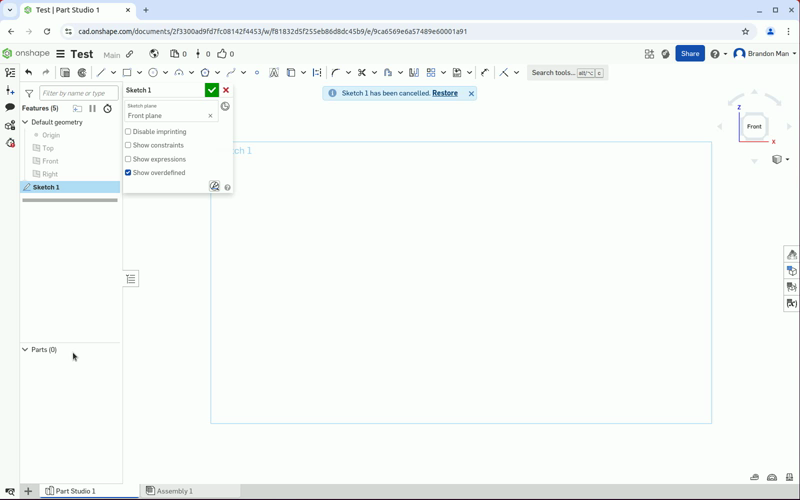
key(a)
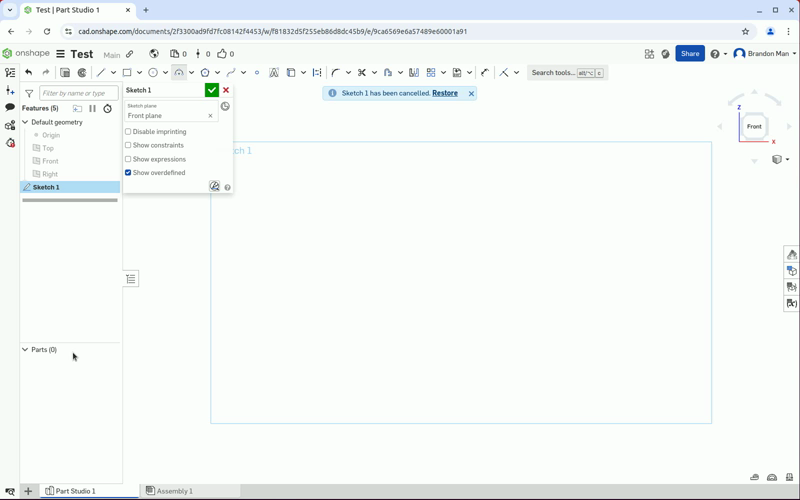
key_down(shift)
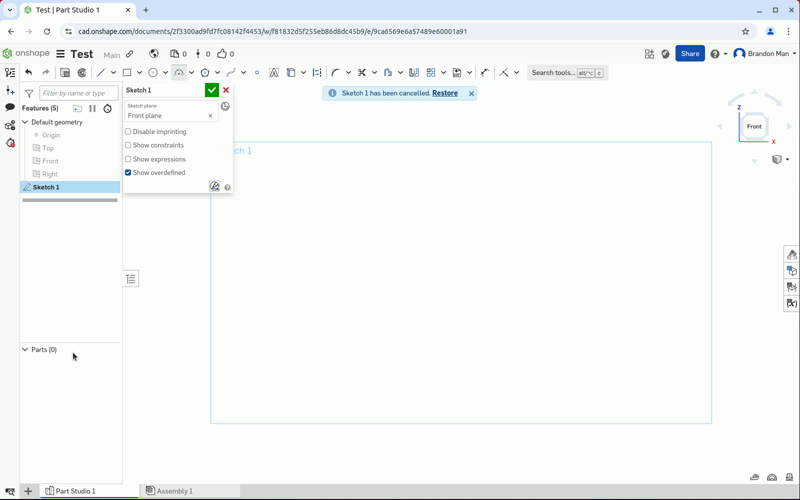
mouse_move(348, 233)
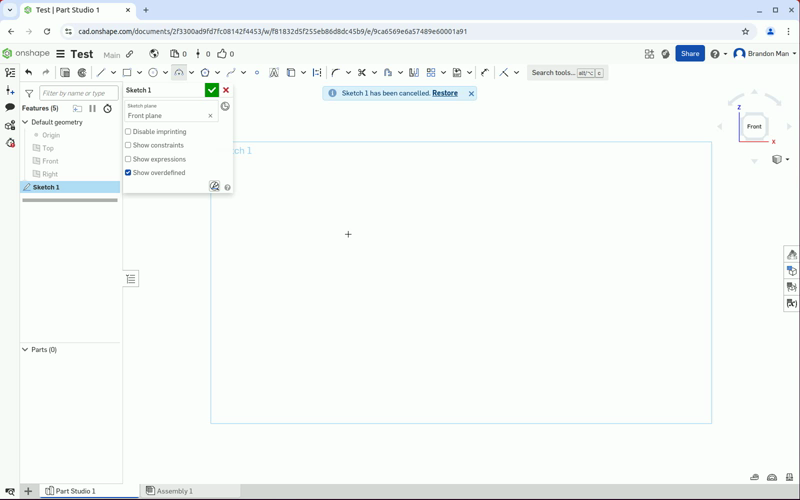
click(348, 233)
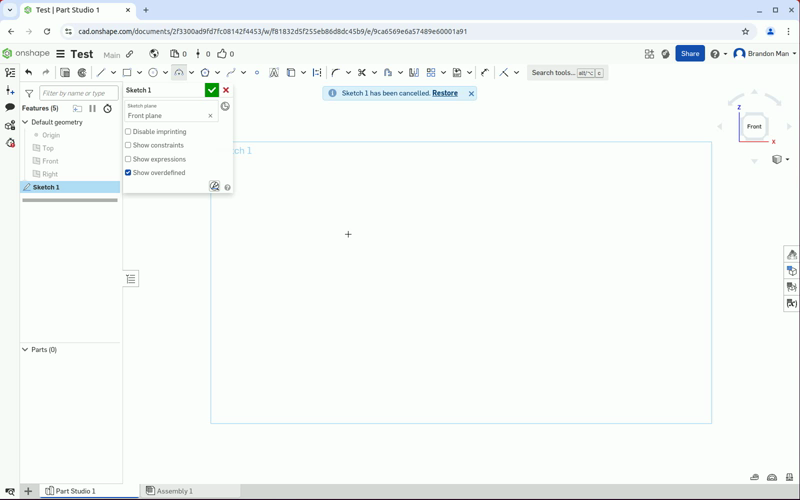
key_up(shift)
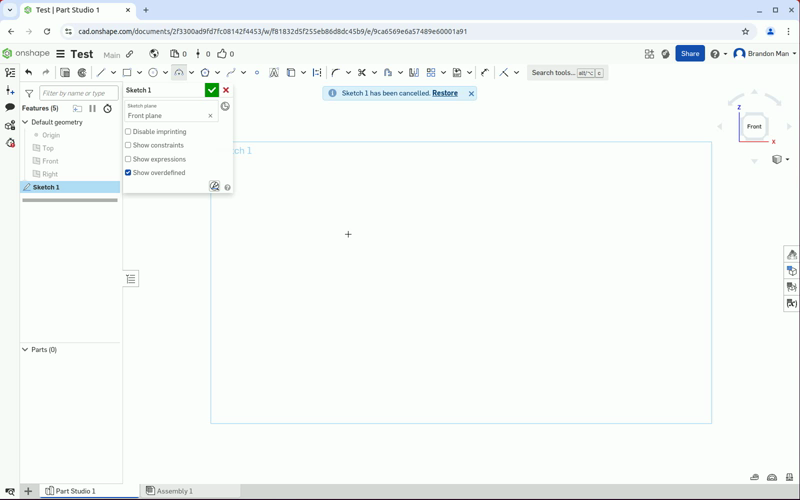
key_down(shift)
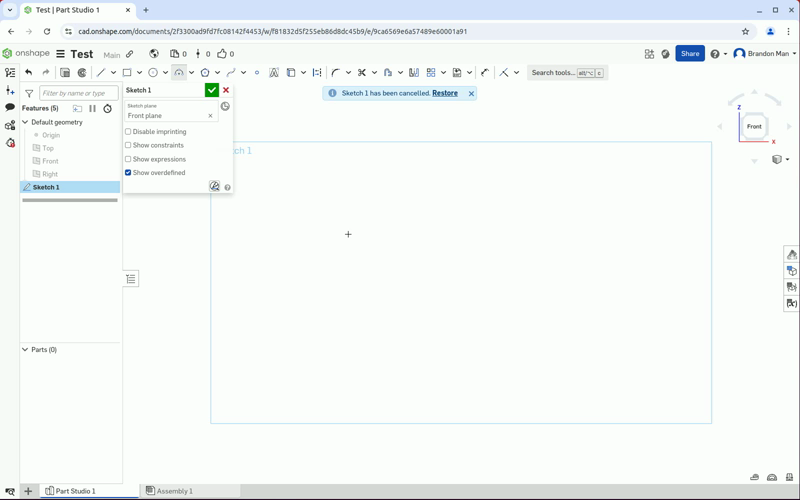
mouse_move(366, 233)
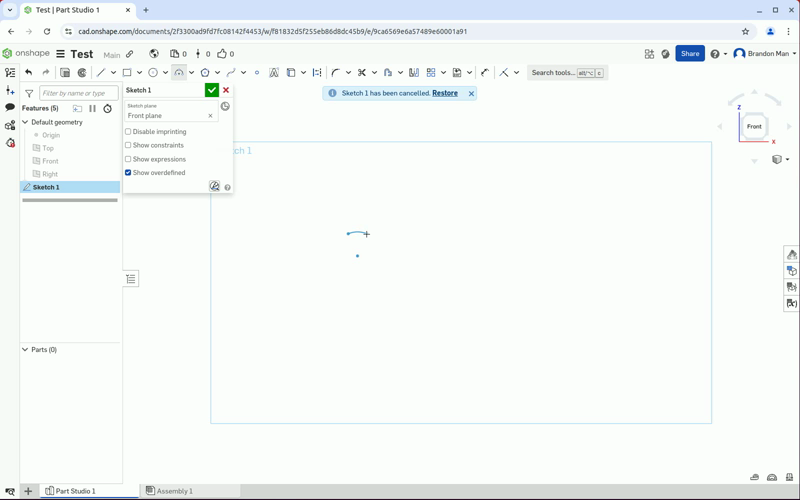
click(366, 233)
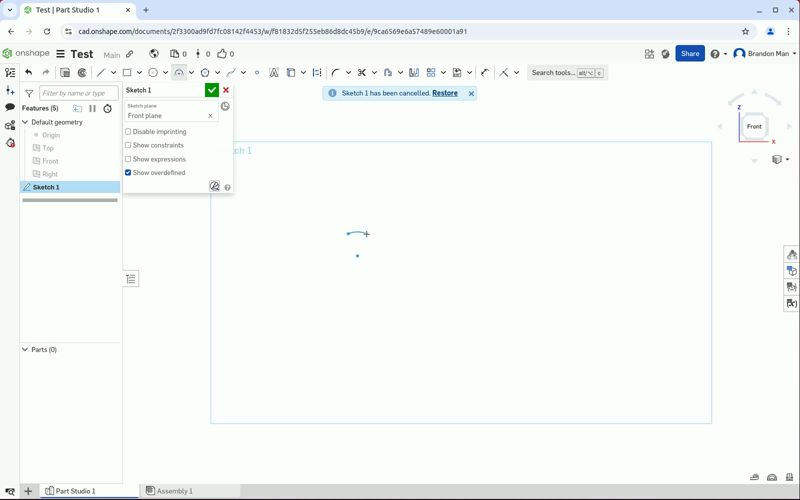
mouse_move(357, 240)
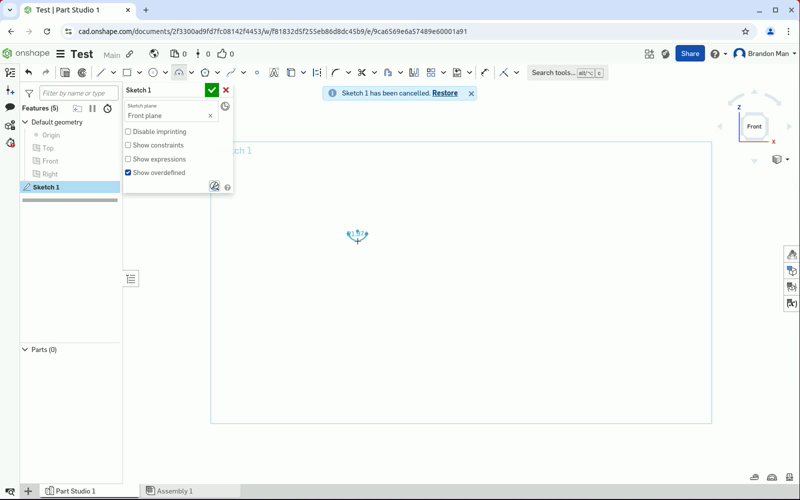
click(357, 240)
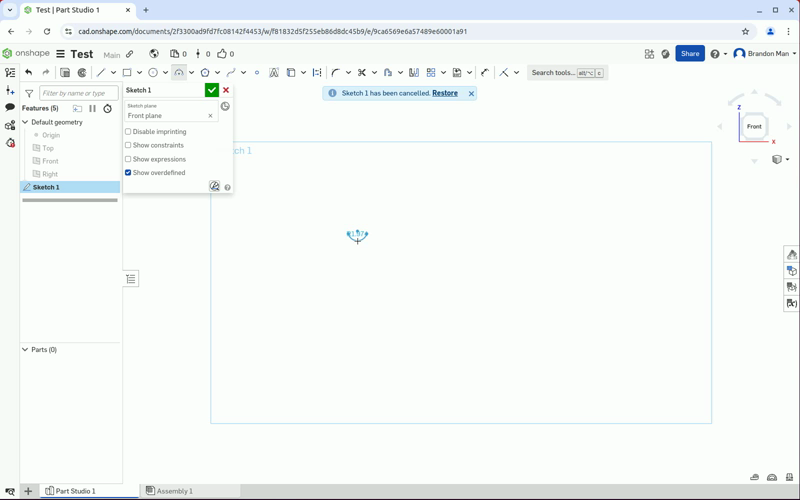
key_up(shift)
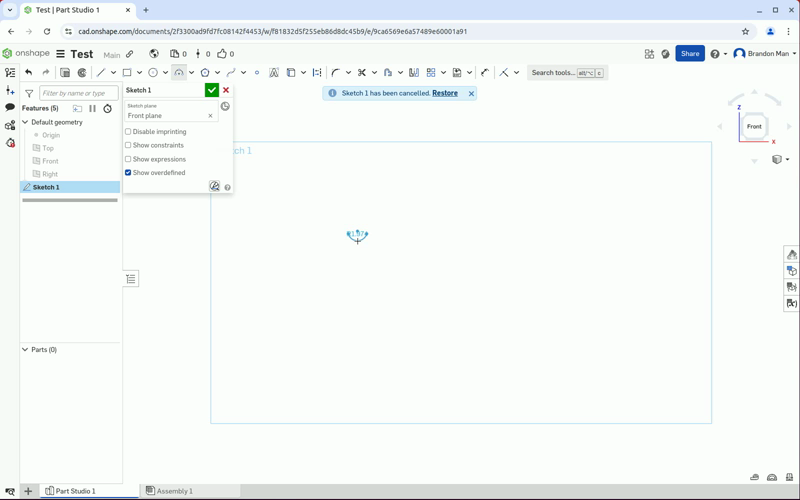
key(esc)
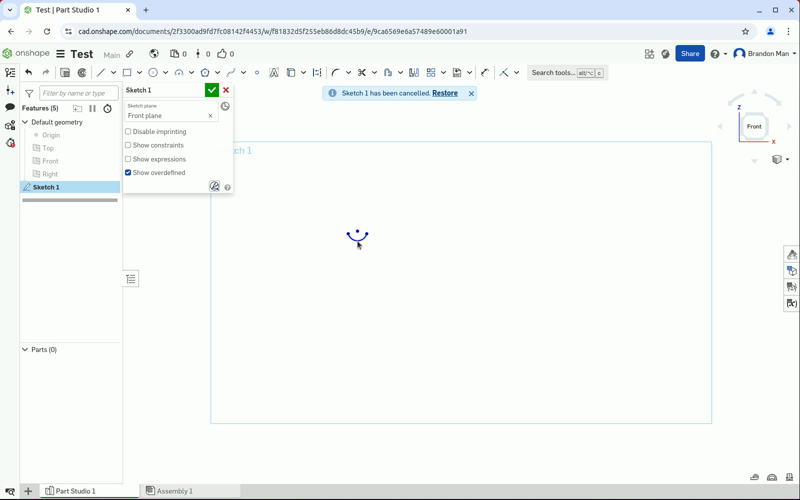
key(l)
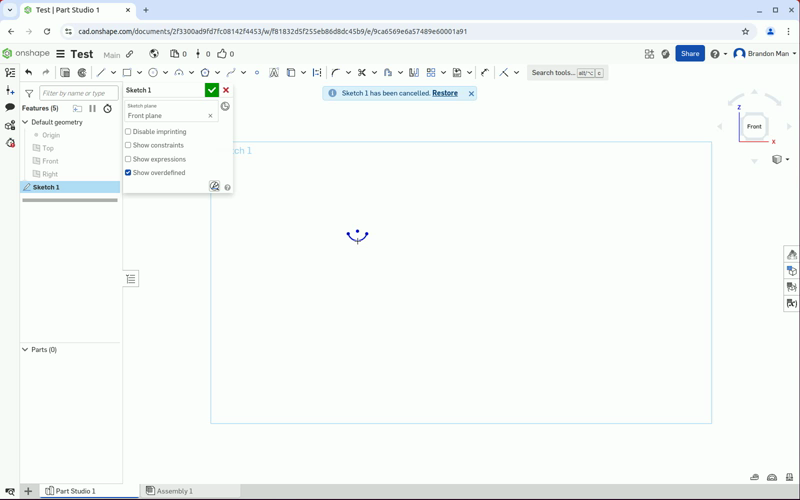
mouse_move(366, 233)
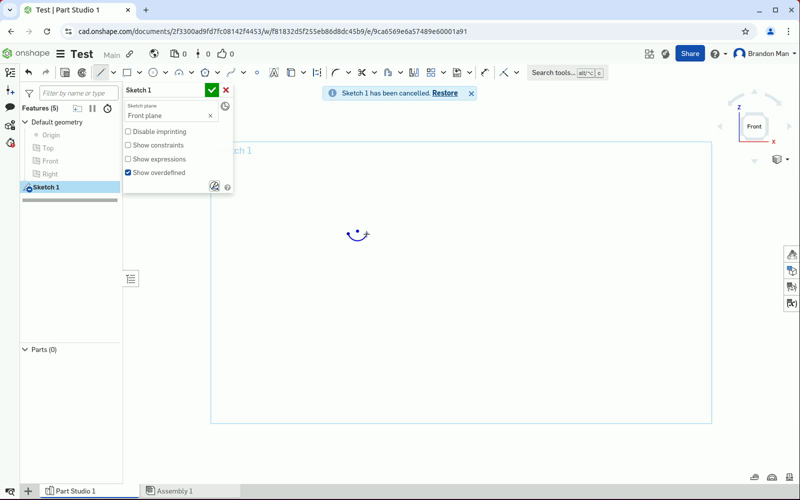
click(366, 233)
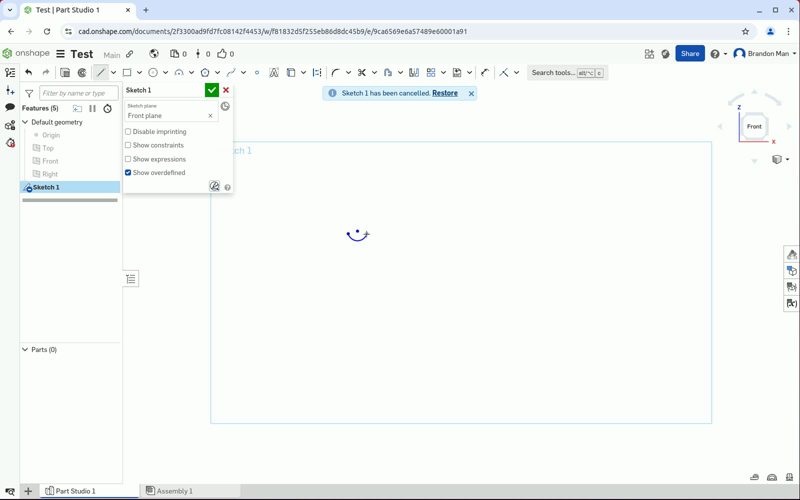
key_down(shift)
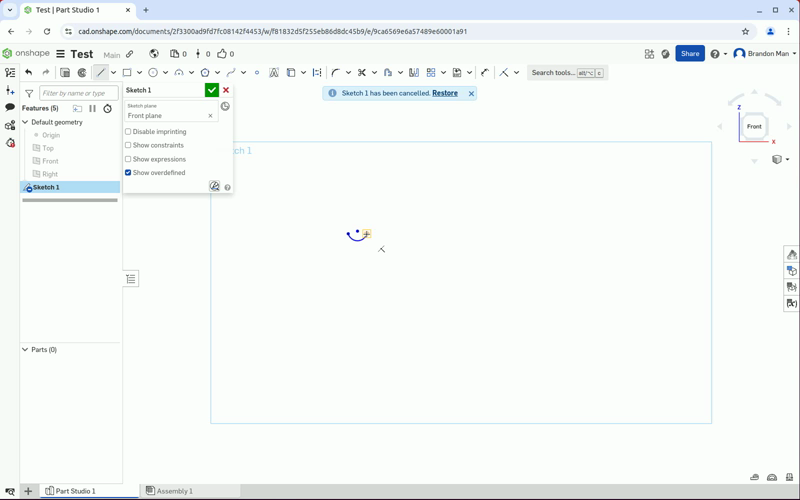
mouse_move(396, 233)
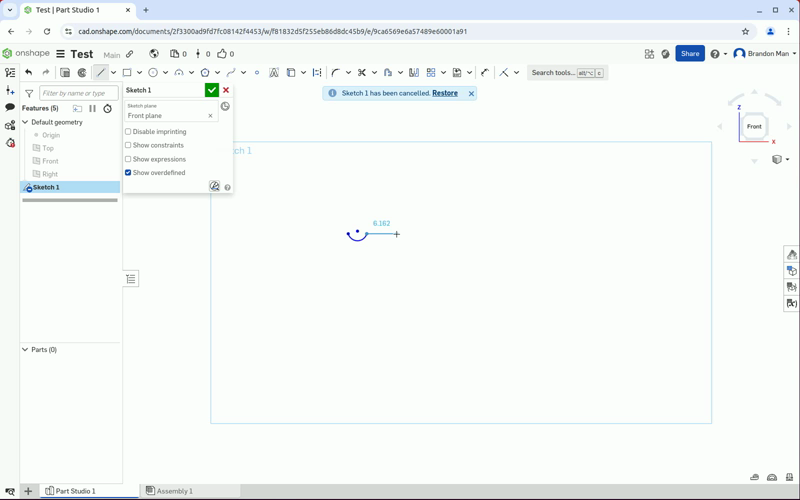
mouse_move(359, 233)
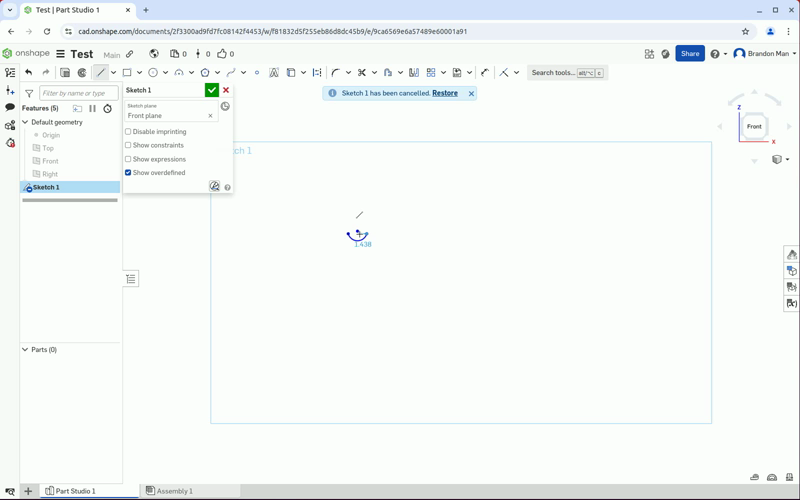
scroll(6)
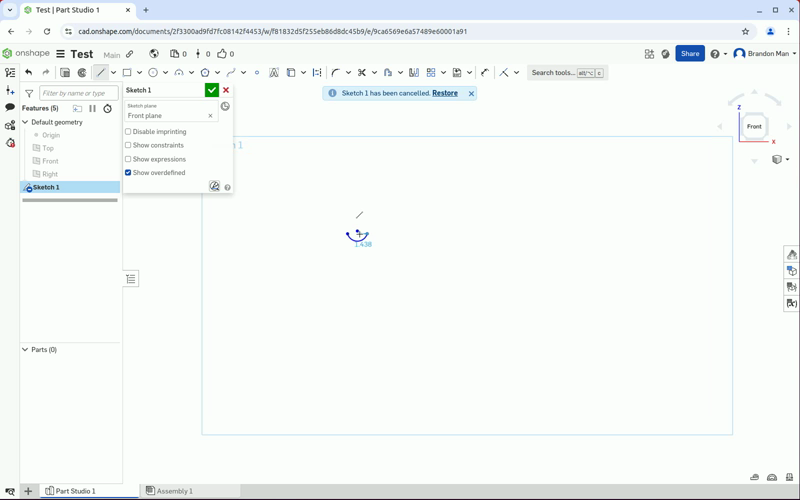
scroll(6)
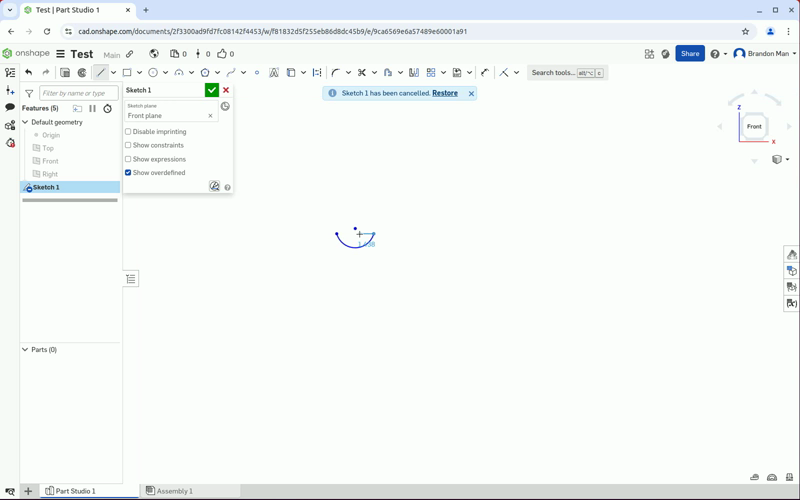
scroll(6)
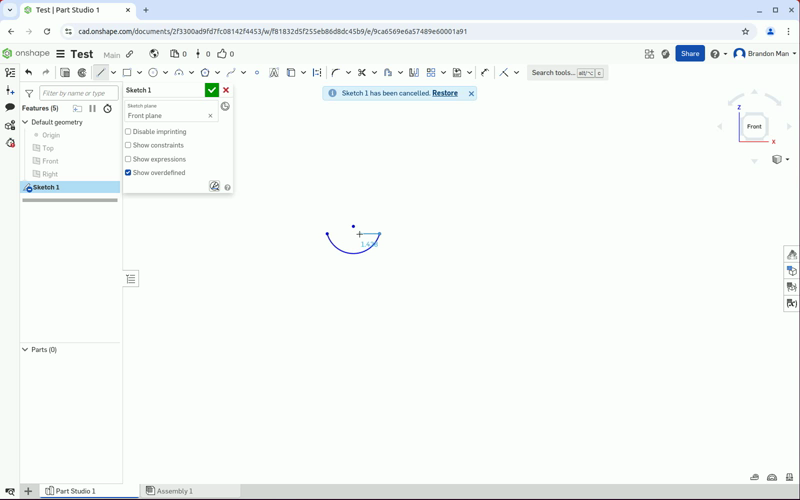
scroll(6)
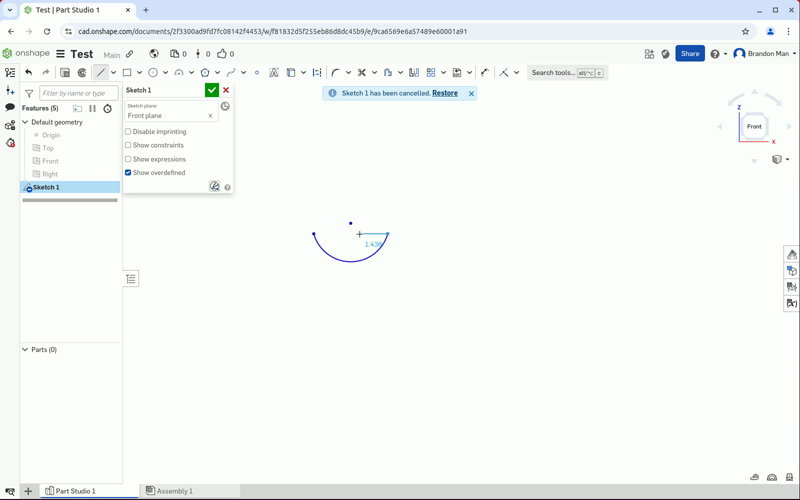
scroll(6)
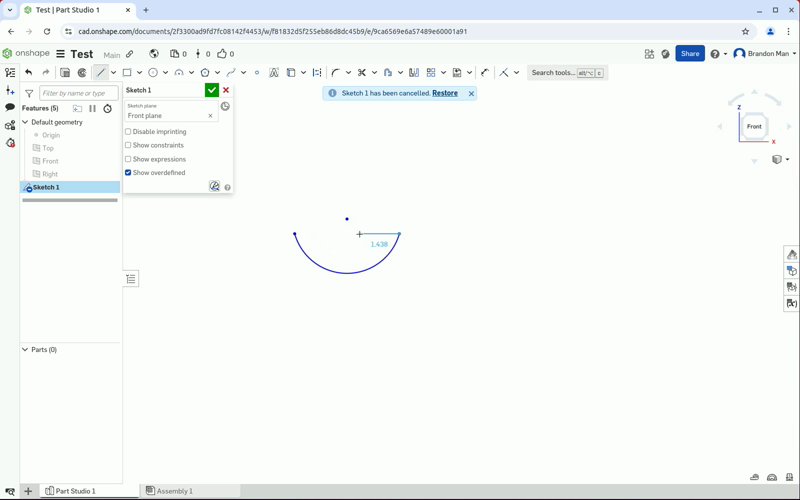
scroll(6)
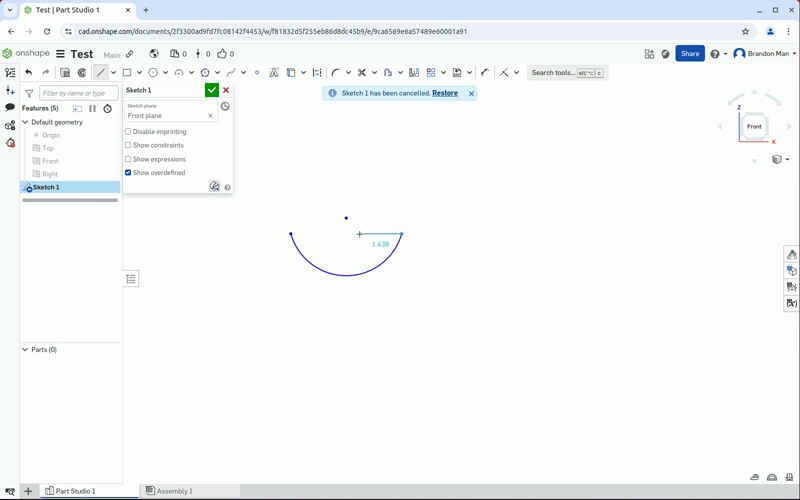
scroll(6)
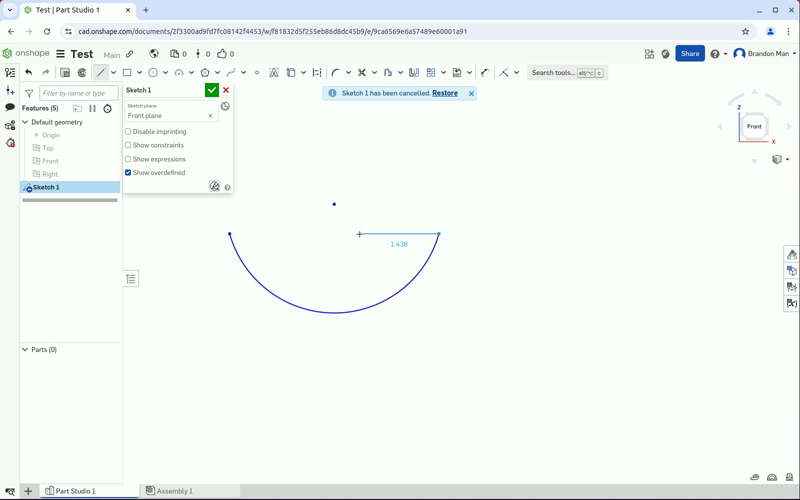
click(359, 233)
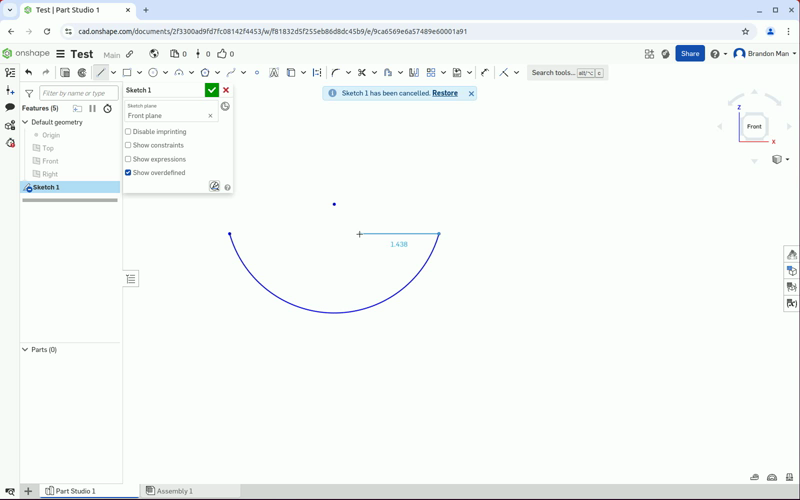
scroll(-6)
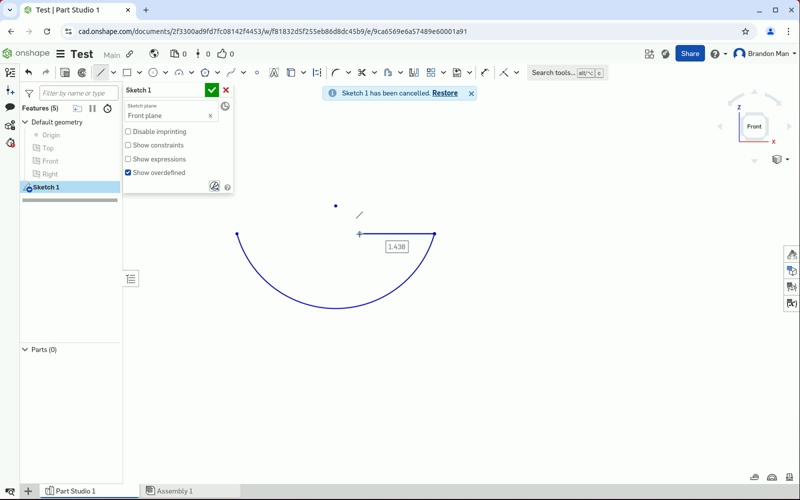
scroll(-6)
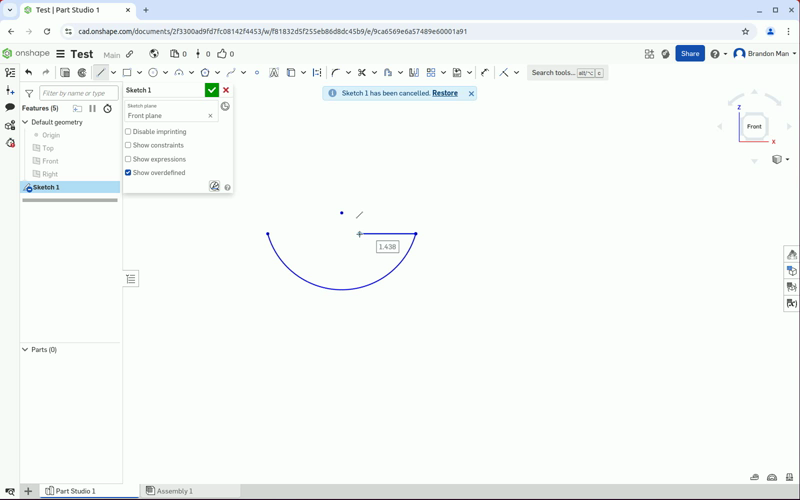
scroll(-6)
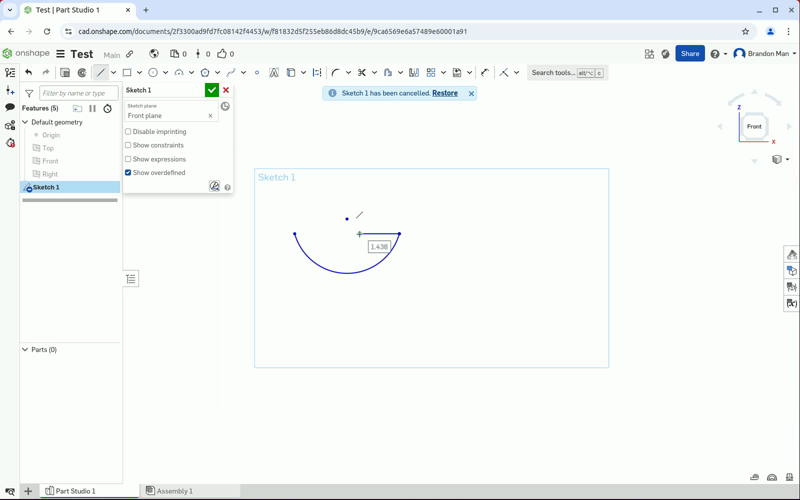
scroll(-6)
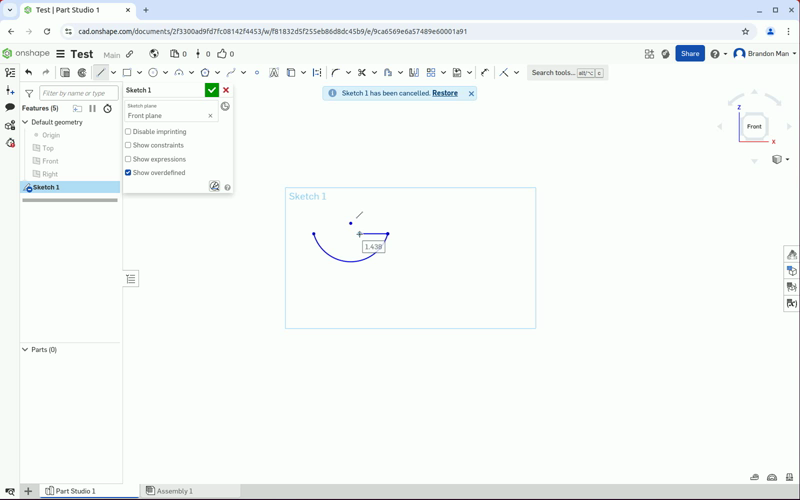
scroll(-6)
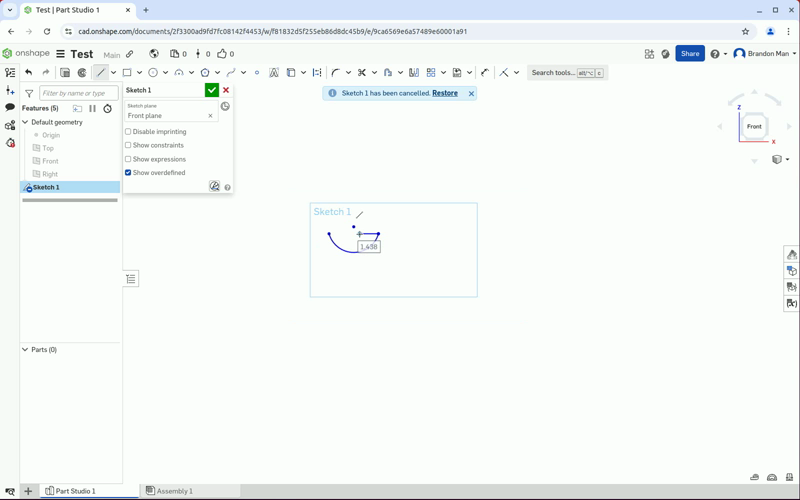
scroll(-6)
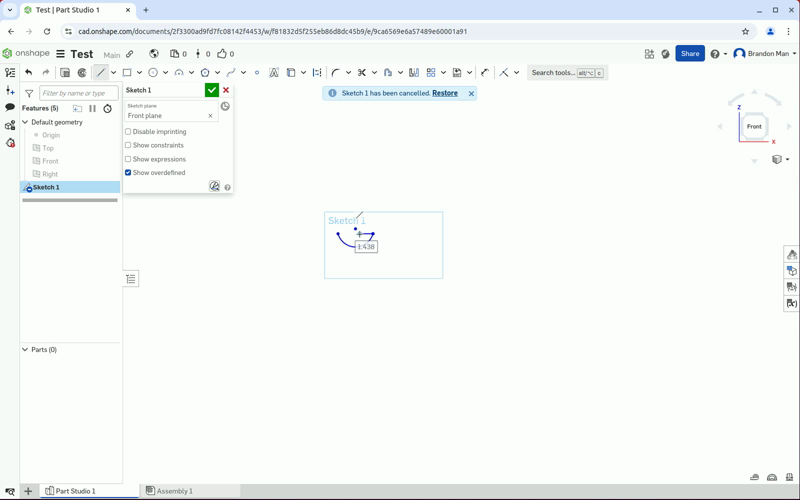
scroll(-6)
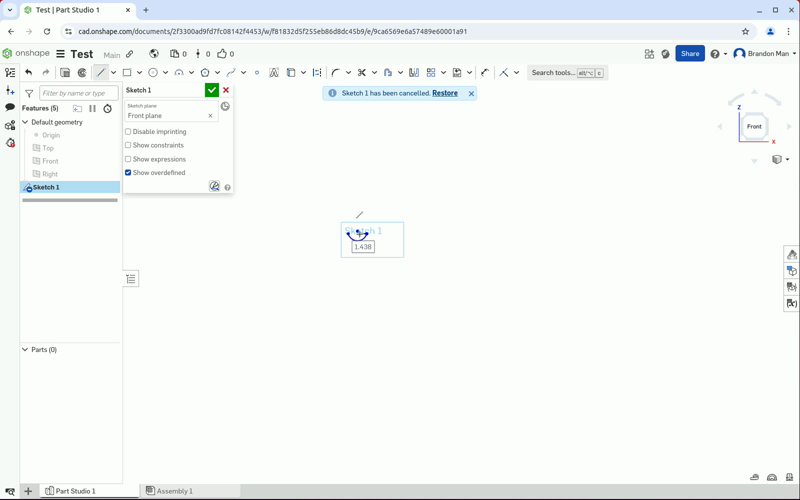
key_up(shift)
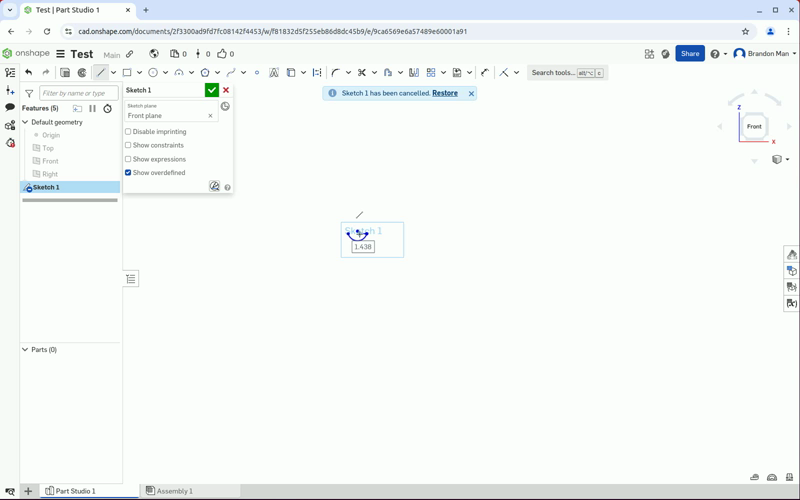
key(esc)
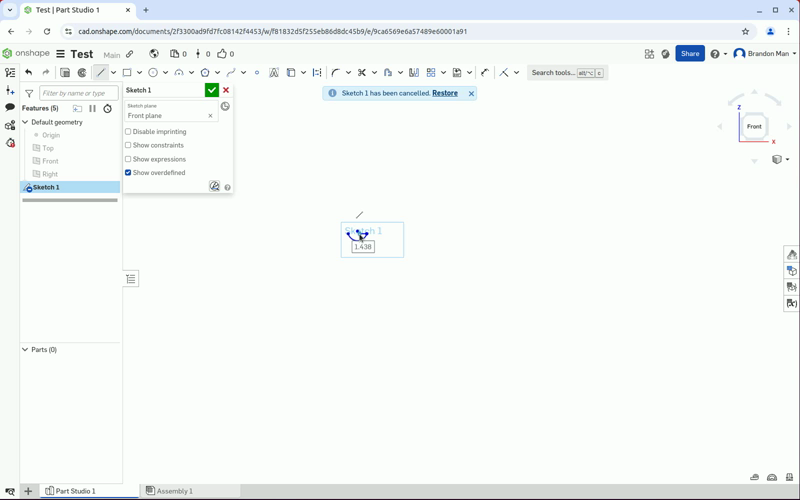
key(a)
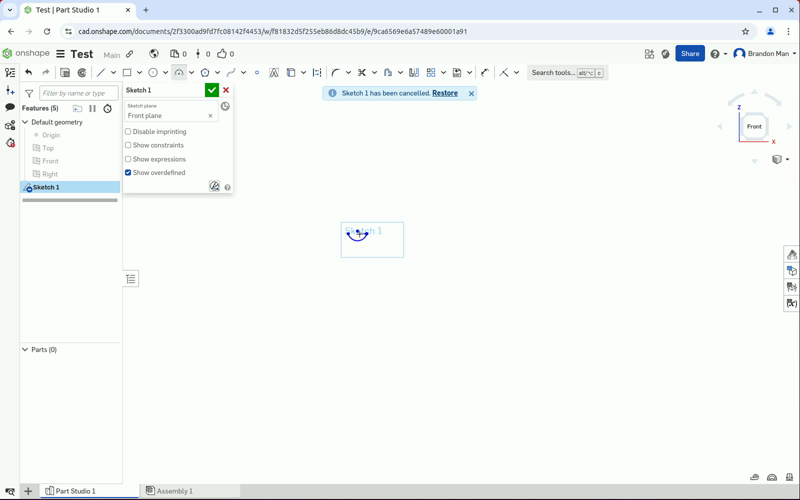
mouse_move(359, 233)
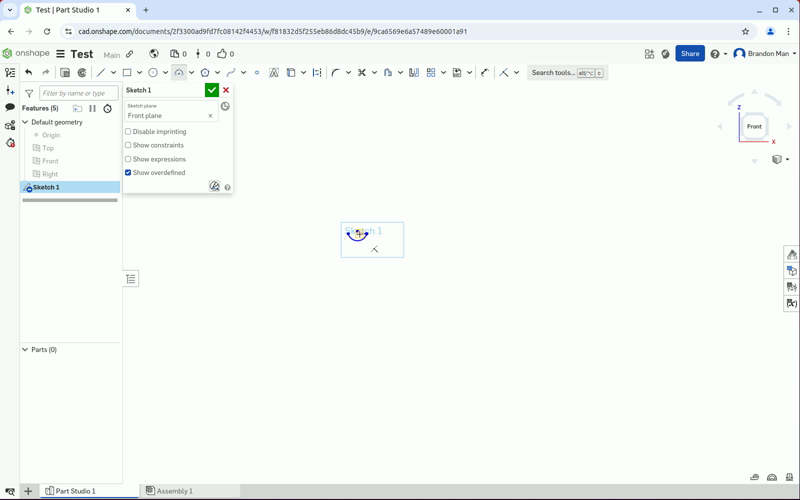
scroll(6)
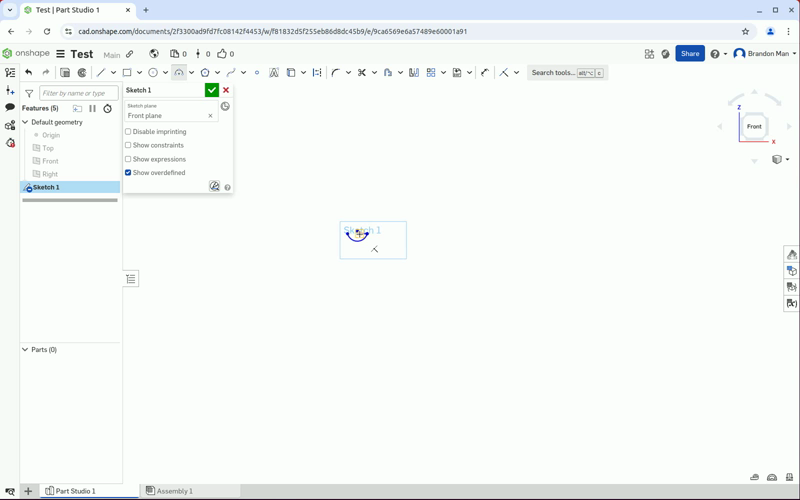
scroll(6)
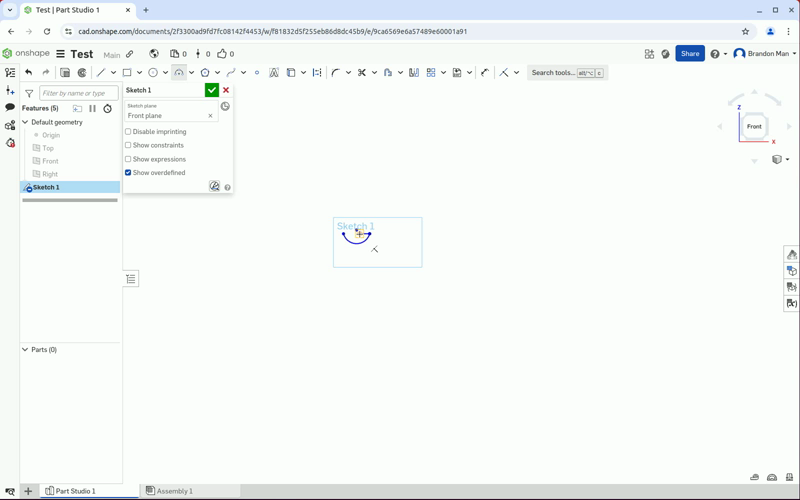
scroll(6)
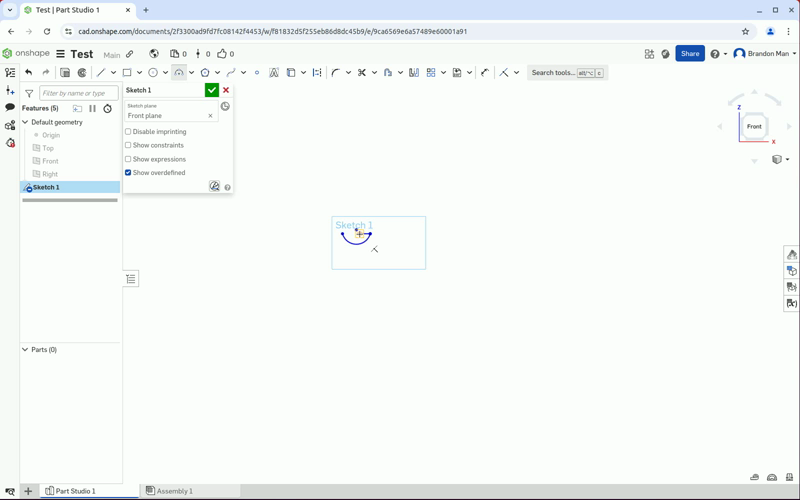
scroll(6)
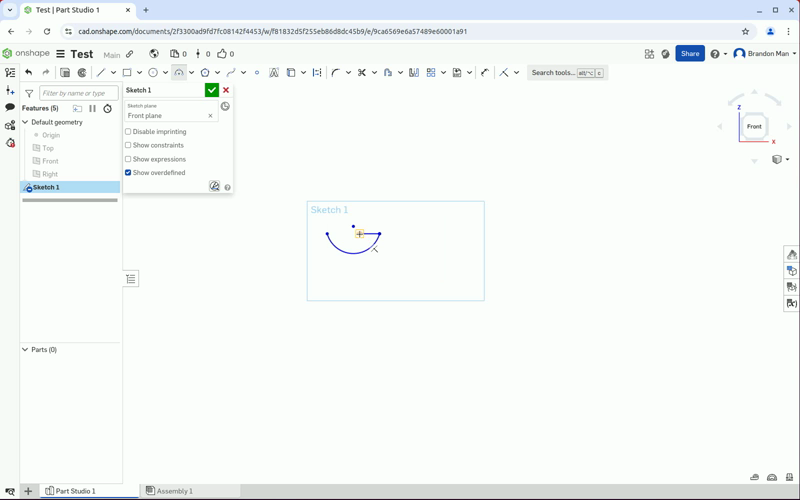
scroll(6)
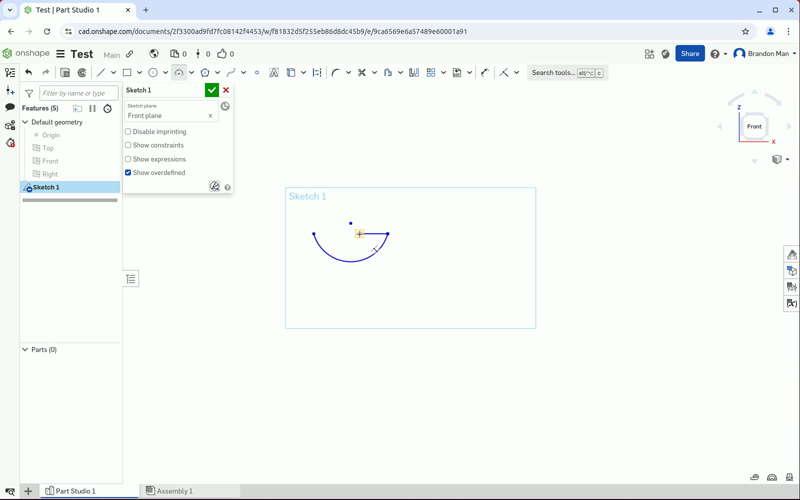
scroll(6)
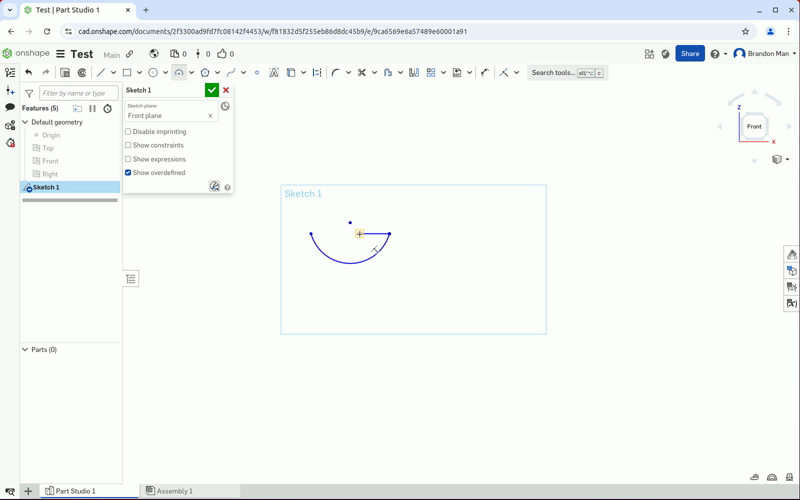
scroll(6)
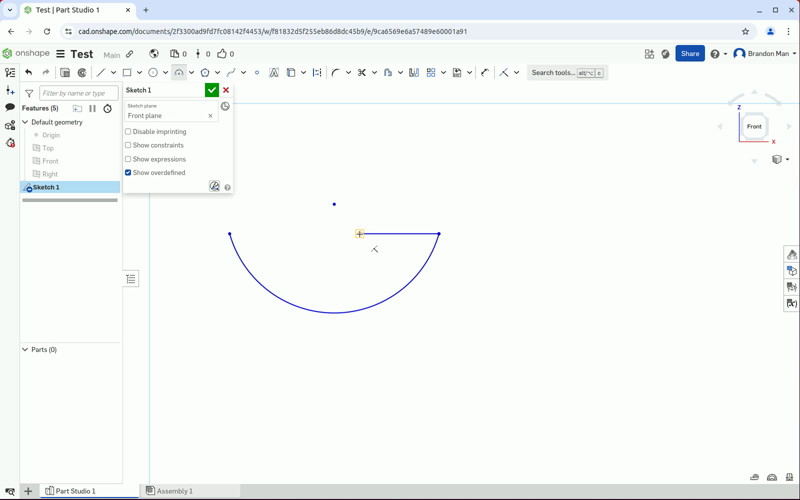
click(359, 233)
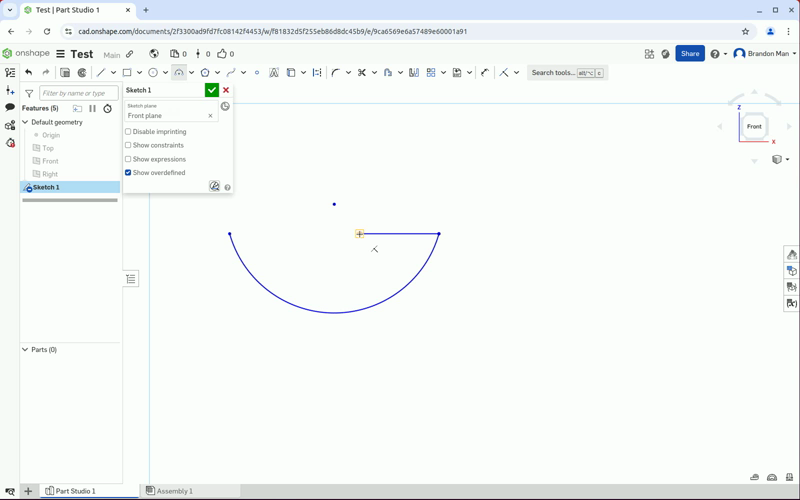
scroll(-6)
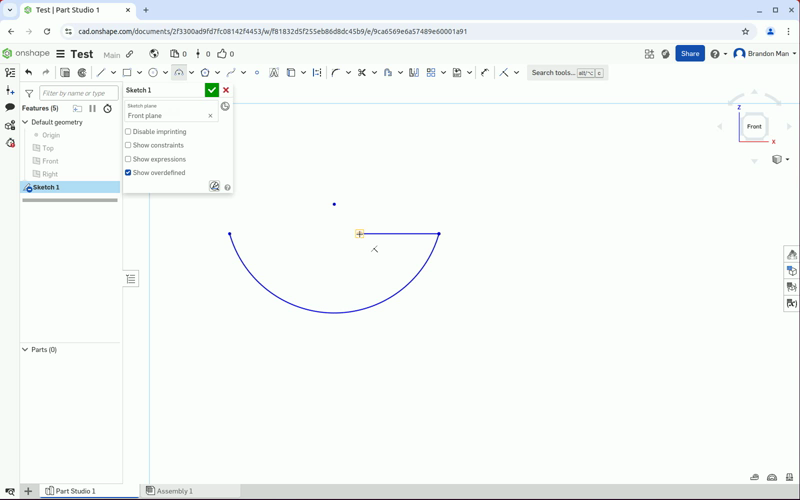
scroll(-6)
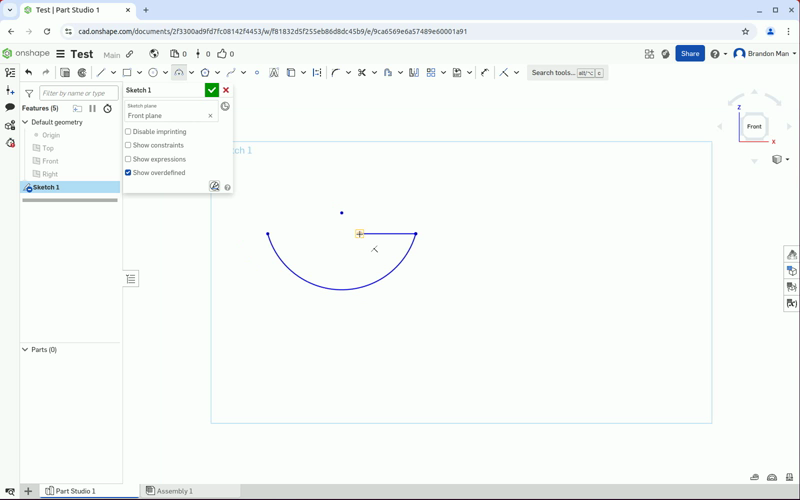
scroll(-6)
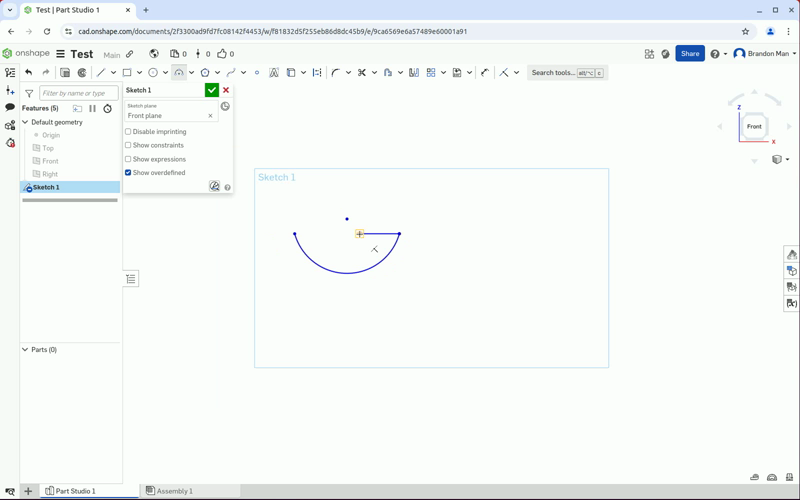
scroll(-6)
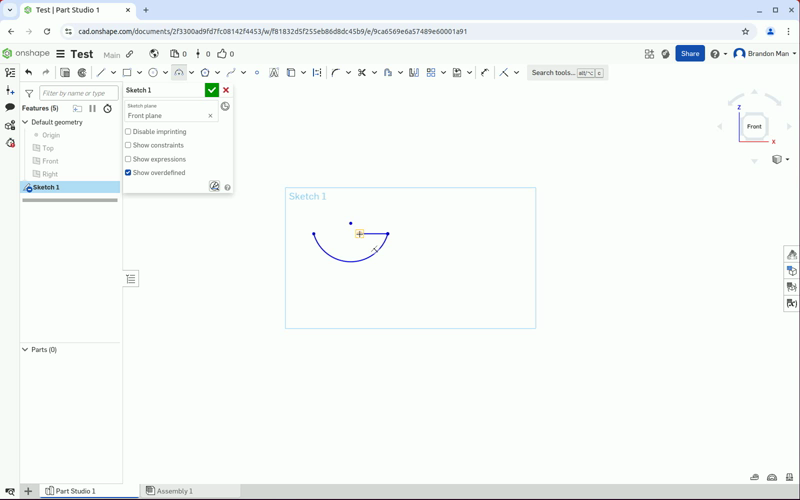
scroll(-6)
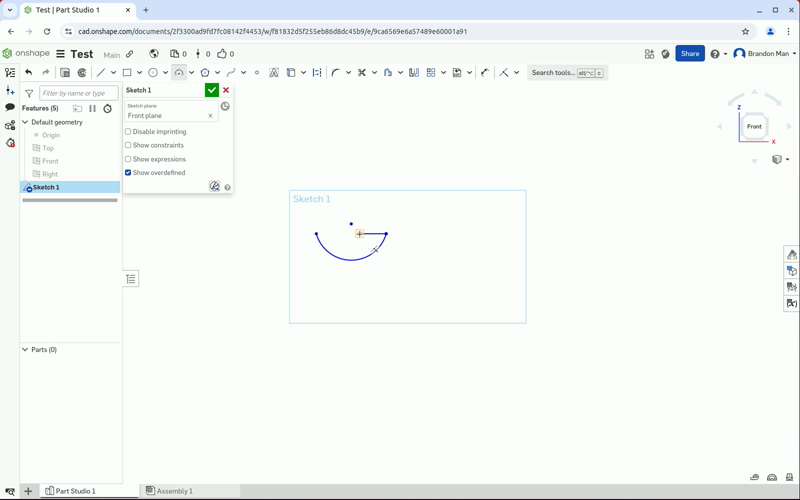
scroll(-6)
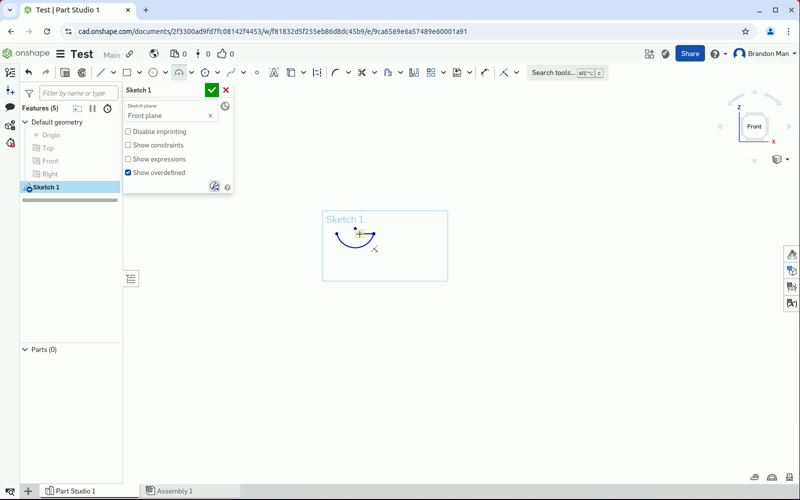
scroll(-6)
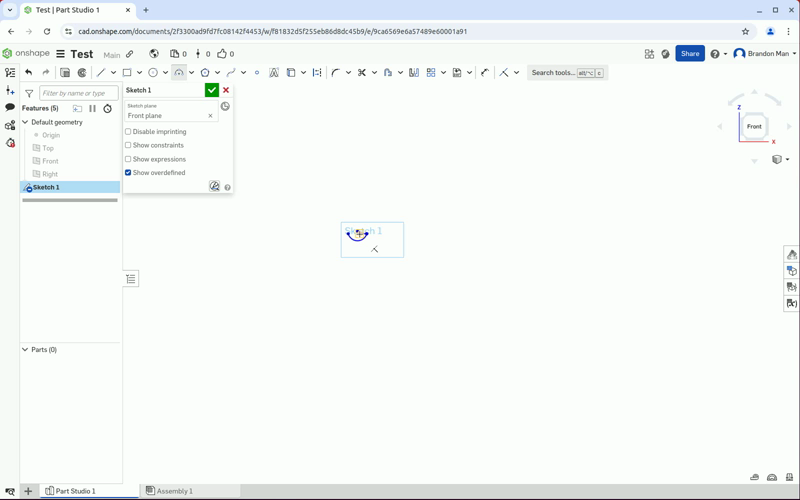
key_down(shift)
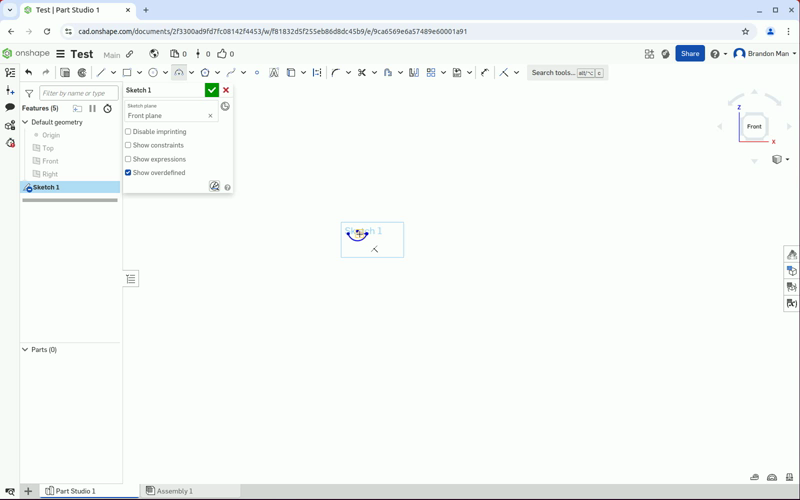
mouse_move(355, 233)
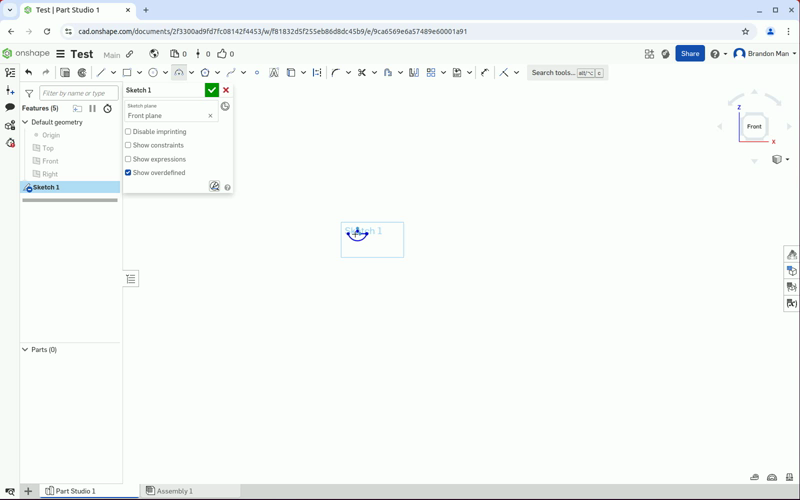
scroll(6)
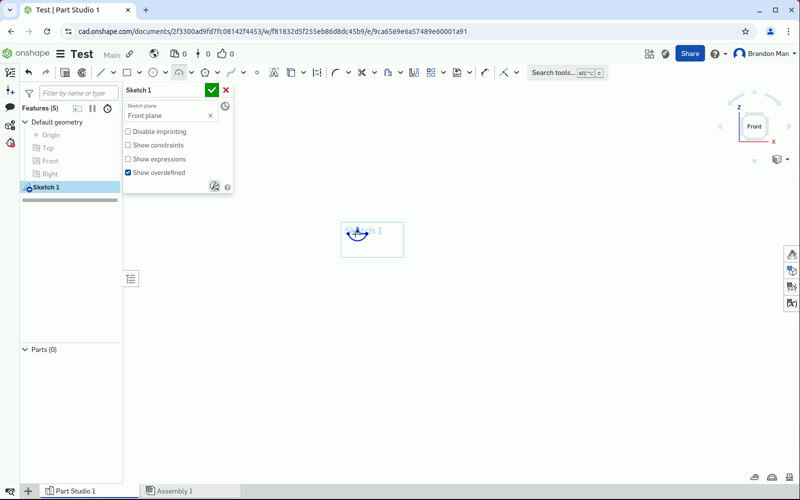
scroll(6)
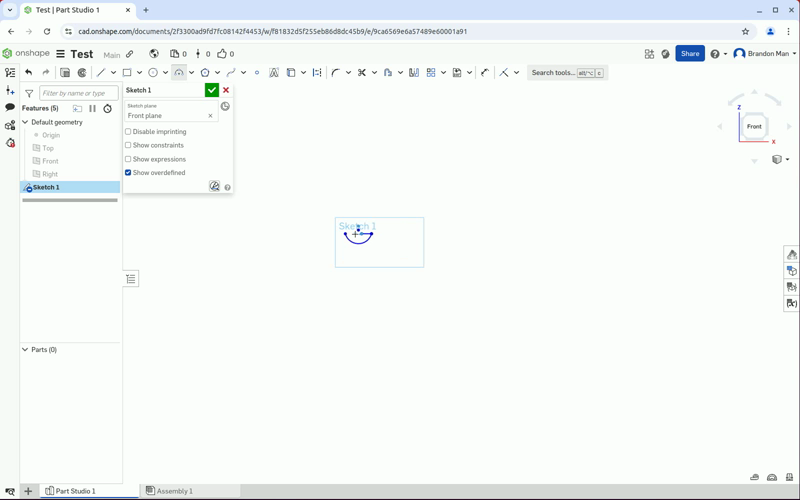
scroll(6)
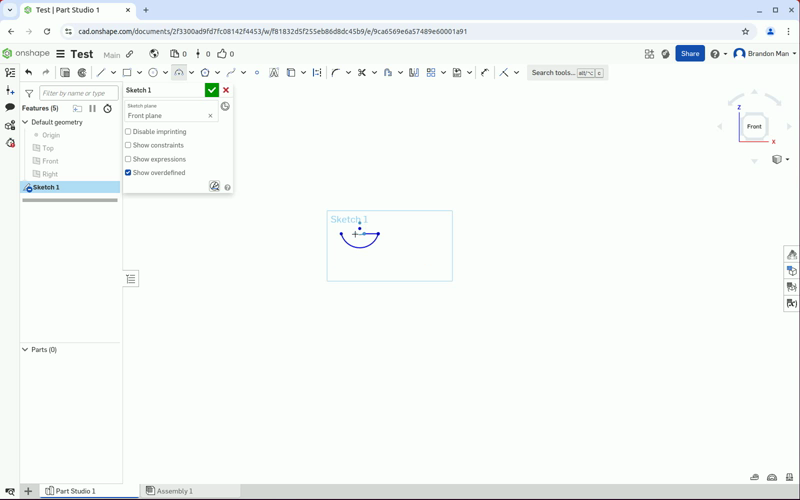
scroll(6)
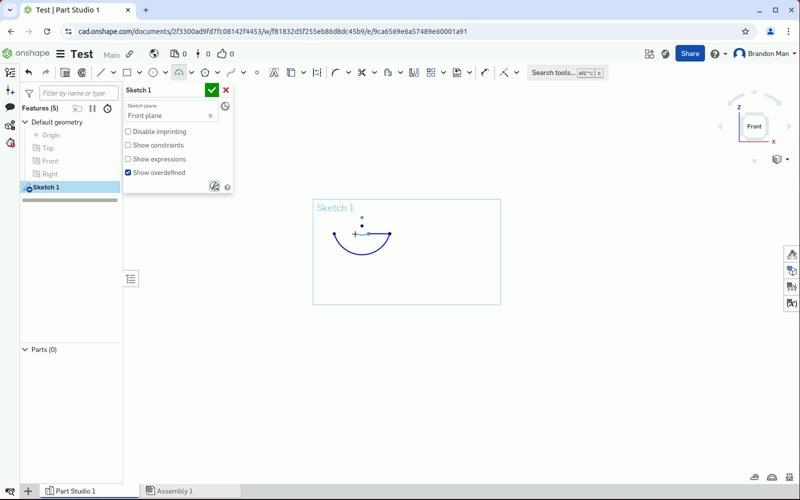
scroll(6)
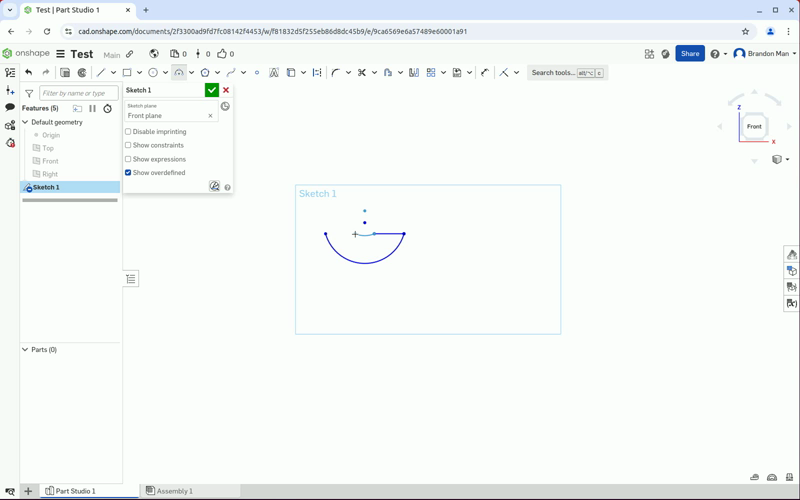
scroll(6)
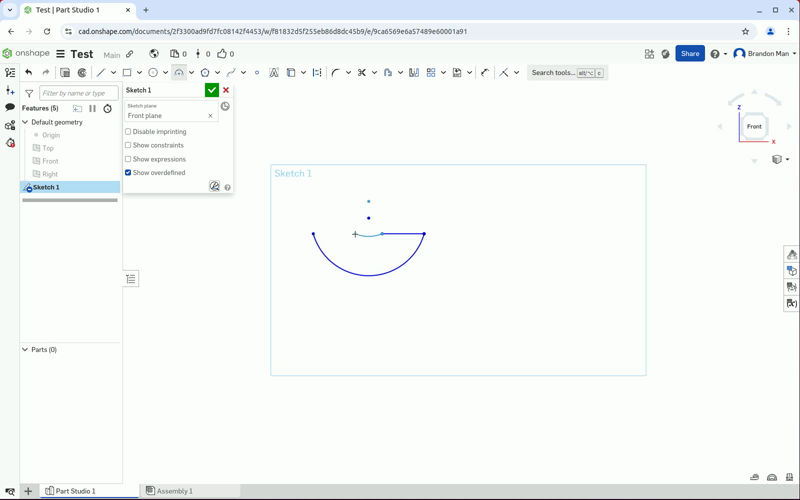
scroll(6)
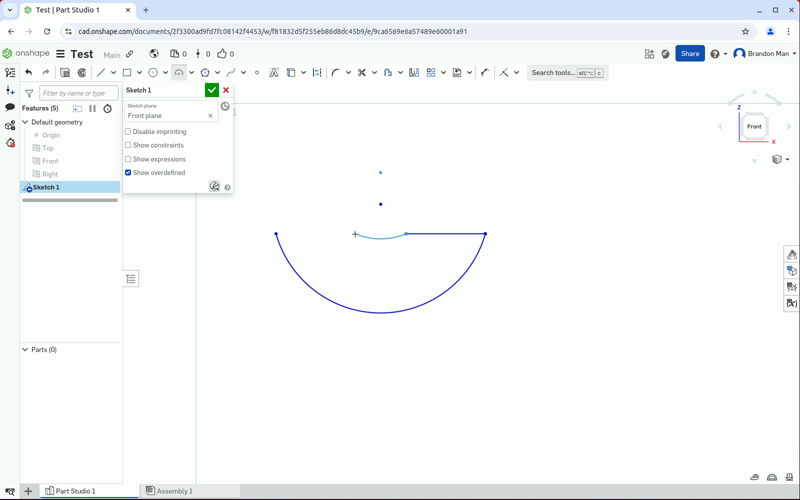
click(355, 233)
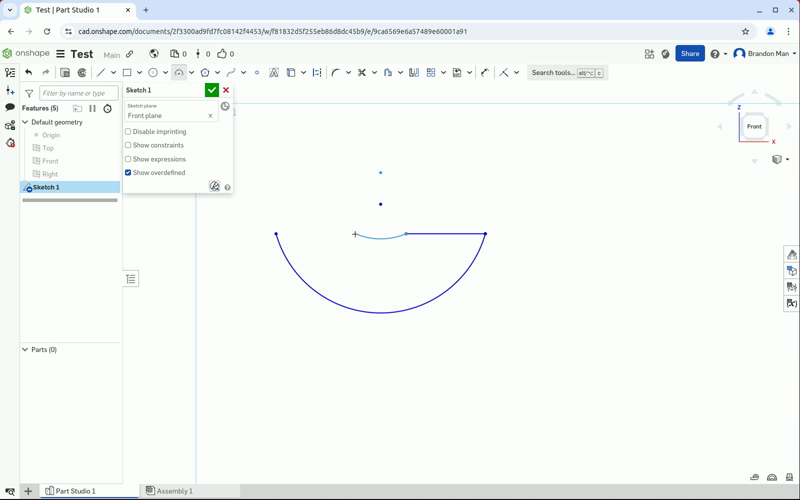
scroll(-6)
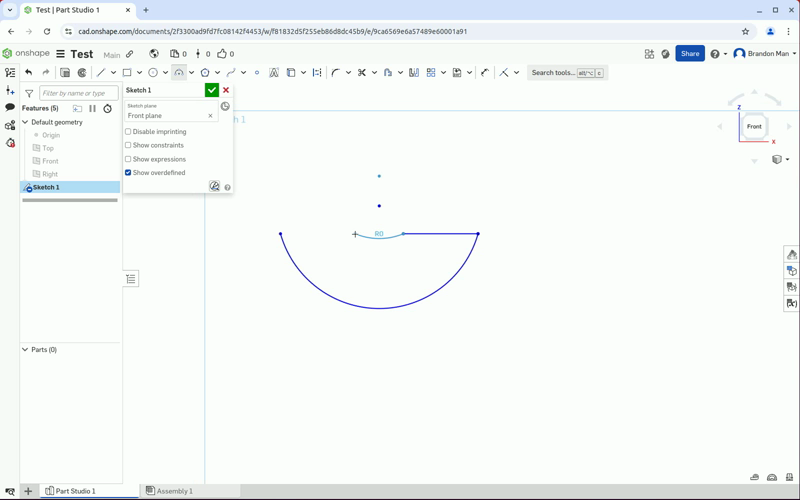
scroll(-6)
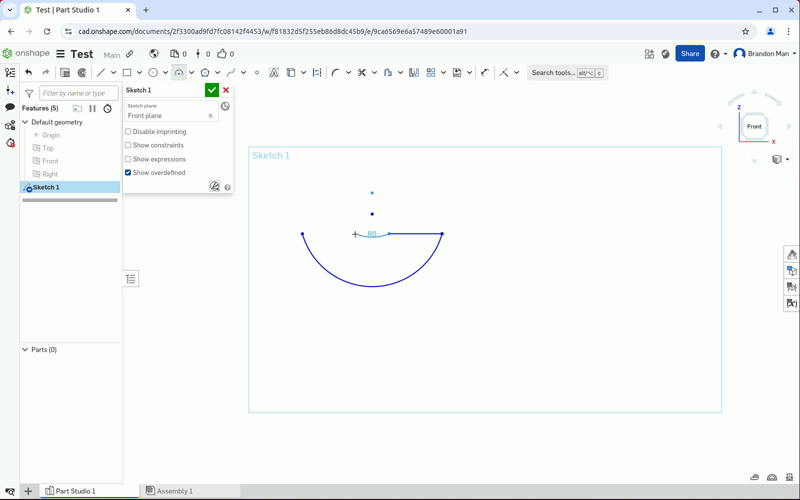
scroll(-6)
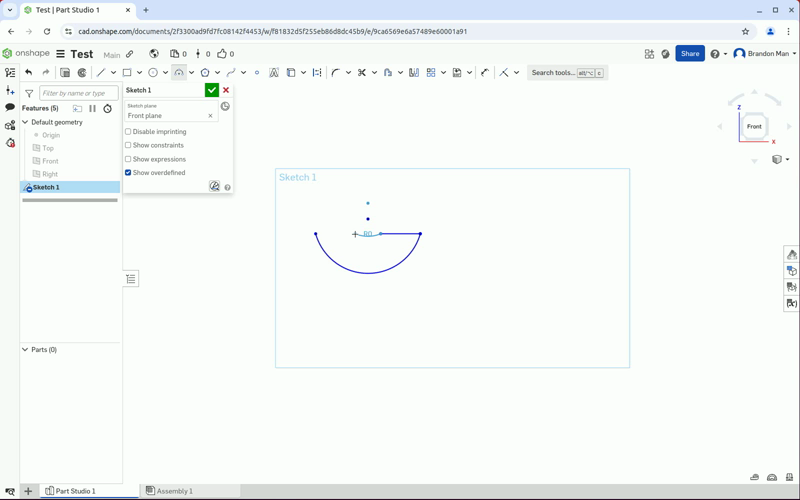
scroll(-6)
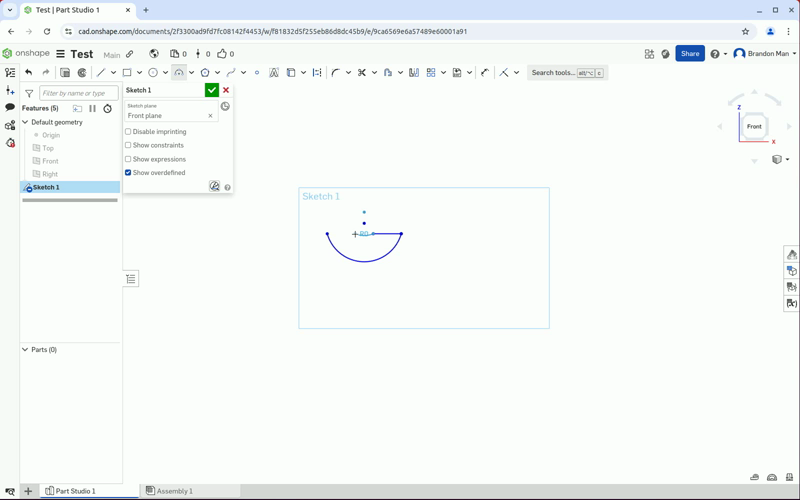
scroll(-6)
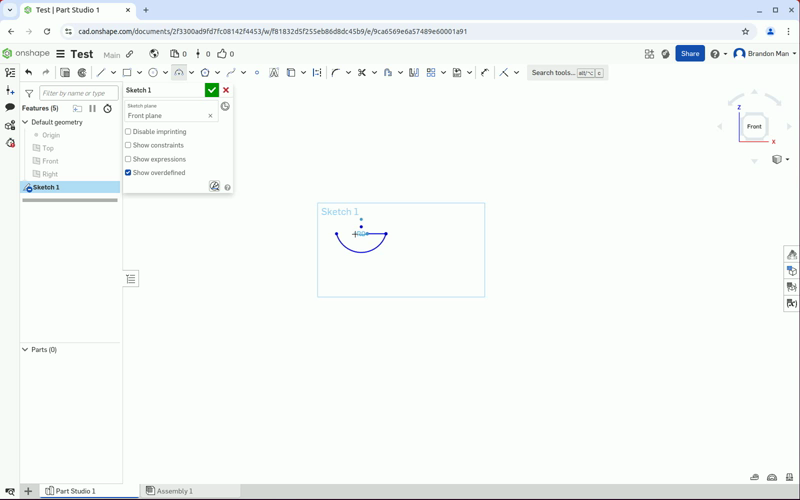
scroll(-6)
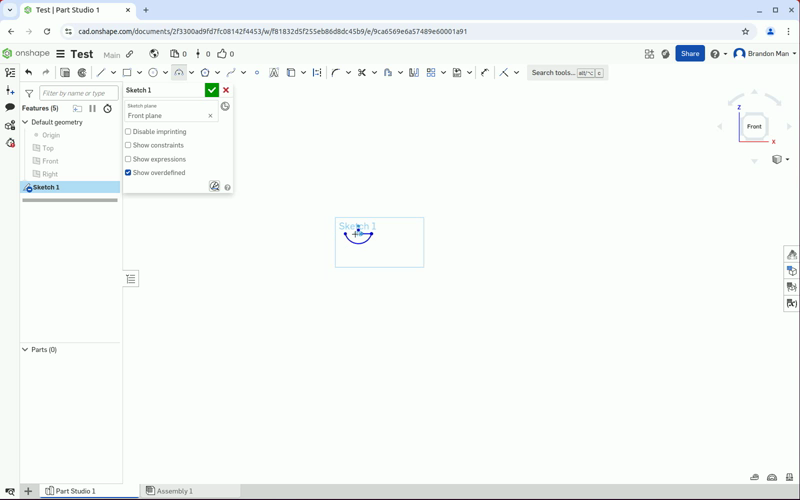
scroll(-6)
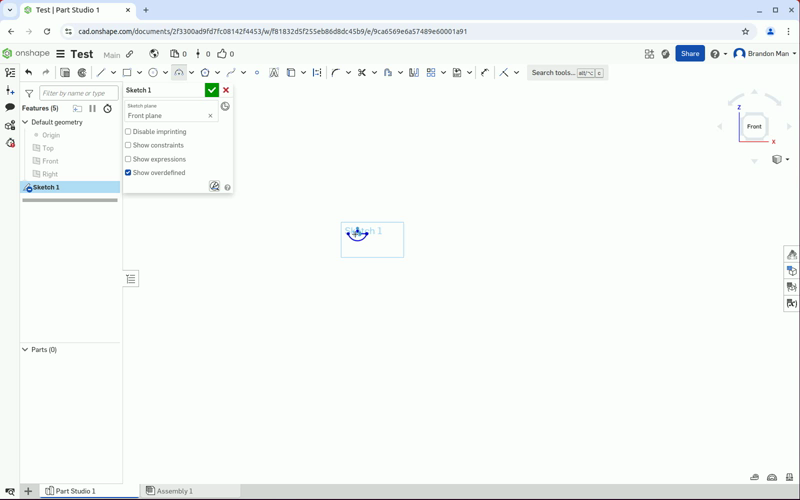
mouse_move(357, 234)
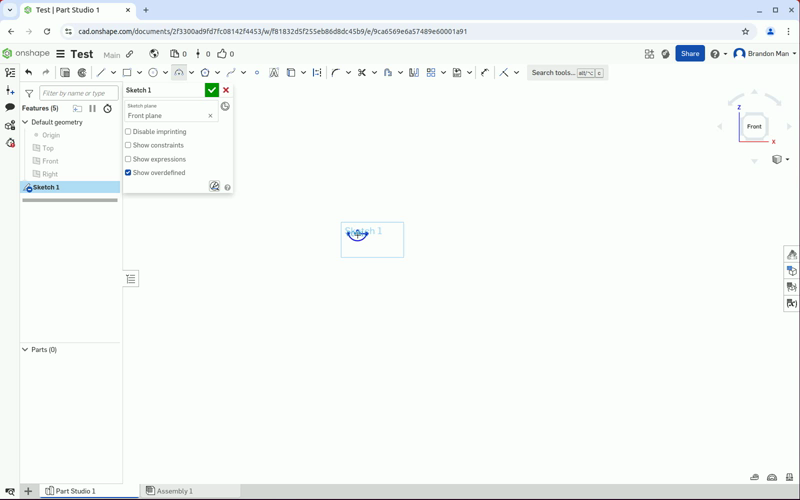
scroll(6)
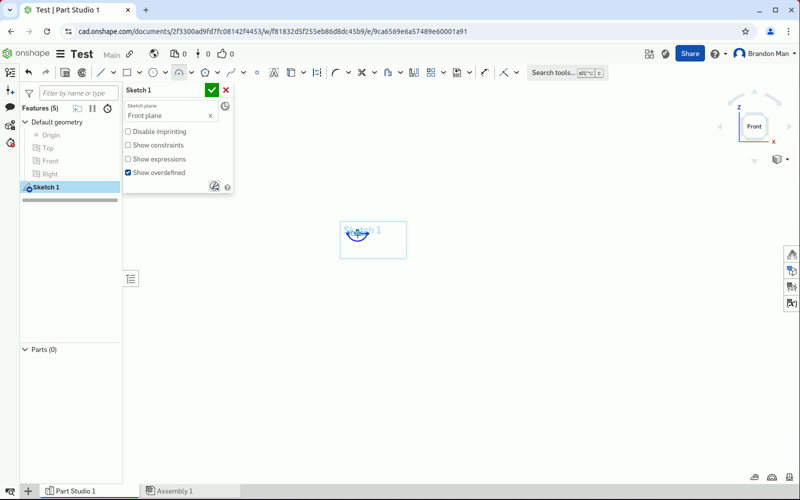
scroll(6)
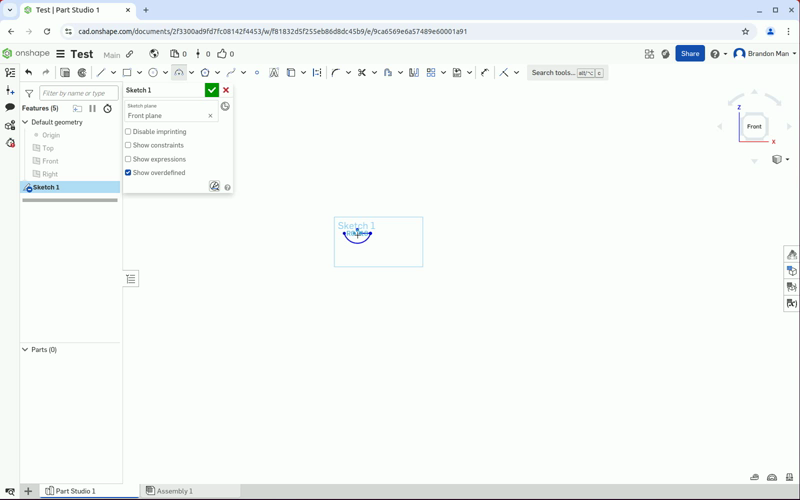
scroll(6)
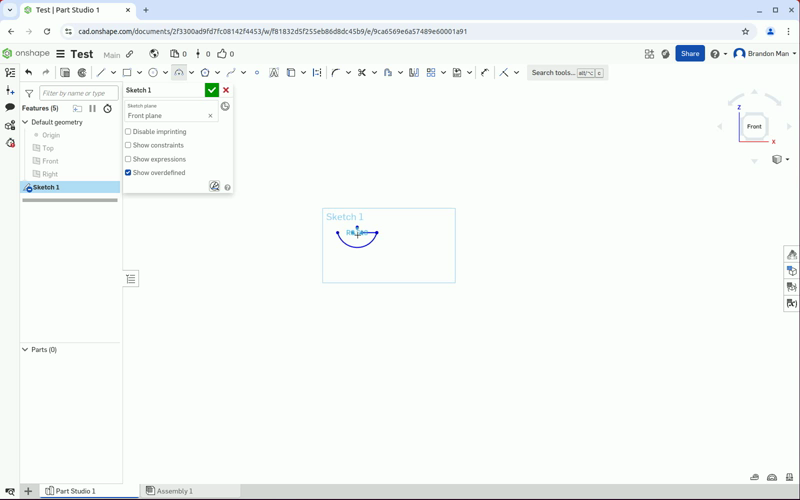
scroll(6)
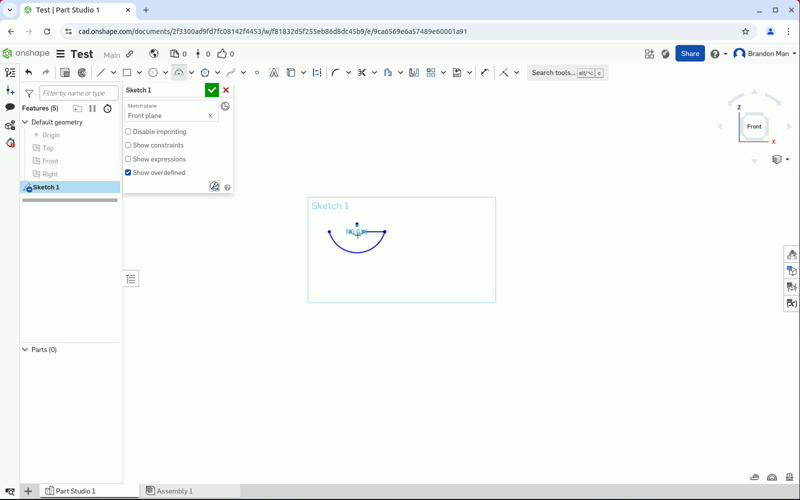
scroll(6)
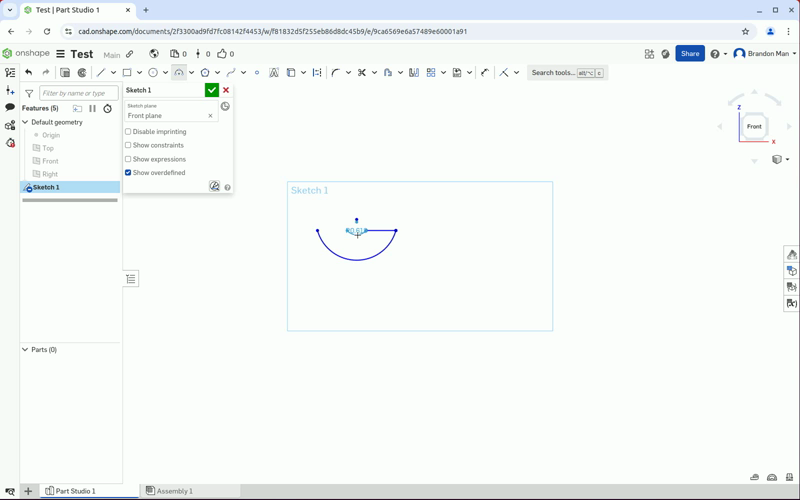
scroll(6)
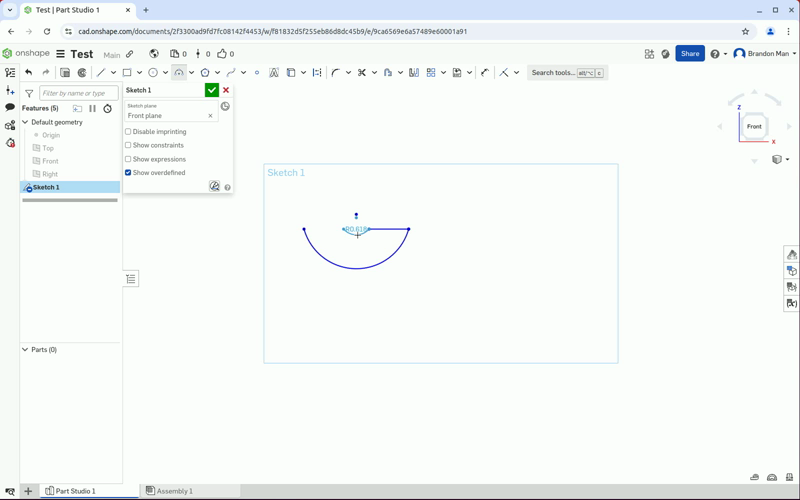
scroll(6)
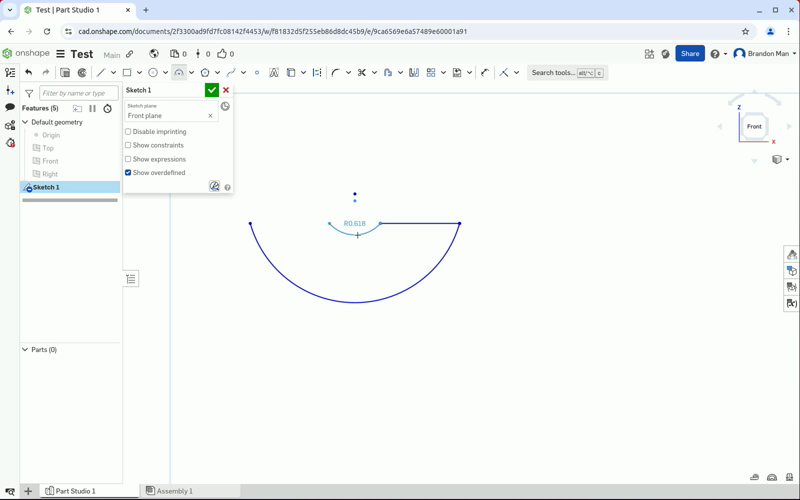
click(357, 234)
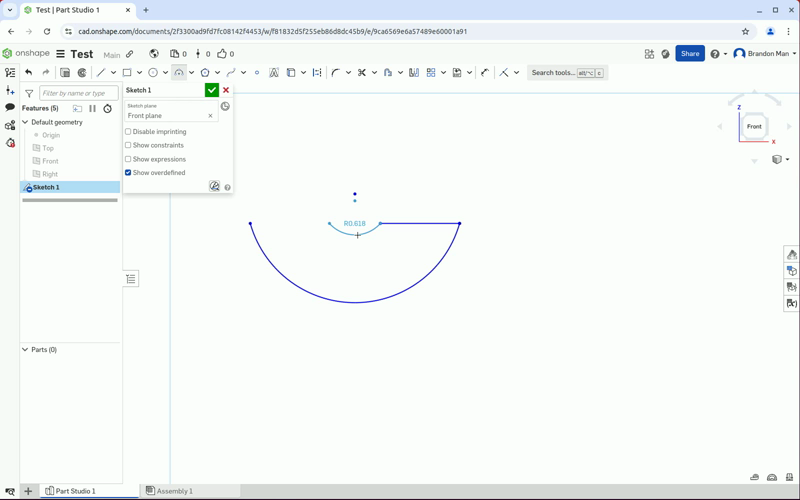
scroll(-6)
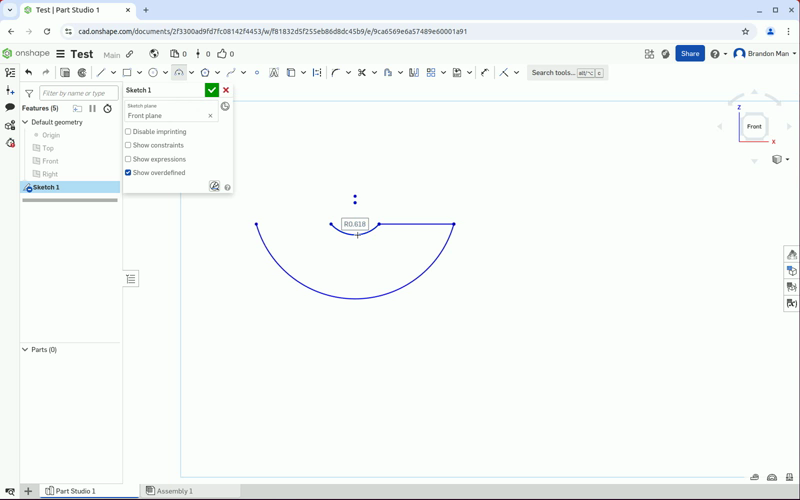
scroll(-6)
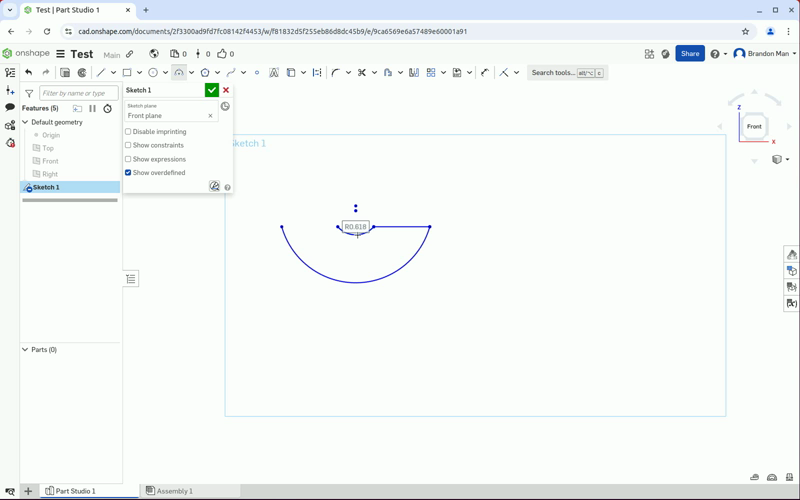
scroll(-6)
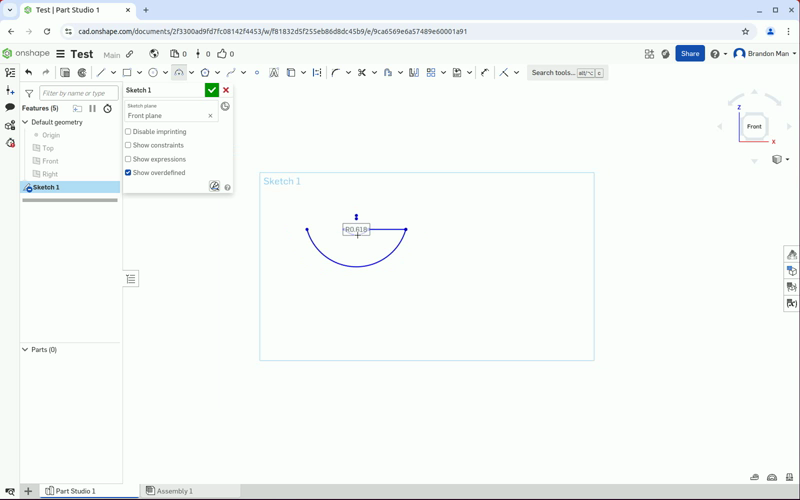
scroll(-6)
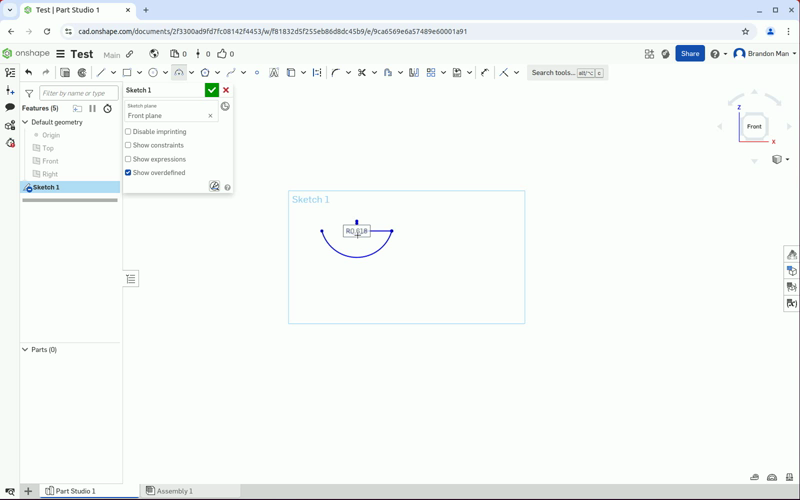
scroll(-6)
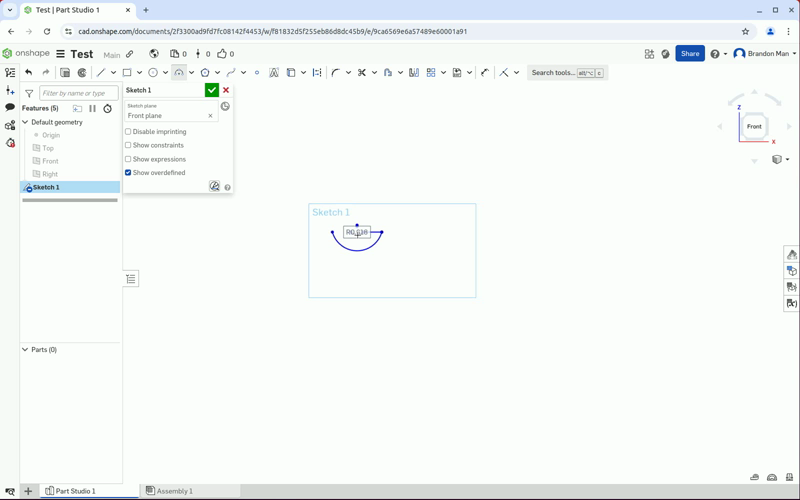
scroll(-6)
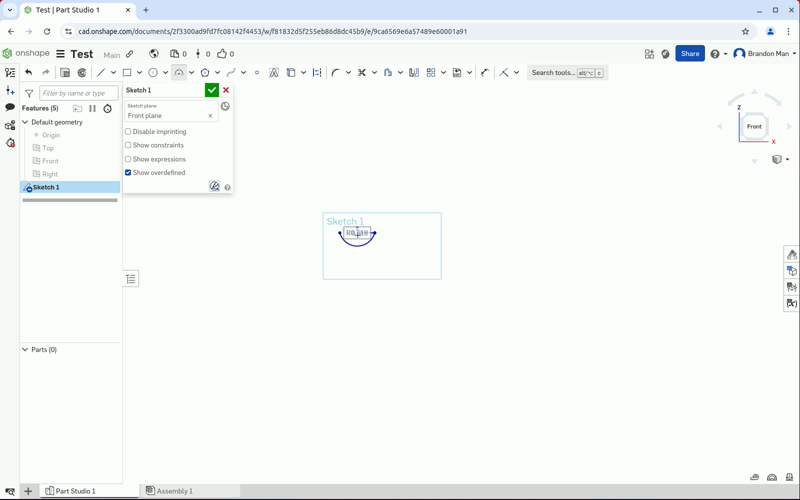
scroll(-6)
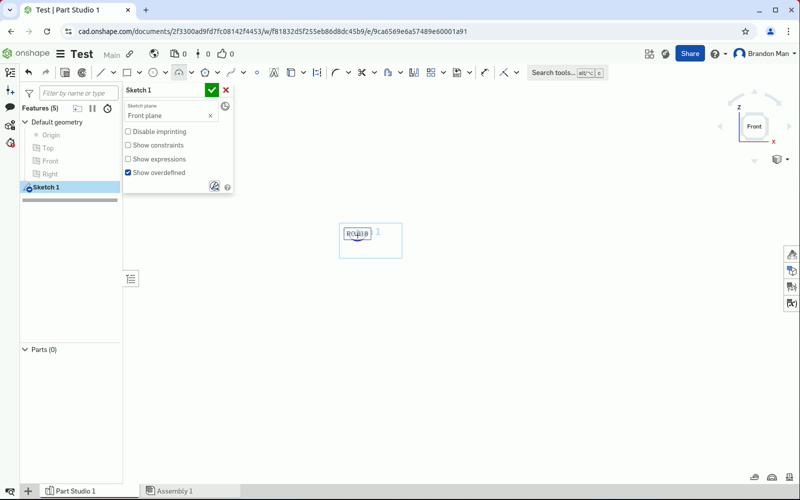
key_up(shift)
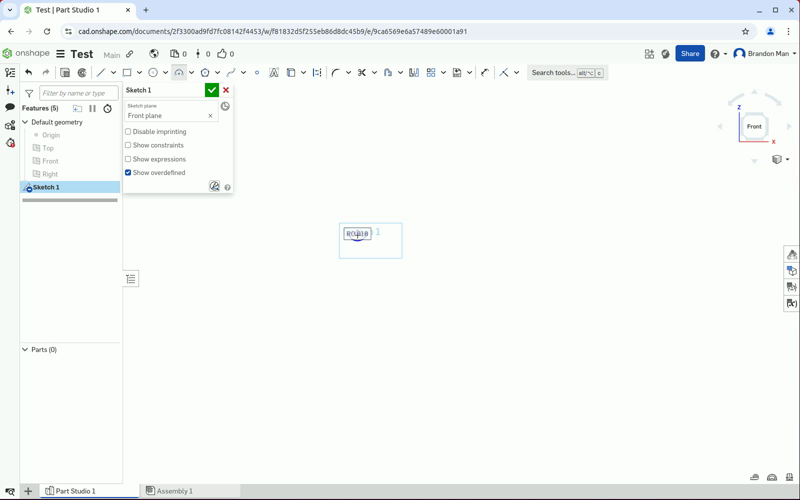
key(esc)
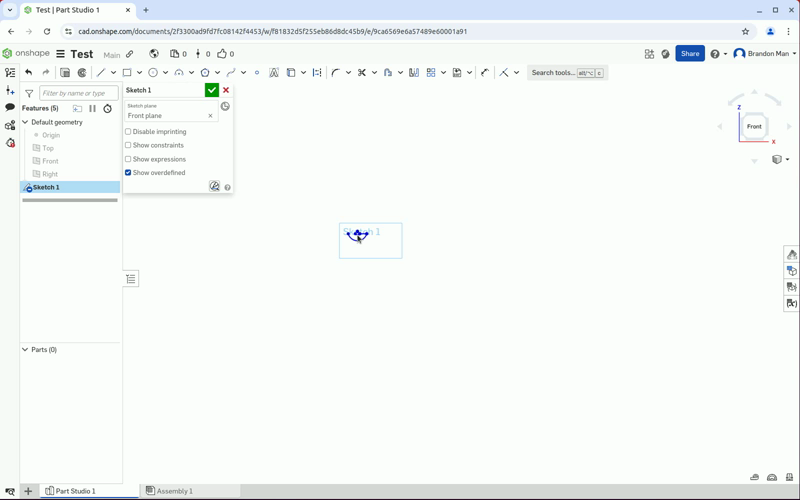
key(l)
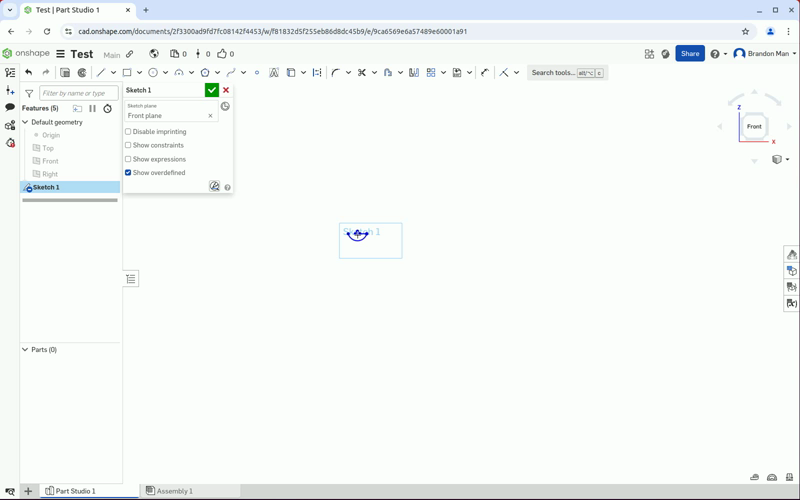
mouse_move(355, 233)
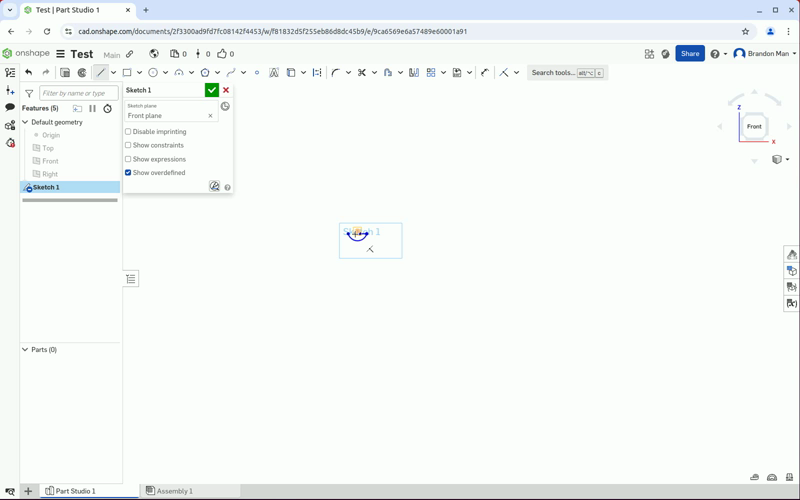
scroll(6)
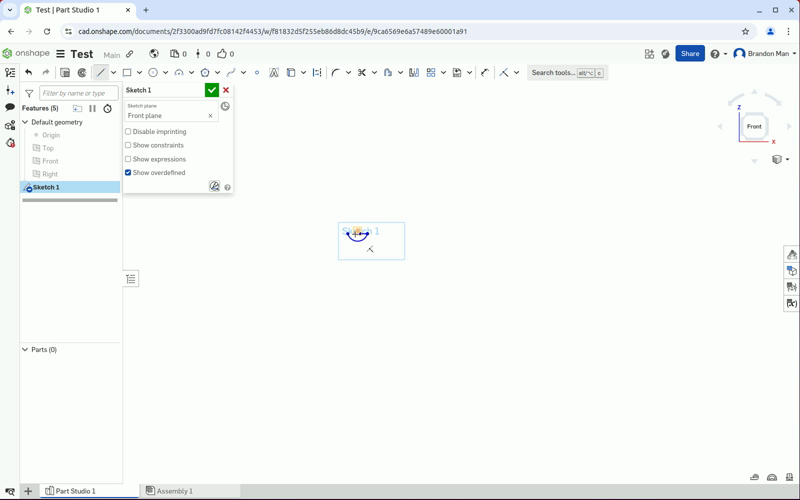
scroll(6)
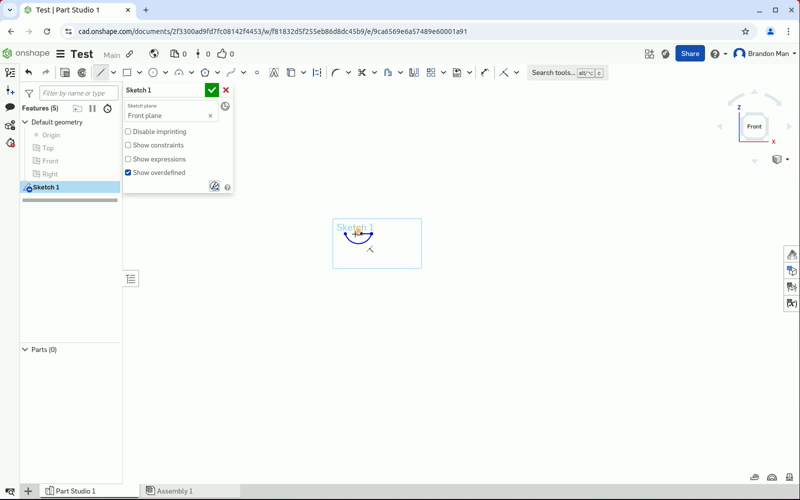
scroll(6)
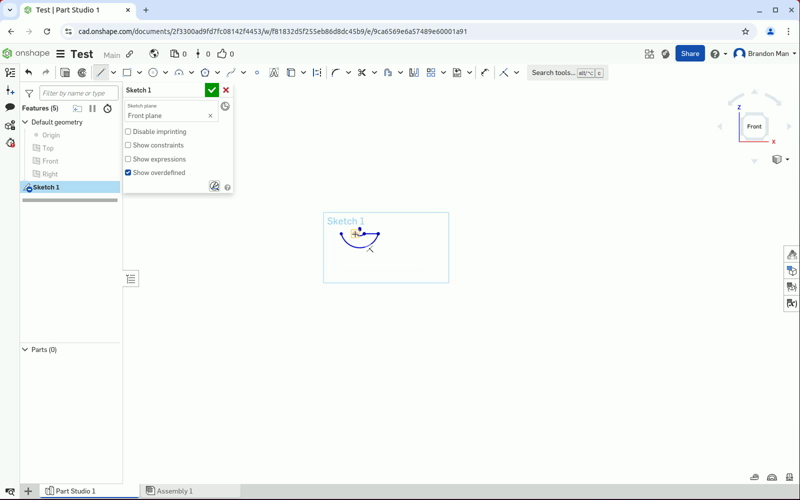
scroll(6)
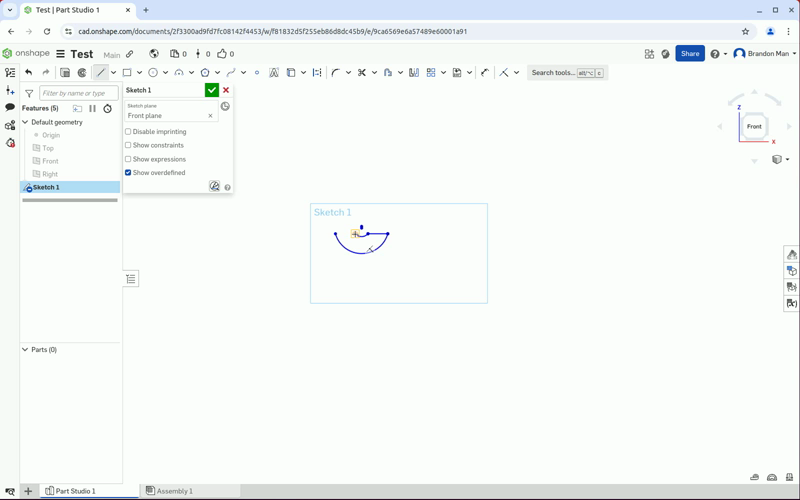
scroll(6)
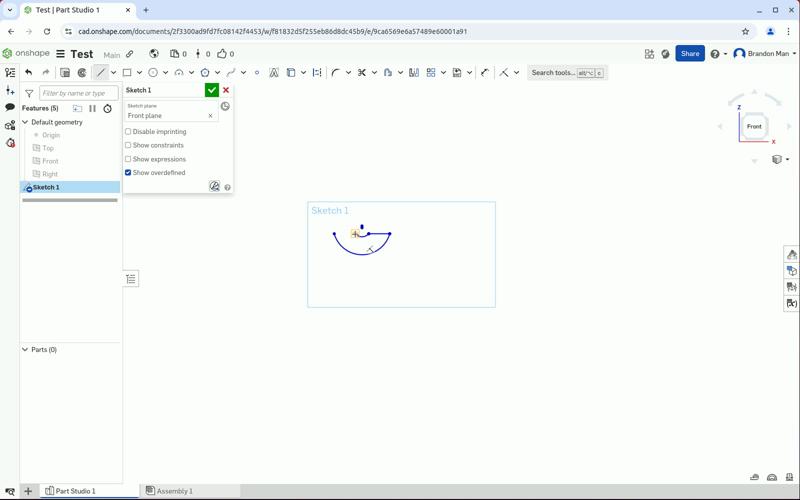
scroll(6)
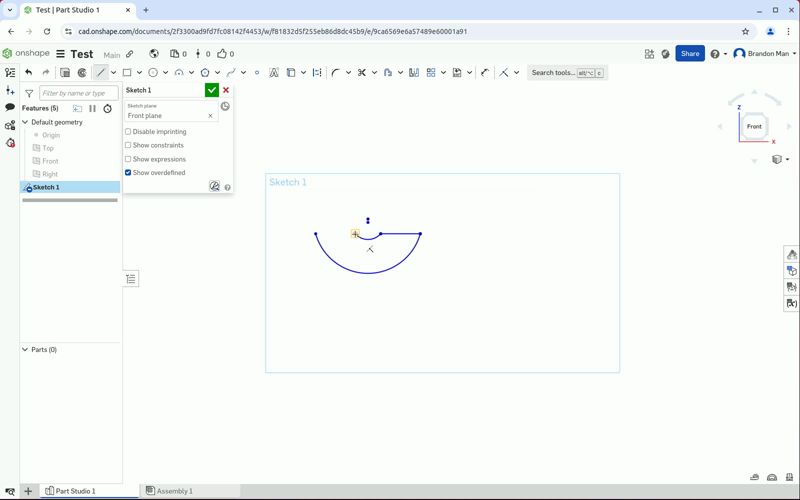
scroll(6)
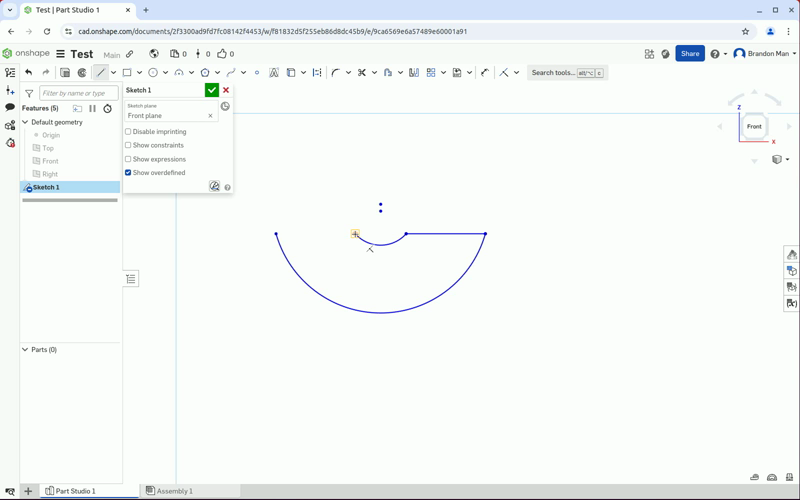
click(355, 233)
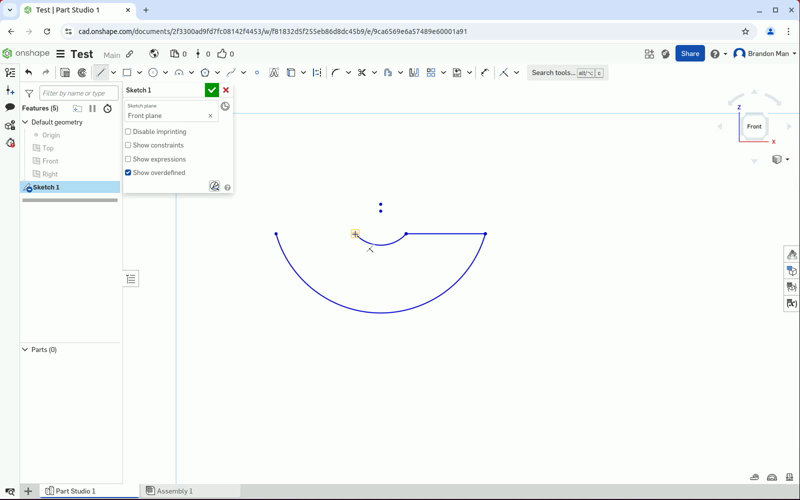
scroll(-6)
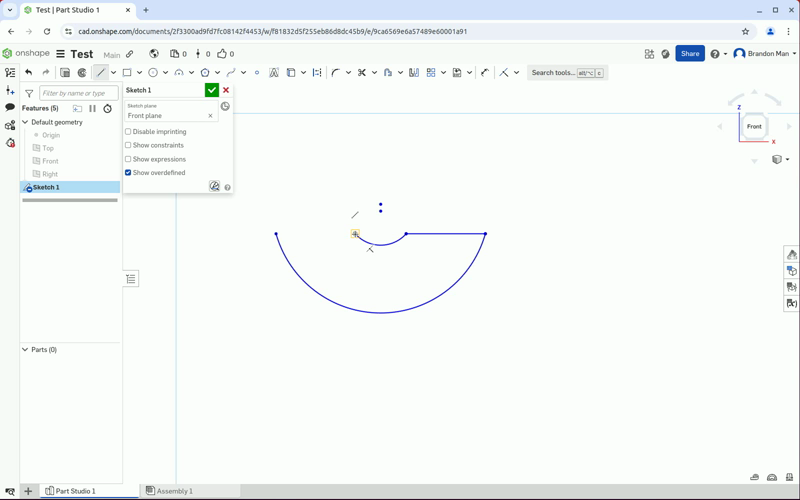
scroll(-6)
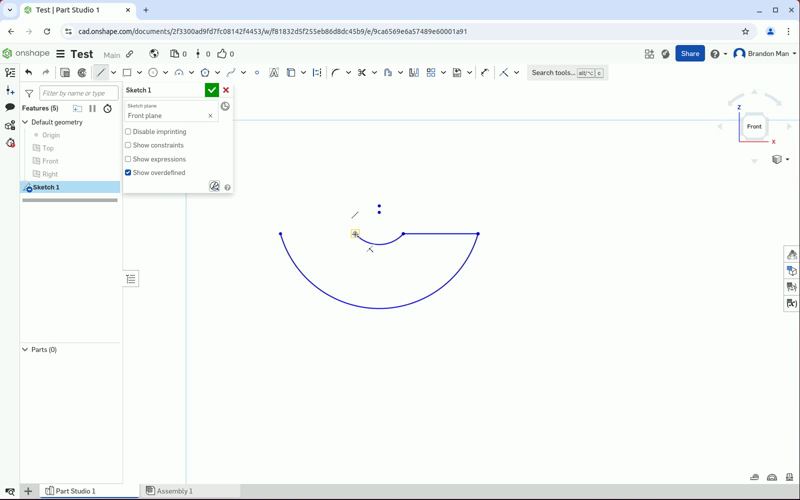
scroll(-6)
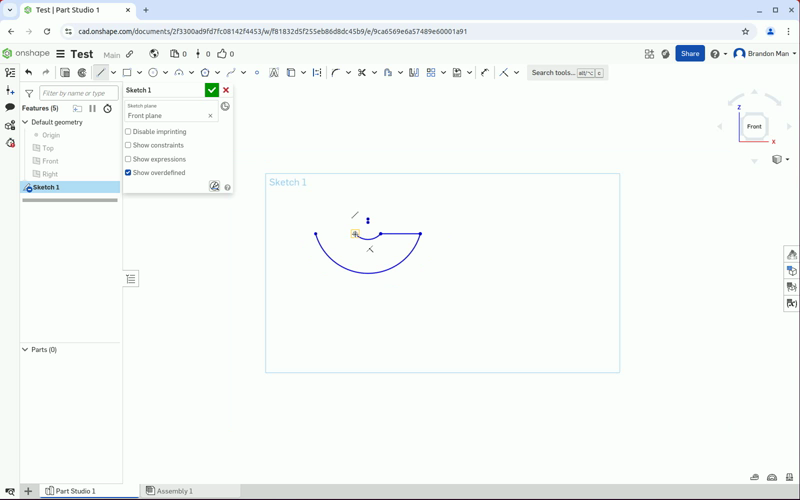
scroll(-6)
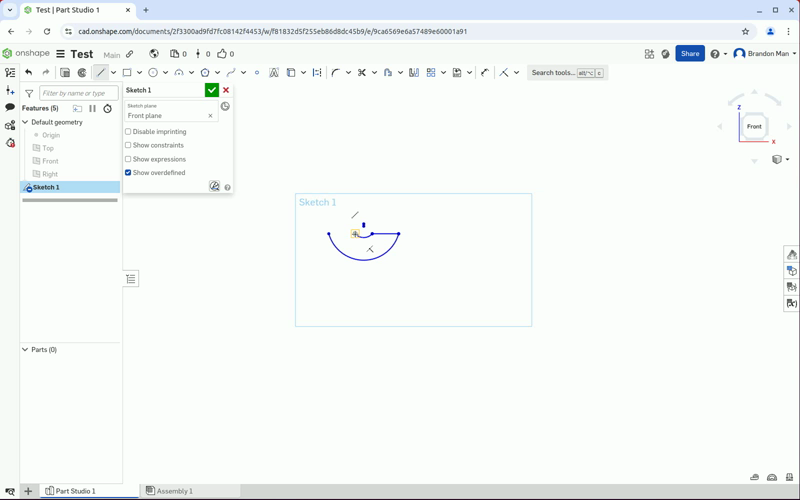
scroll(-6)
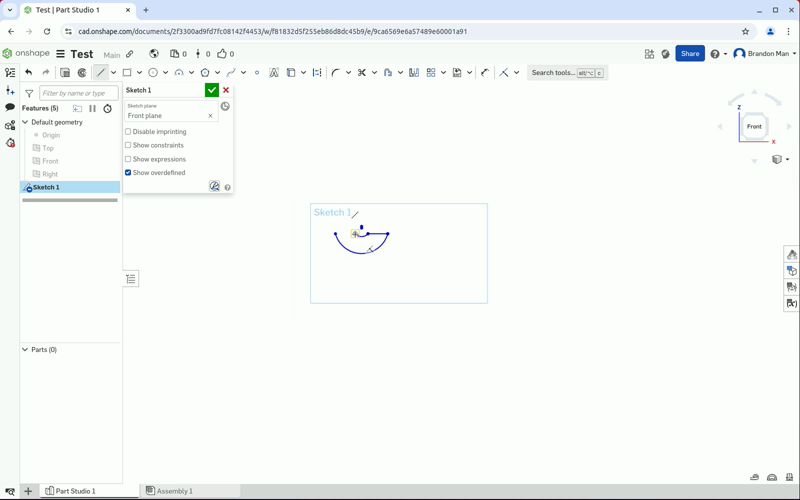
scroll(-6)
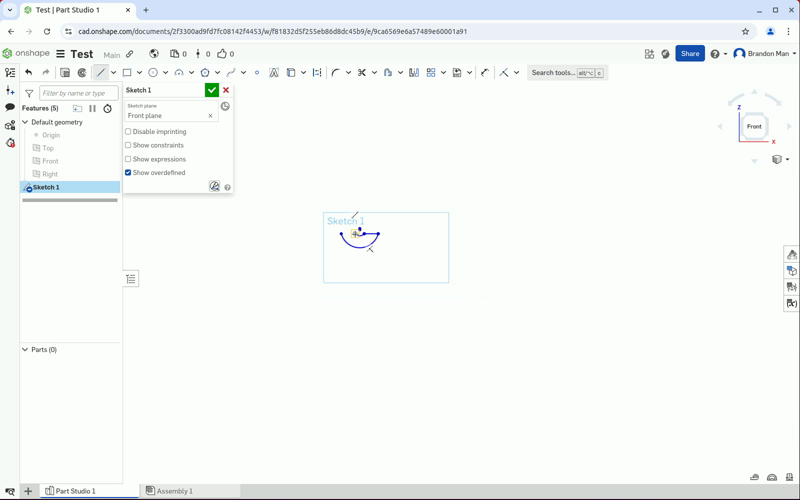
scroll(-6)
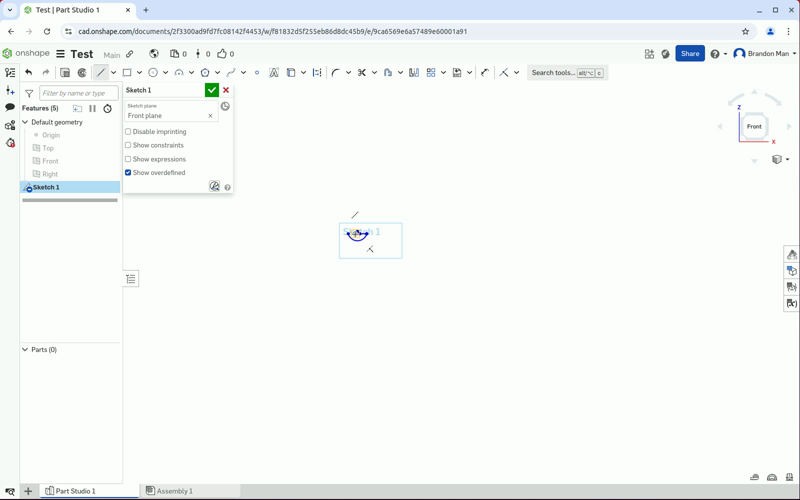
mouse_move(385, 233)
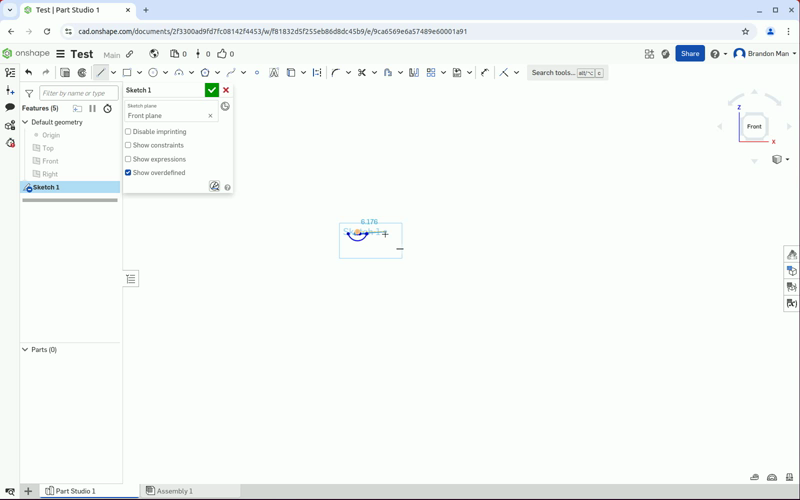
key_down(shift)
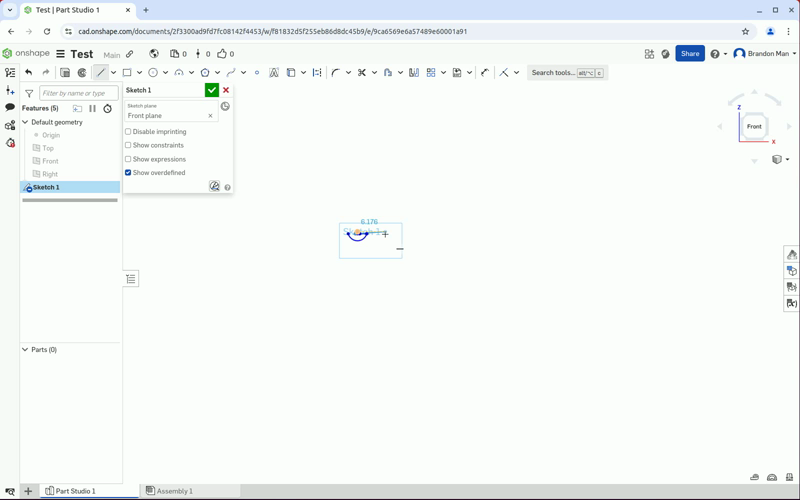
mouse_move(348, 233)
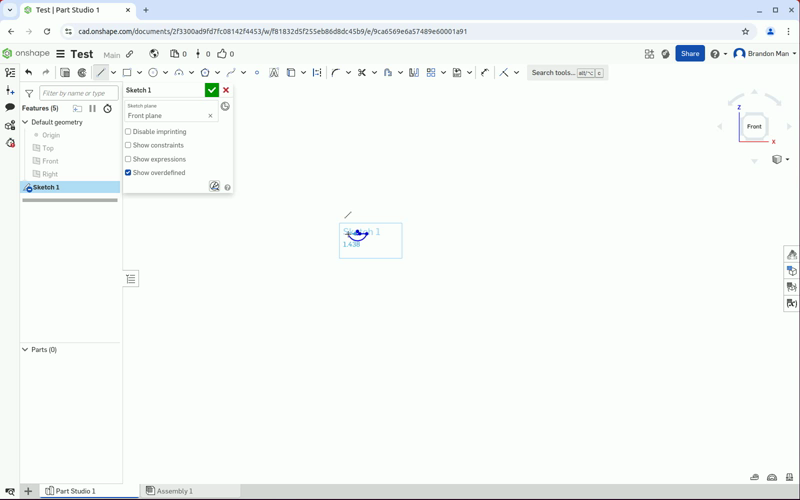
scroll(6)
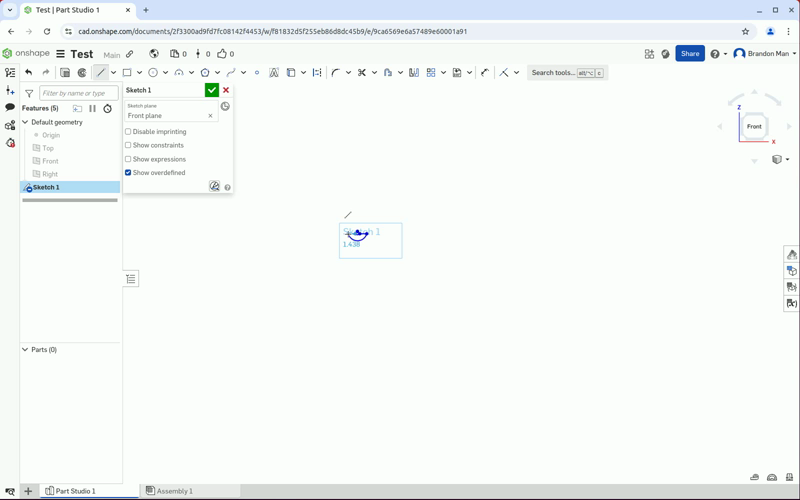
scroll(6)
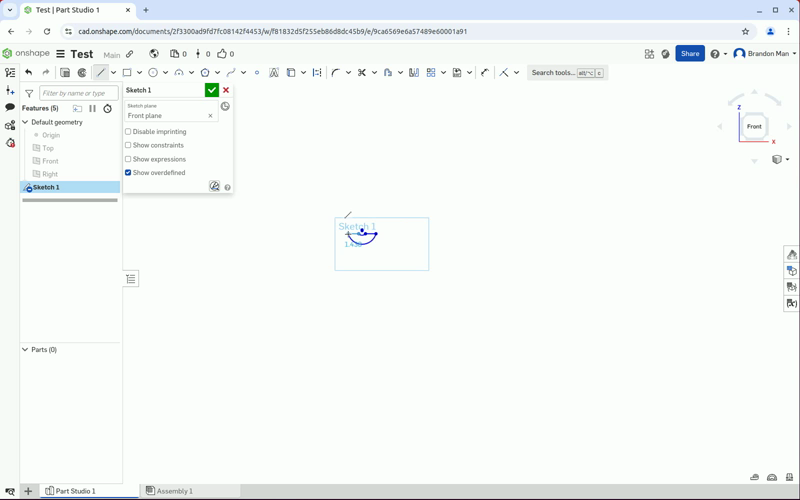
scroll(6)
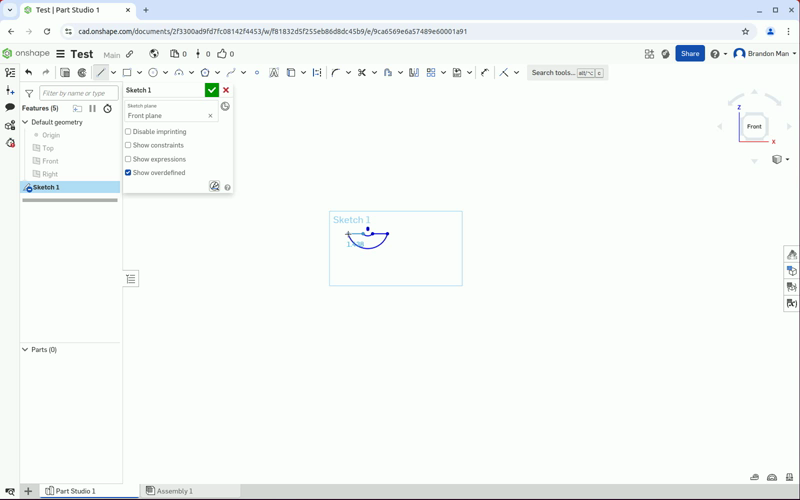
scroll(6)
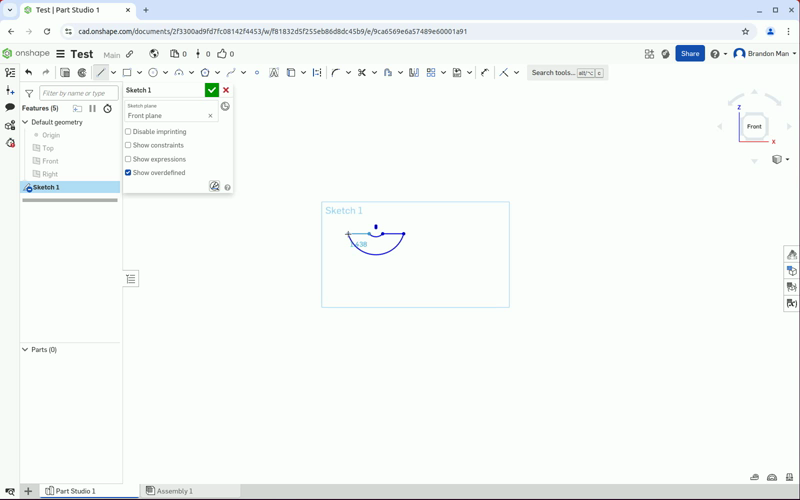
scroll(6)
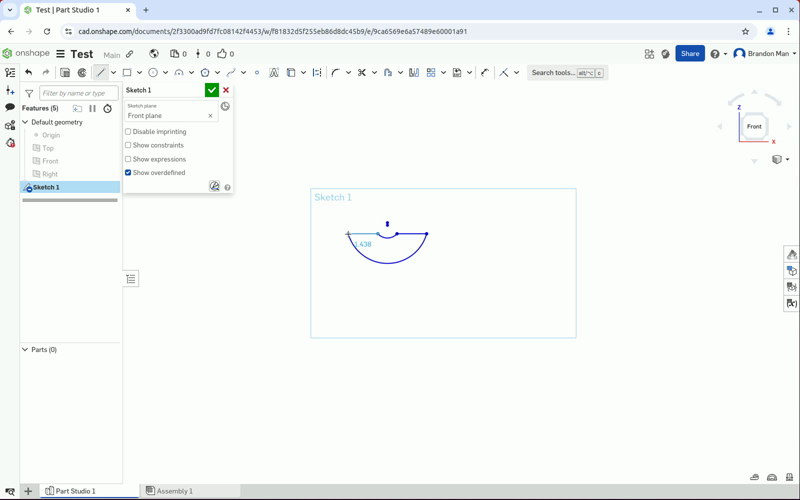
scroll(6)
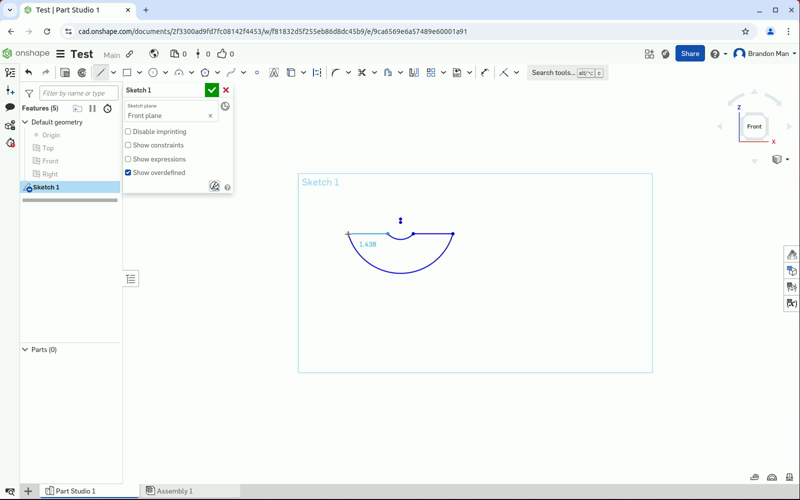
scroll(6)
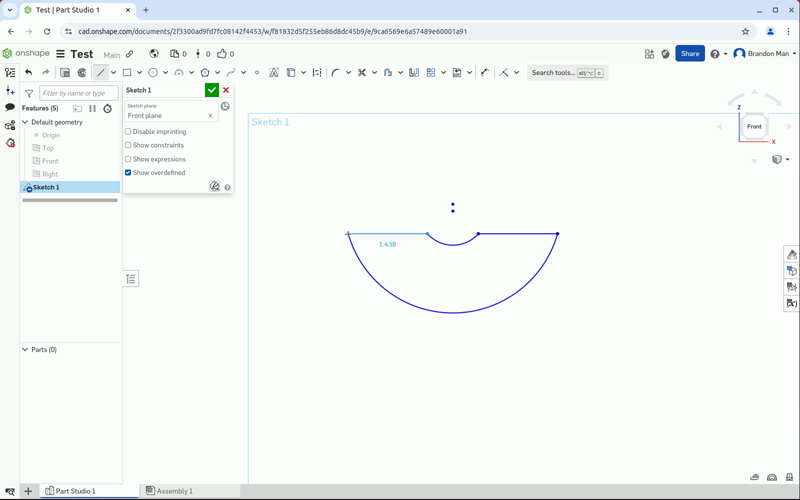
key_up(shift)
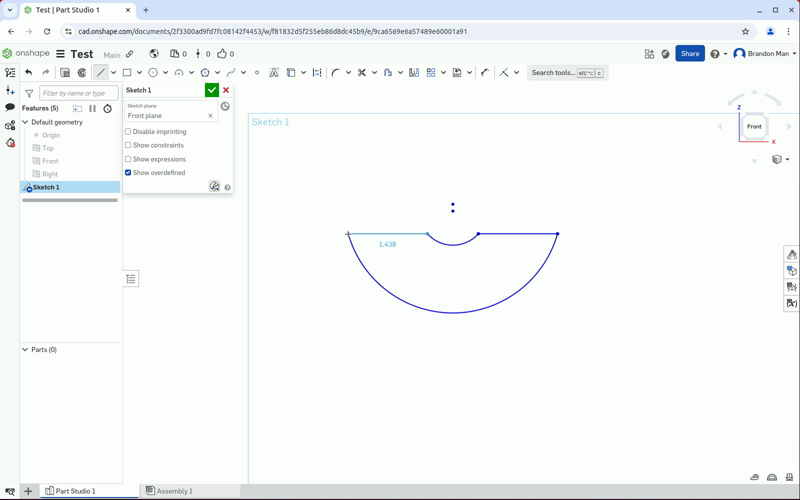
click(348, 233)
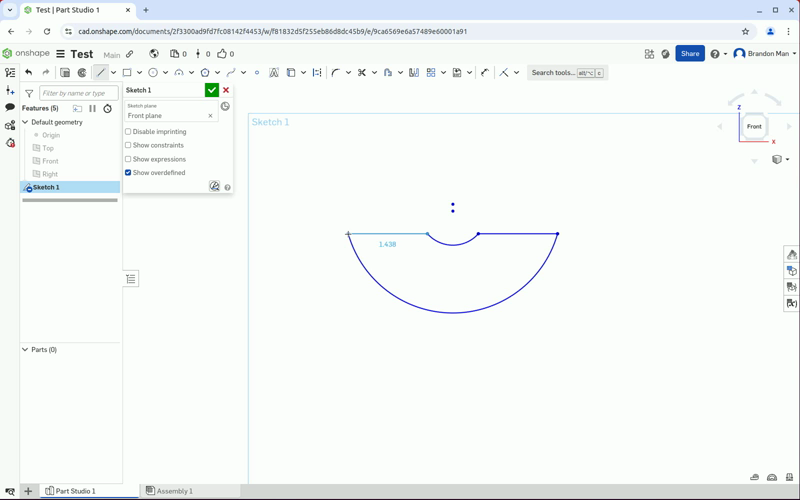
scroll(-6)
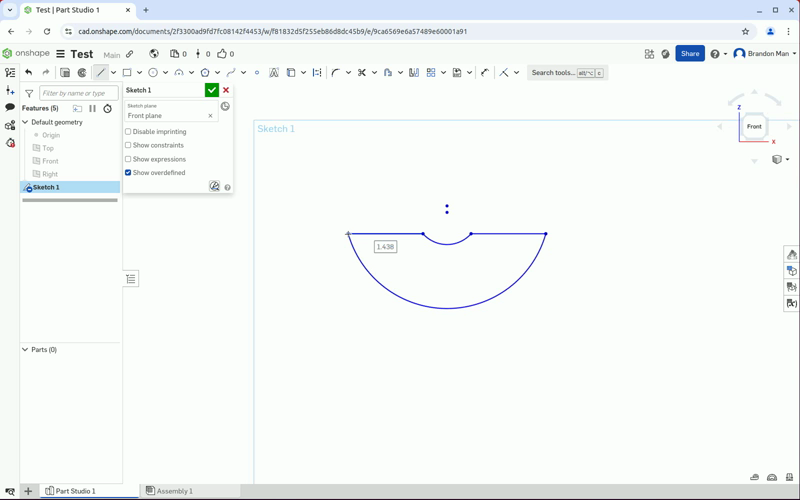
scroll(-6)
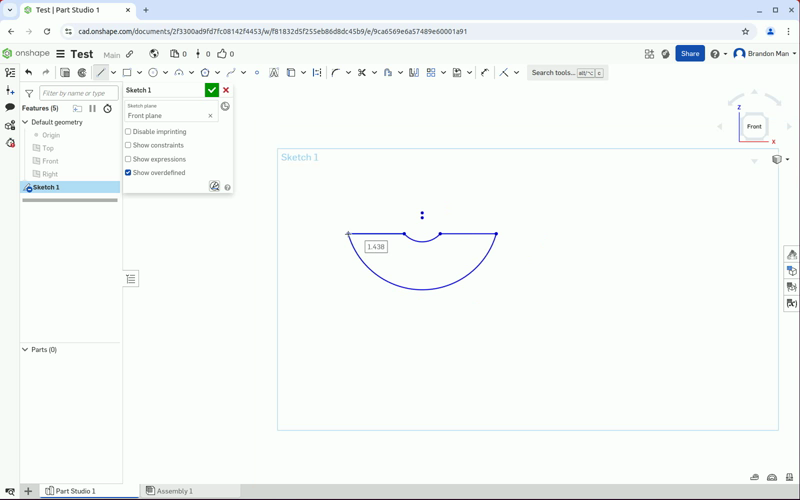
scroll(-6)
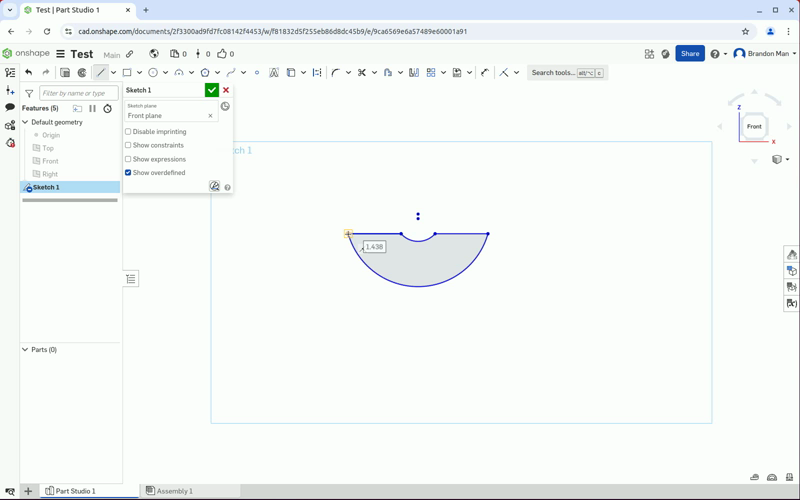
scroll(-6)
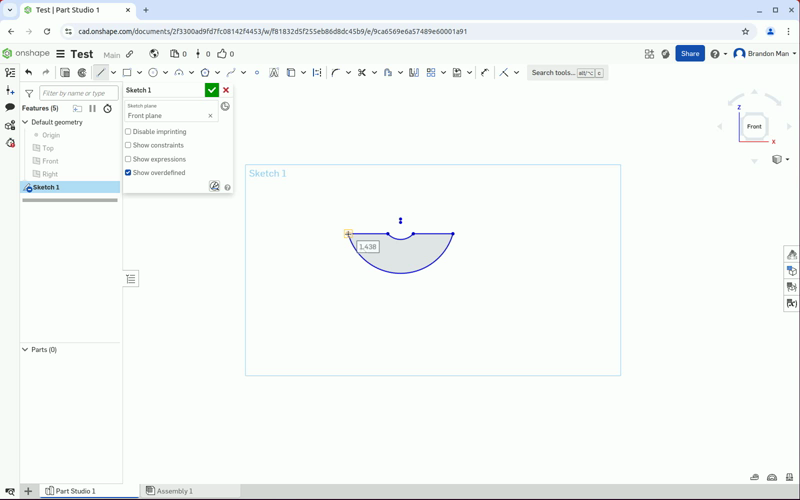
scroll(-6)
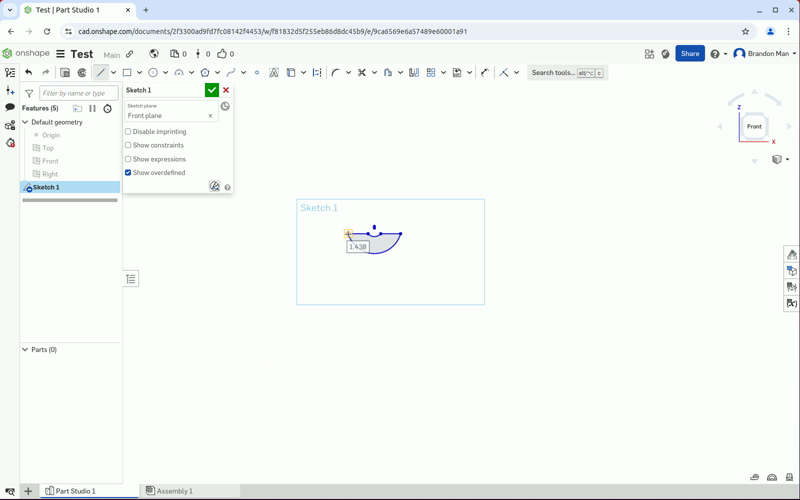
scroll(-6)
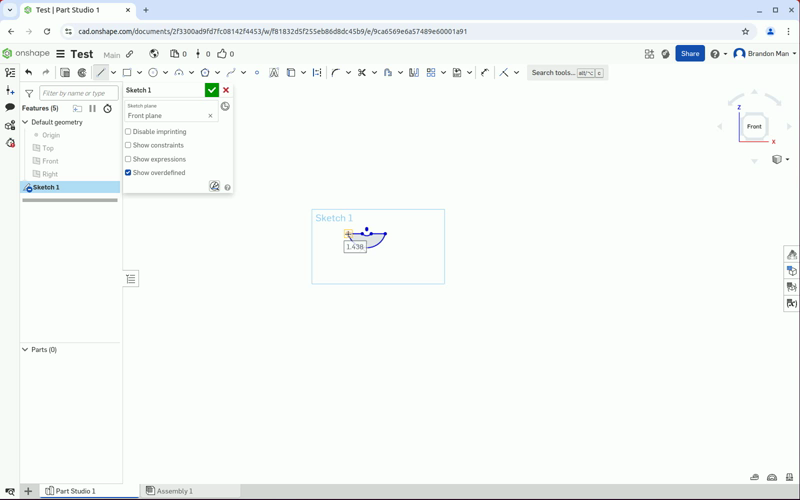
scroll(-6)
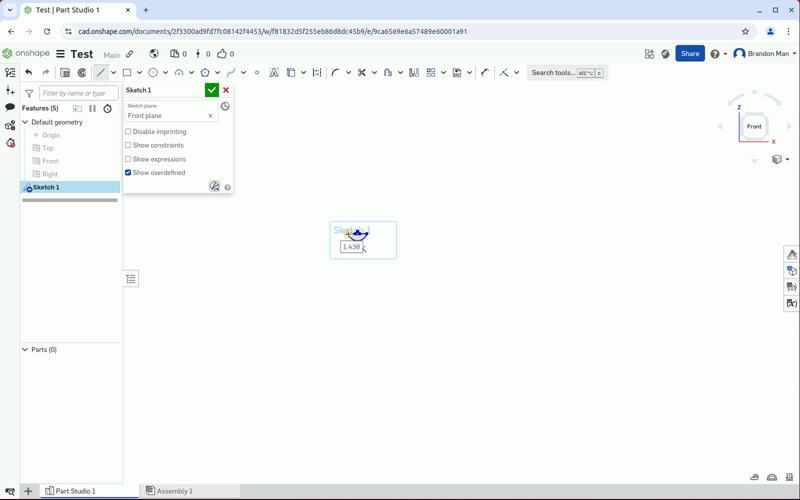
key(esc)
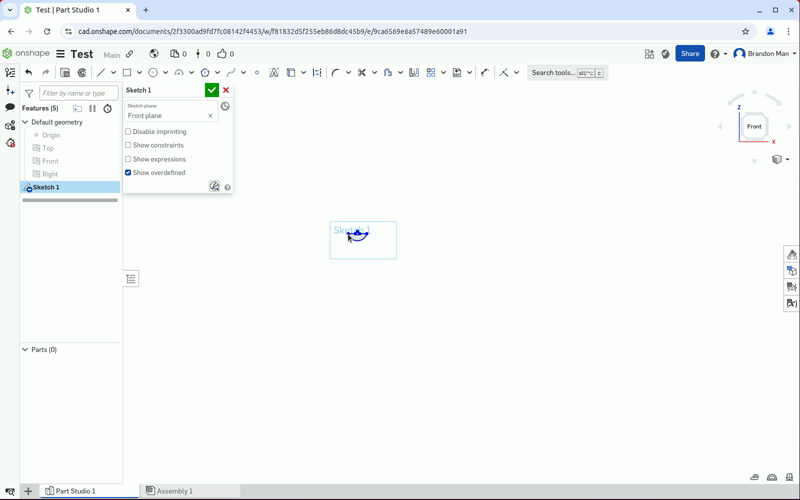
mouse_move(358, 235)
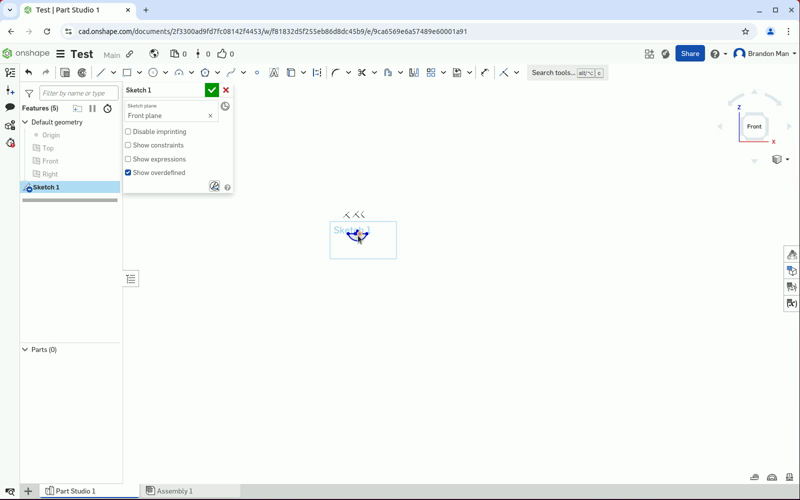
scroll(6)
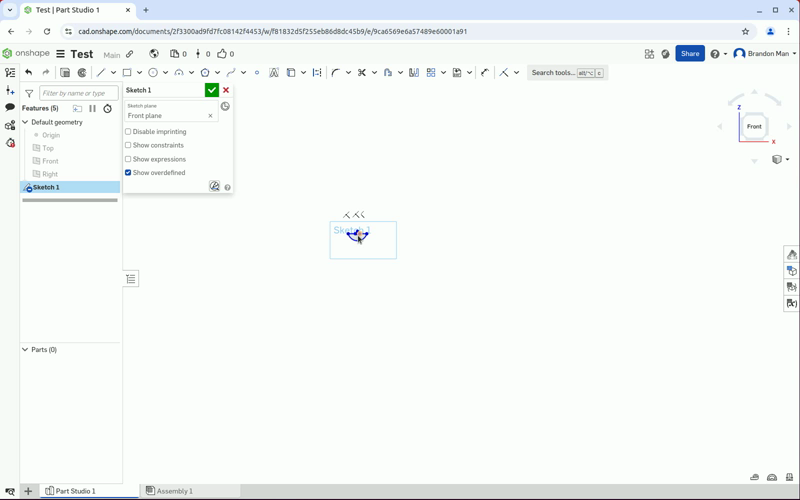
scroll(6)
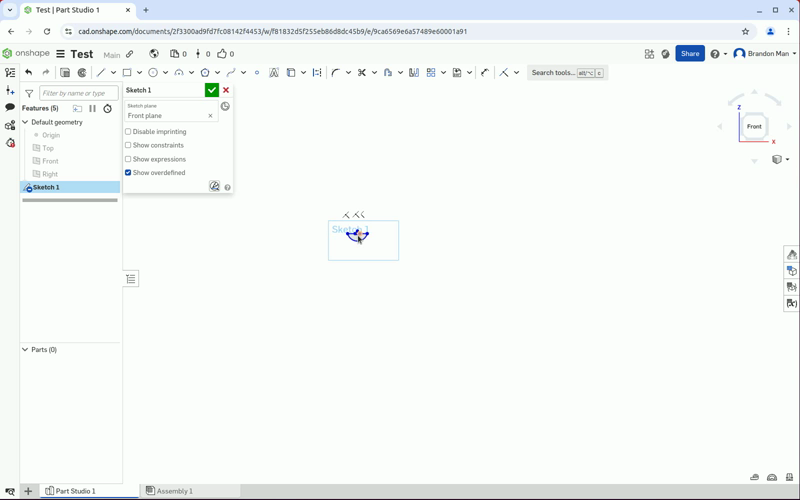
scroll(6)
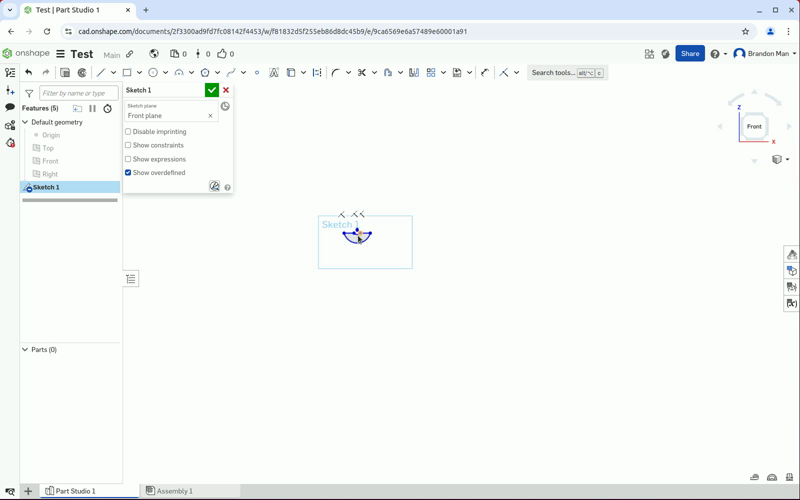
scroll(6)
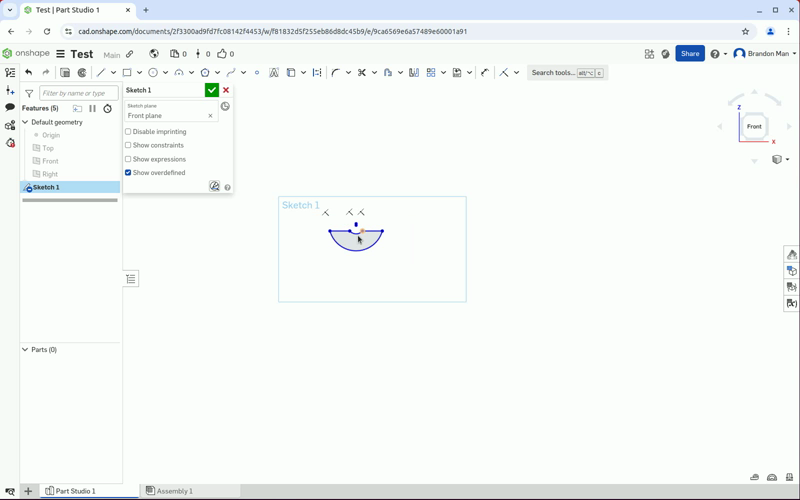
scroll(6)
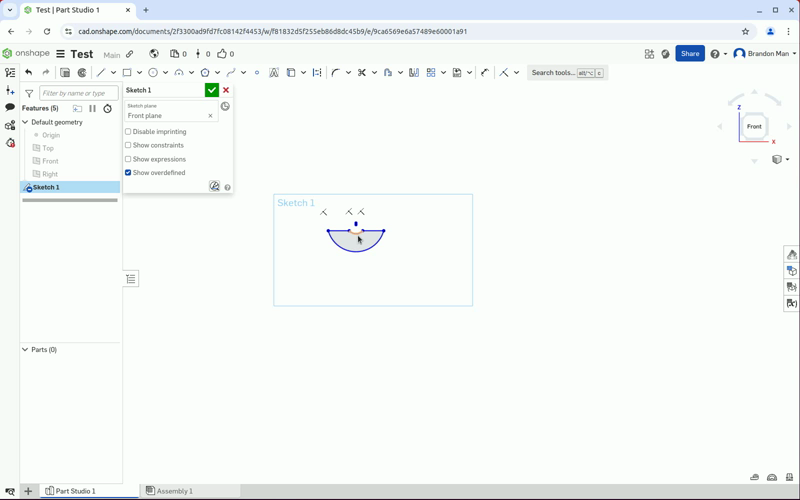
scroll(6)
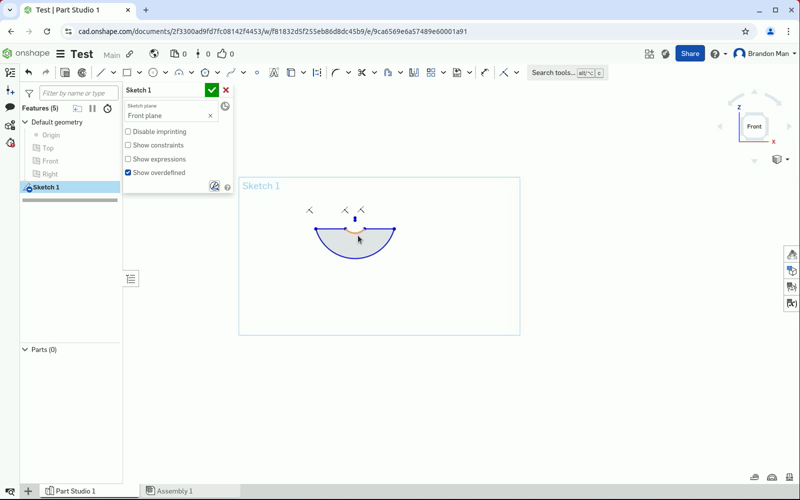
scroll(6)
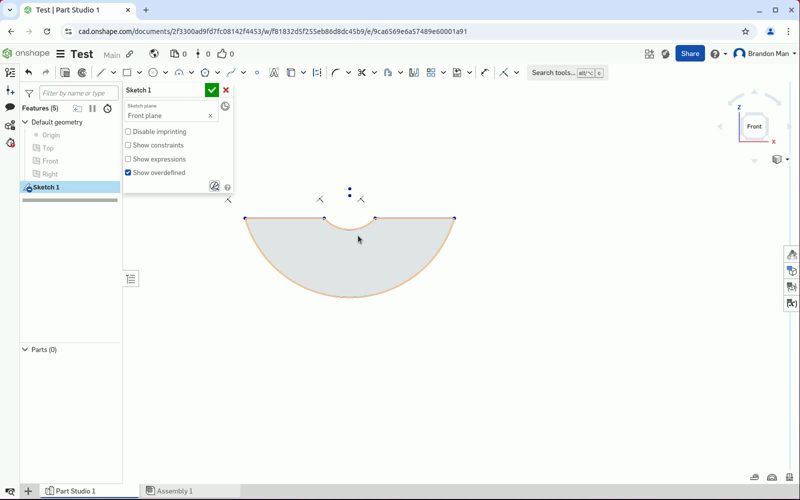
click(358, 235)
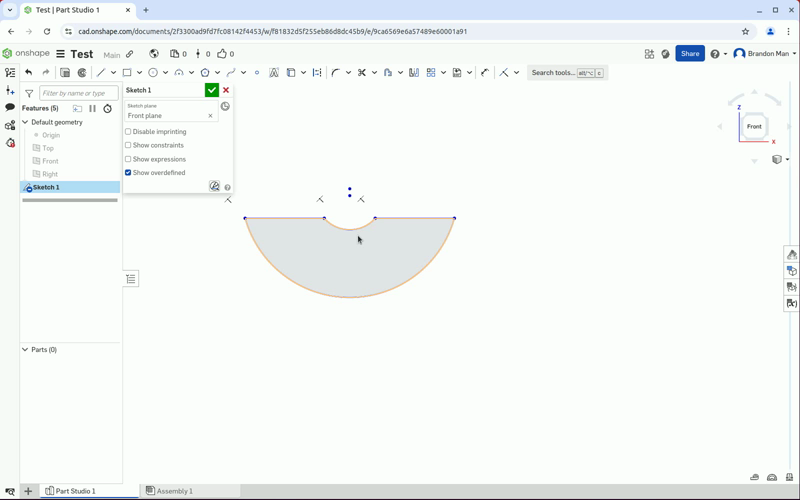
scroll(-6)
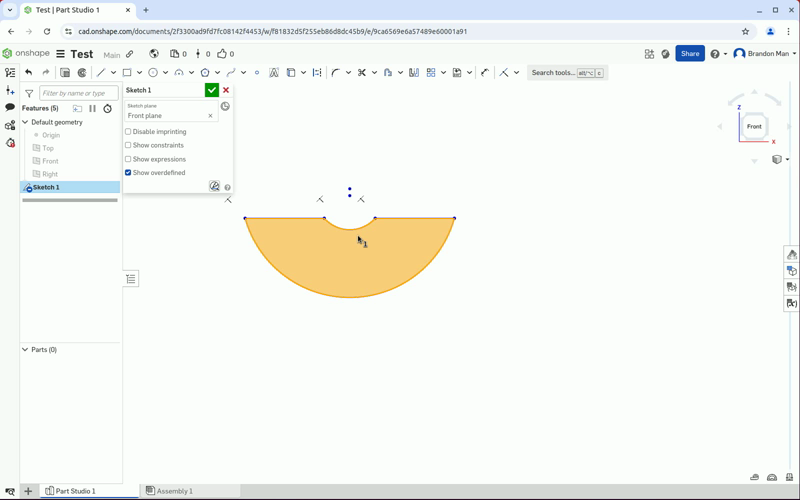
scroll(-6)
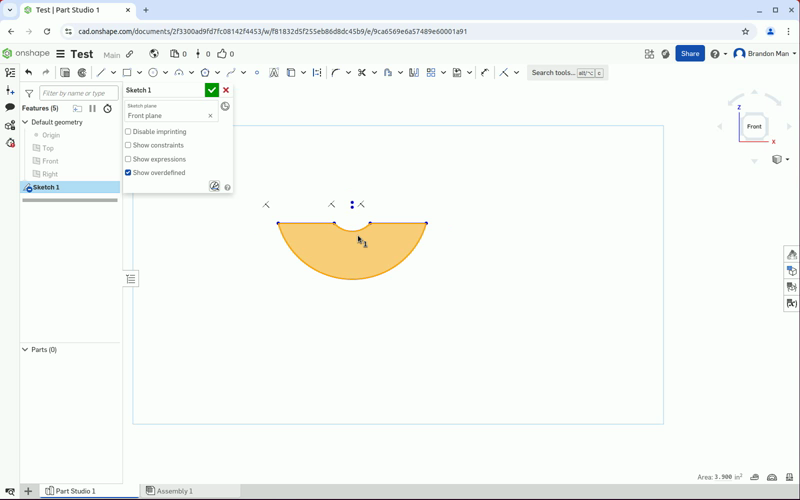
scroll(-6)
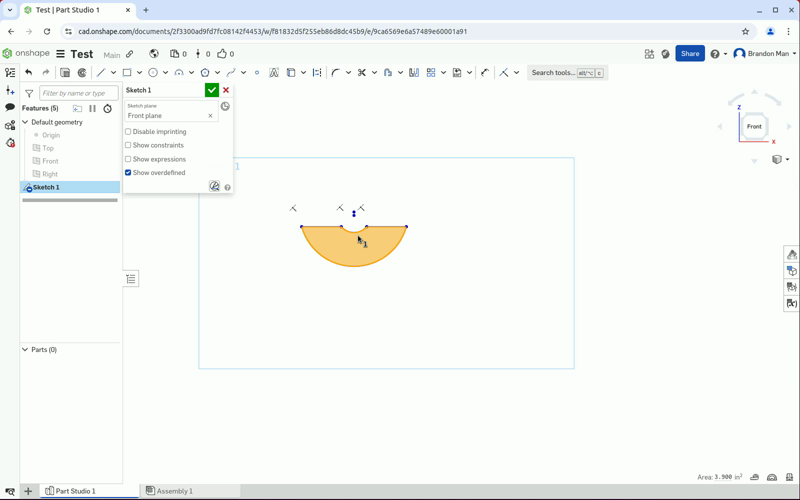
scroll(-6)
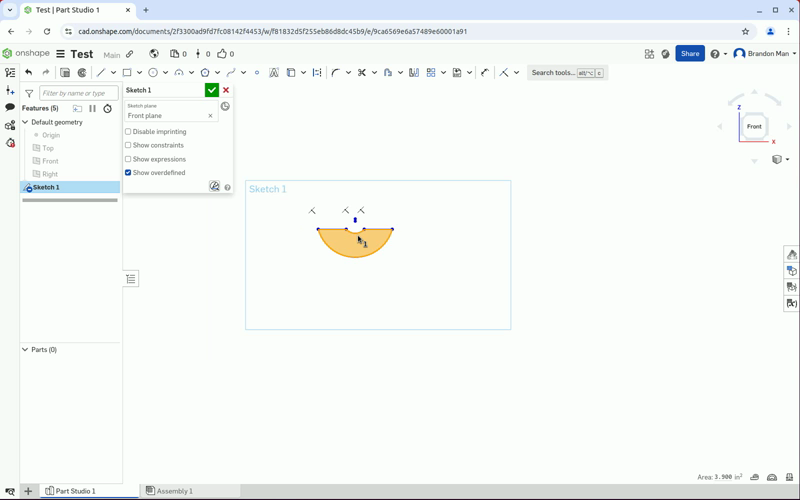
scroll(-6)
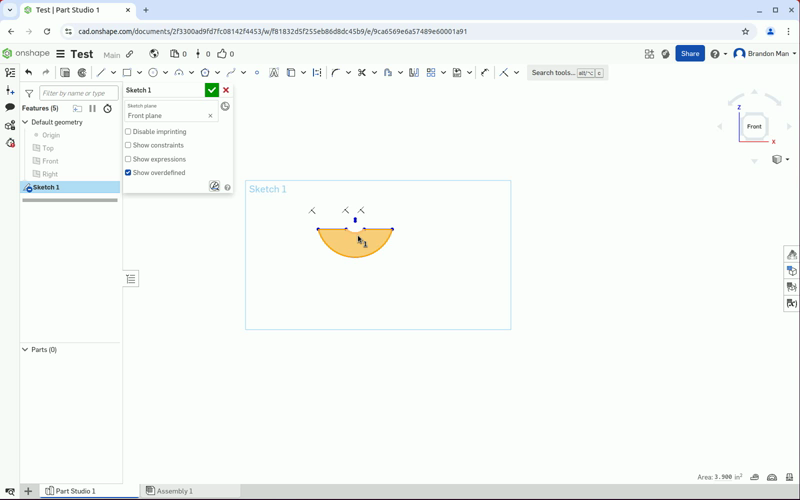
scroll(-6)
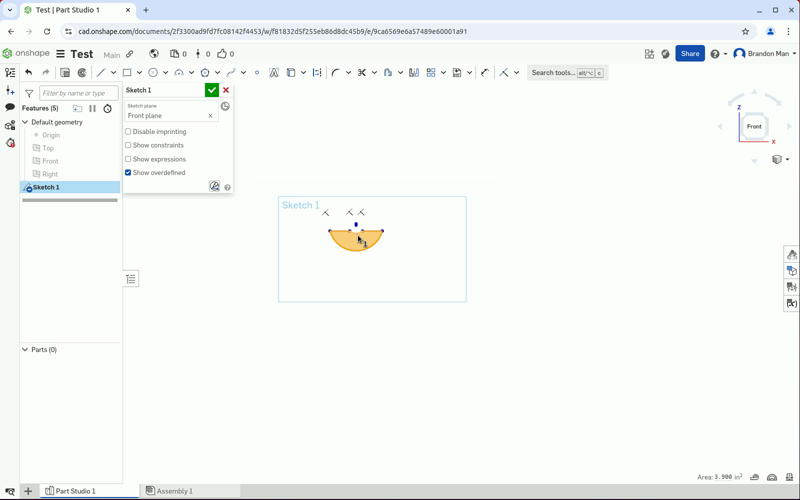
scroll(-6)
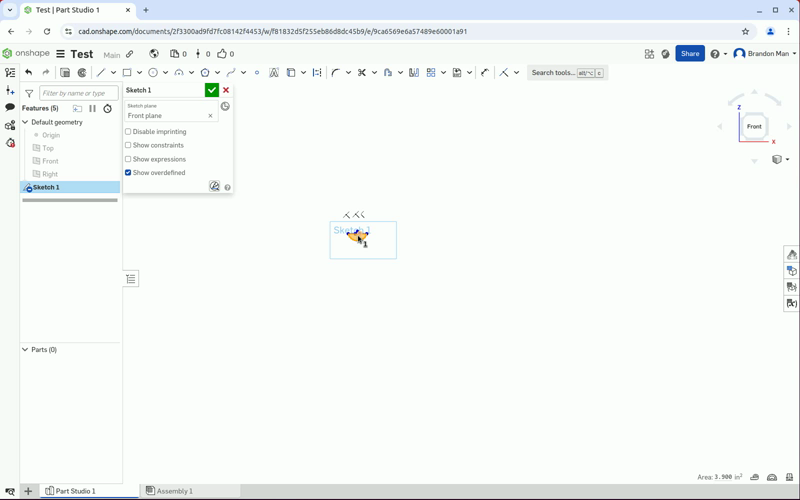
mouse_move(73, 352)
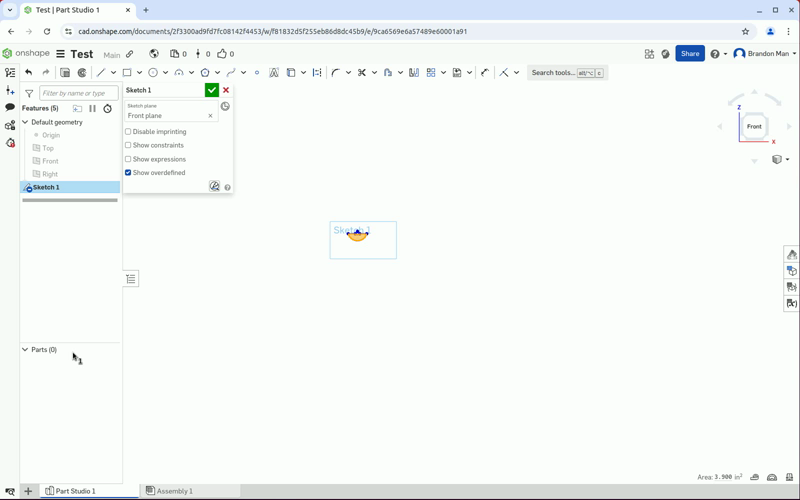
key(shift+y)
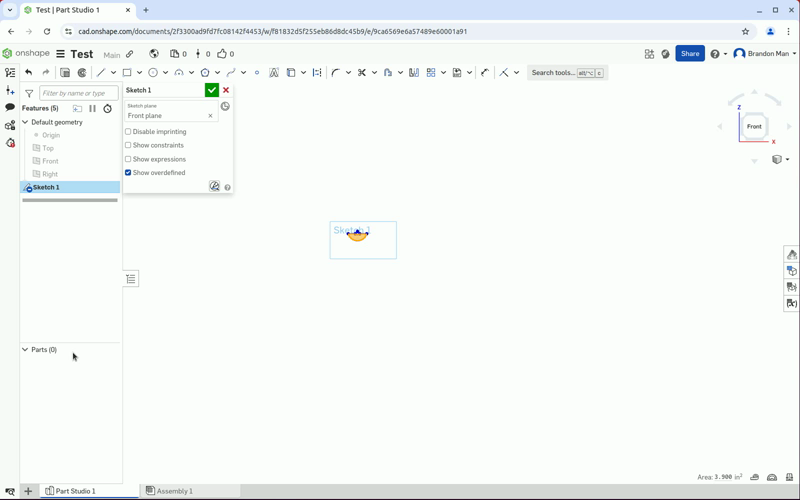
key(shift+e)
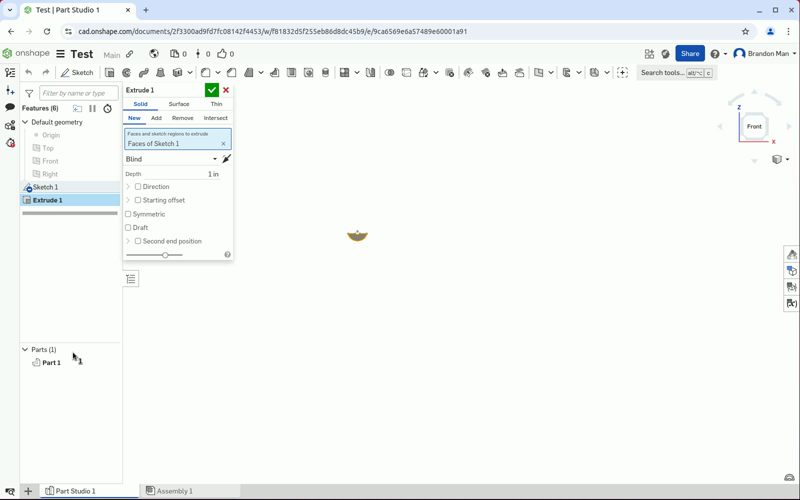
mouse_move(143, 106)
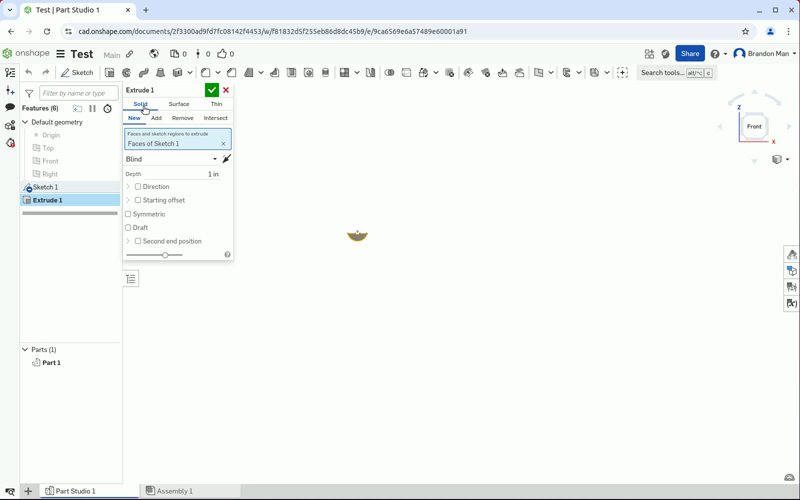
click(143, 106)
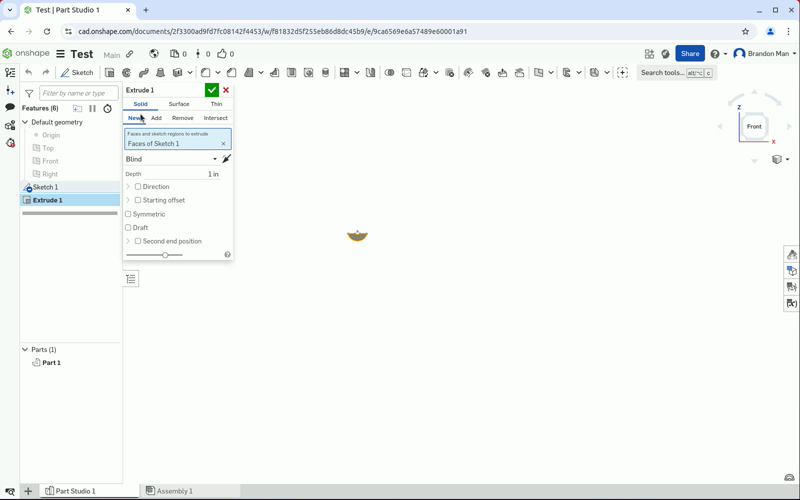
mouse_move(137, 120)
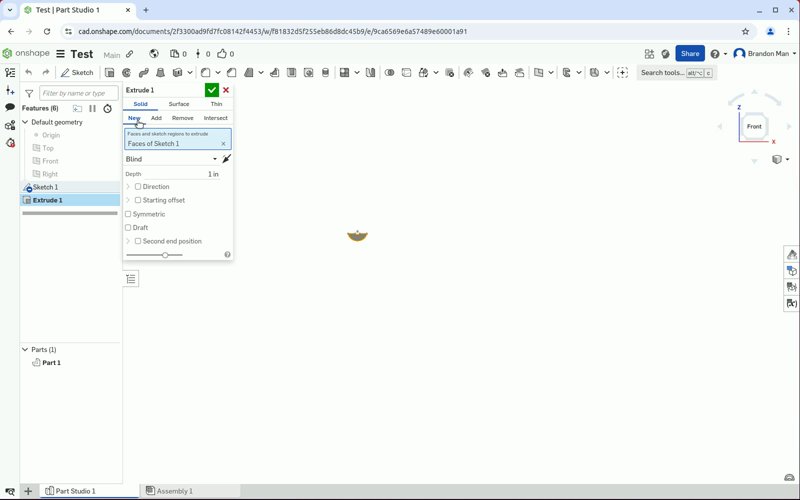
click(137, 120)
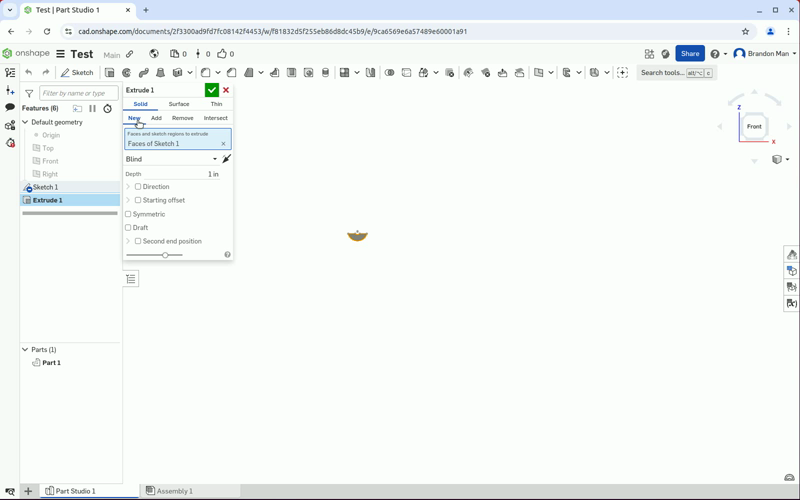
key(tab, 4)
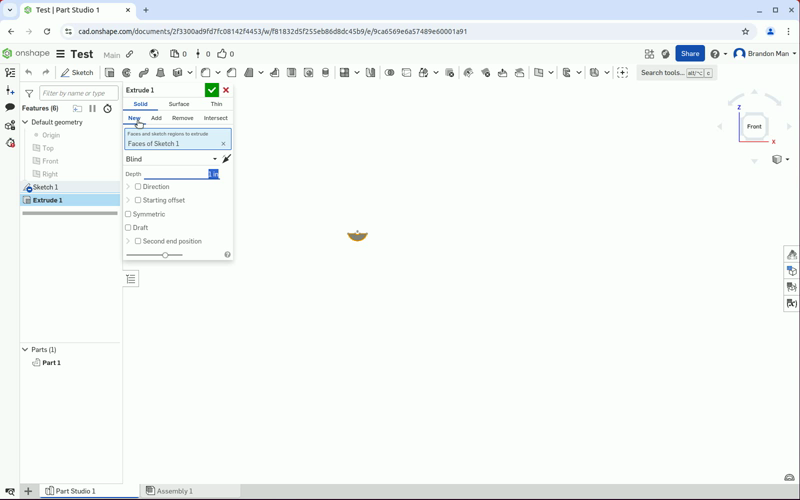
text(11.554)
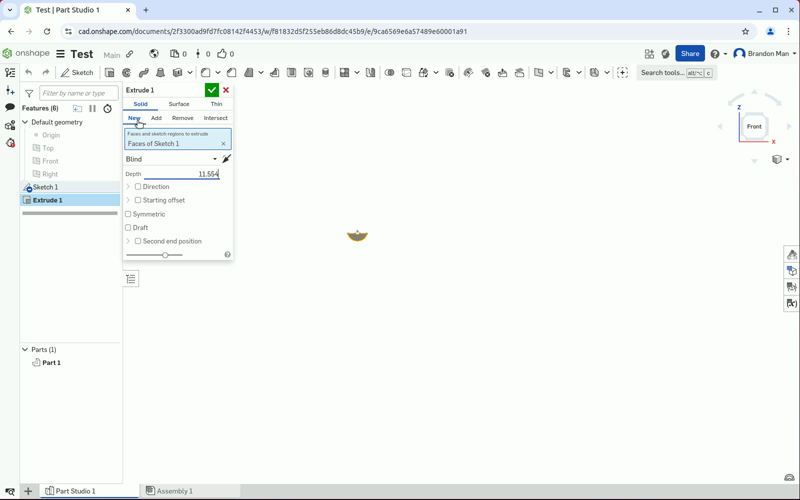
key(enter)
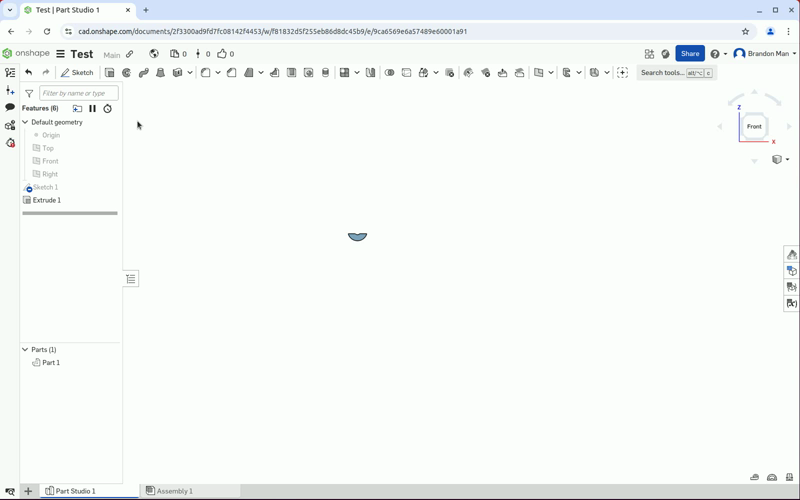
key(shift+h)
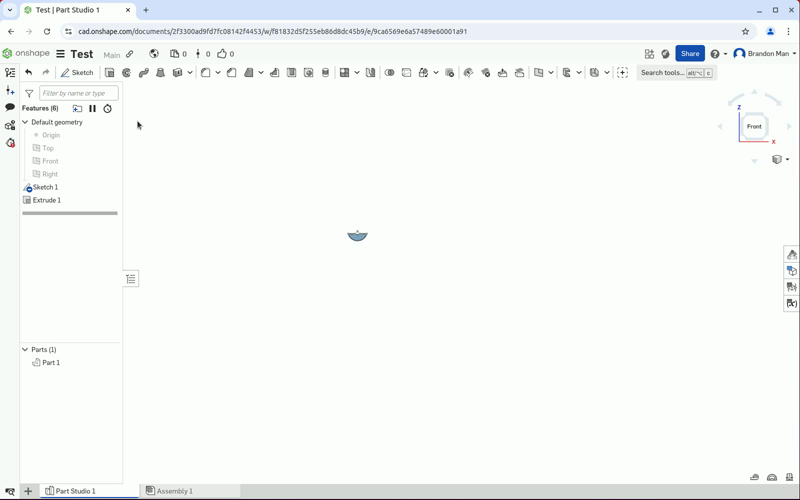
key(shift+h)
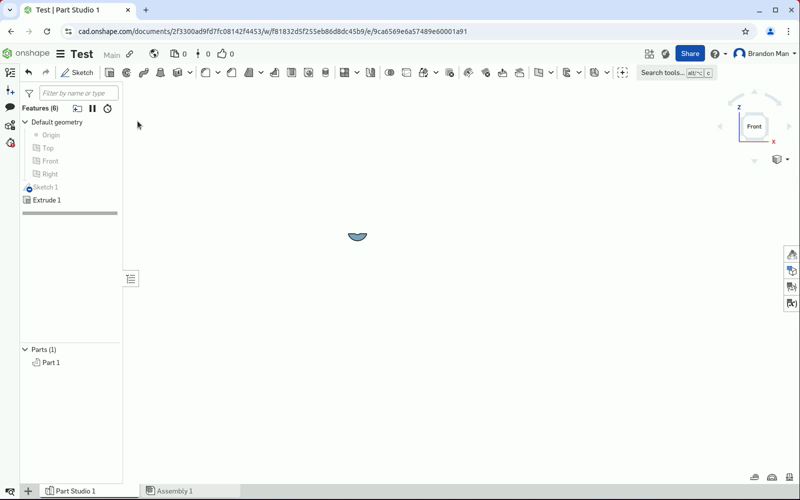
mouse_move(73, 189)
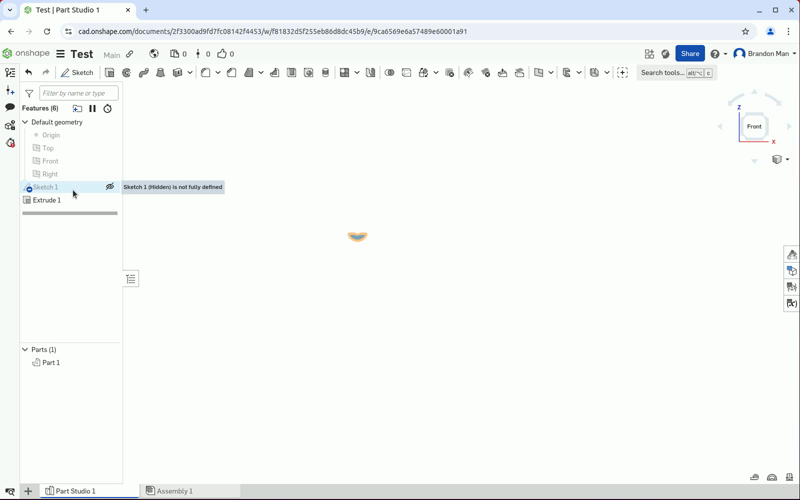
click(73, 189)
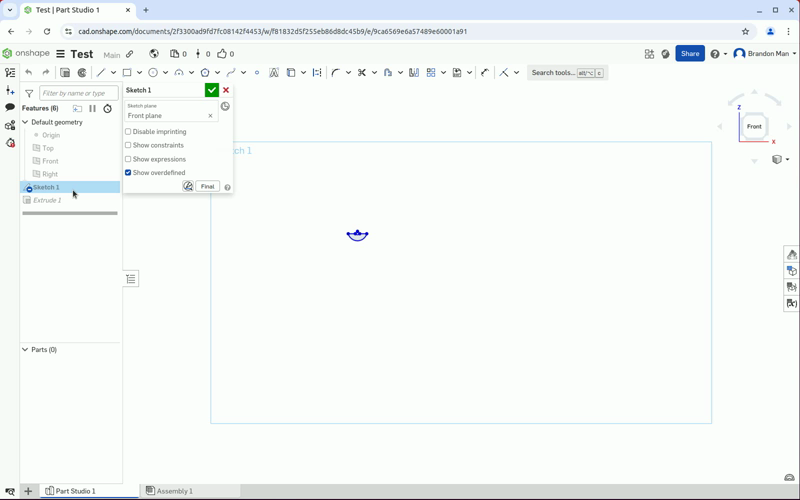
mouse_move(229, 92)
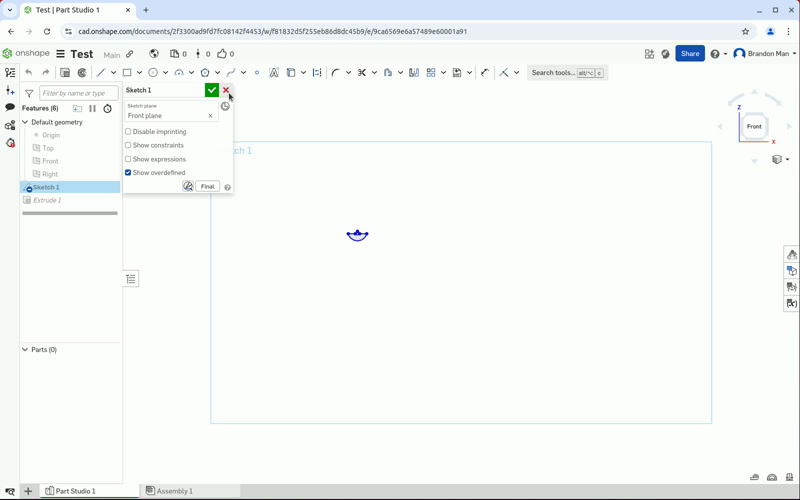
click(229, 92)
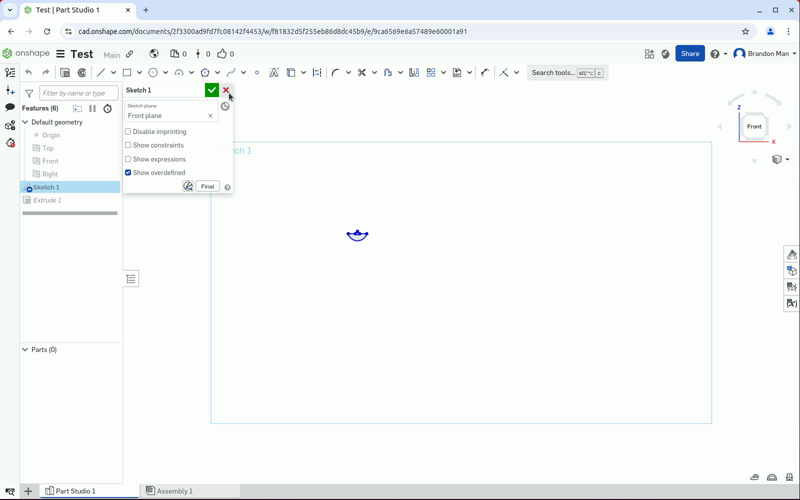
key(shift+s)
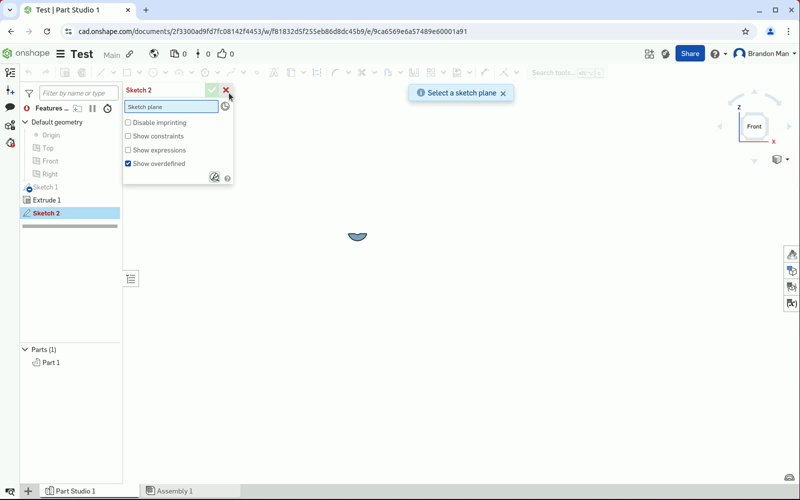
mouse_move(73, 163)
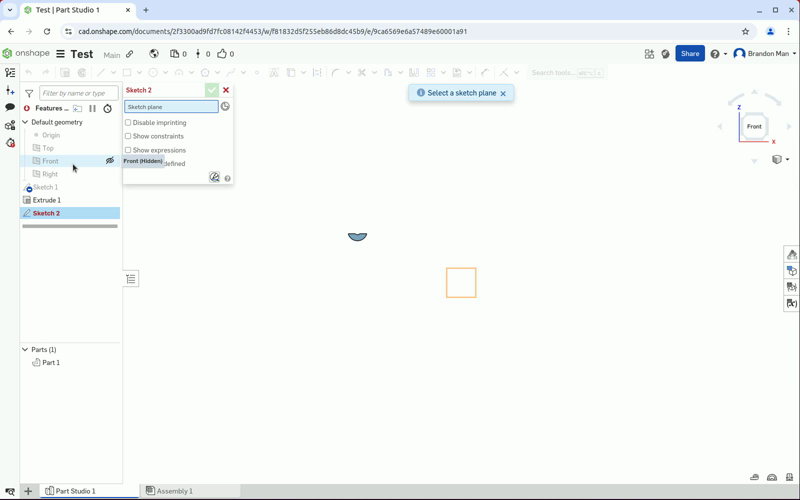
click(73, 163)
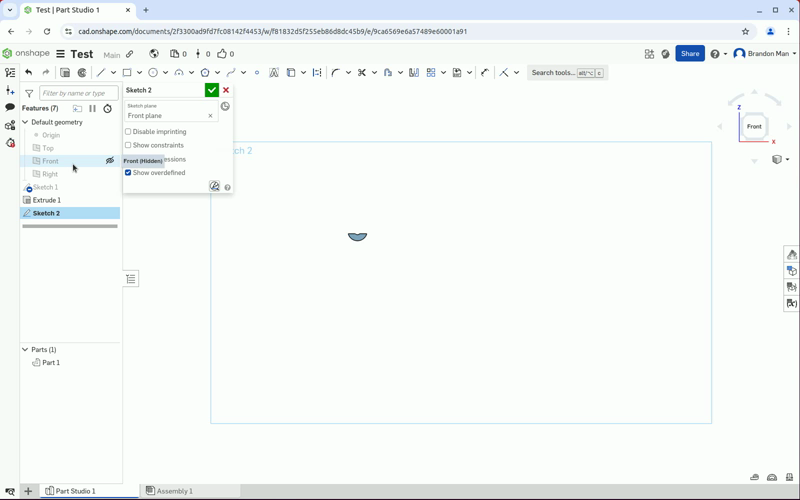
mouse_move(73, 352)
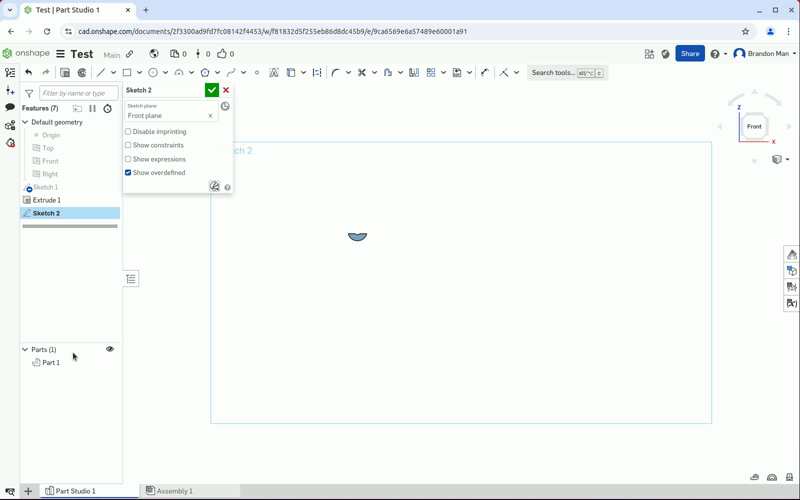
key(y)
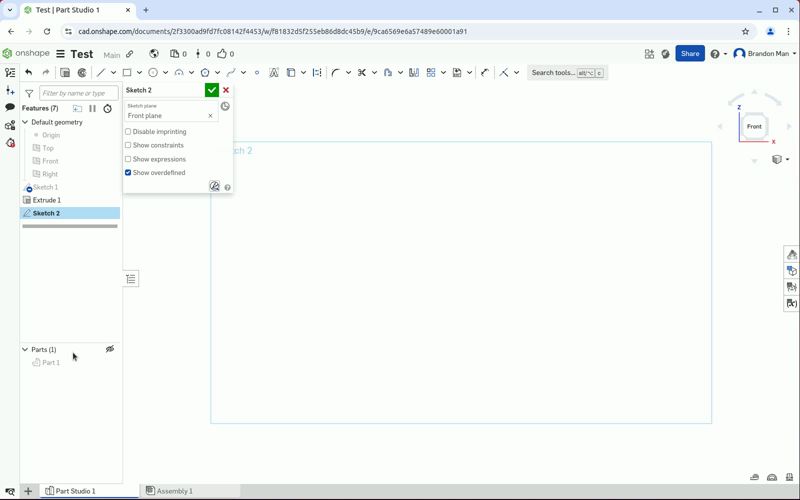
key(a)
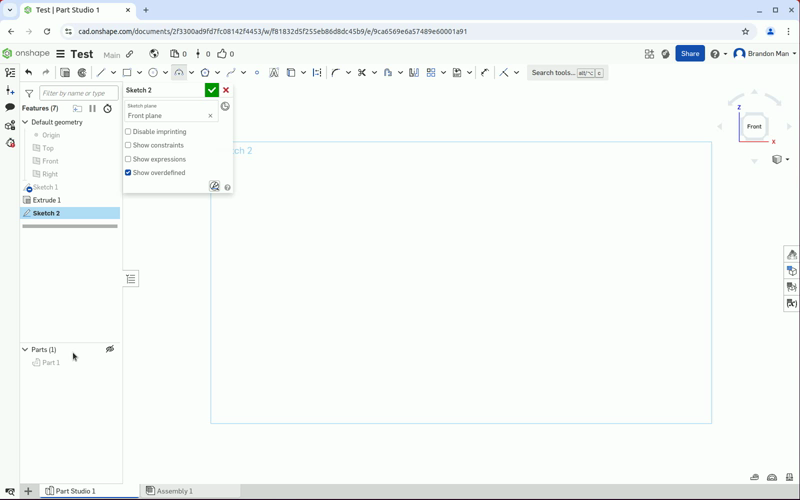
key_down(shift)
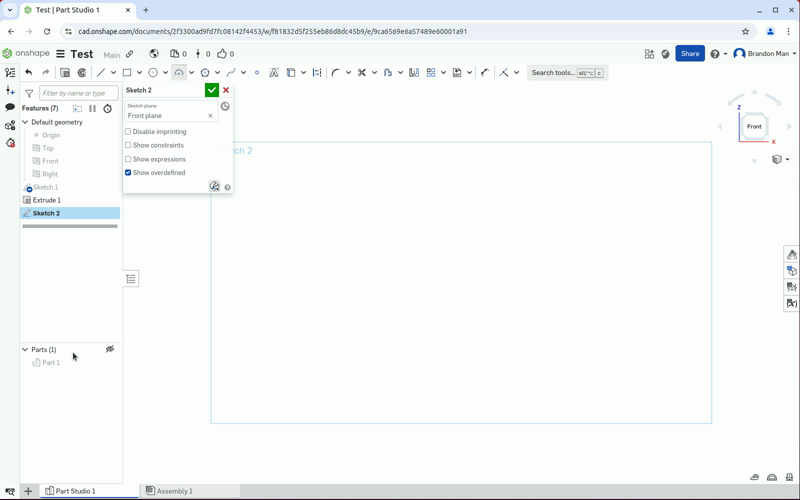
mouse_move(355, 233)
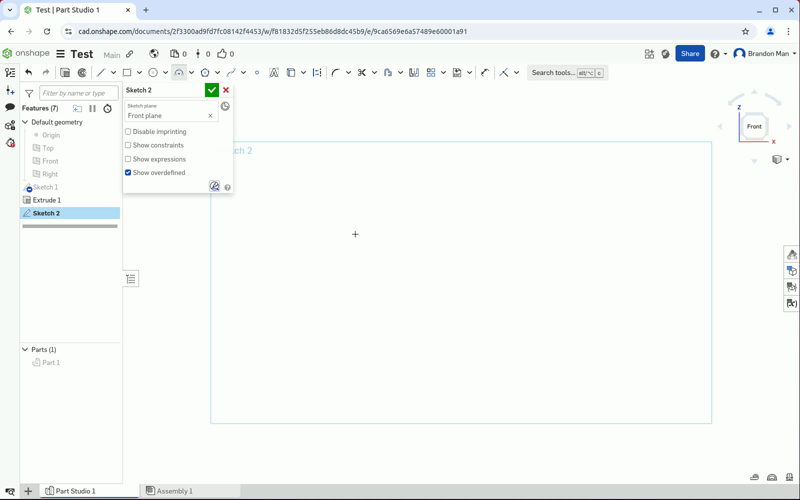
click(355, 233)
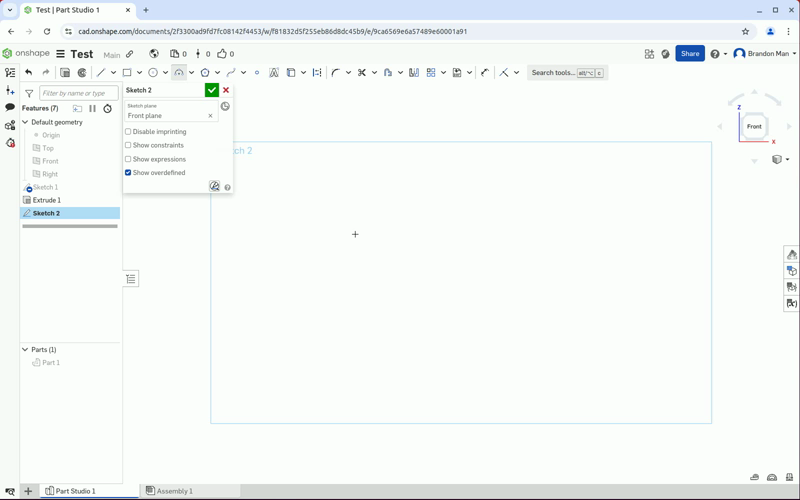
key_up(shift)
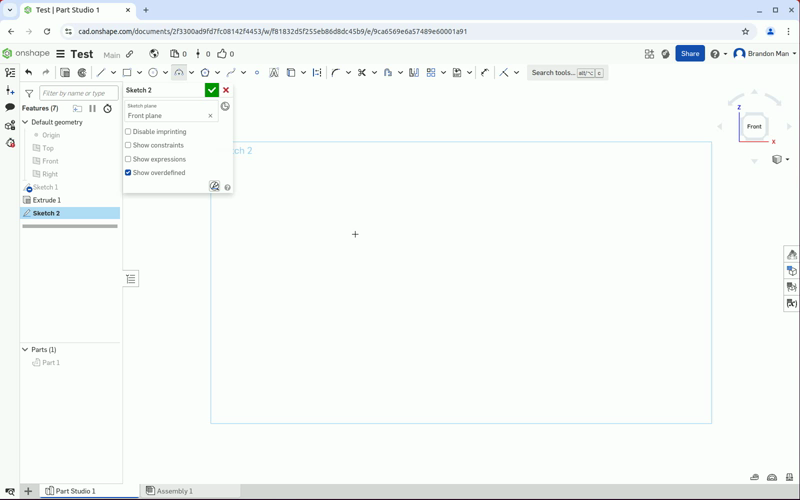
key_down(shift)
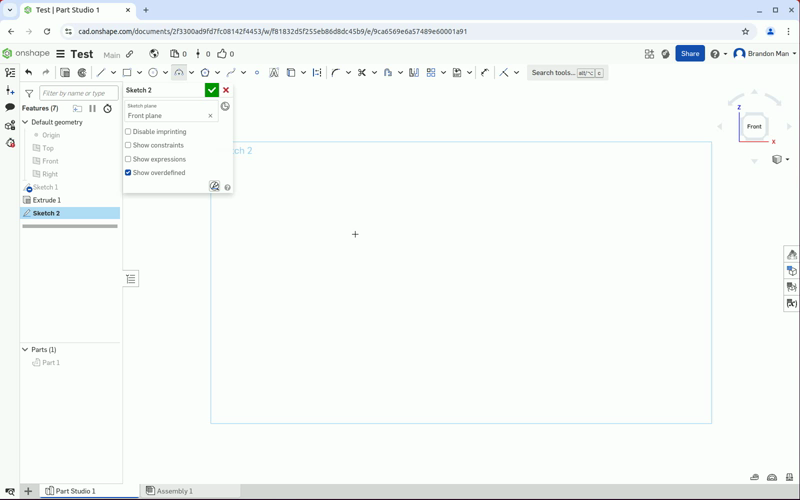
mouse_move(361, 233)
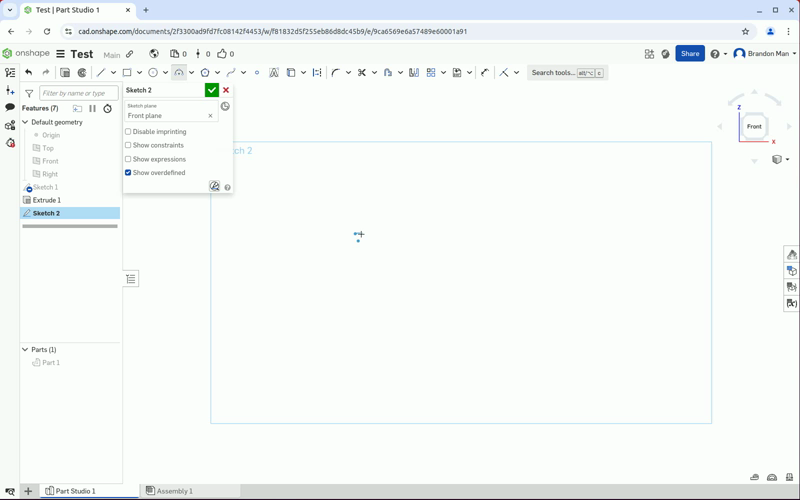
scroll(6)
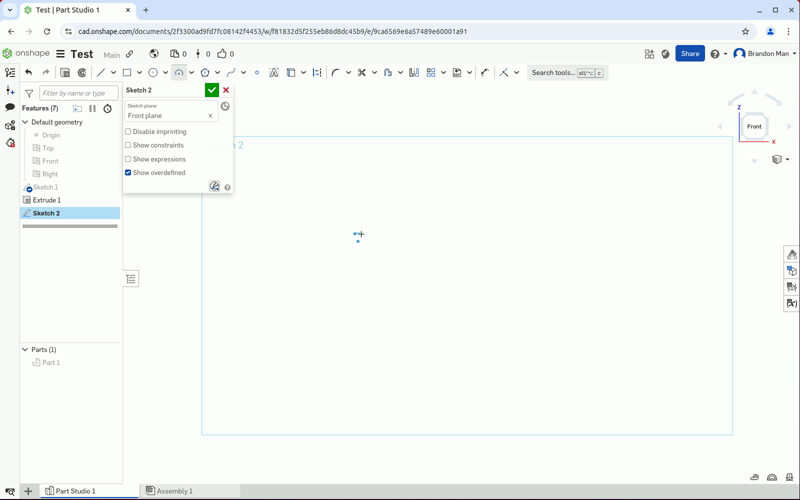
scroll(6)
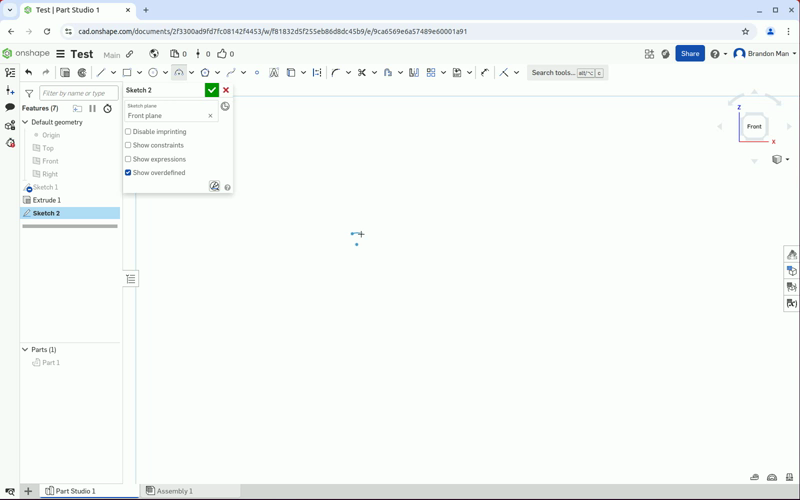
scroll(6)
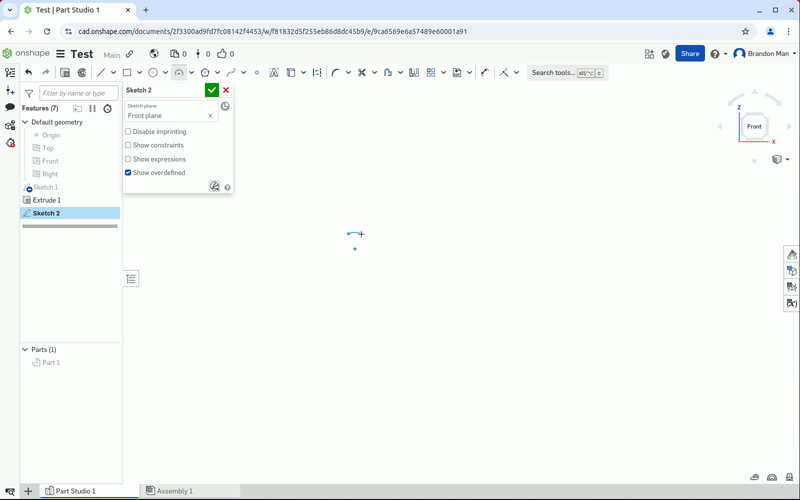
scroll(6)
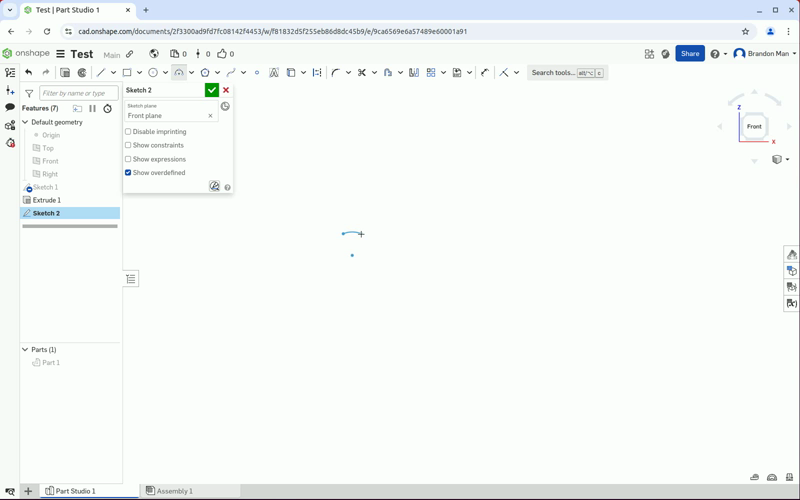
scroll(6)
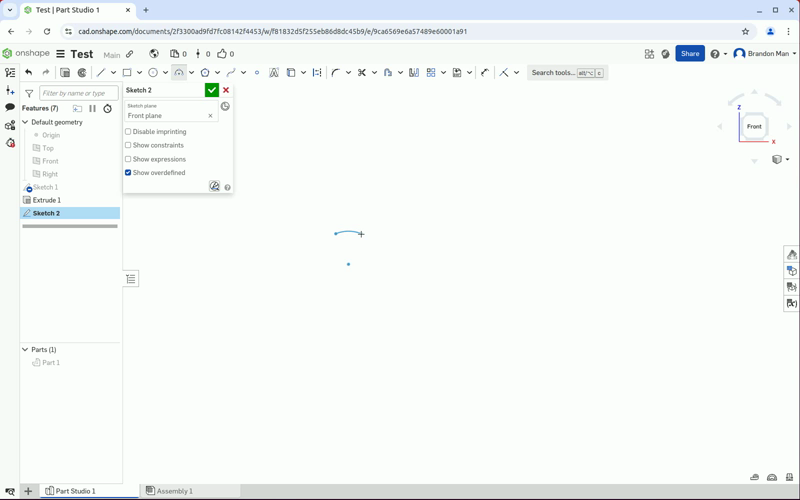
scroll(6)
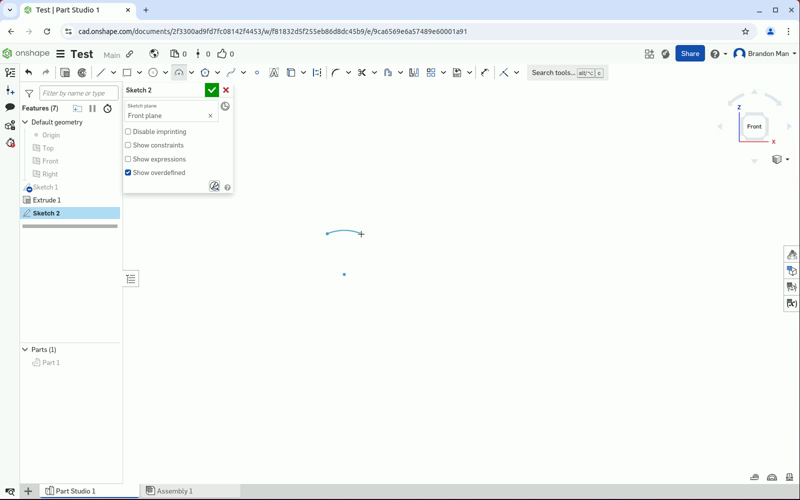
scroll(6)
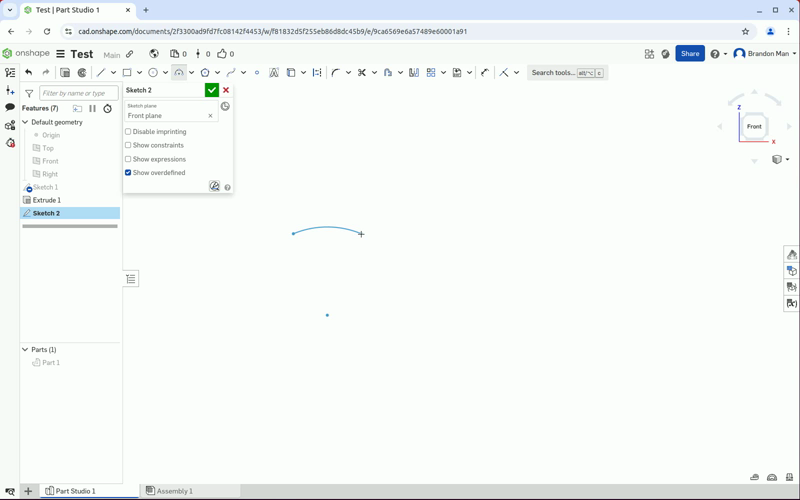
click(361, 233)
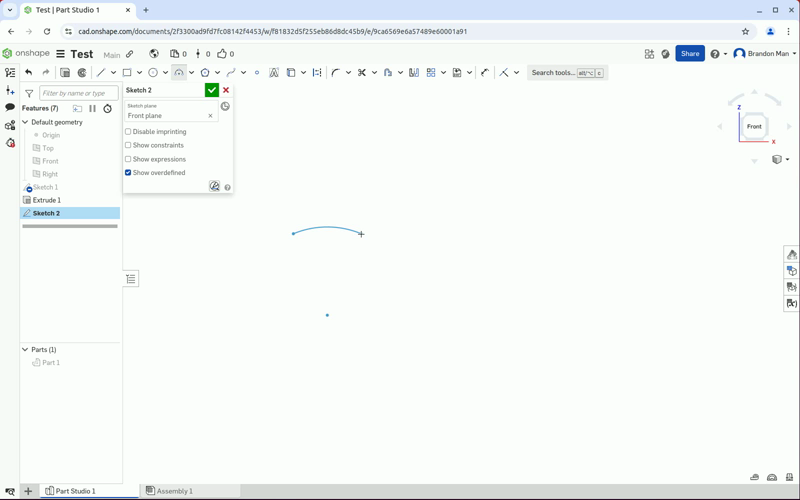
scroll(-6)
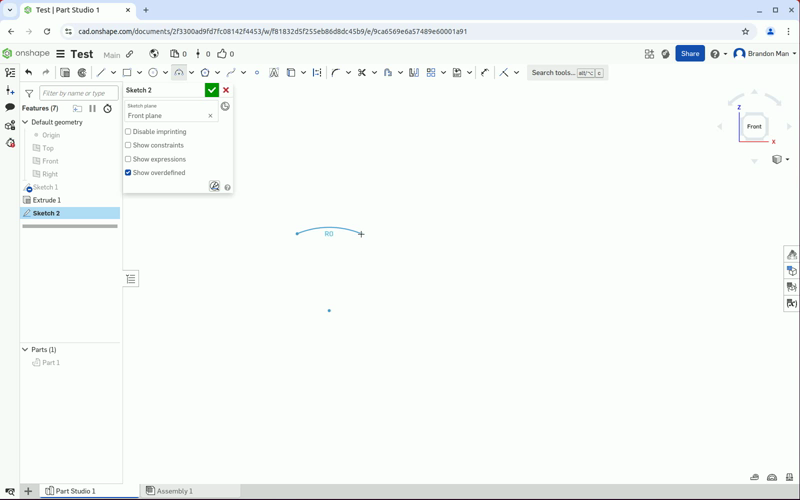
scroll(-6)
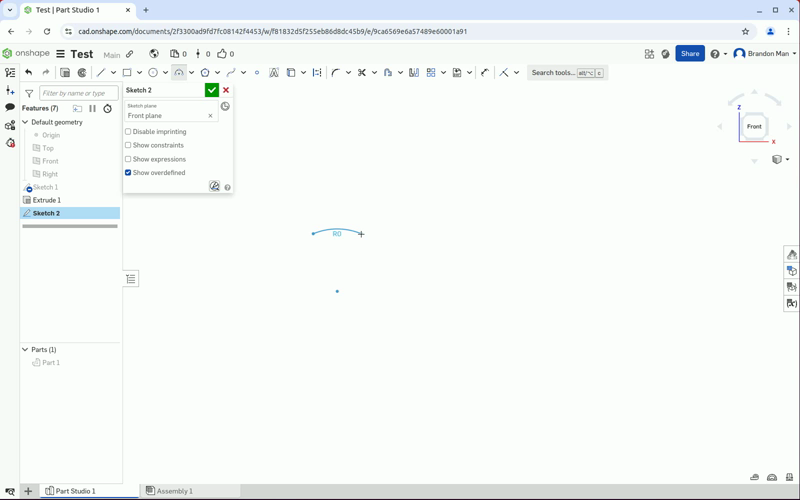
scroll(-6)
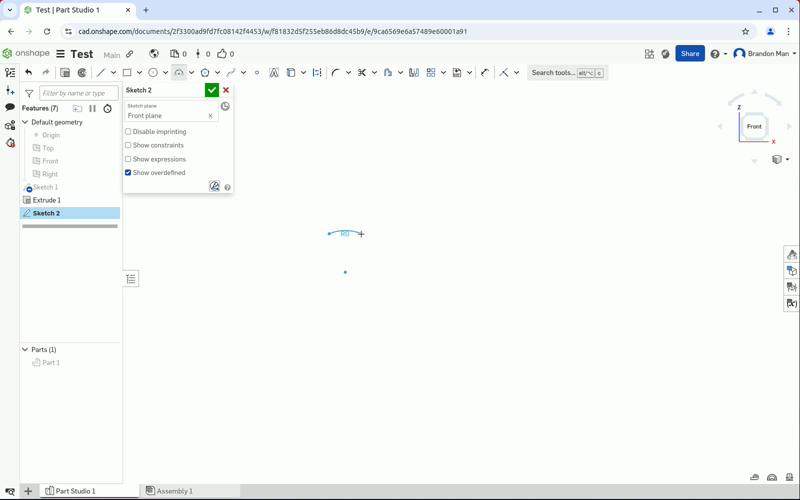
scroll(-6)
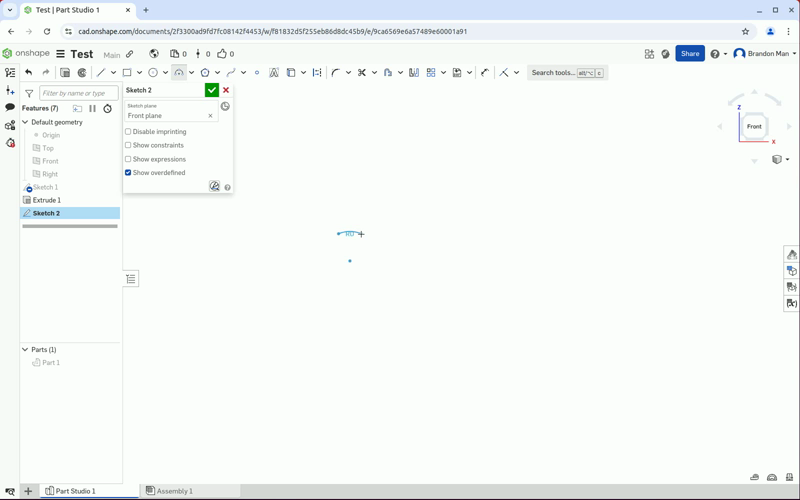
scroll(-6)
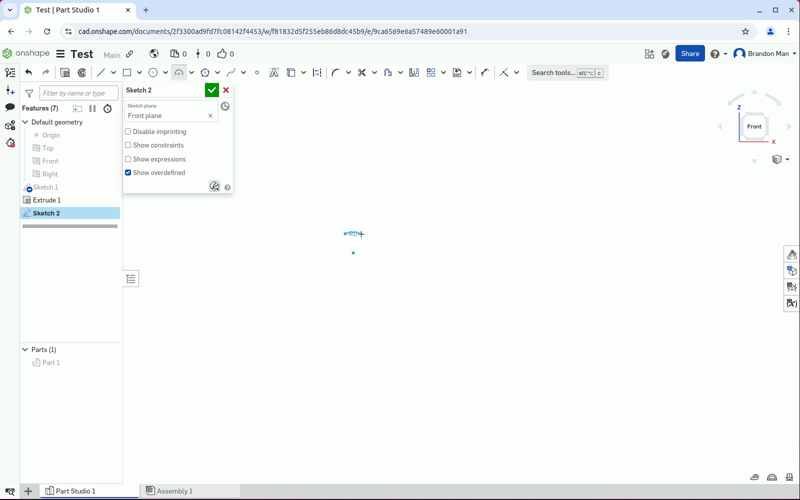
scroll(-6)
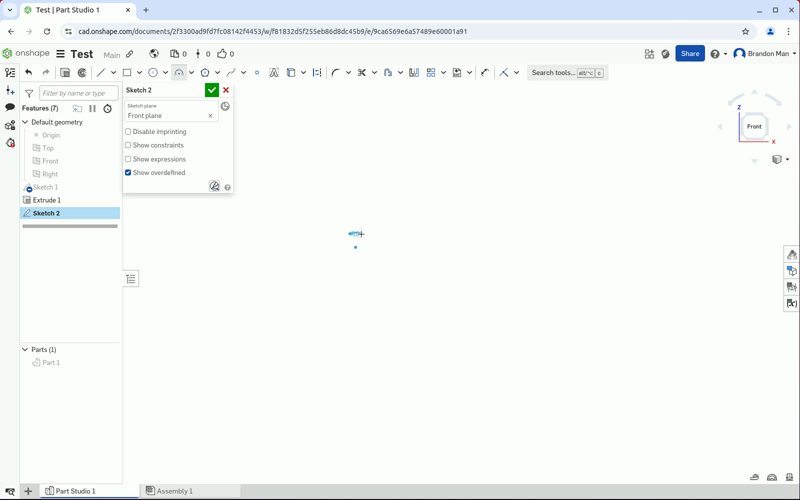
scroll(-6)
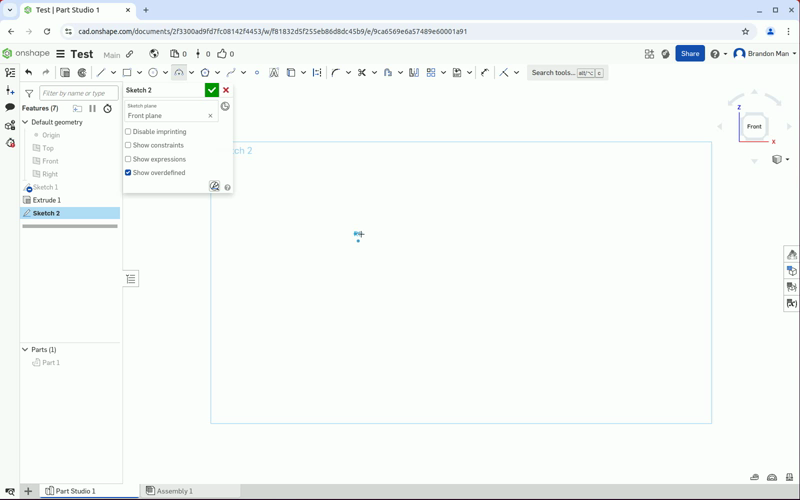
mouse_move(358, 234)
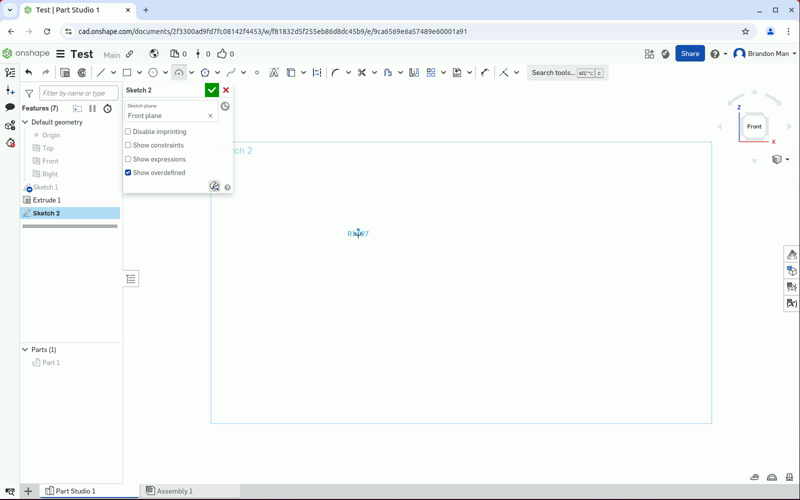
scroll(6)
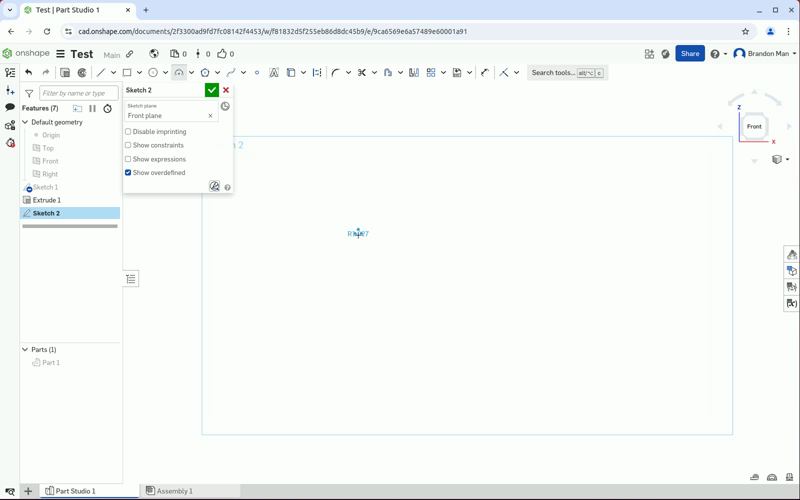
scroll(6)
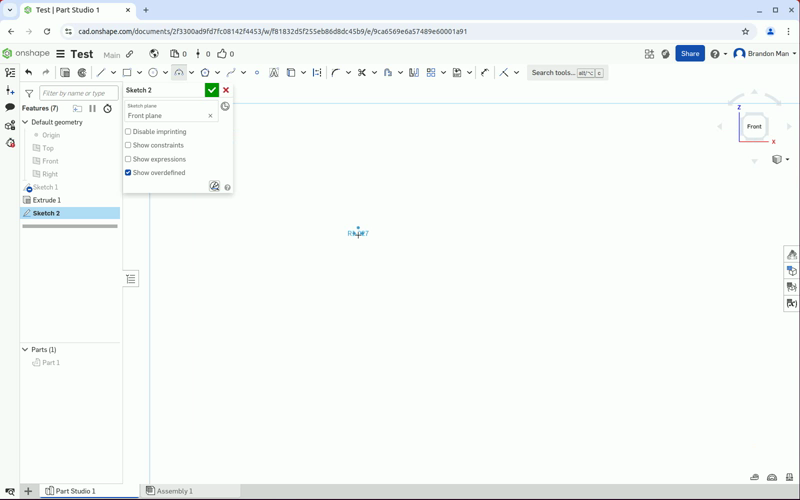
scroll(6)
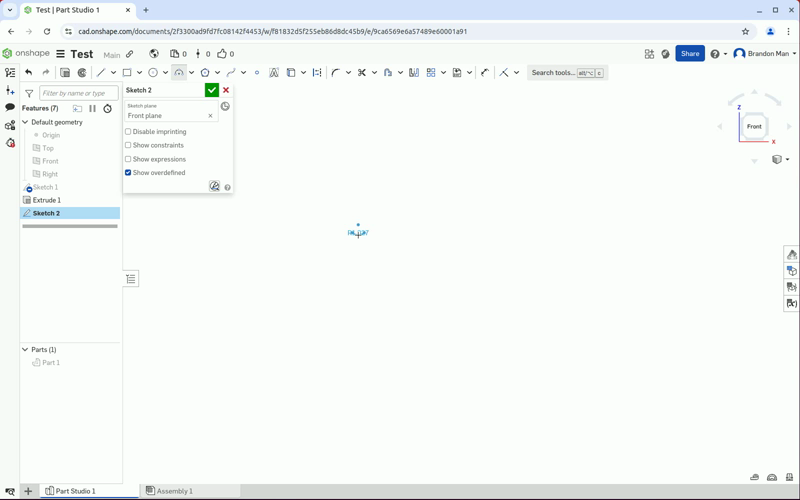
scroll(6)
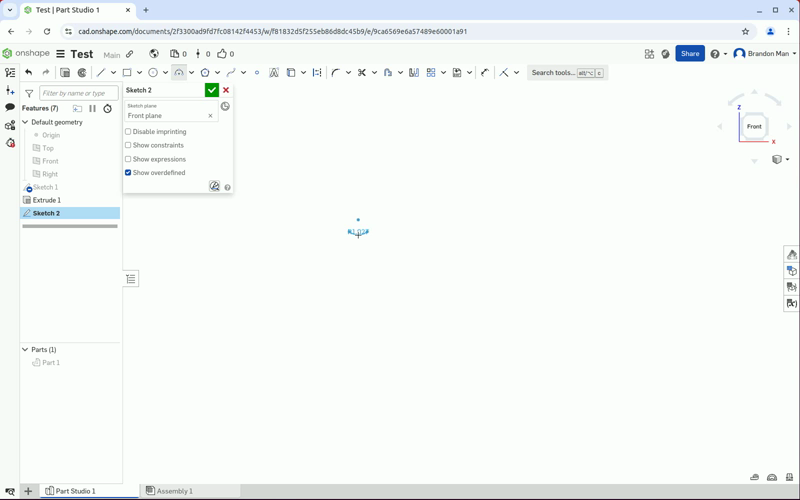
scroll(6)
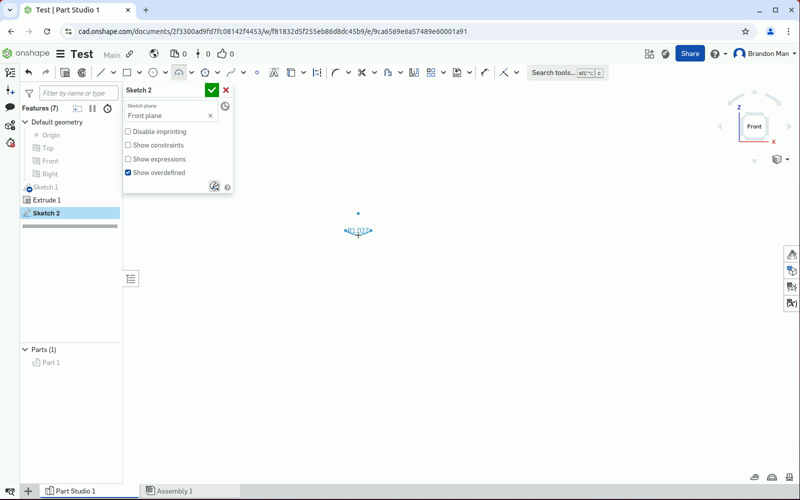
scroll(6)
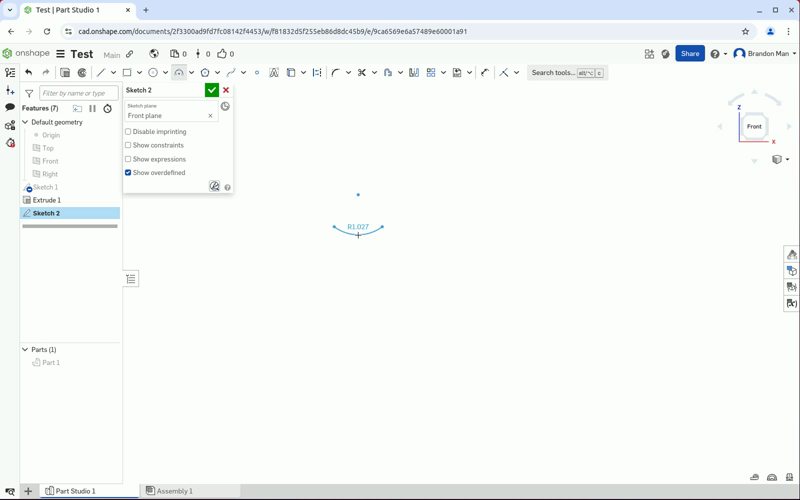
scroll(6)
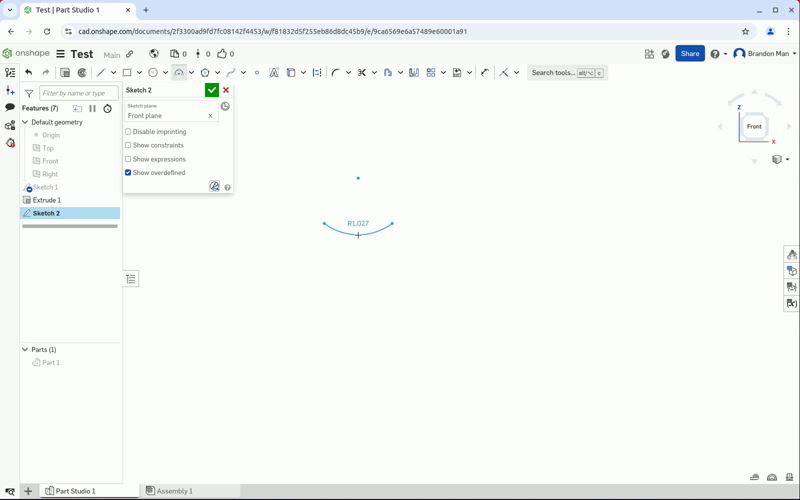
click(358, 234)
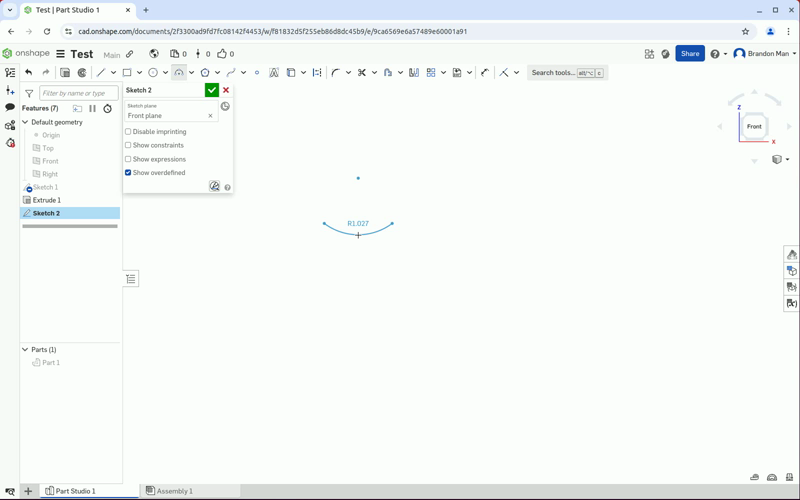
scroll(-6)
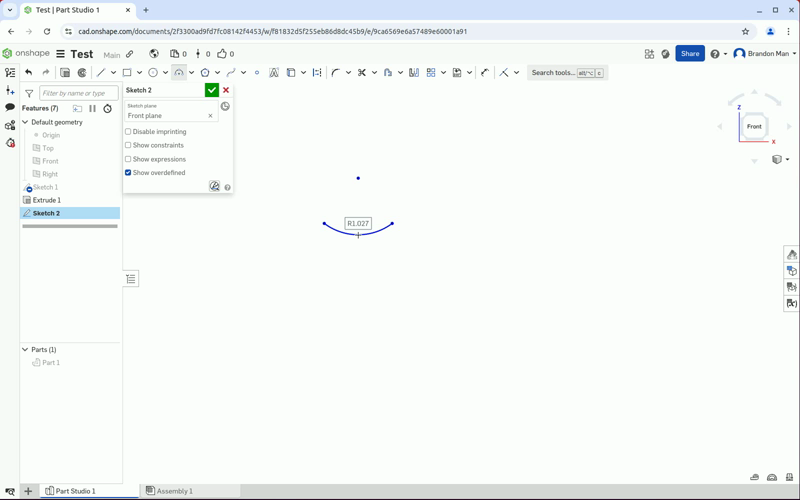
scroll(-6)
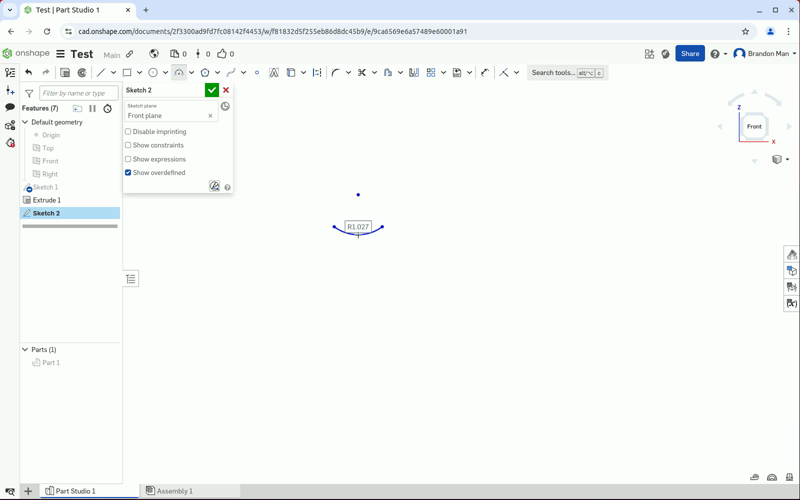
scroll(-6)
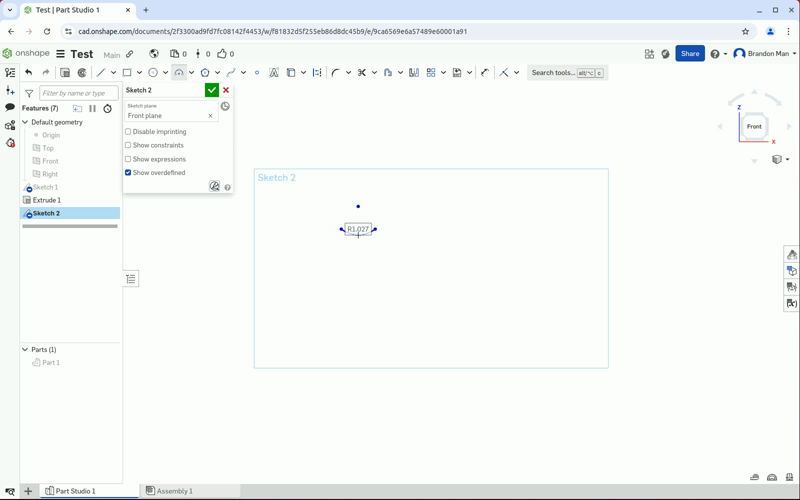
scroll(-6)
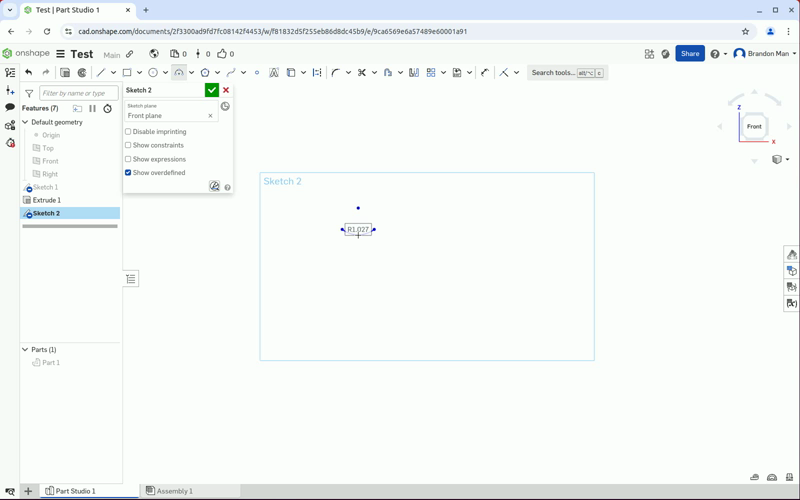
scroll(-6)
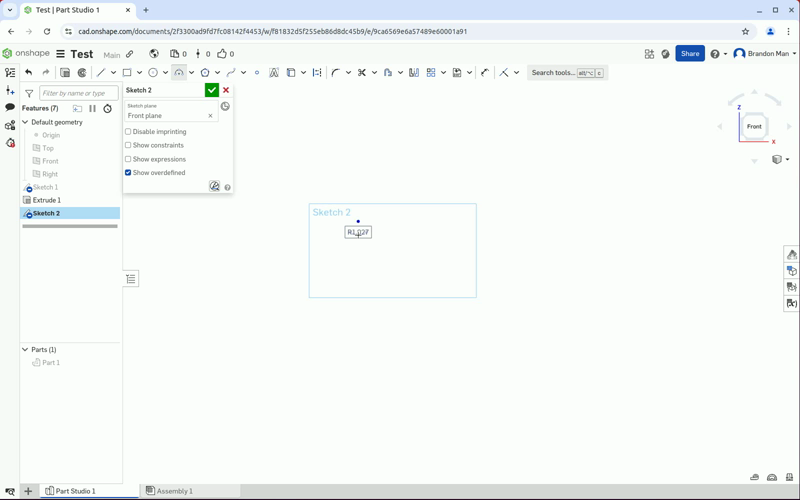
scroll(-6)
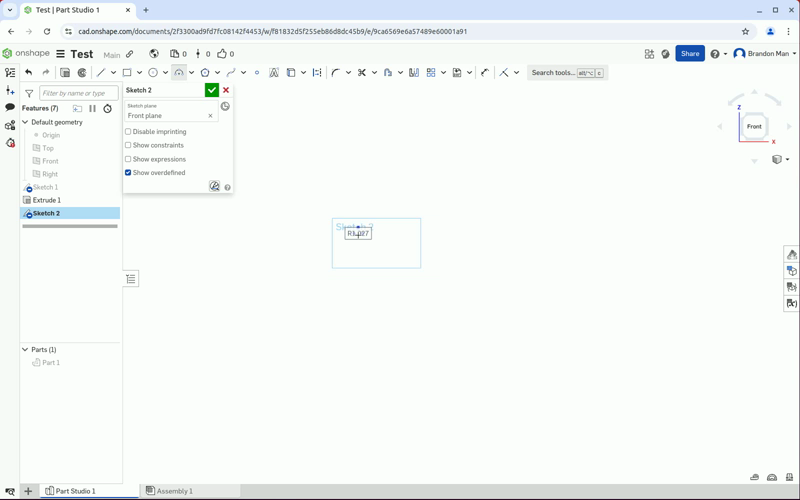
scroll(-6)
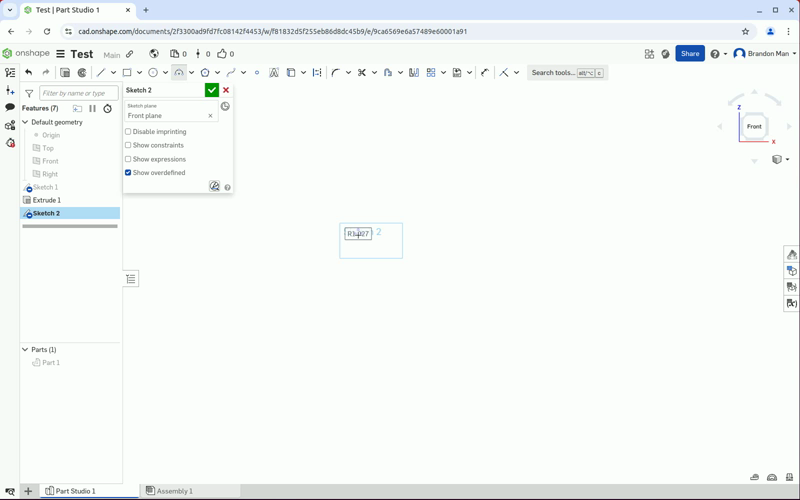
key_up(shift)
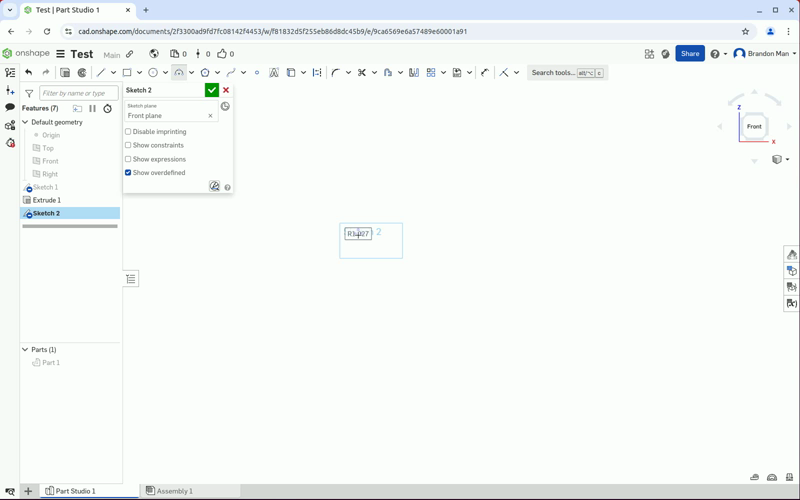
key(esc)
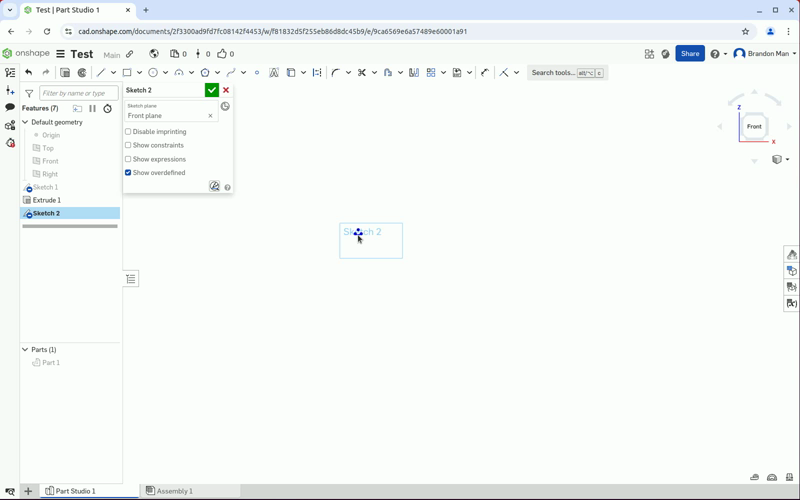
key(l)
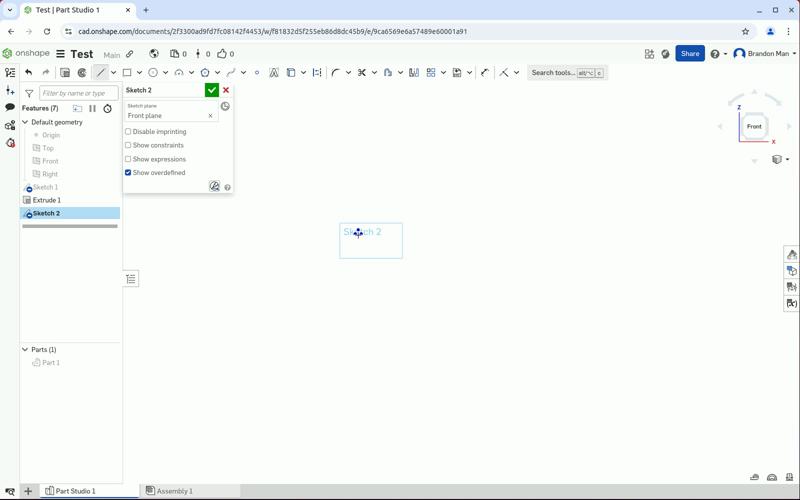
mouse_move(361, 233)
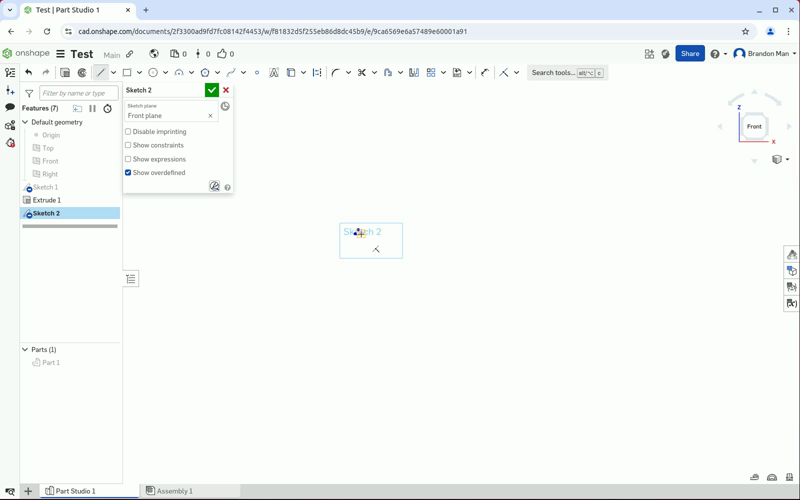
scroll(6)
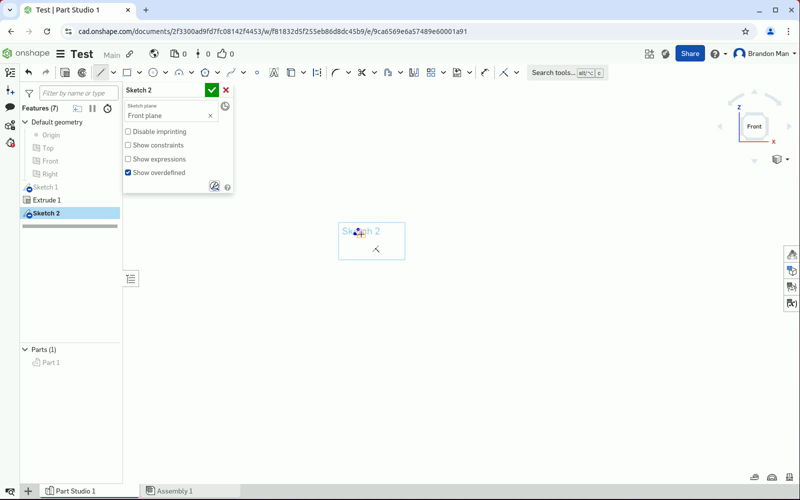
scroll(6)
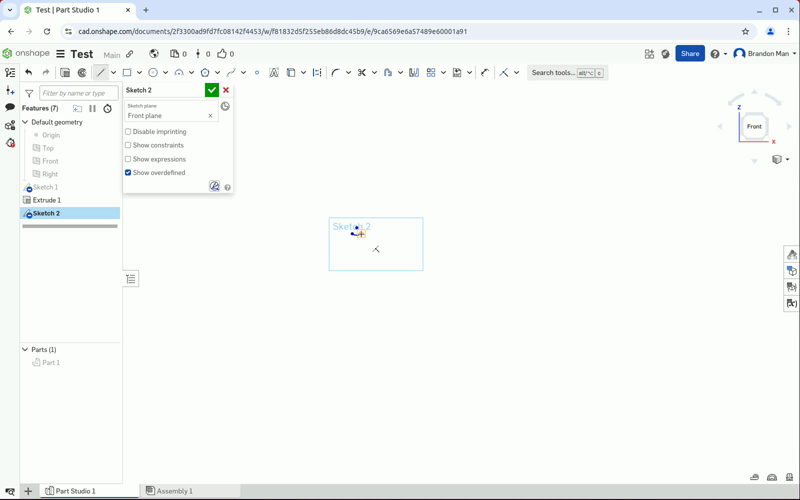
scroll(6)
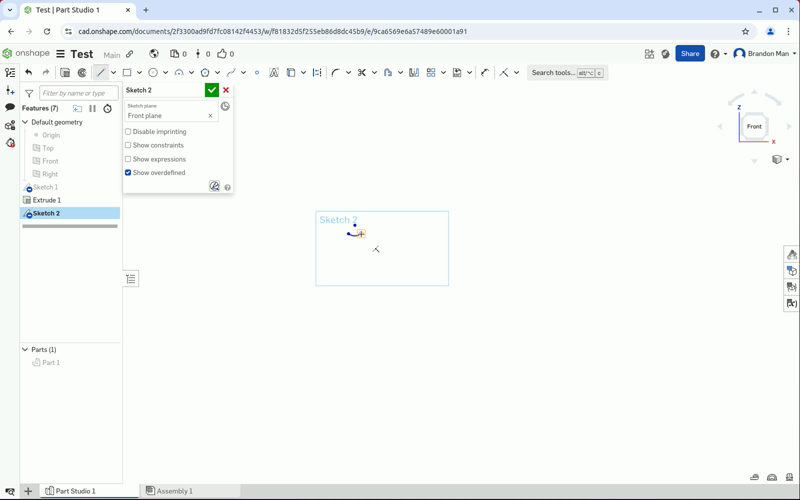
scroll(6)
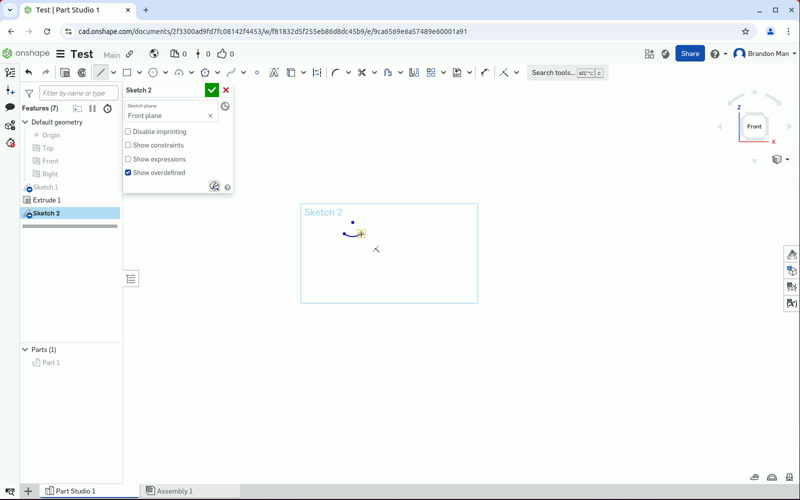
scroll(6)
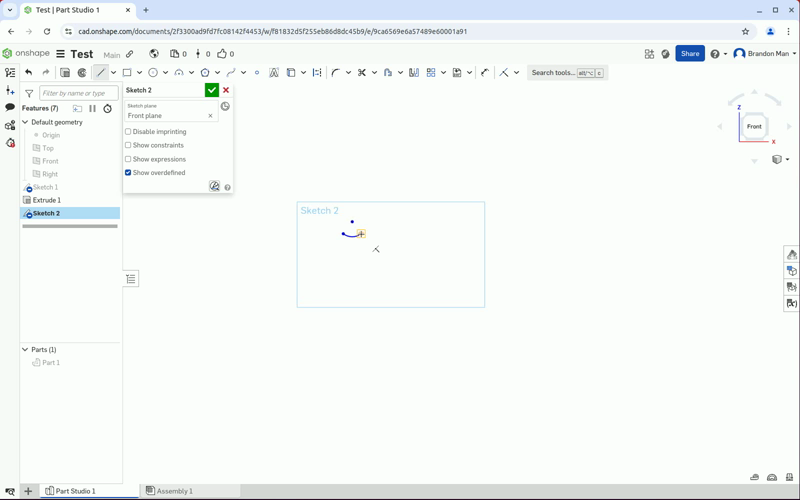
scroll(6)
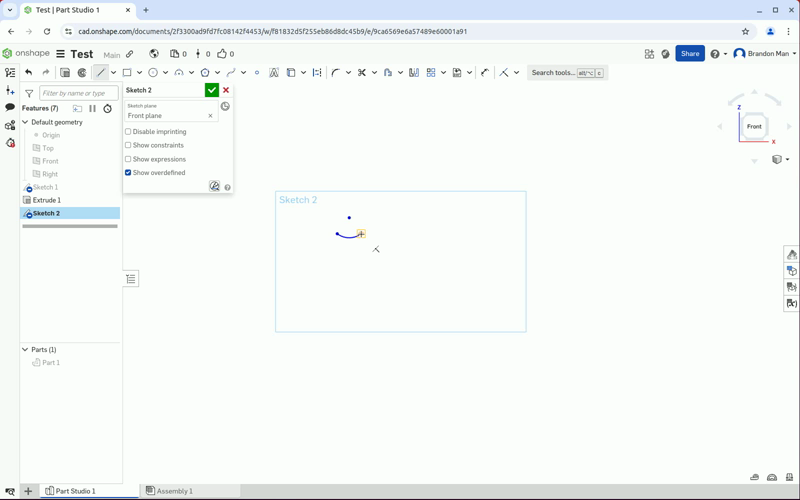
scroll(6)
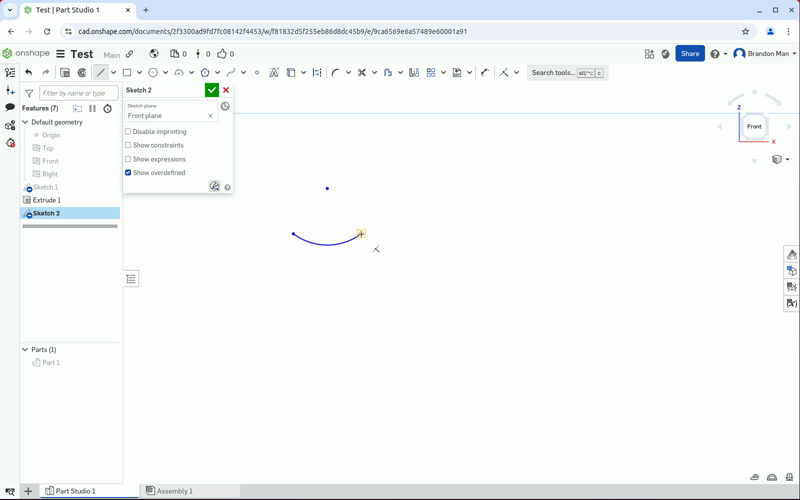
click(361, 233)
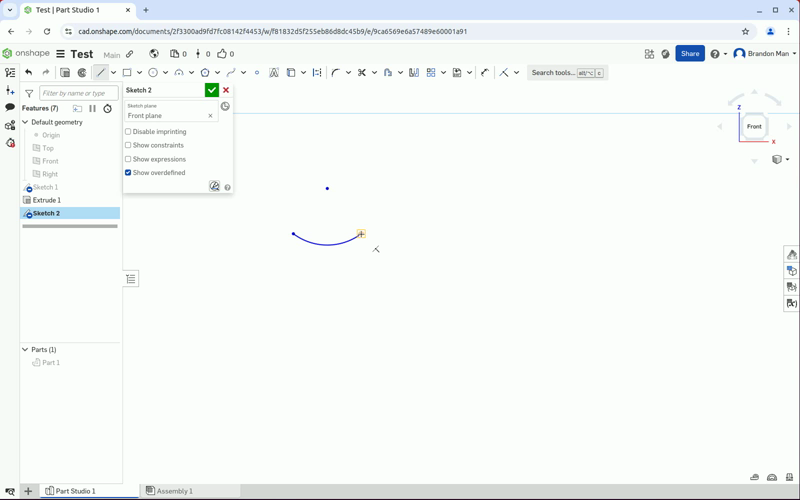
scroll(-6)
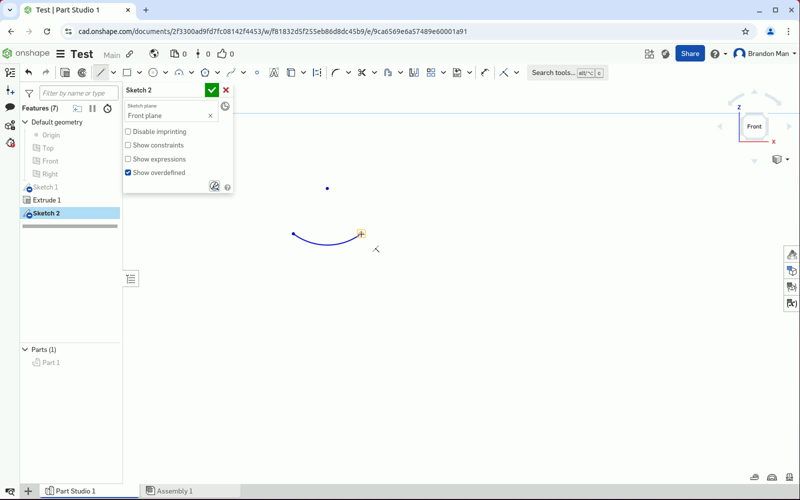
scroll(-6)
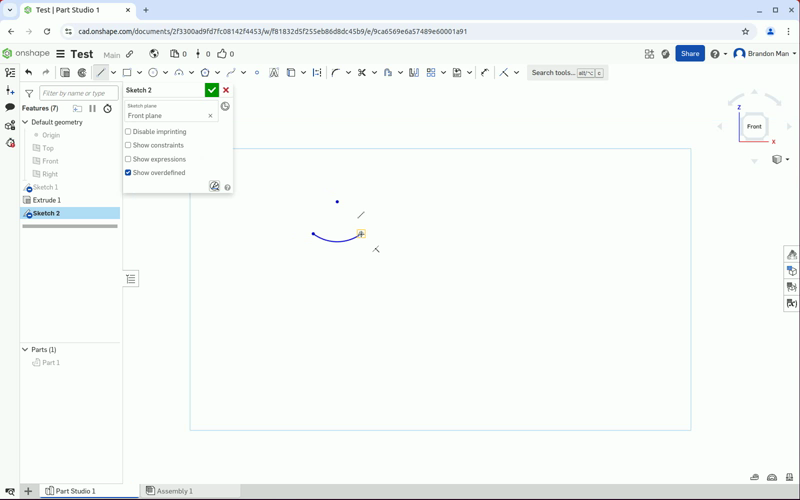
scroll(-6)
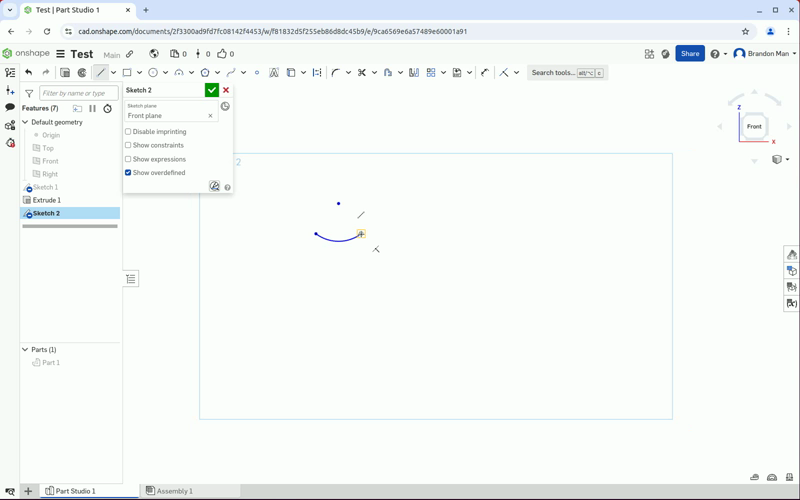
scroll(-6)
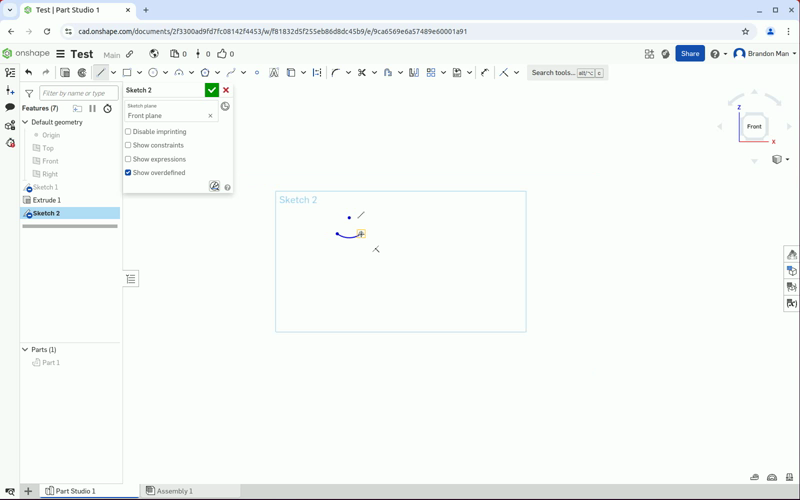
scroll(-6)
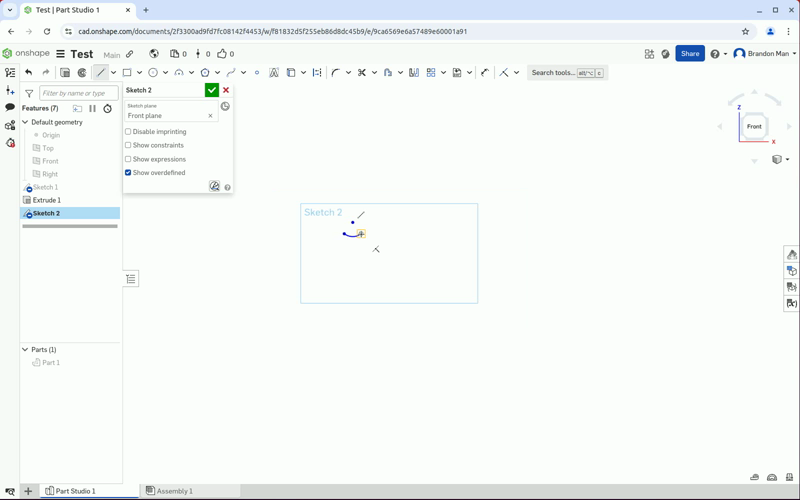
scroll(-6)
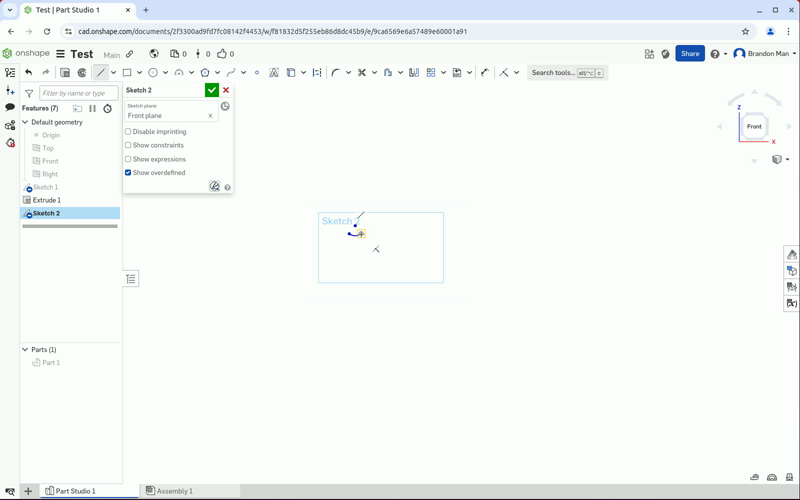
scroll(-6)
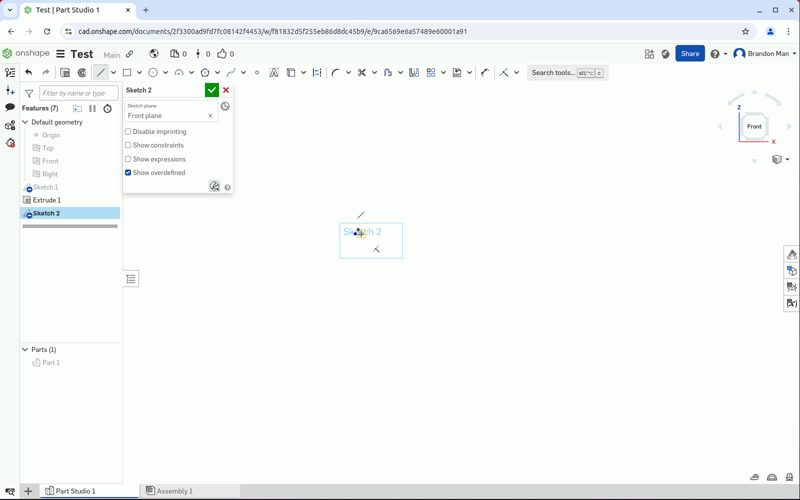
mouse_move(391, 233)
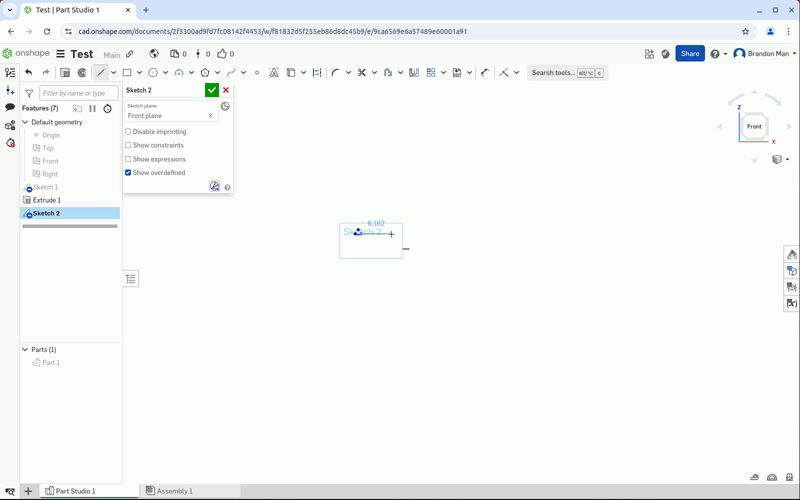
key_down(shift)
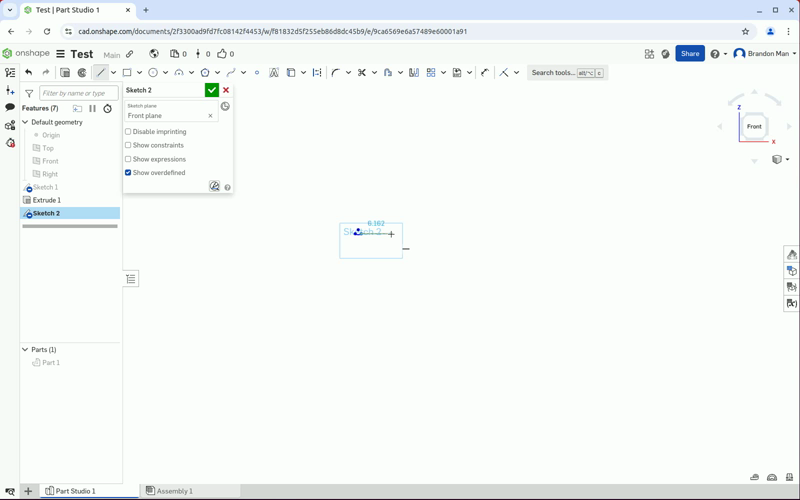
mouse_move(355, 233)
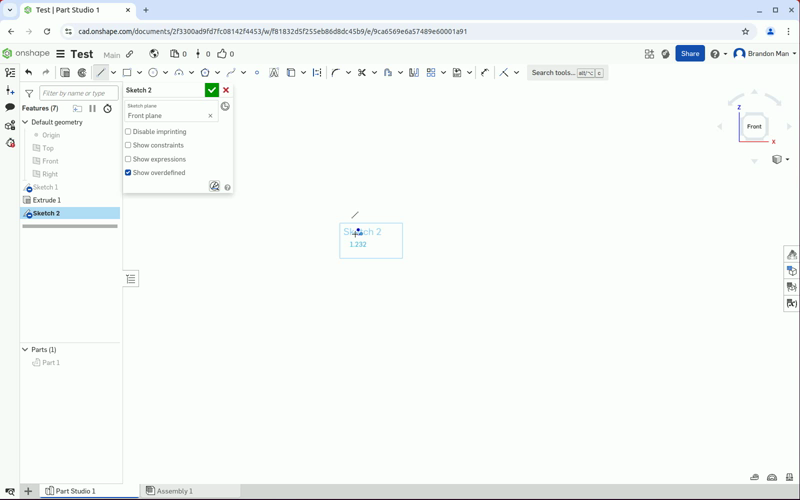
scroll(6)
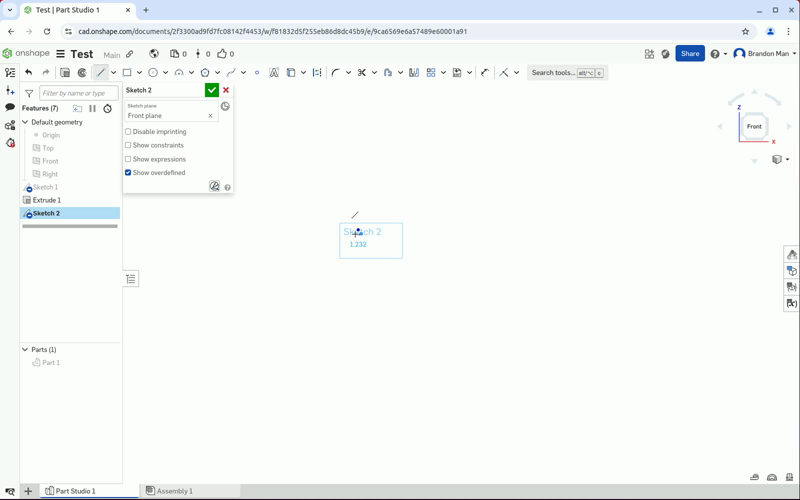
scroll(6)
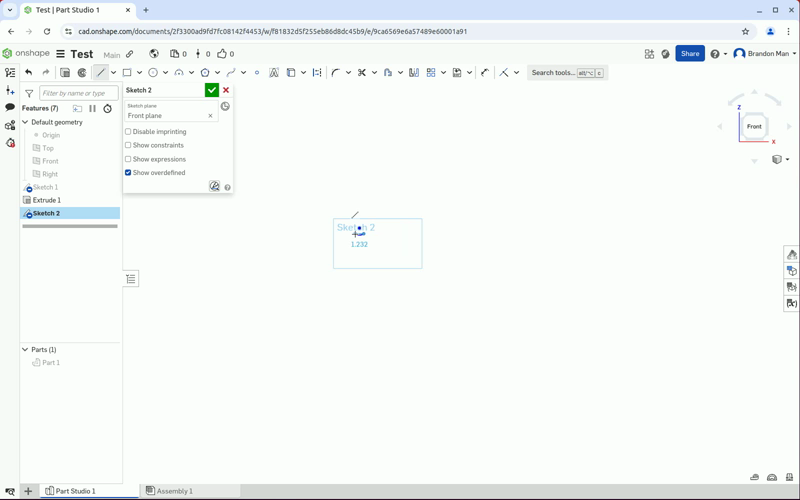
scroll(6)
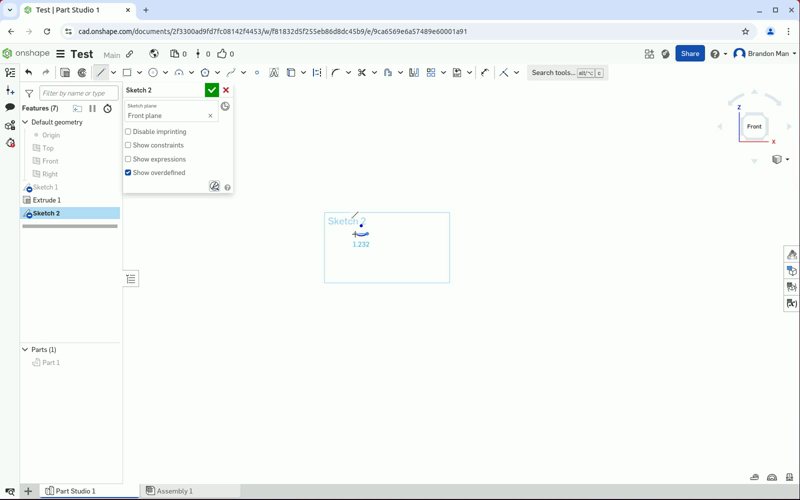
scroll(6)
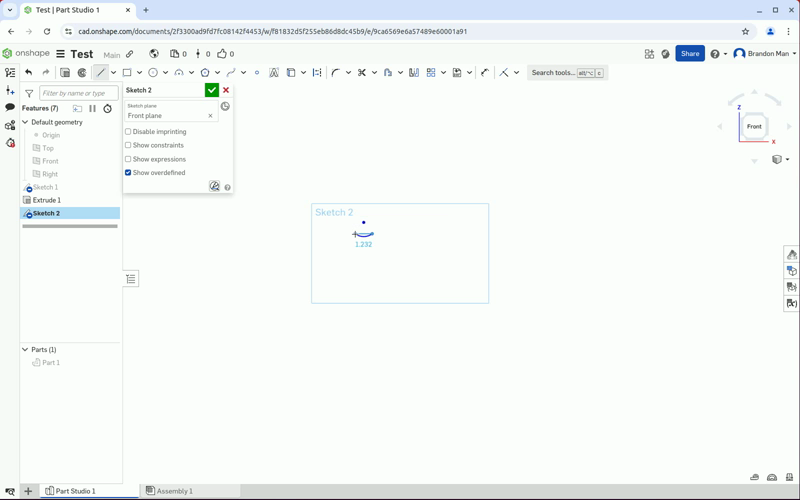
scroll(6)
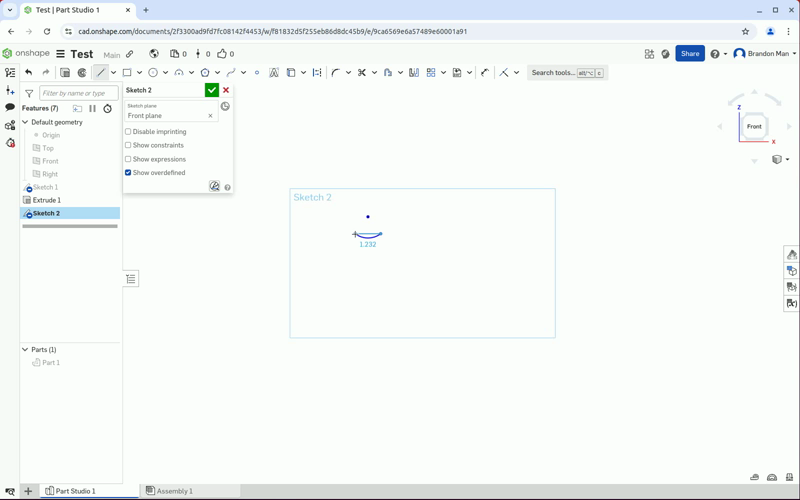
scroll(6)
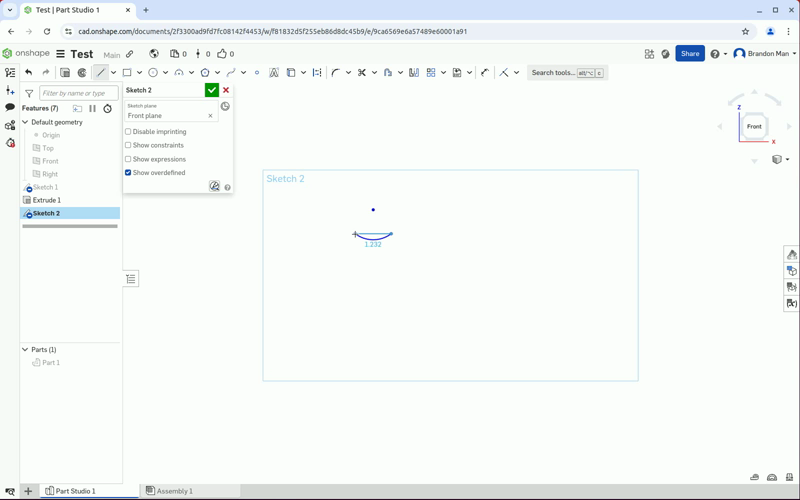
scroll(6)
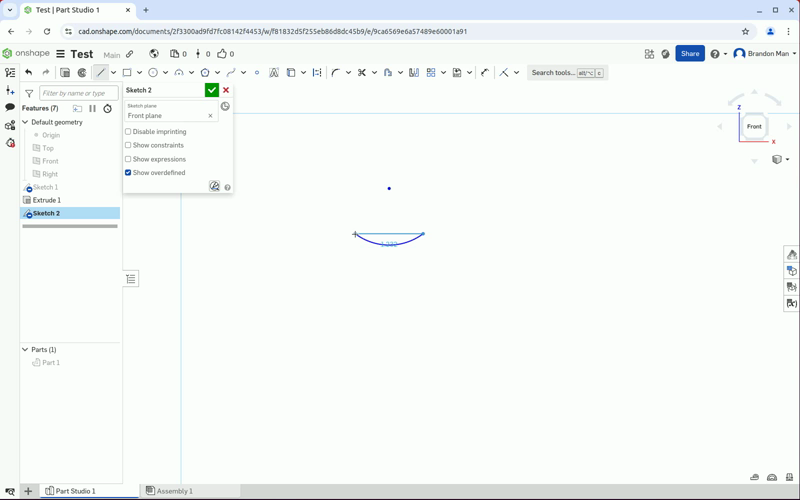
key_up(shift)
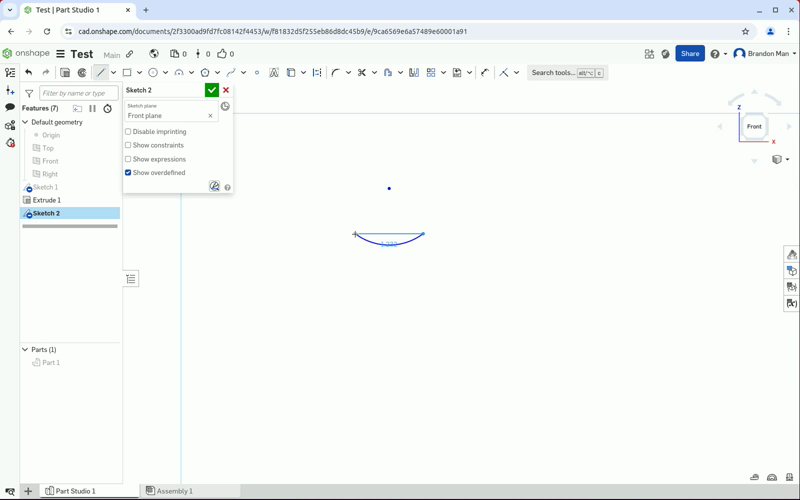
click(355, 233)
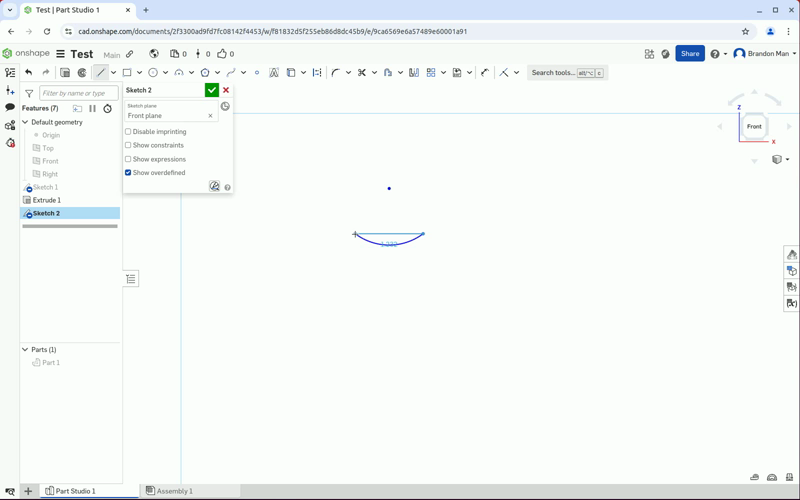
scroll(-6)
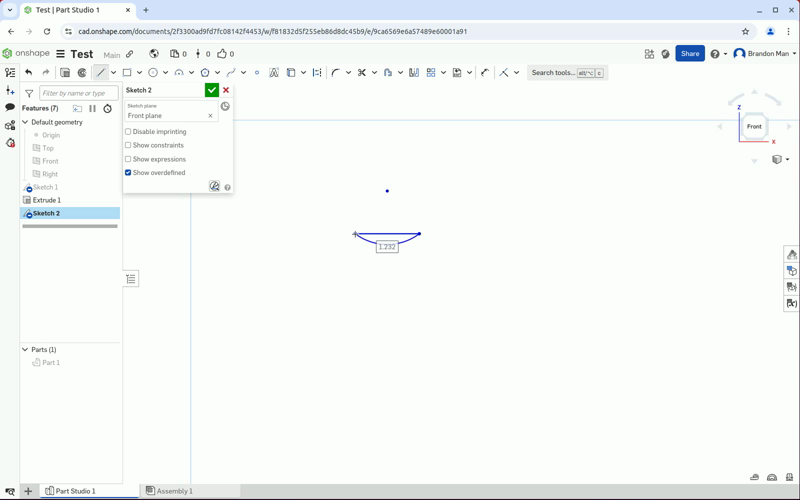
scroll(-6)
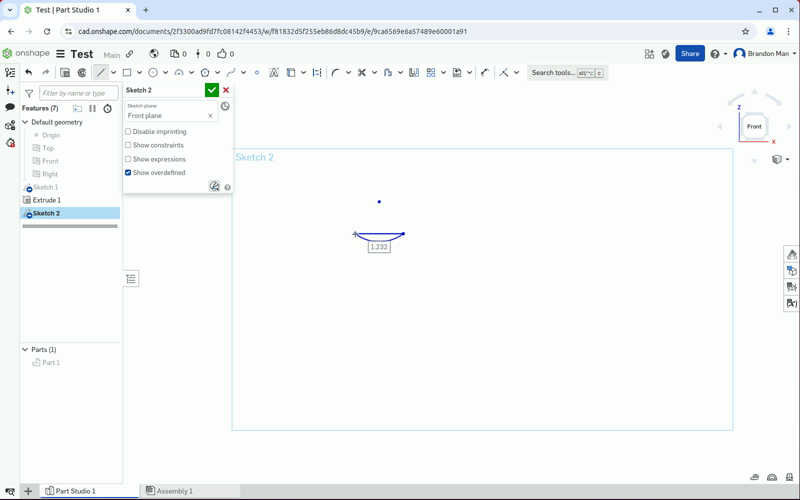
scroll(-6)
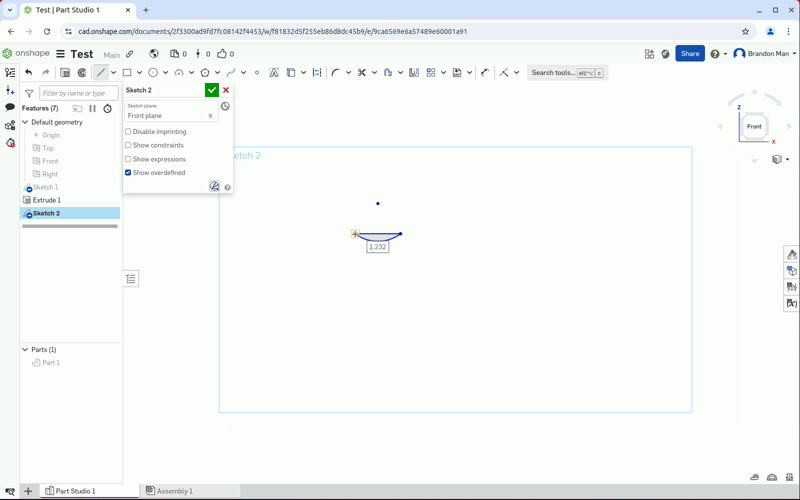
scroll(-6)
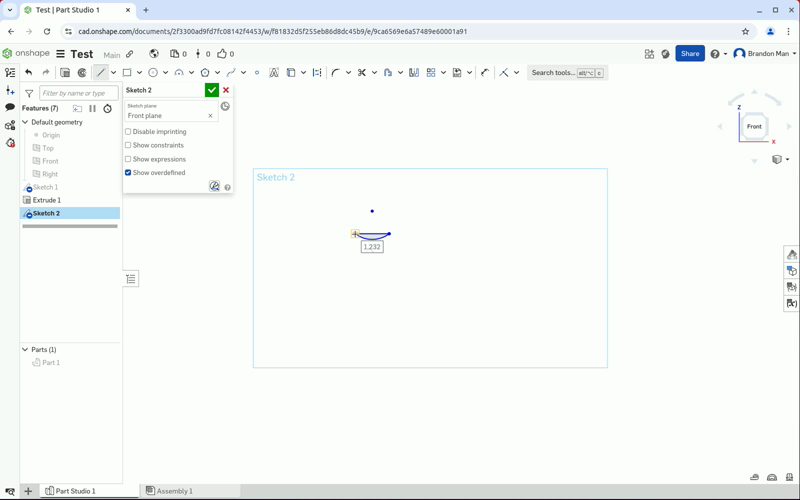
scroll(-6)
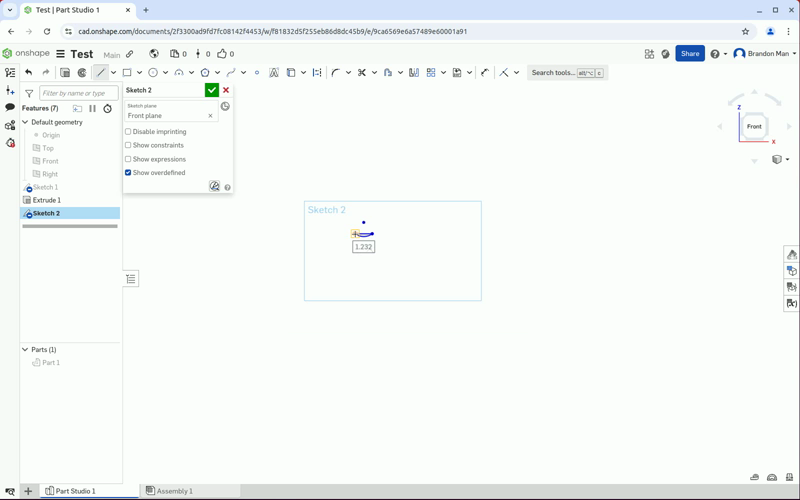
scroll(-6)
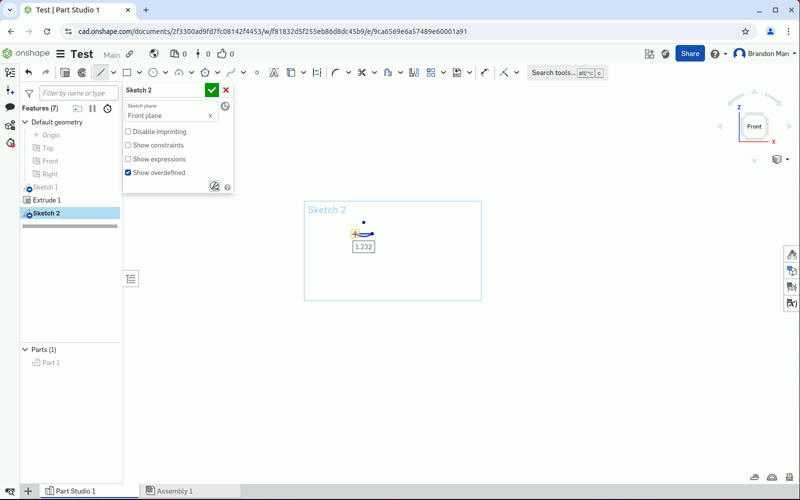
scroll(-6)
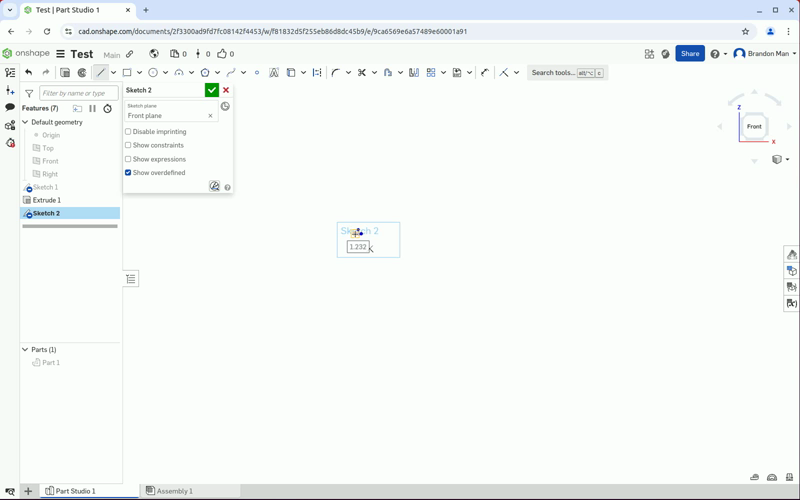
key(esc)
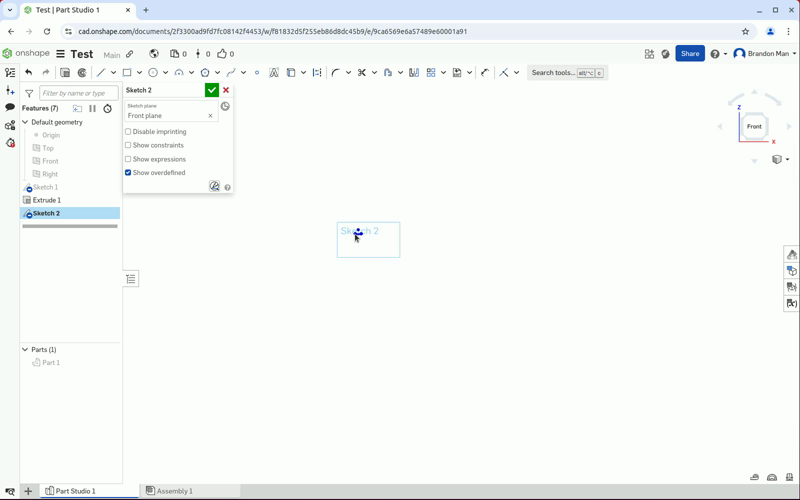
mouse_move(358, 234)
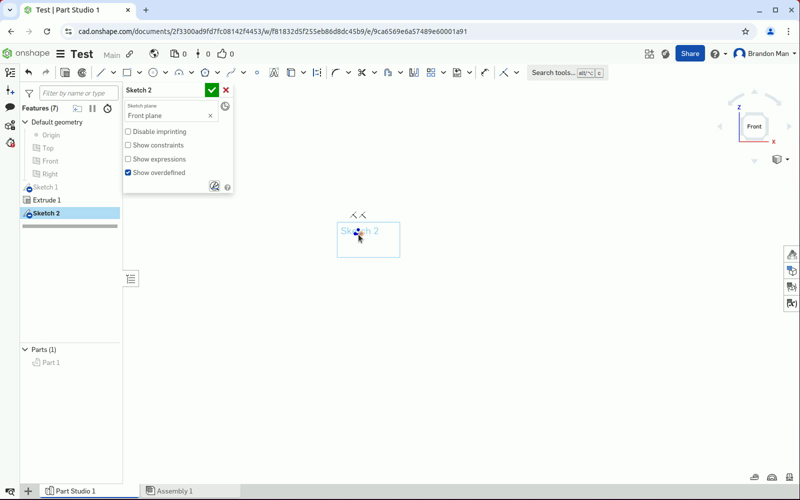
scroll(6)
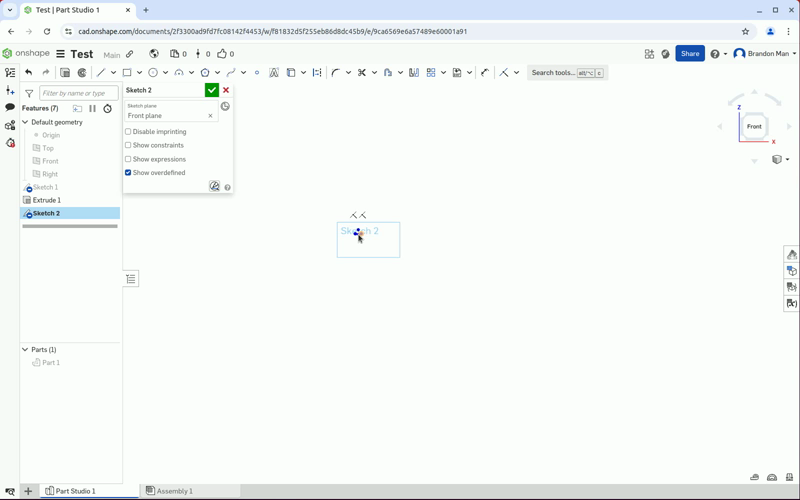
scroll(6)
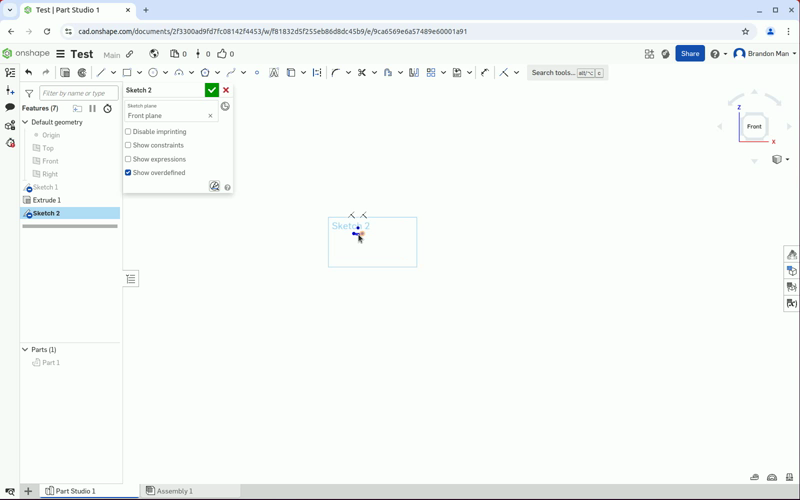
scroll(6)
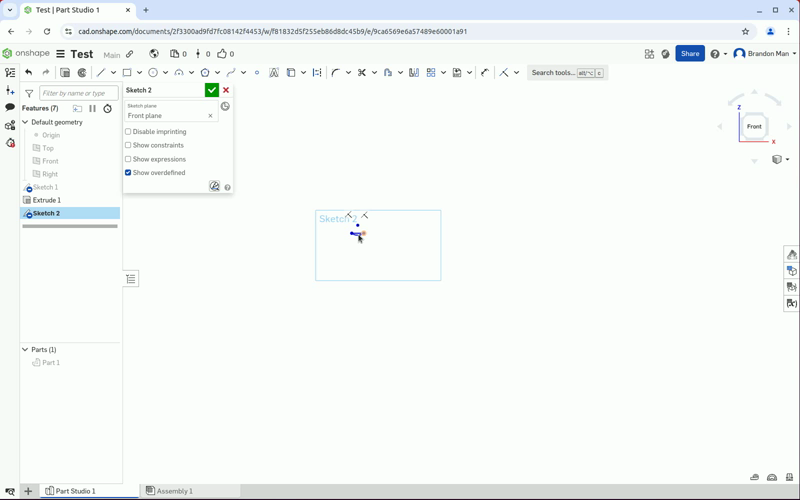
scroll(6)
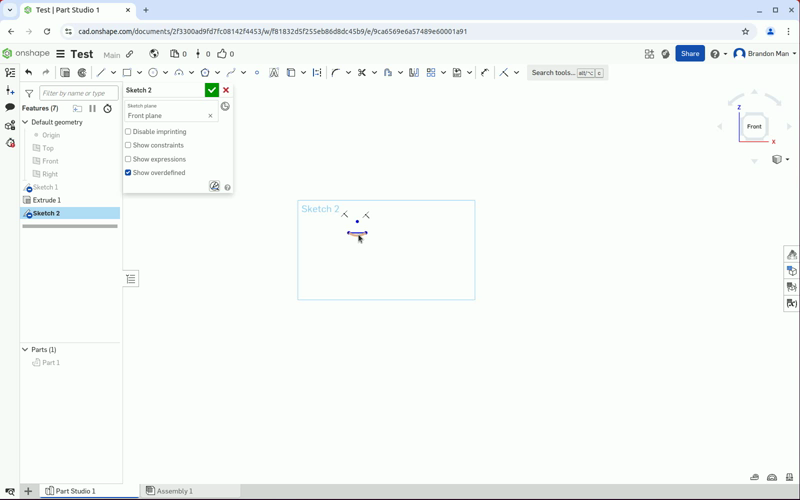
scroll(6)
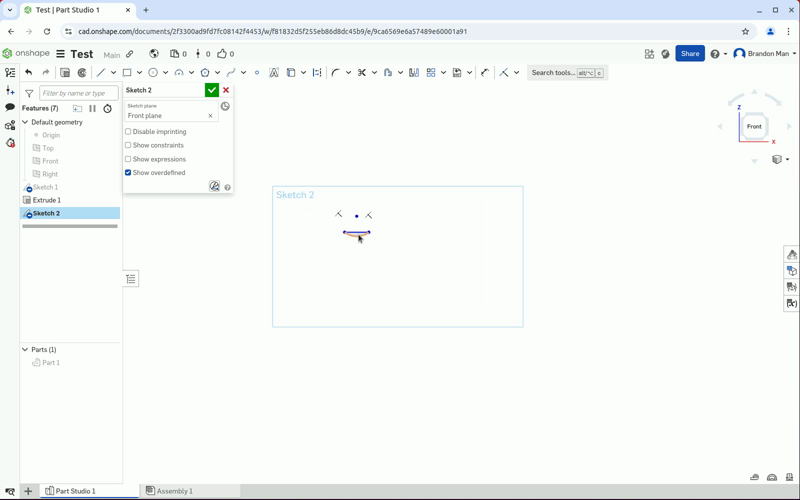
scroll(6)
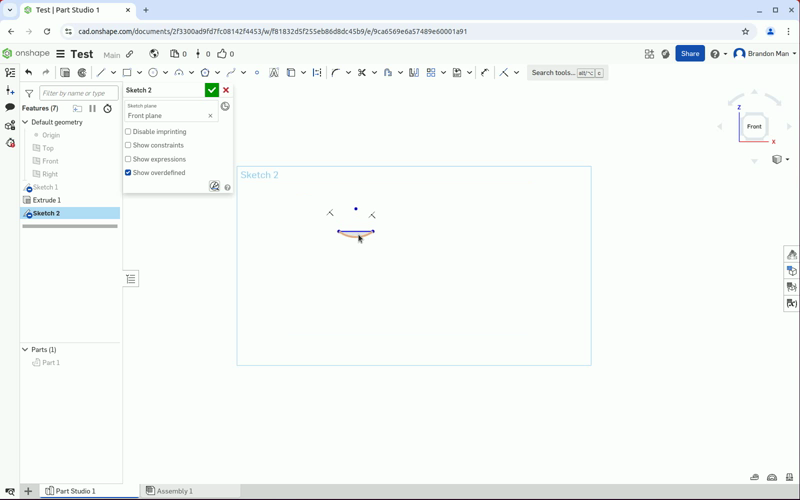
scroll(6)
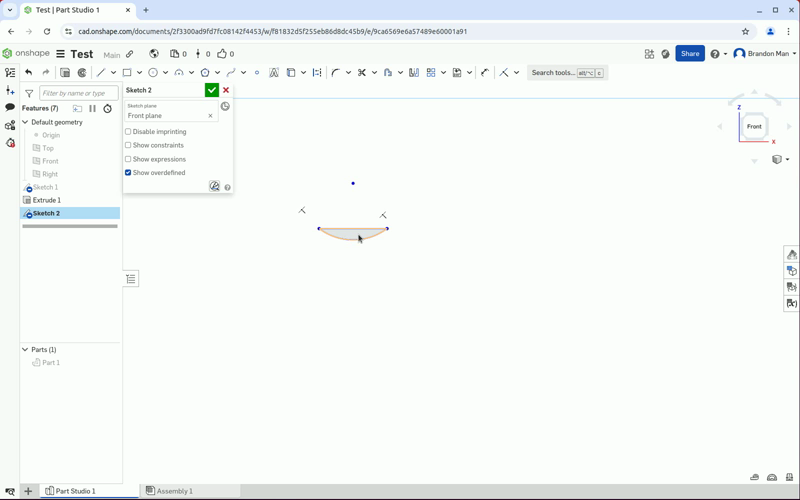
click(358, 234)
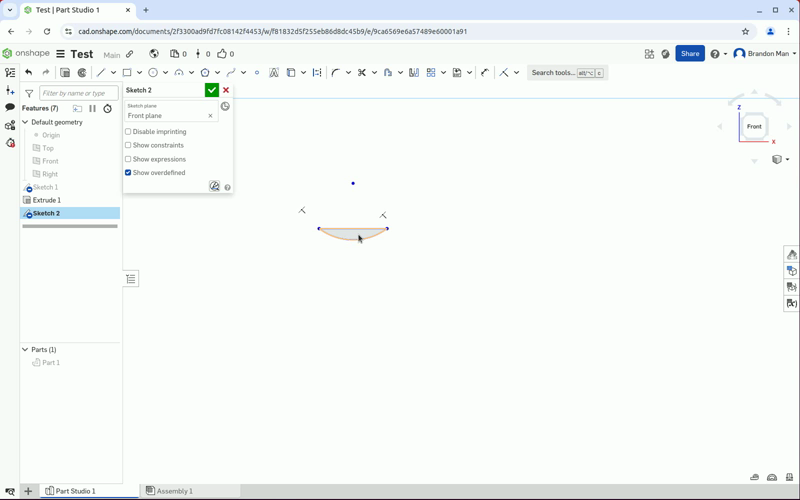
scroll(-6)
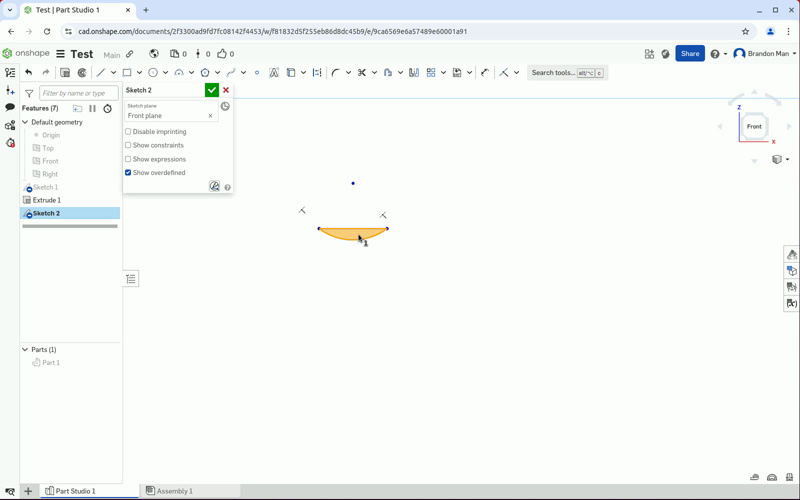
scroll(-6)
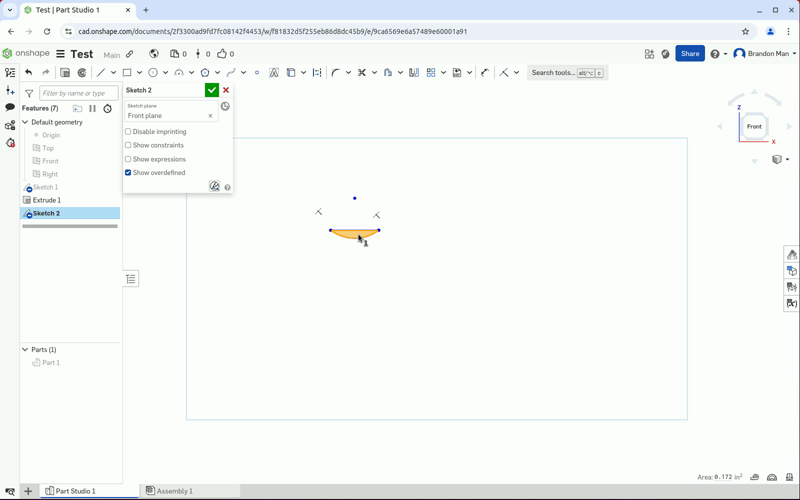
scroll(-6)
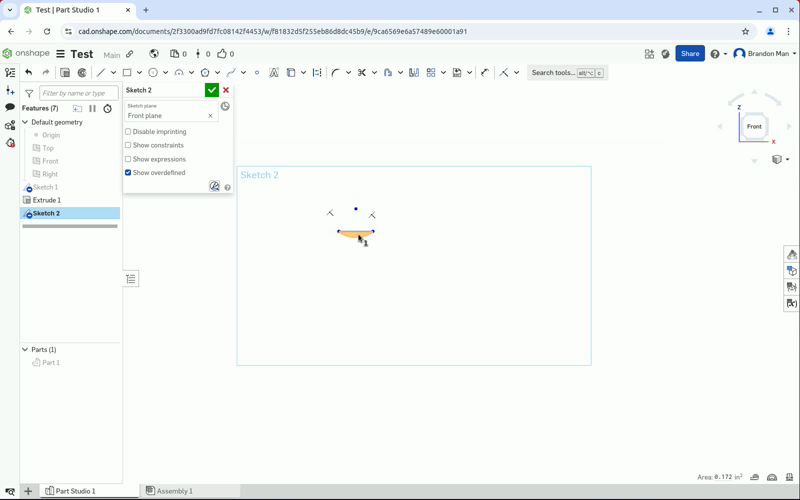
scroll(-6)
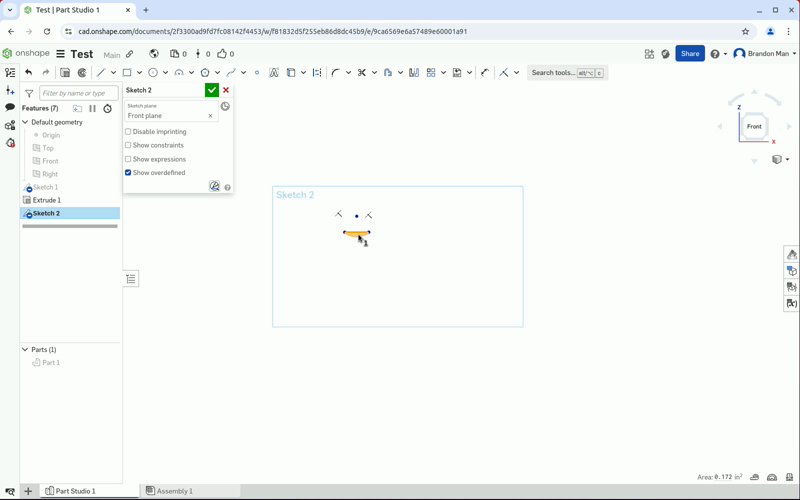
scroll(-6)
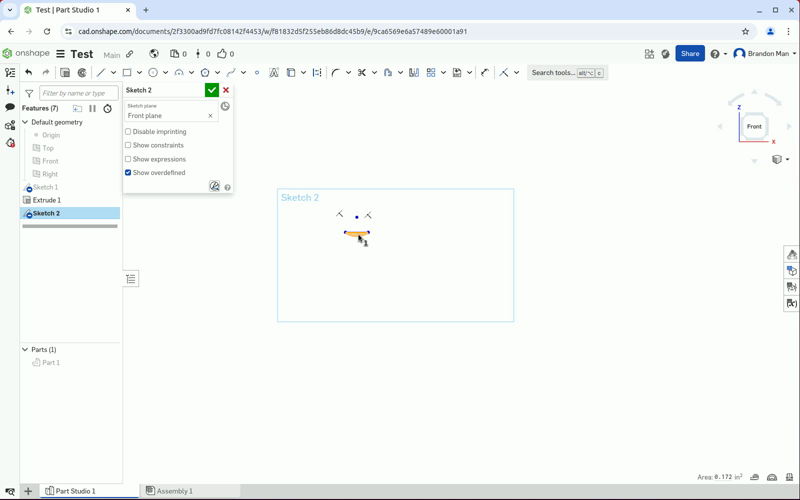
scroll(-6)
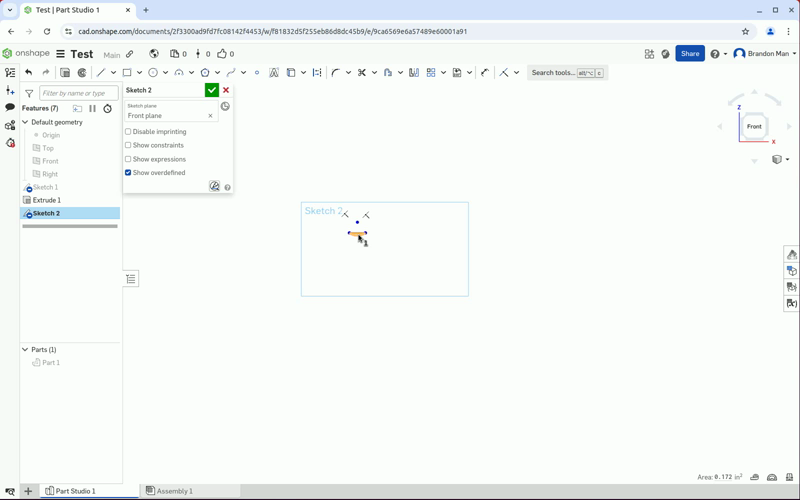
scroll(-6)
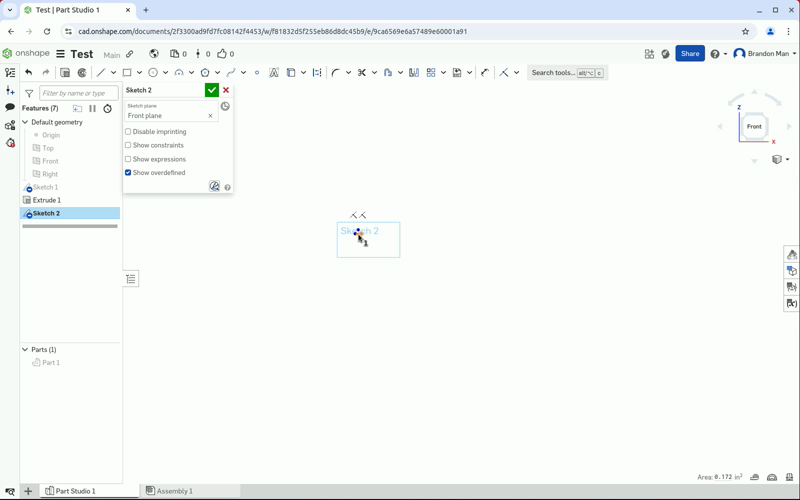
mouse_move(73, 352)
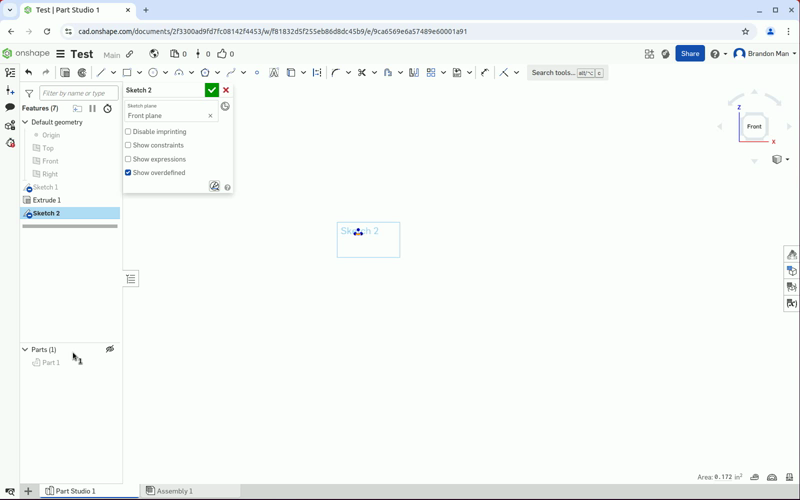
key(shift+y)
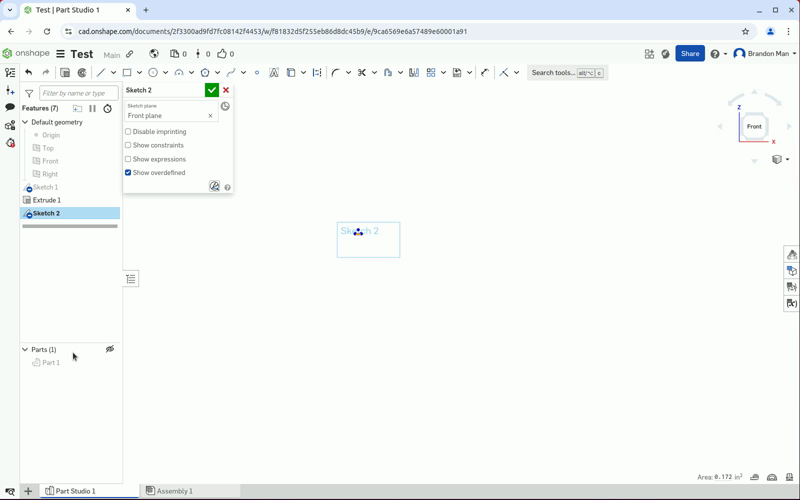
key(shift+e)
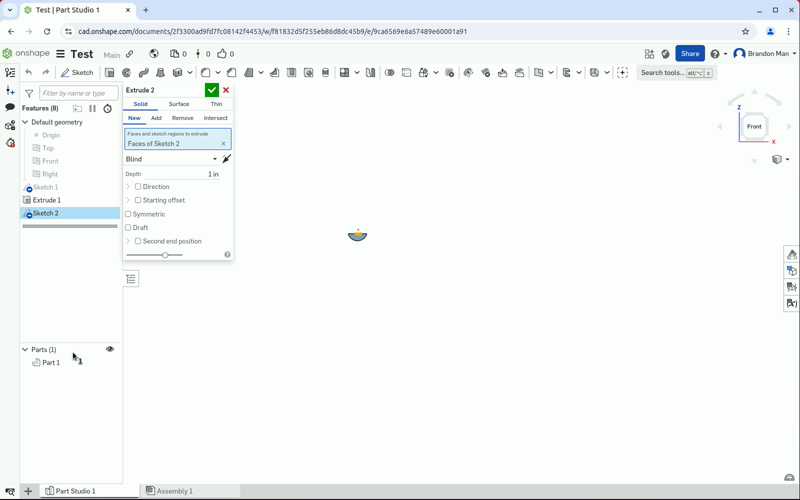
mouse_move(143, 106)
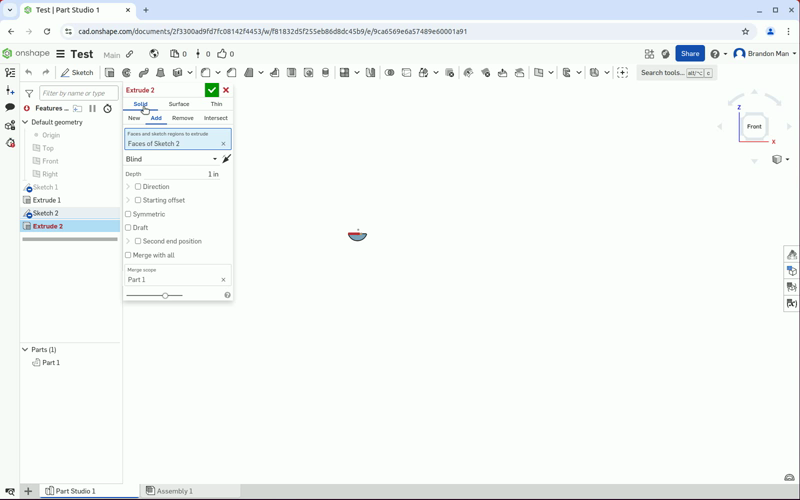
click(143, 106)
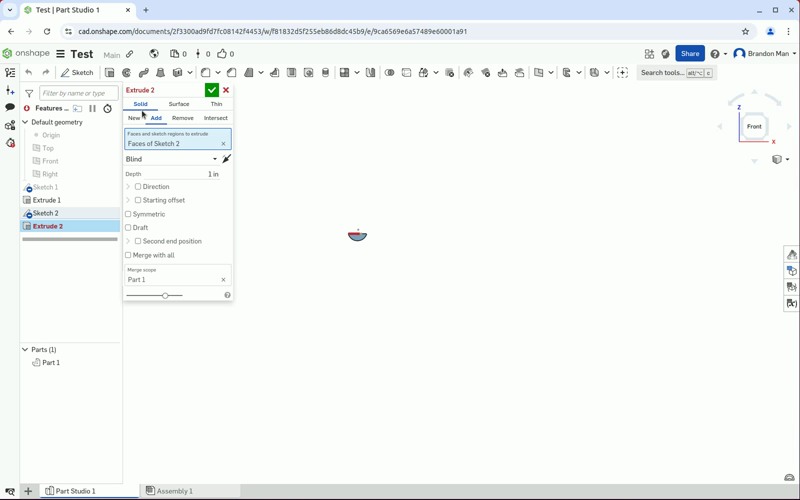
mouse_move(137, 120)
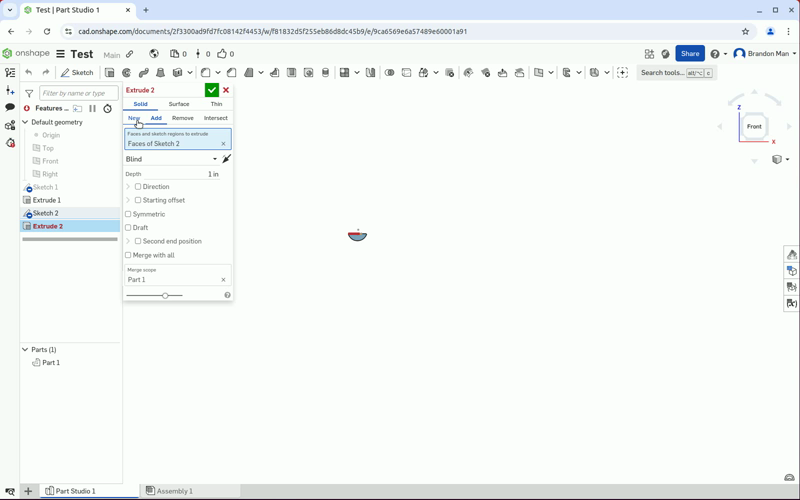
click(137, 120)
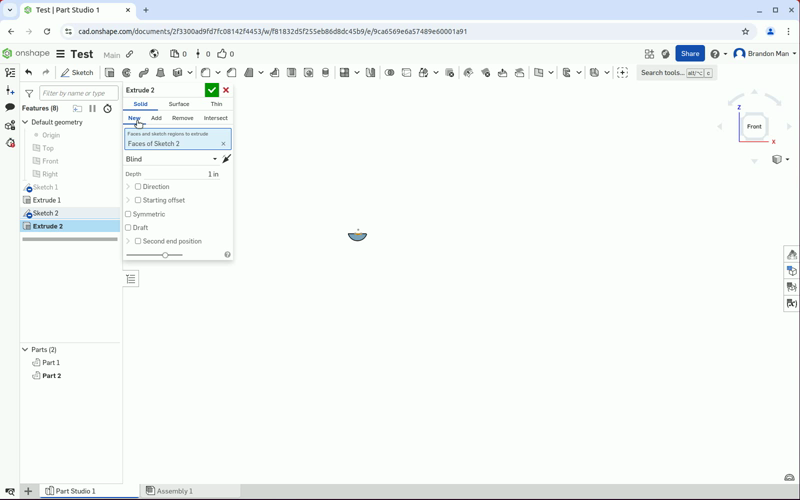
key(tab, 4)
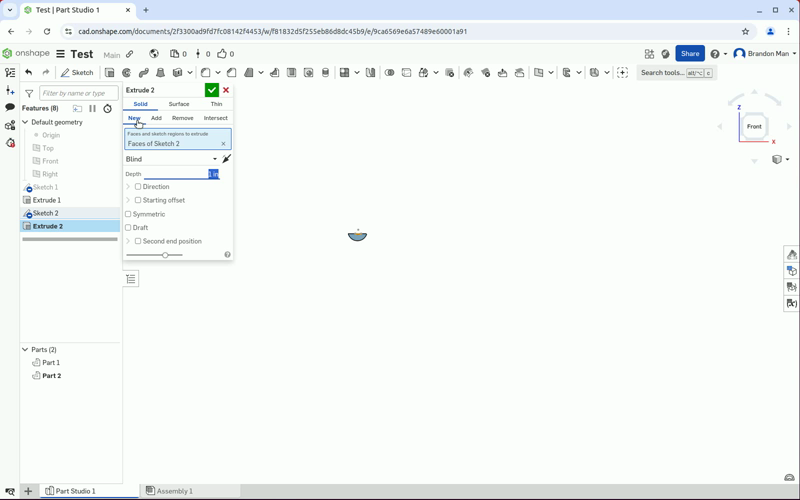
text(11.554)
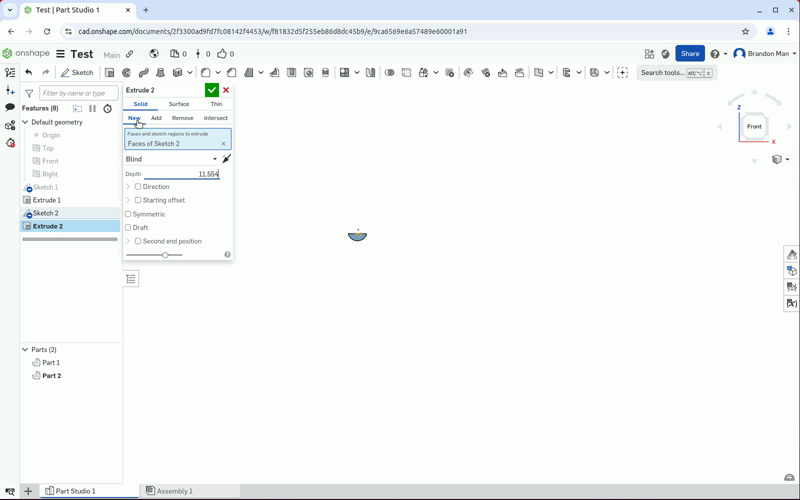
key(enter)
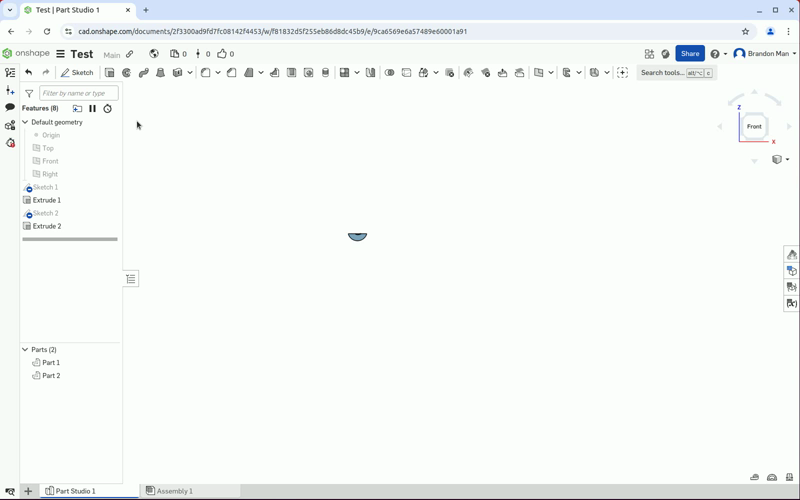
key(shift+h)
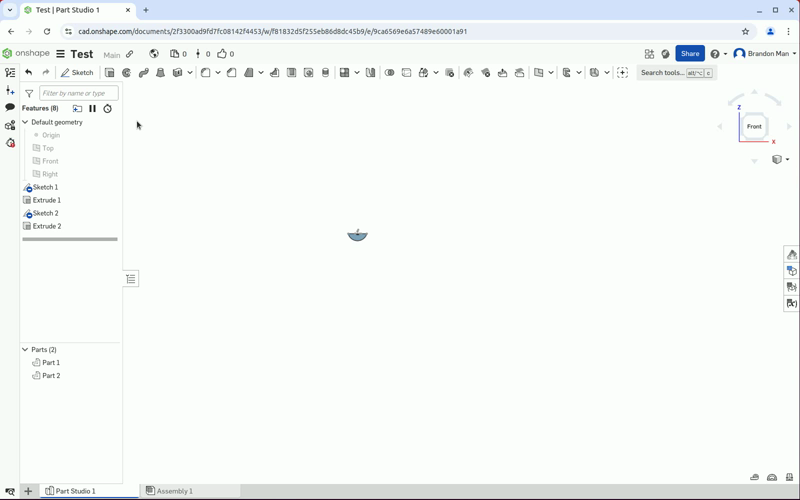
key(shift+h)
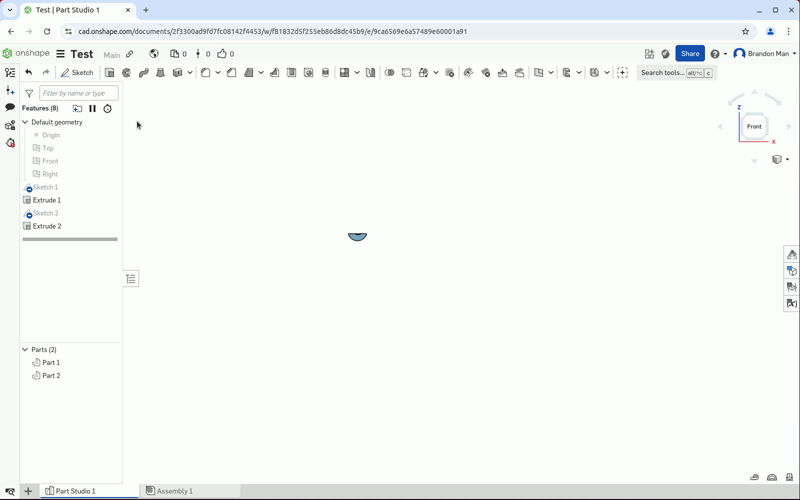
mouse_move(73, 189)
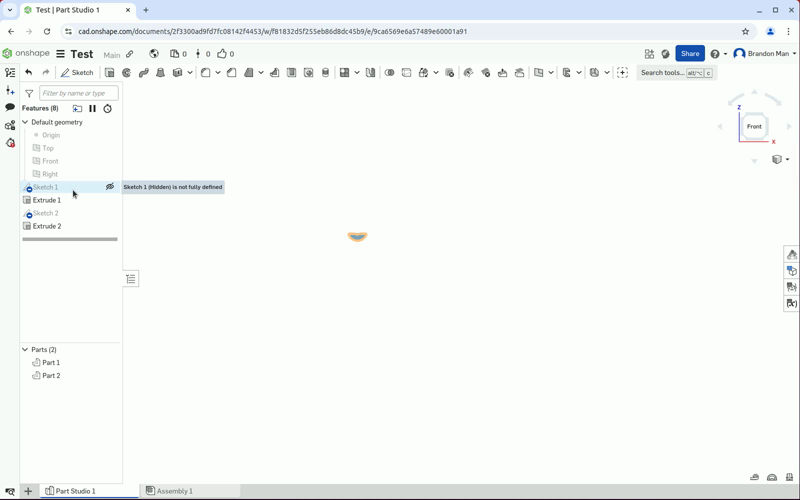
click(73, 189)
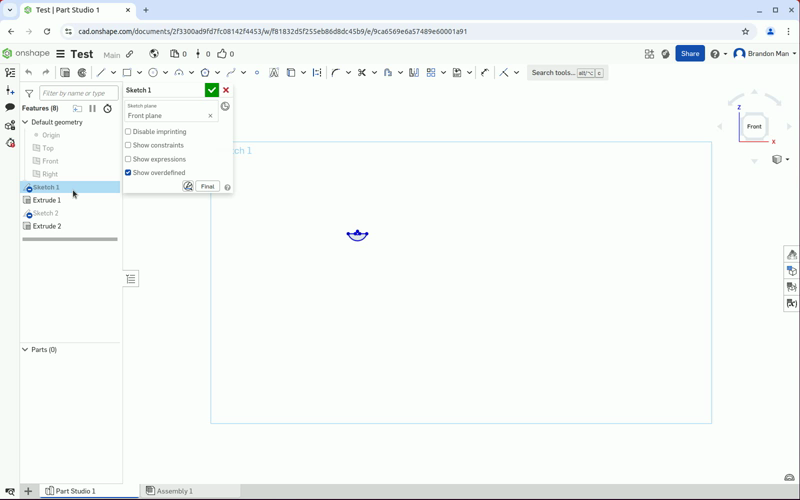
mouse_move(229, 92)
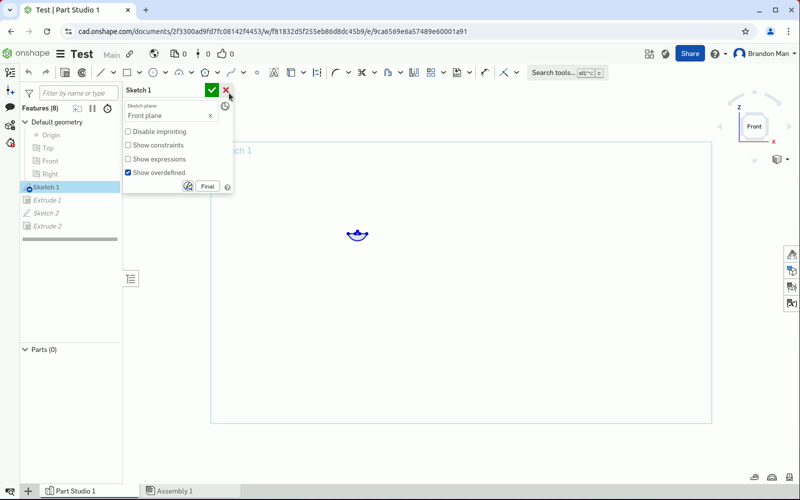
click(229, 92)
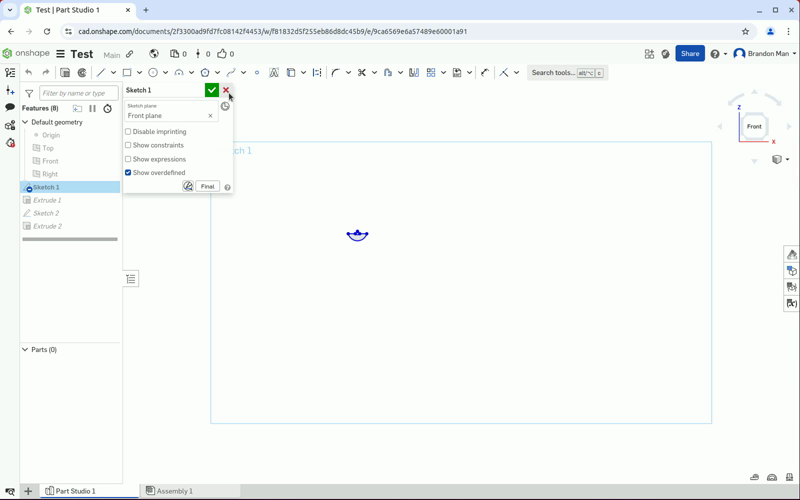
key(shift+s)
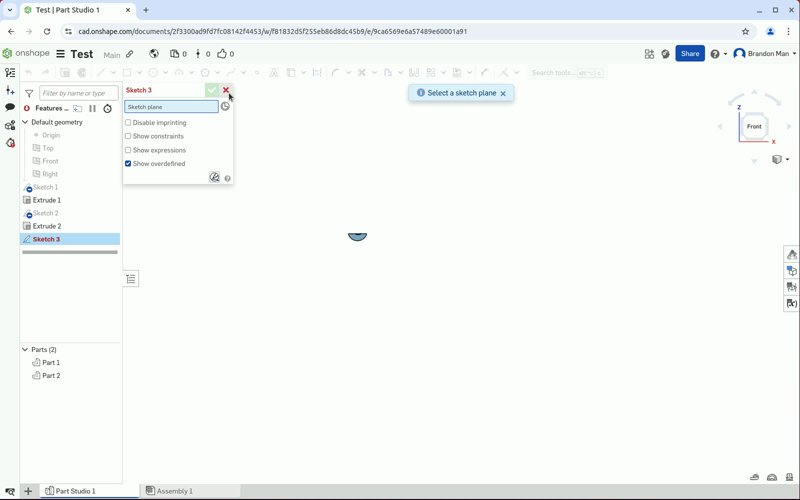
mouse_move(73, 163)
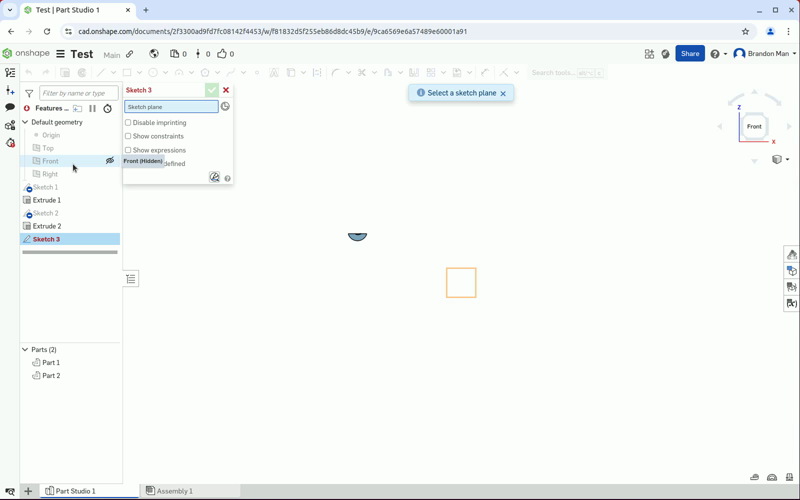
click(73, 163)
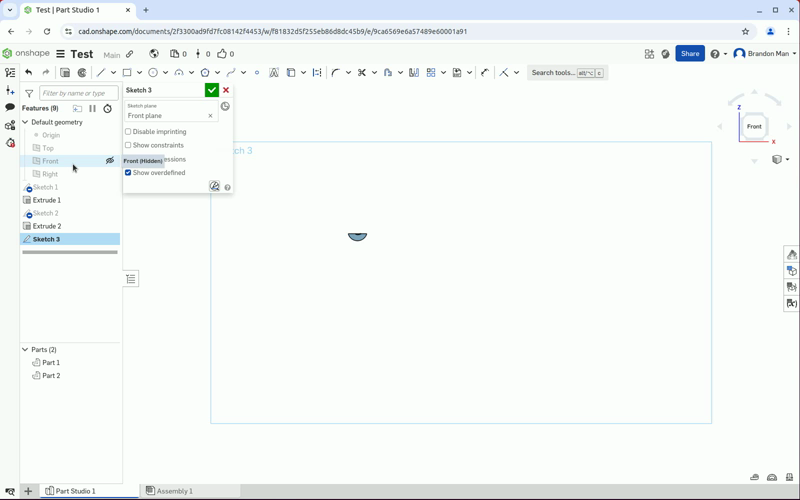
mouse_move(73, 352)
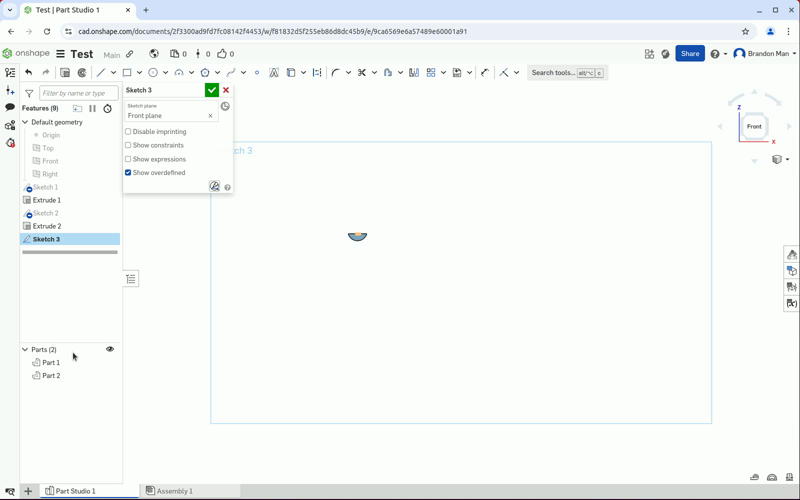
key(y)
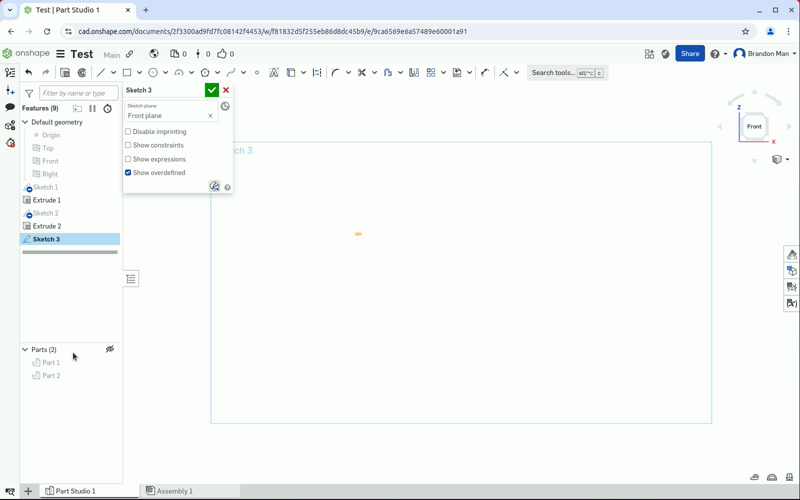
key(l)
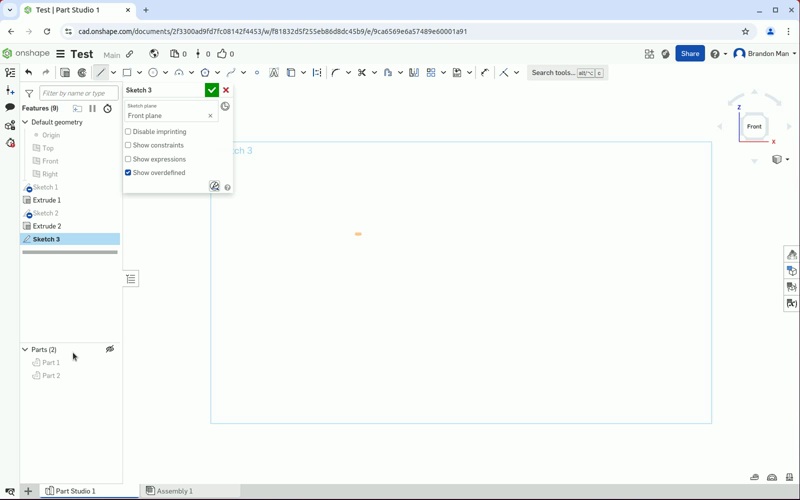
key_down(shift)
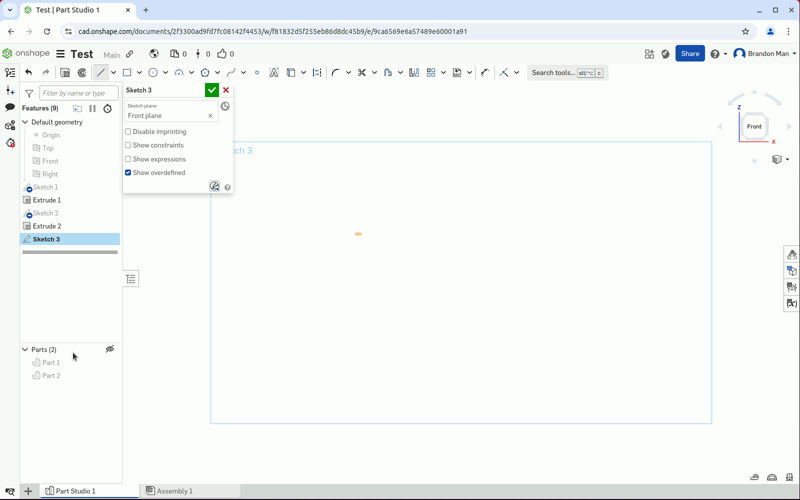
mouse_move(355, 228)
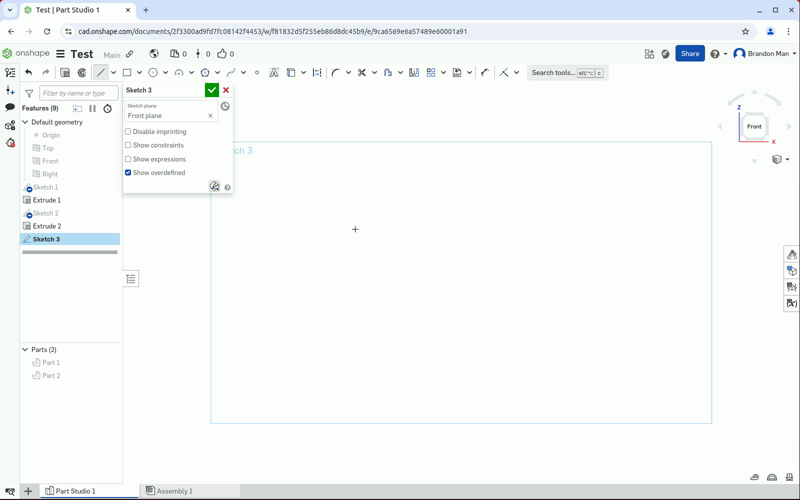
click(355, 228)
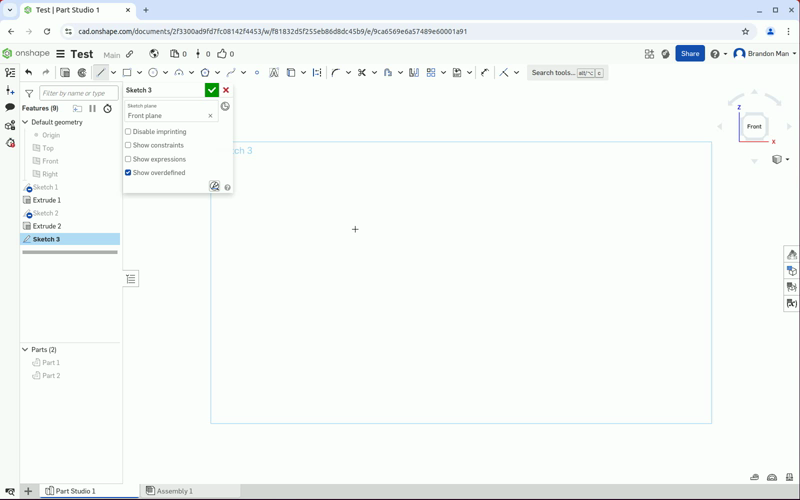
key_up(shift)
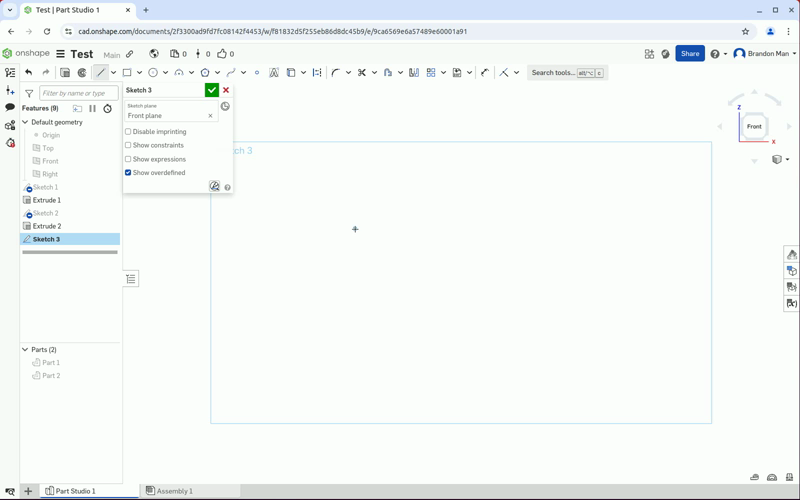
key_down(shift)
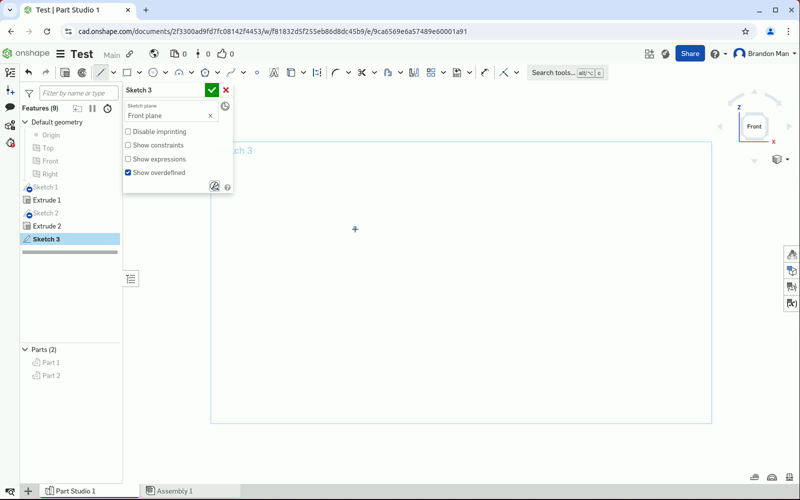
mouse_move(385, 228)
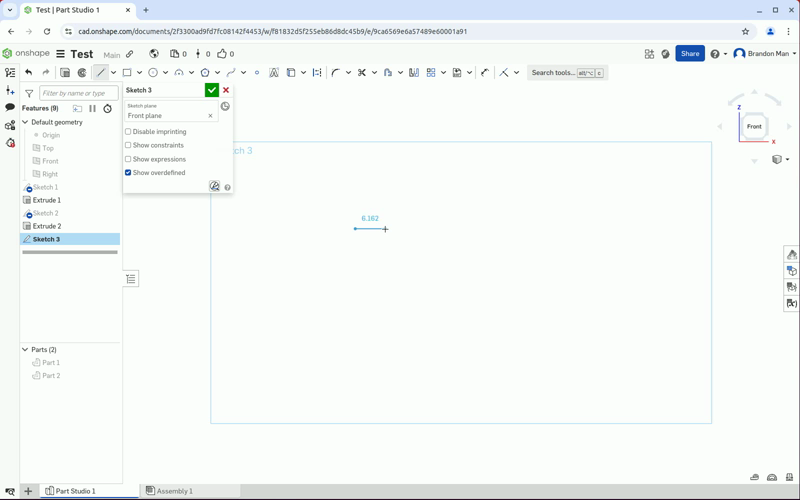
mouse_move(361, 228)
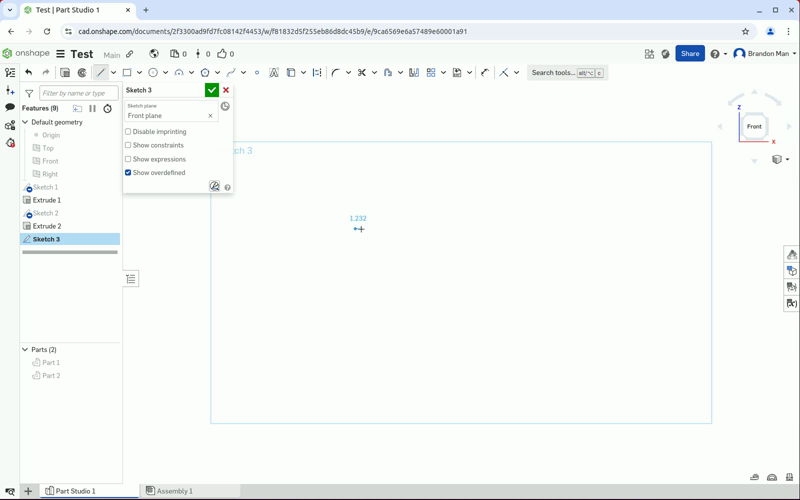
scroll(6)
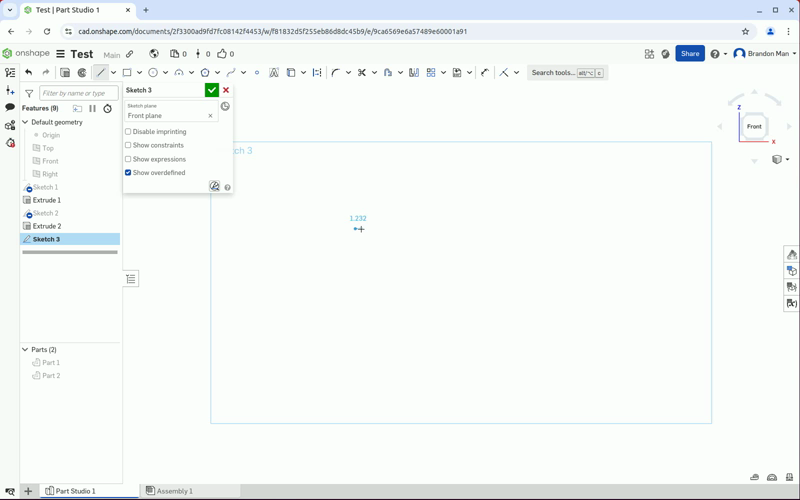
scroll(6)
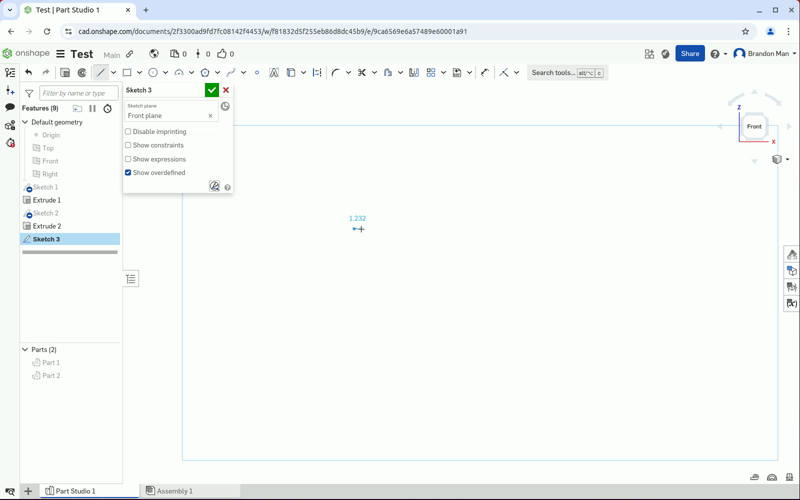
scroll(6)
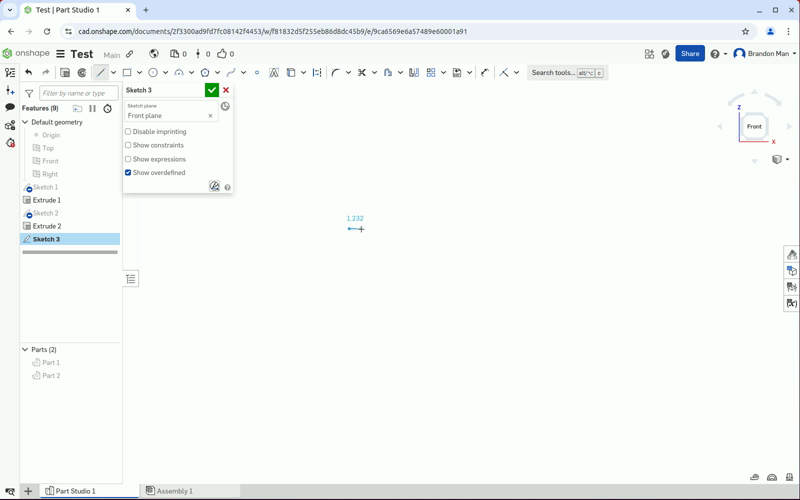
scroll(6)
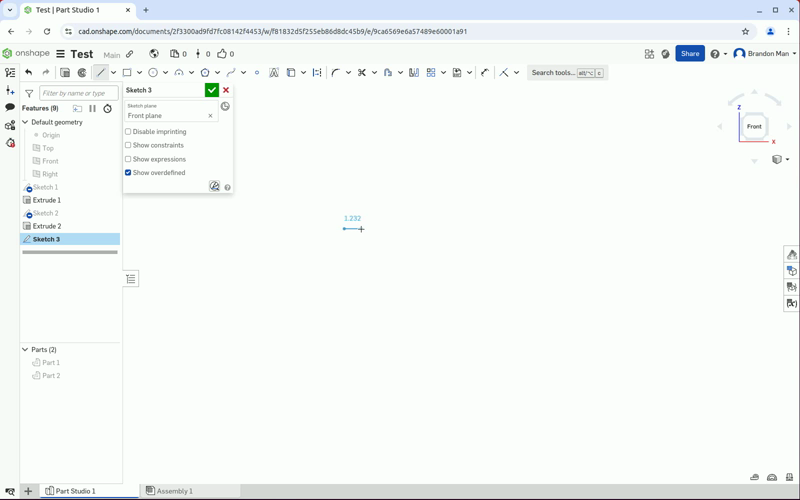
scroll(6)
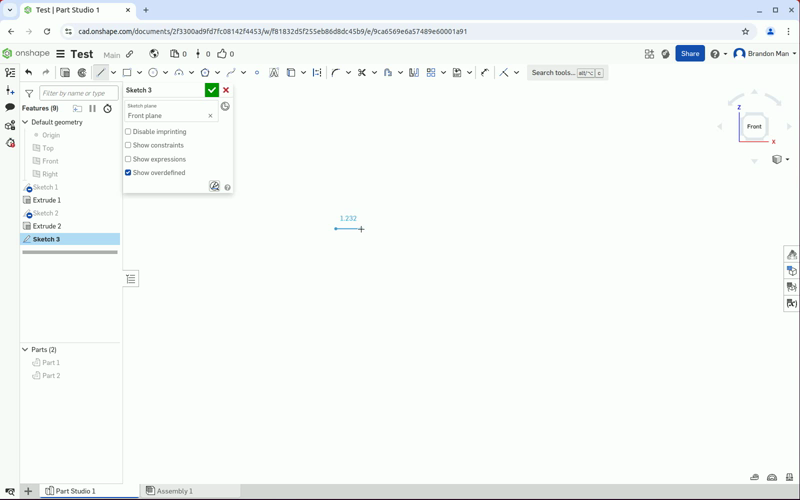
scroll(6)
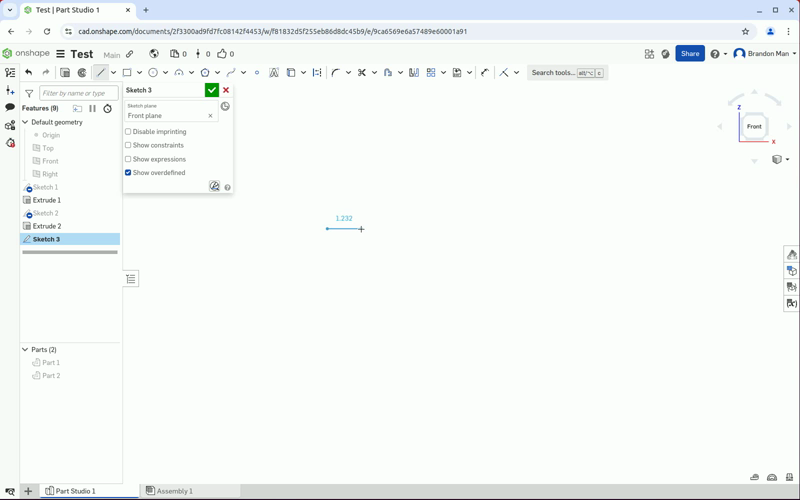
scroll(6)
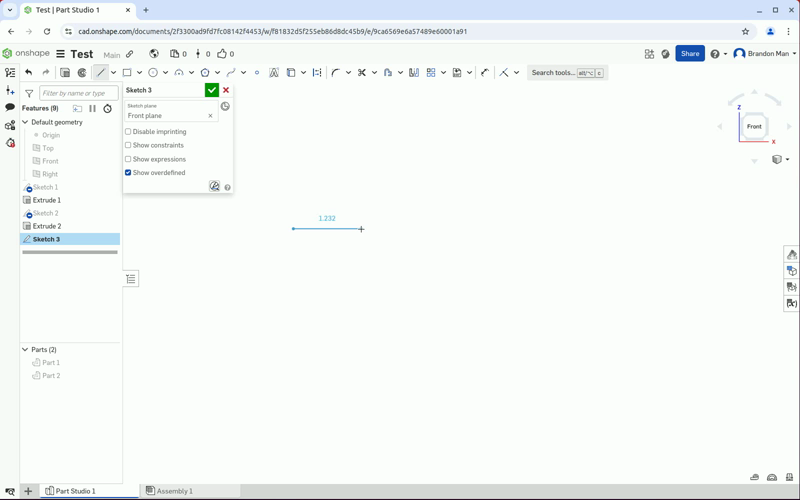
click(361, 228)
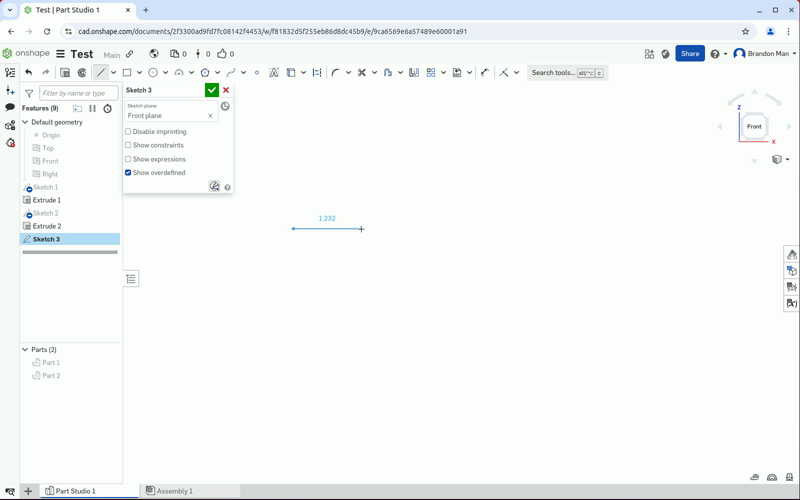
scroll(-6)
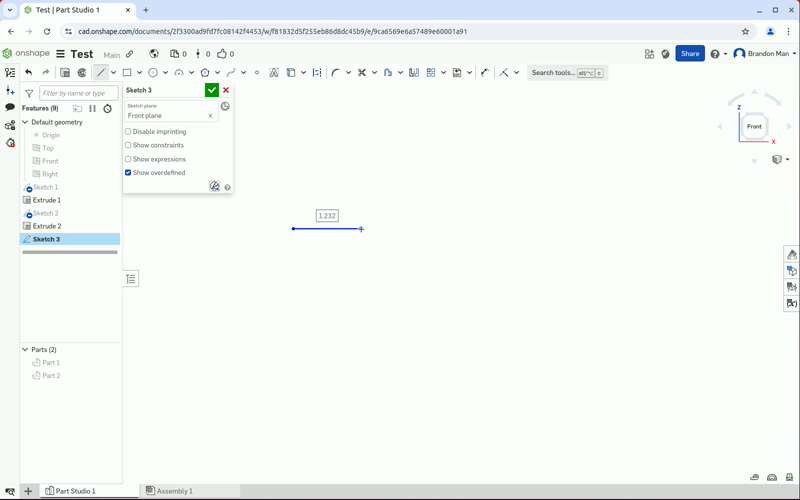
scroll(-6)
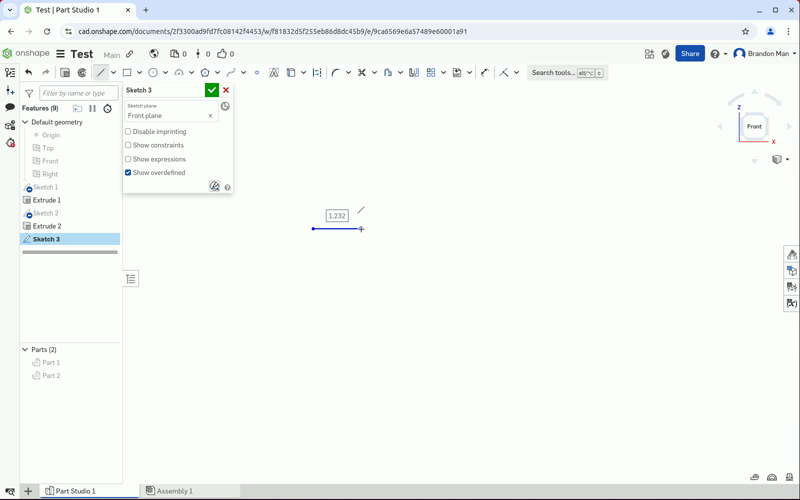
scroll(-6)
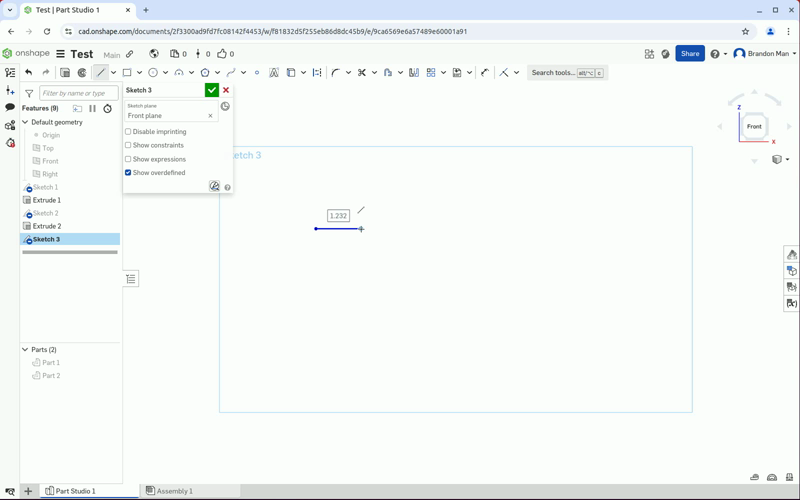
scroll(-6)
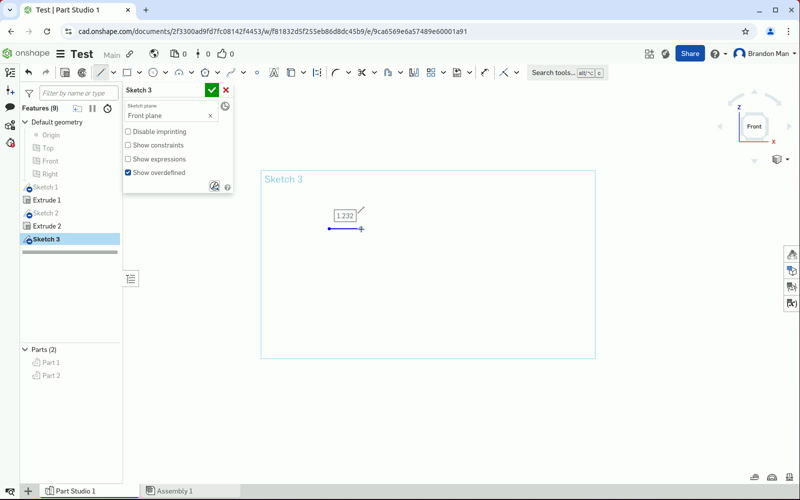
scroll(-6)
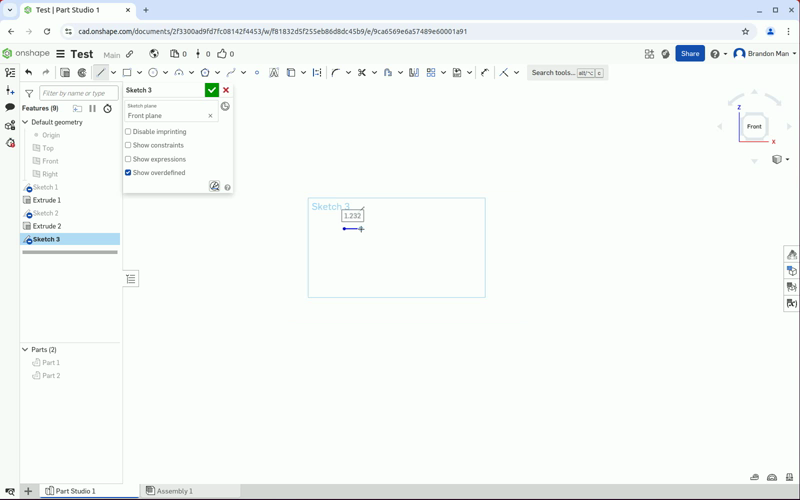
scroll(-6)
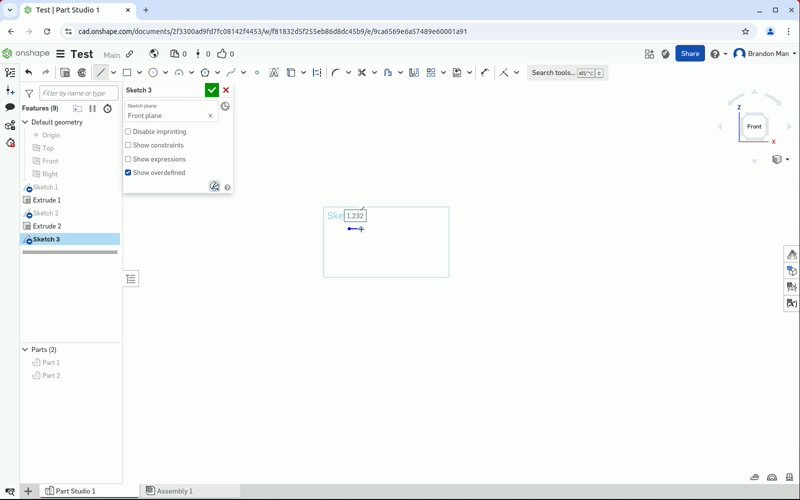
scroll(-6)
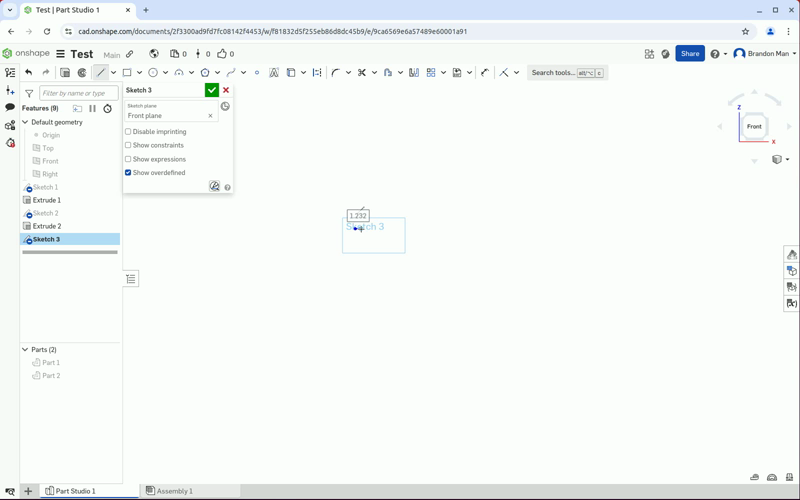
key_up(shift)
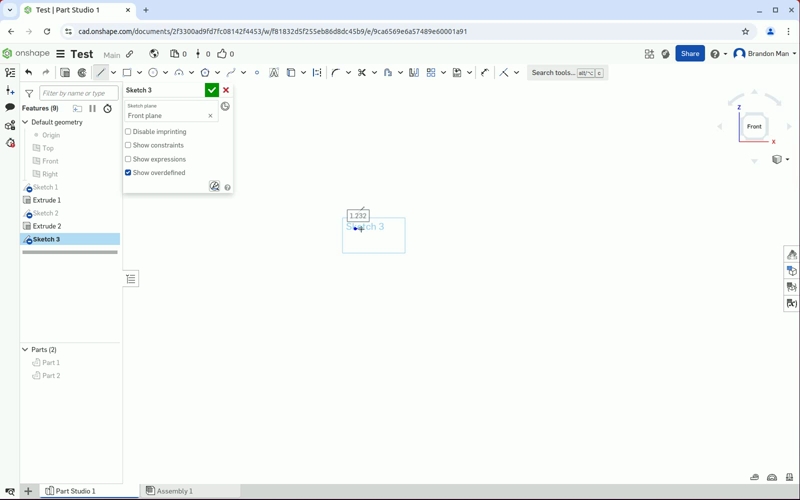
key(esc)
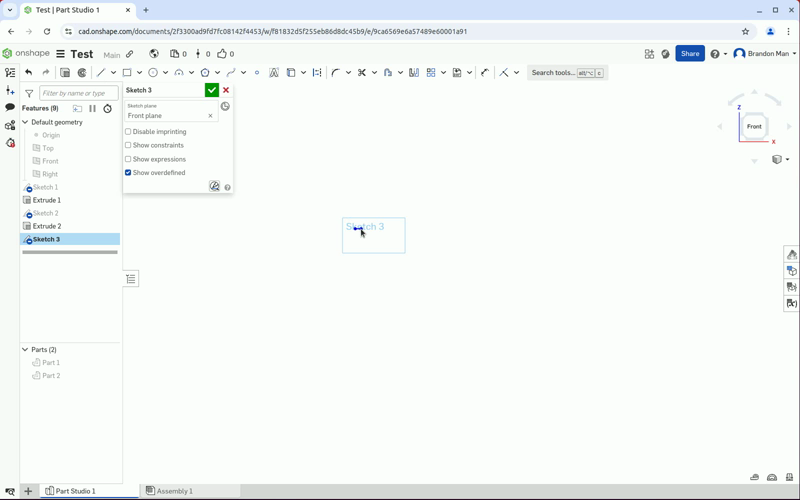
key(a)
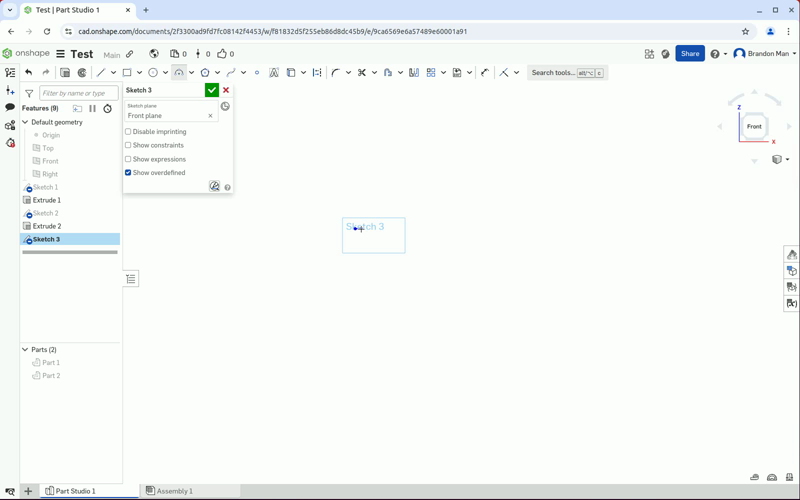
mouse_move(361, 228)
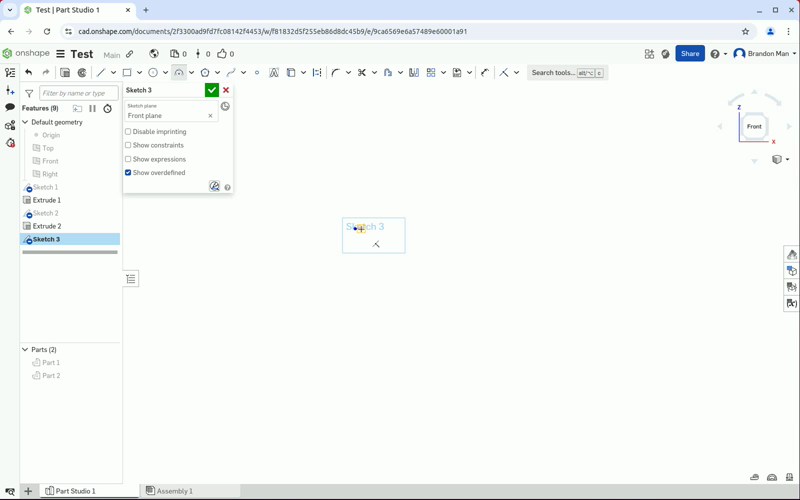
click(361, 228)
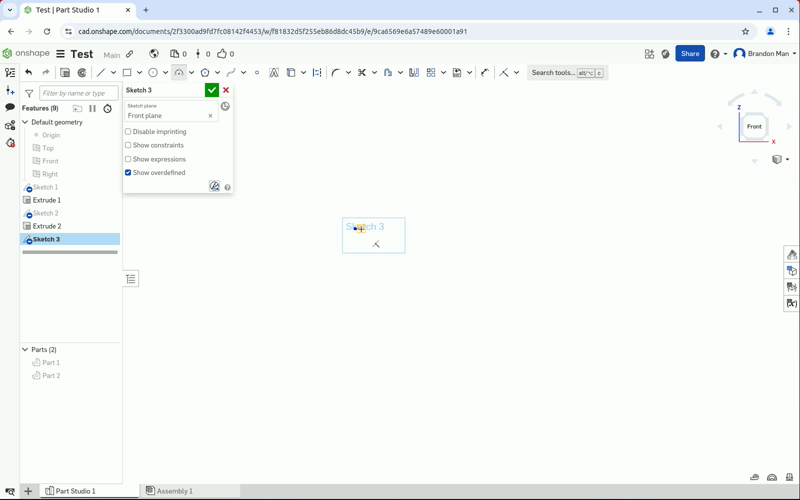
mouse_move(355, 228)
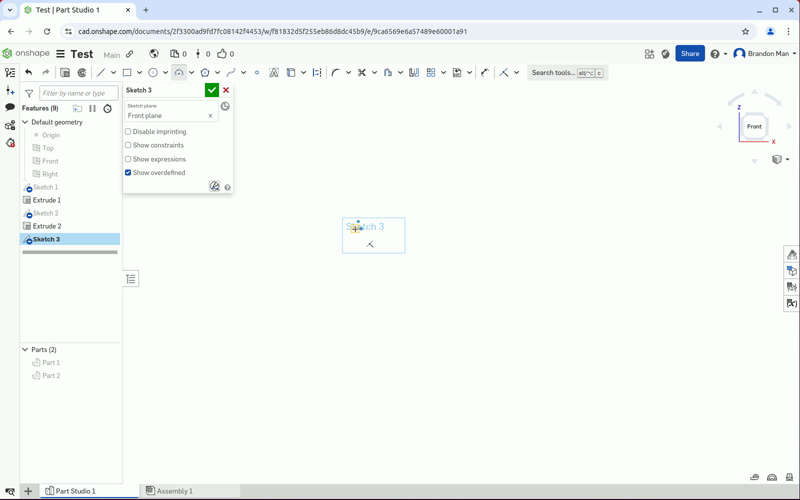
scroll(6)
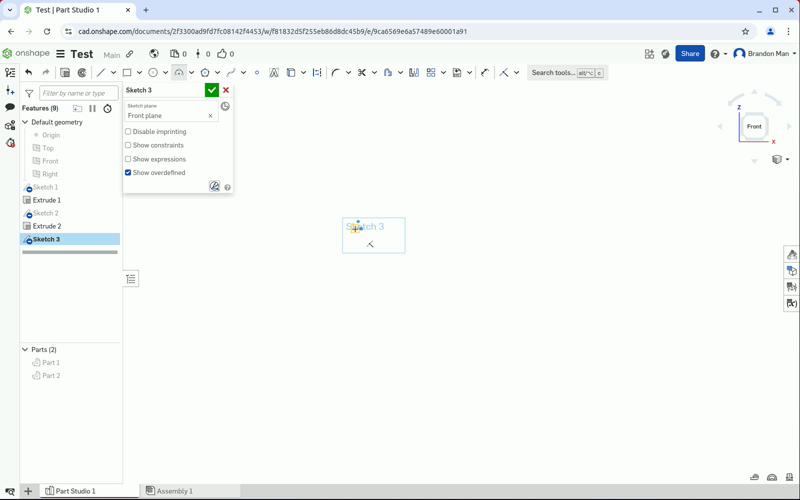
scroll(6)
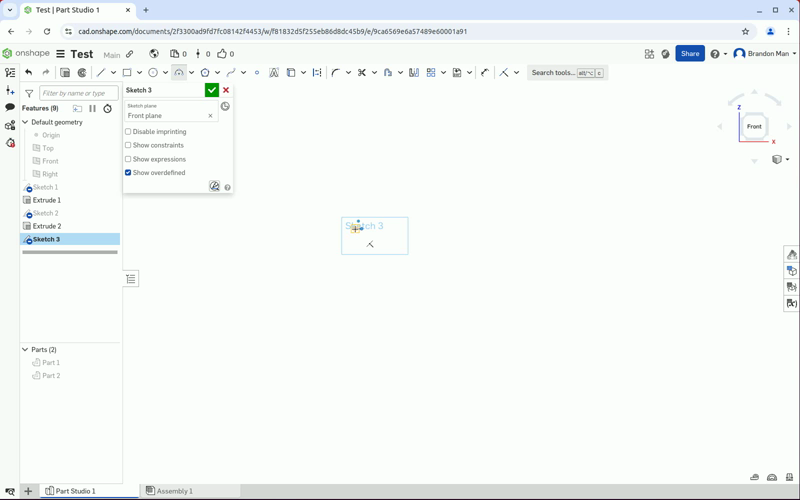
scroll(6)
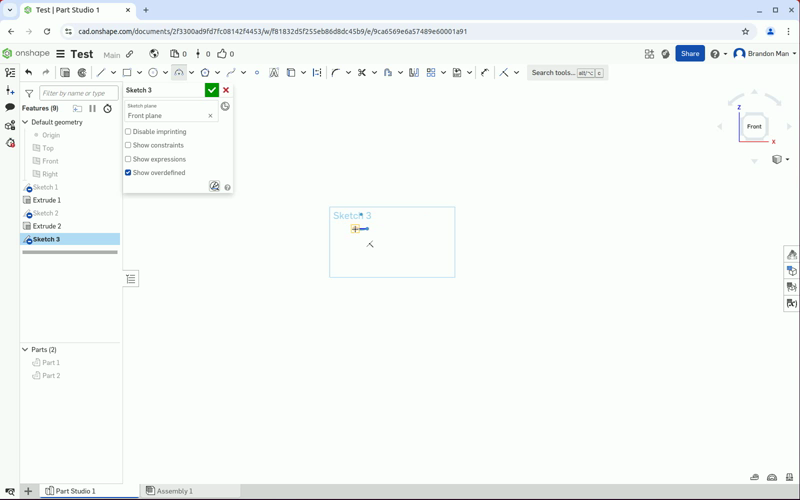
scroll(6)
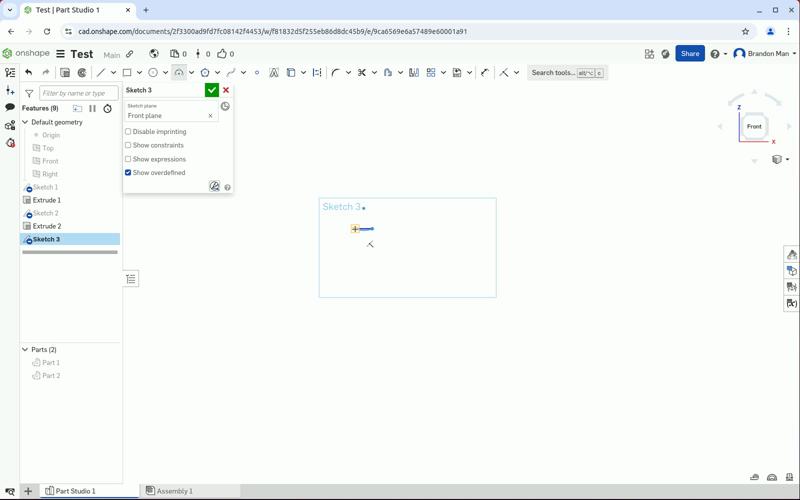
scroll(6)
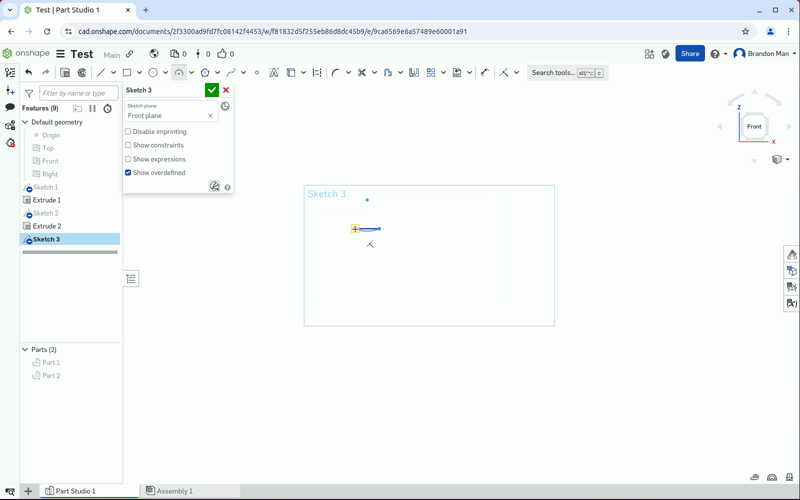
scroll(6)
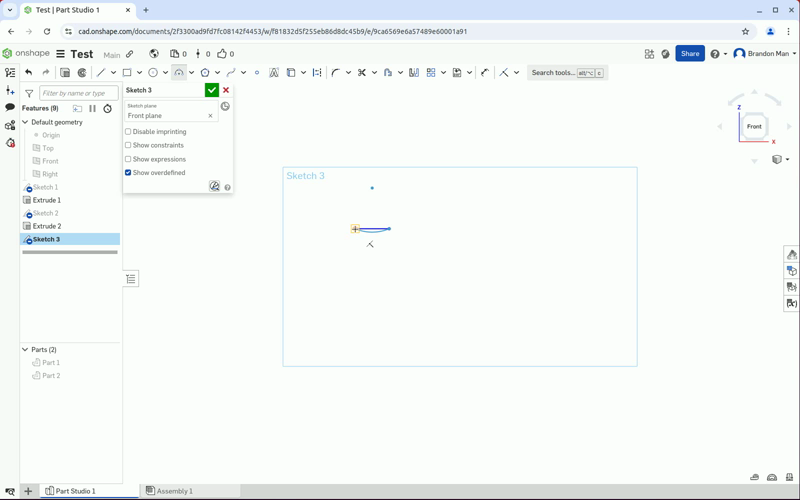
scroll(6)
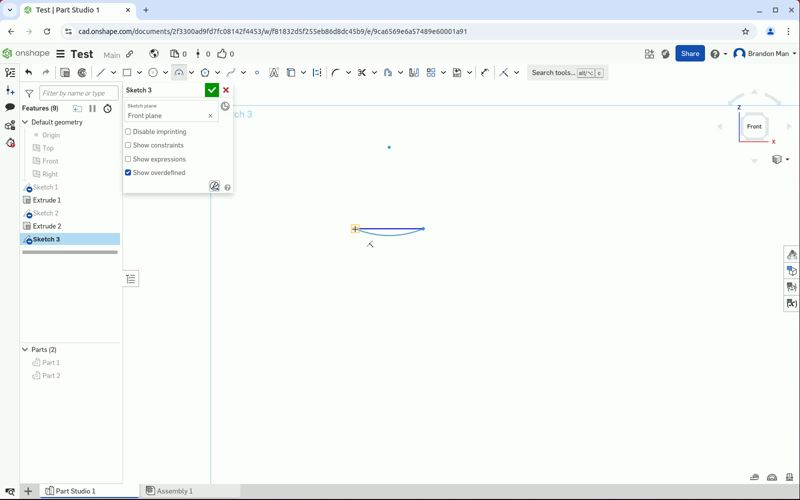
click(355, 228)
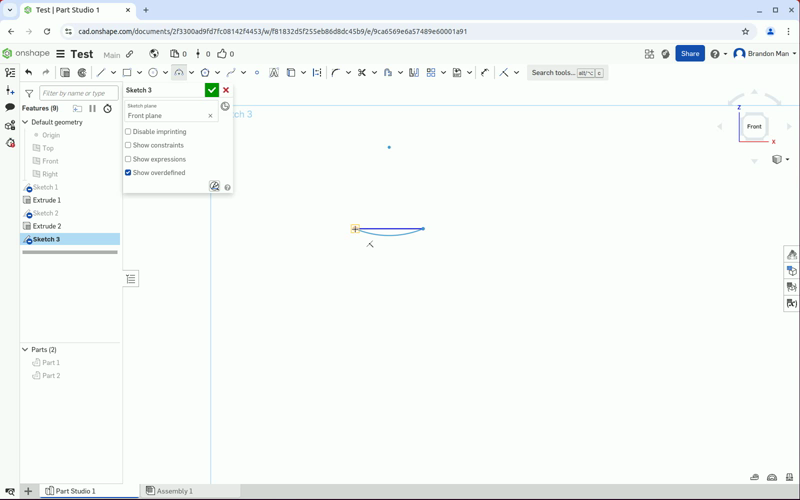
scroll(-6)
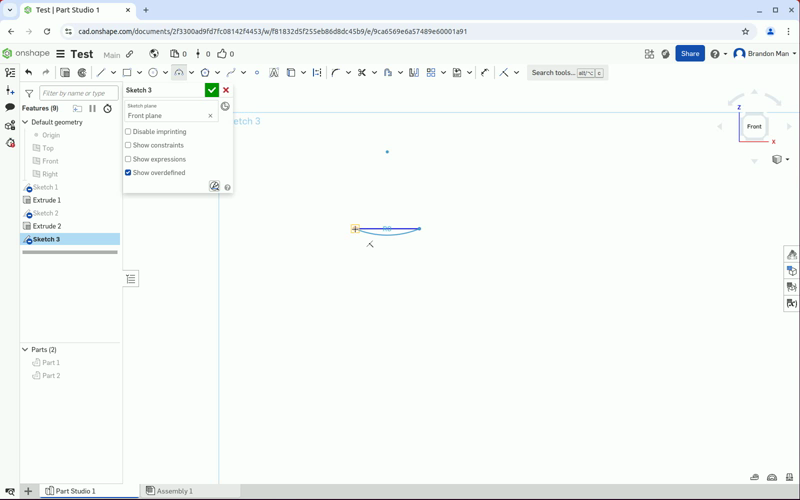
scroll(-6)
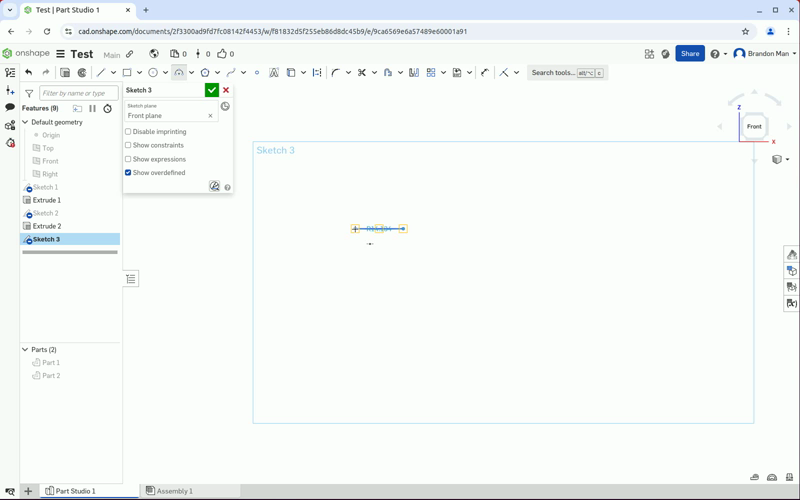
scroll(-6)
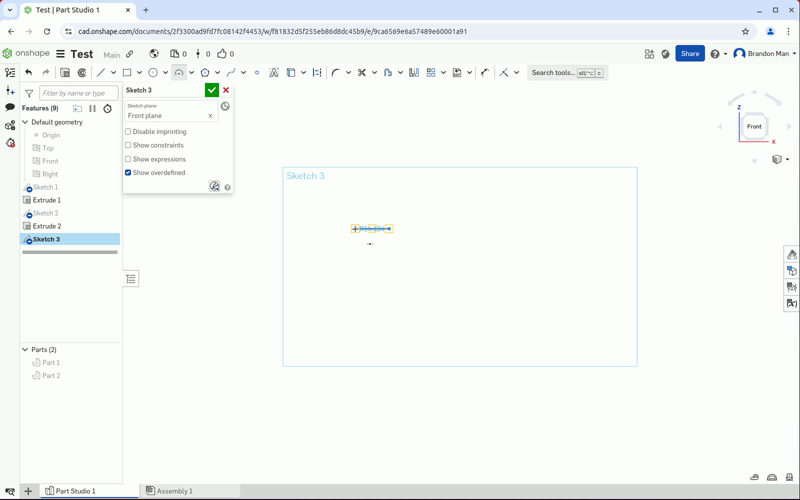
scroll(-6)
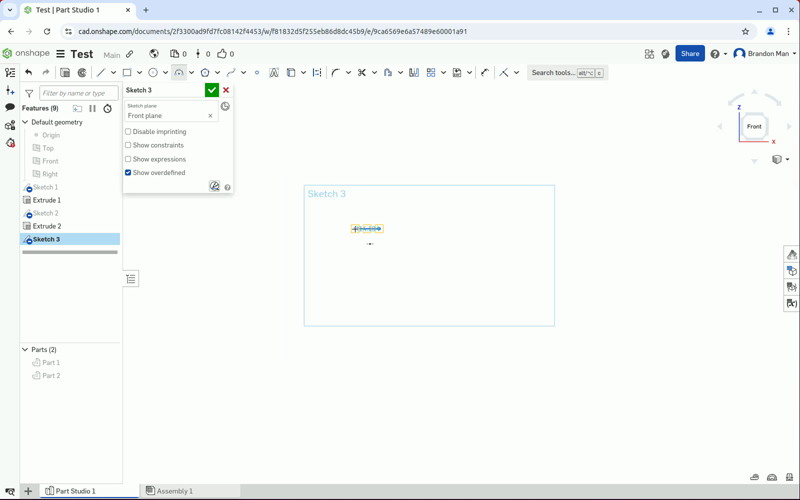
scroll(-6)
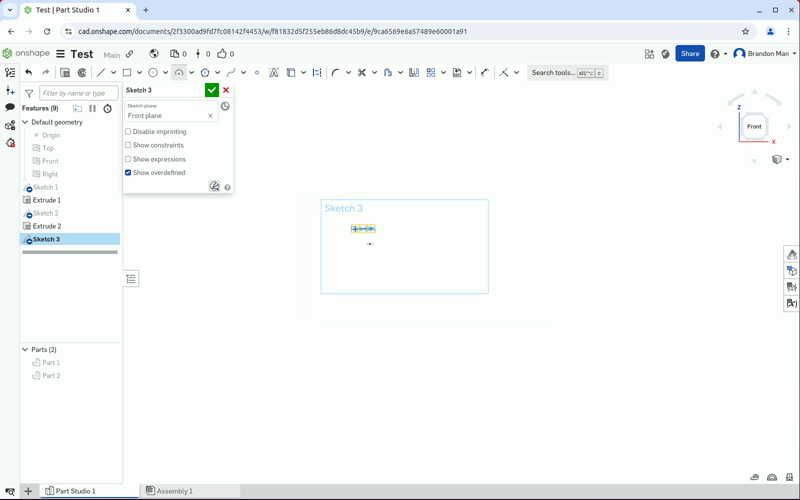
scroll(-6)
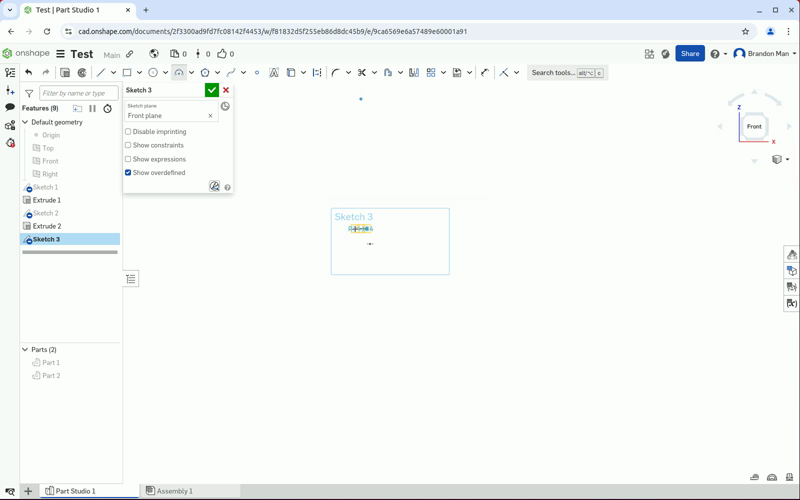
scroll(-6)
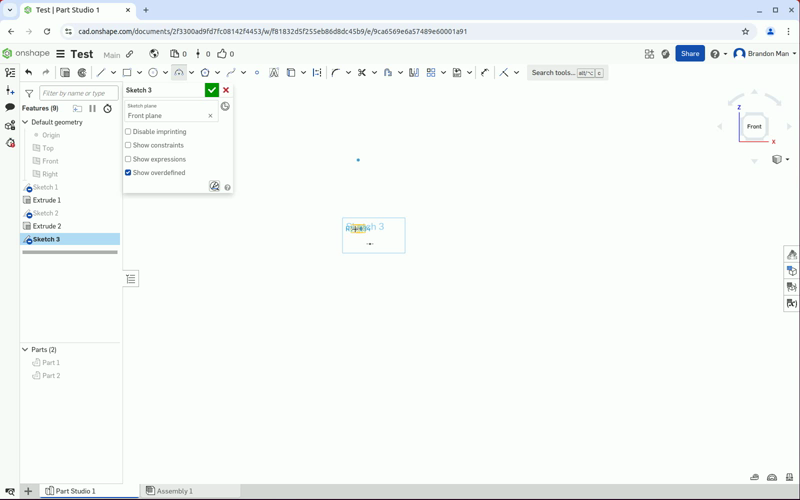
key_down(shift)
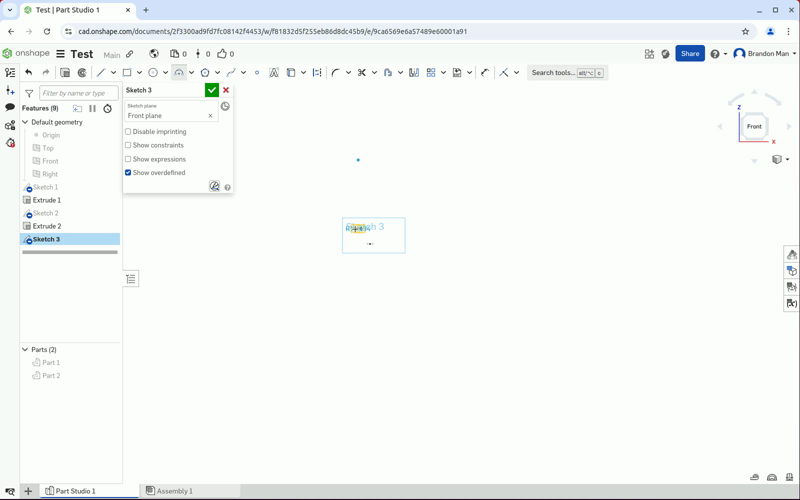
mouse_move(358, 228)
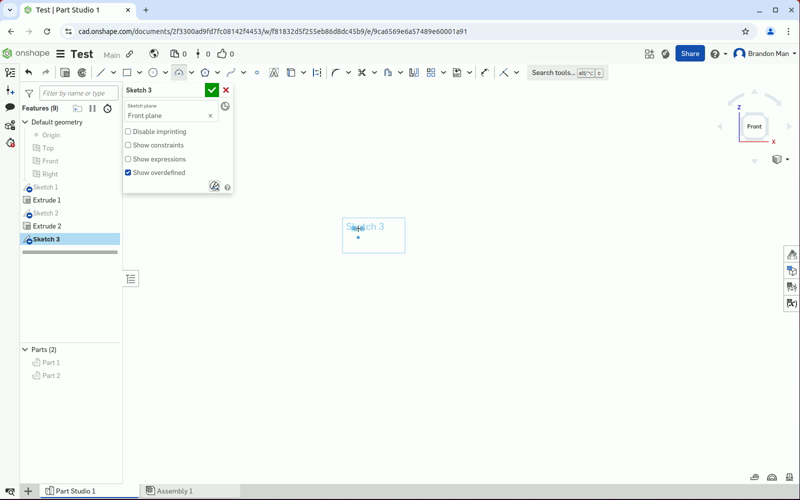
scroll(6)
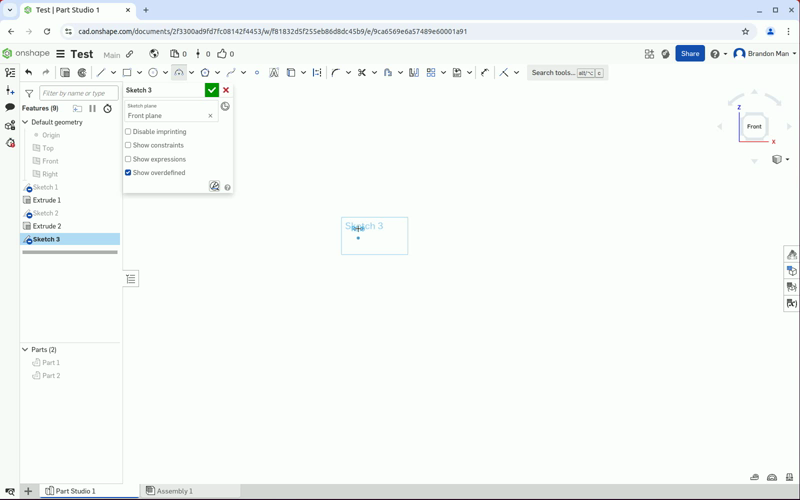
scroll(6)
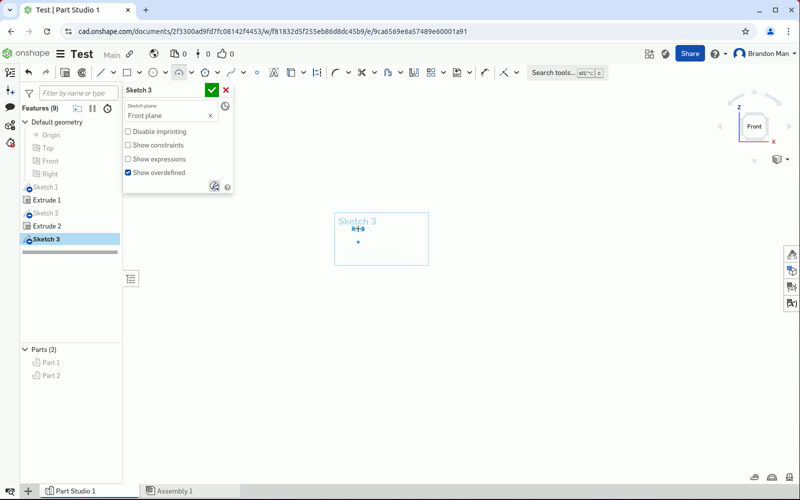
scroll(6)
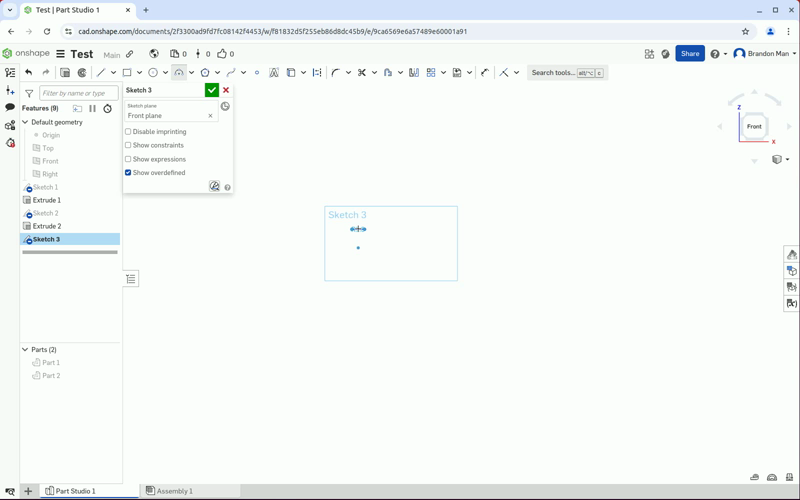
scroll(6)
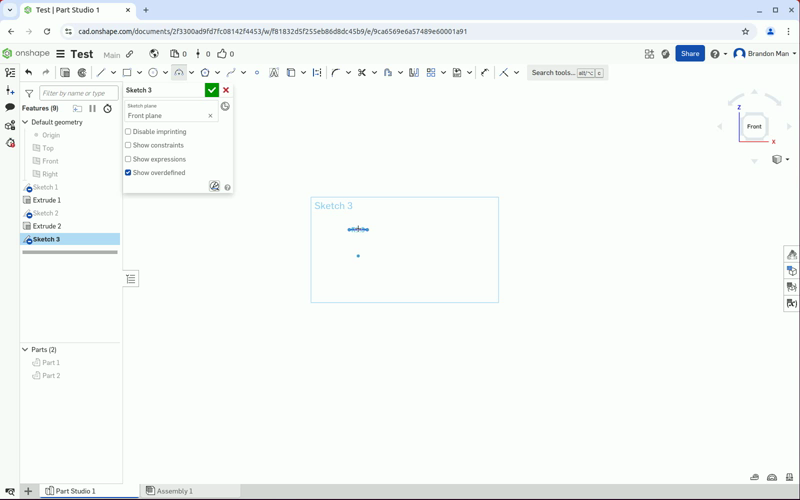
scroll(6)
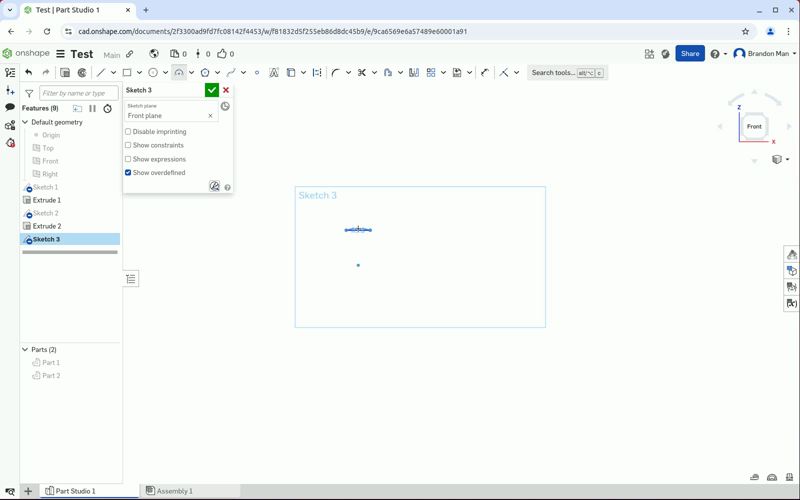
scroll(6)
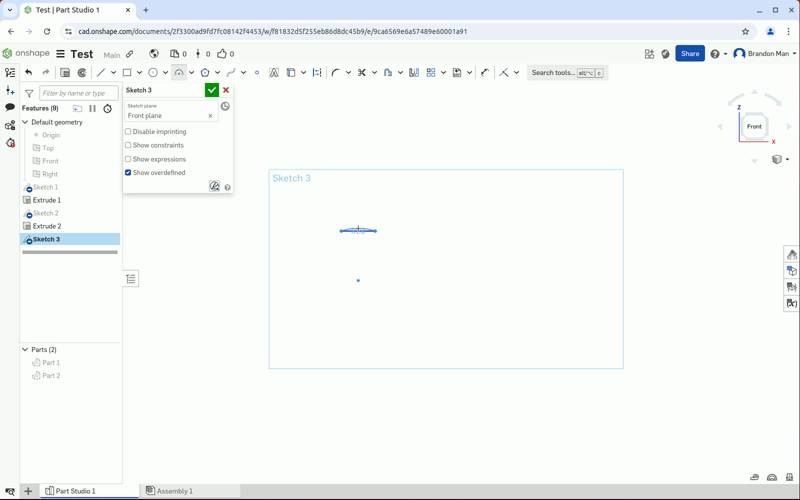
scroll(6)
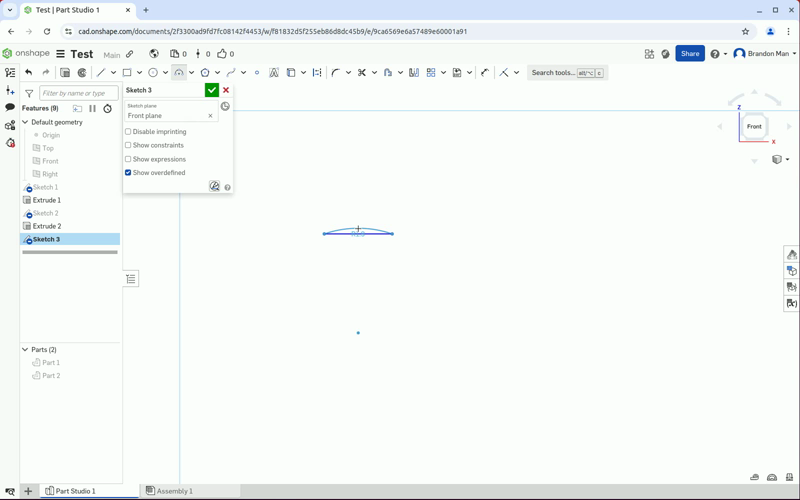
click(358, 228)
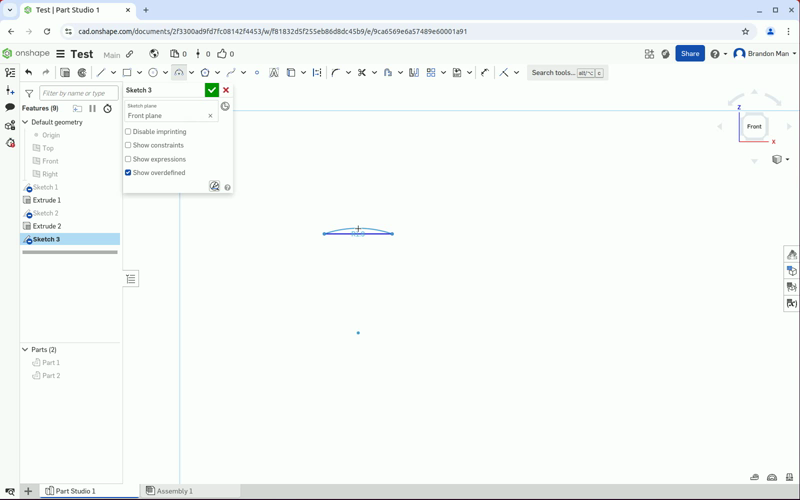
scroll(-6)
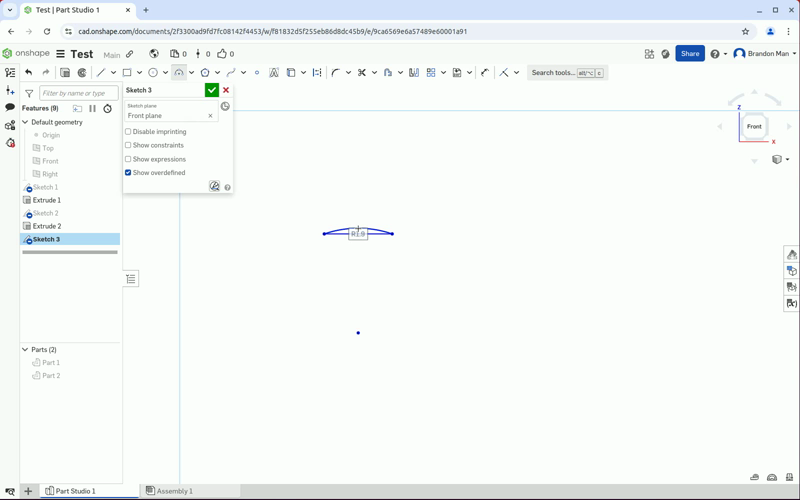
scroll(-6)
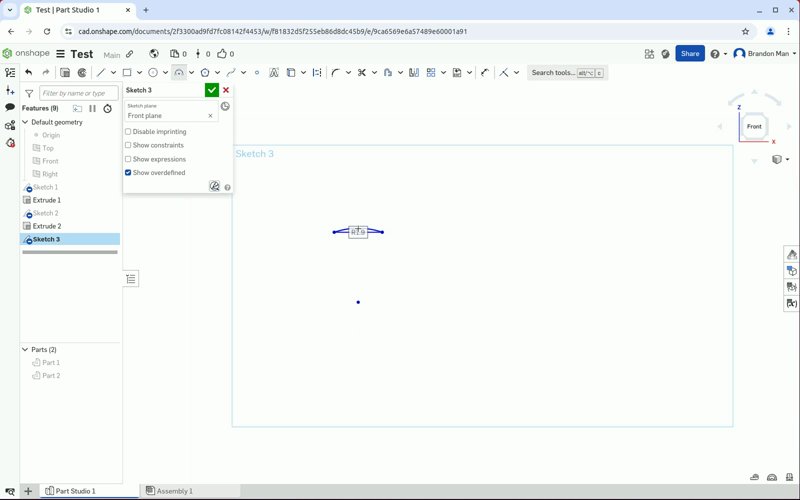
scroll(-6)
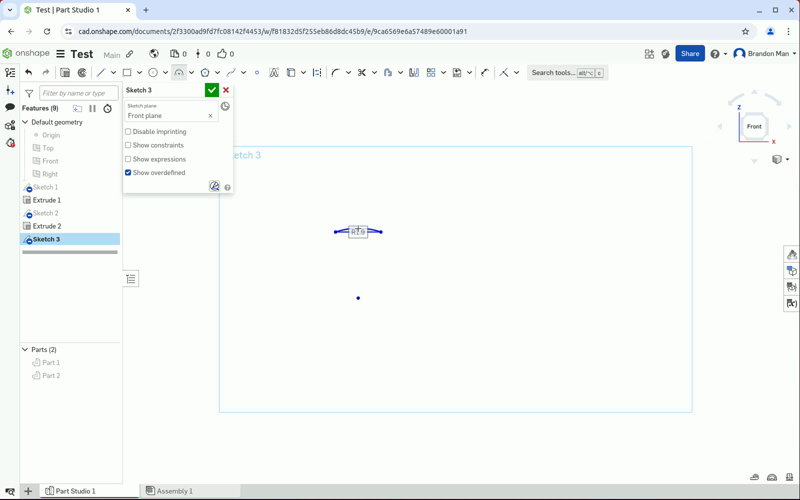
scroll(-6)
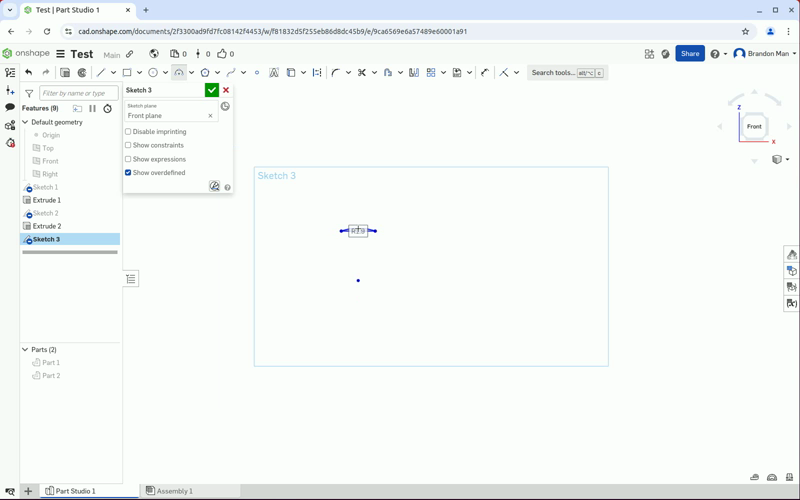
scroll(-6)
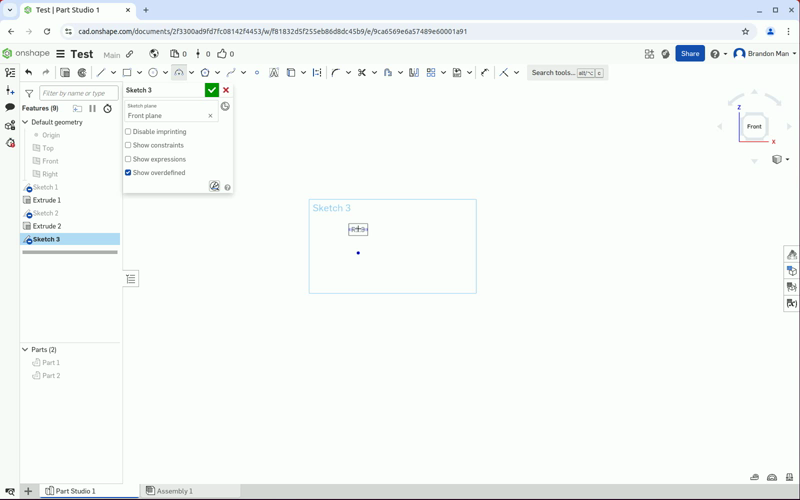
scroll(-6)
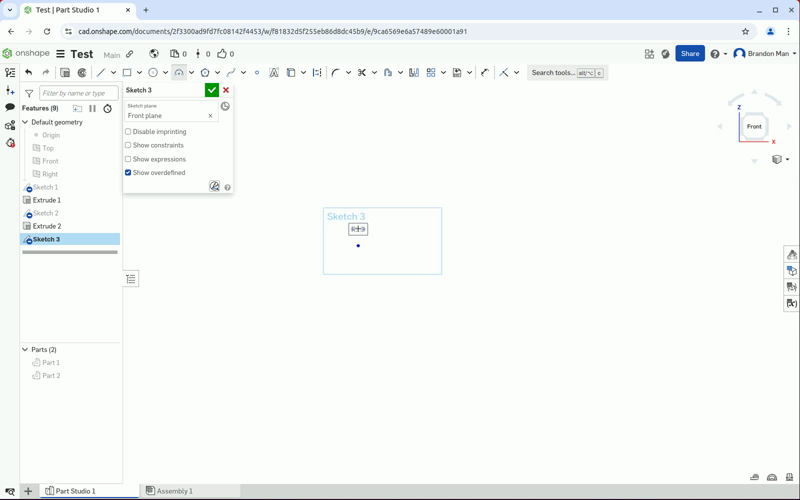
scroll(-6)
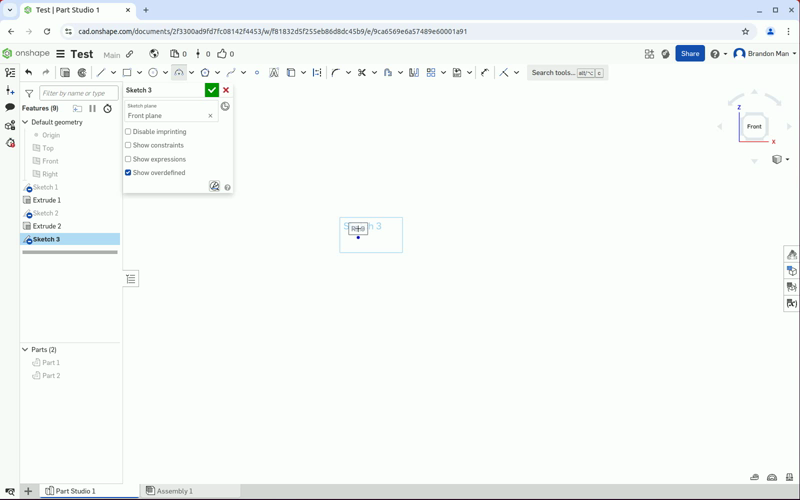
key_up(shift)
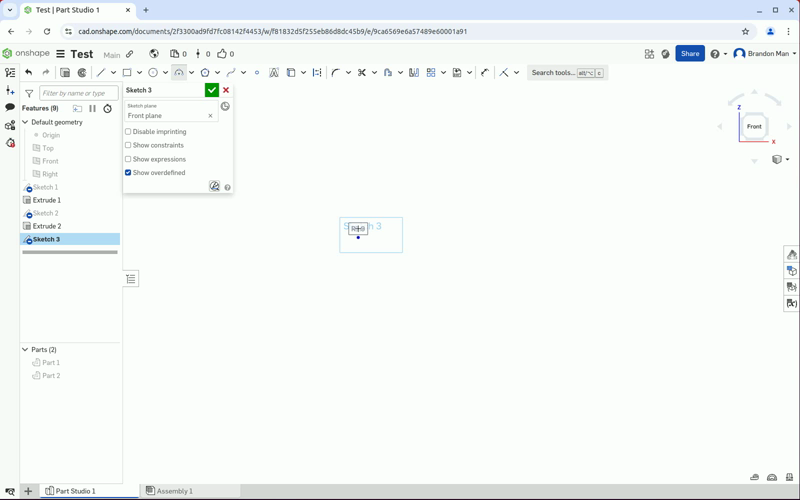
key(esc)
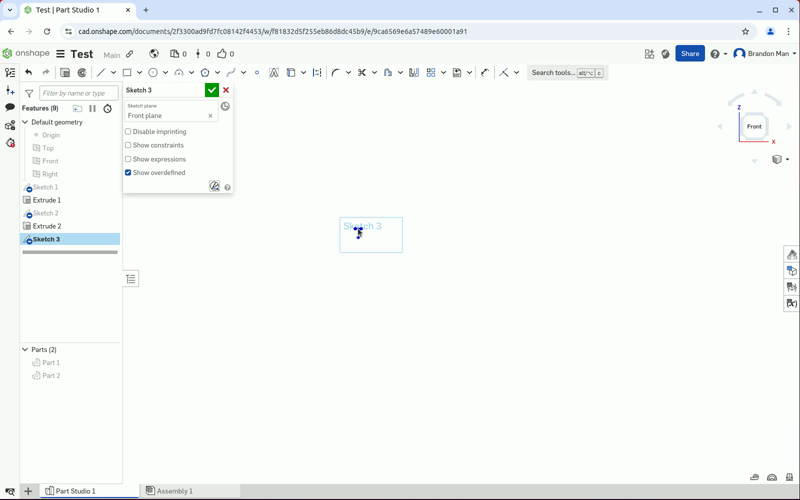
mouse_move(355, 228)
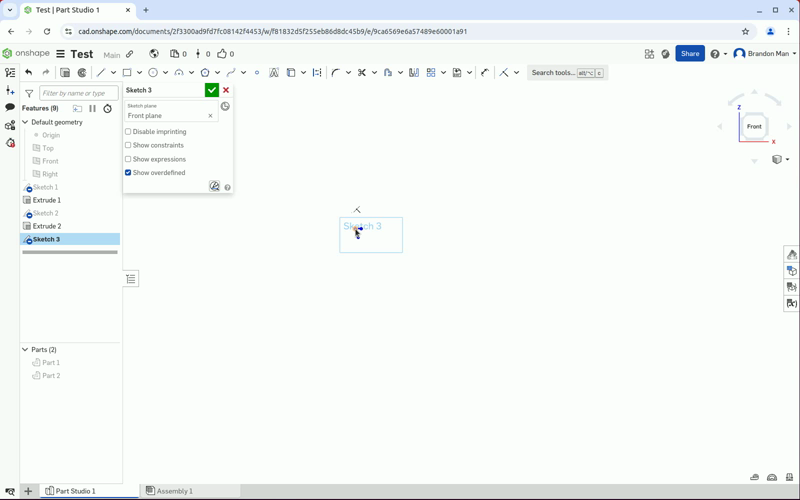
scroll(6)
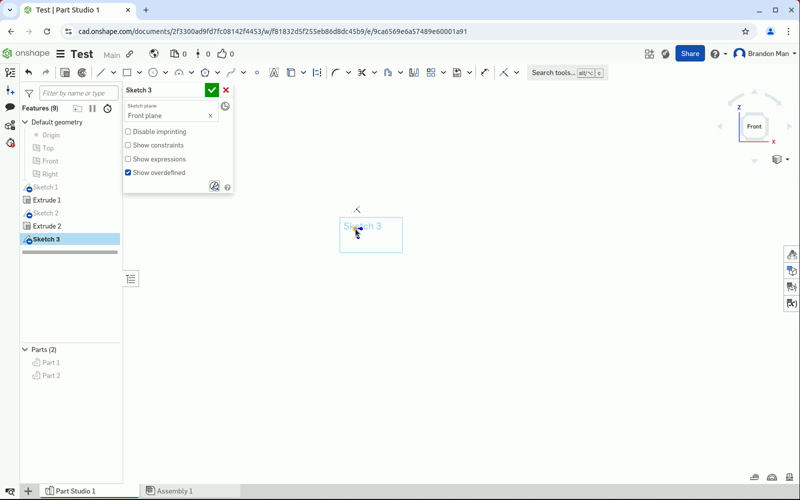
scroll(6)
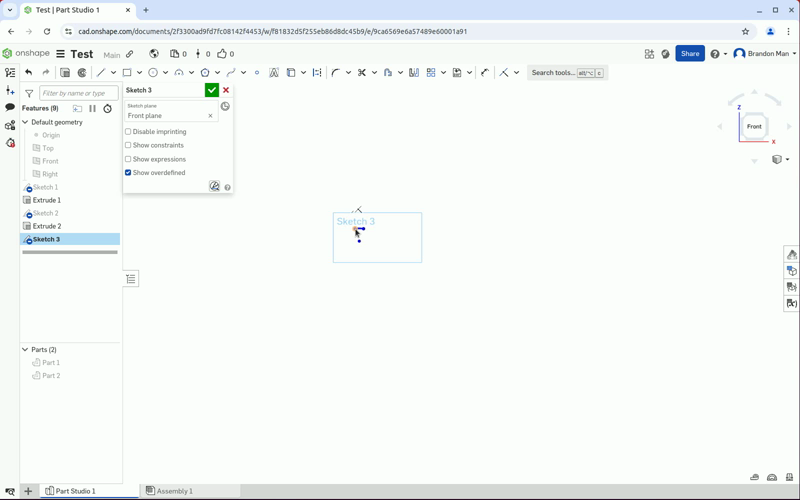
scroll(6)
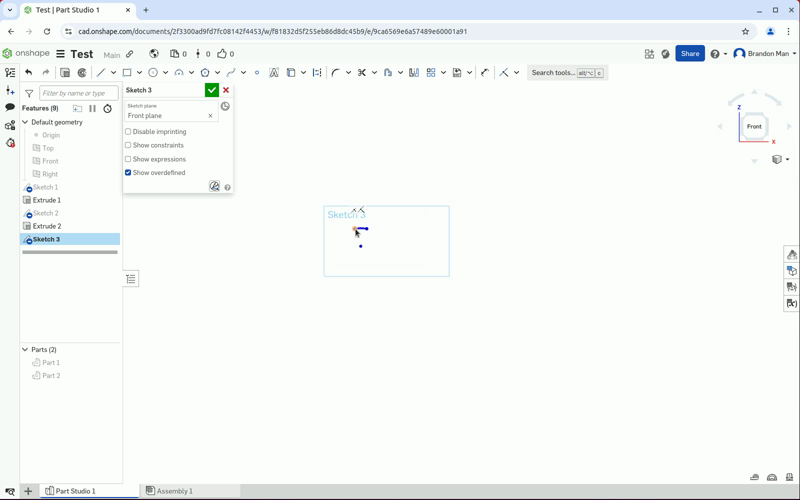
scroll(6)
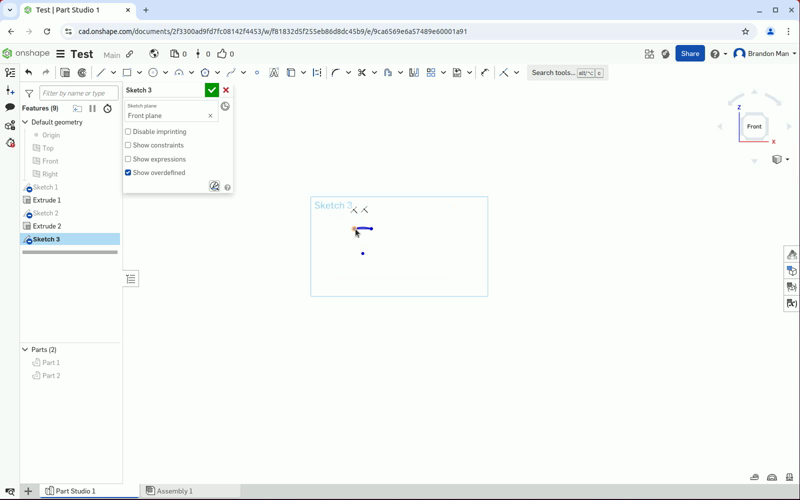
scroll(6)
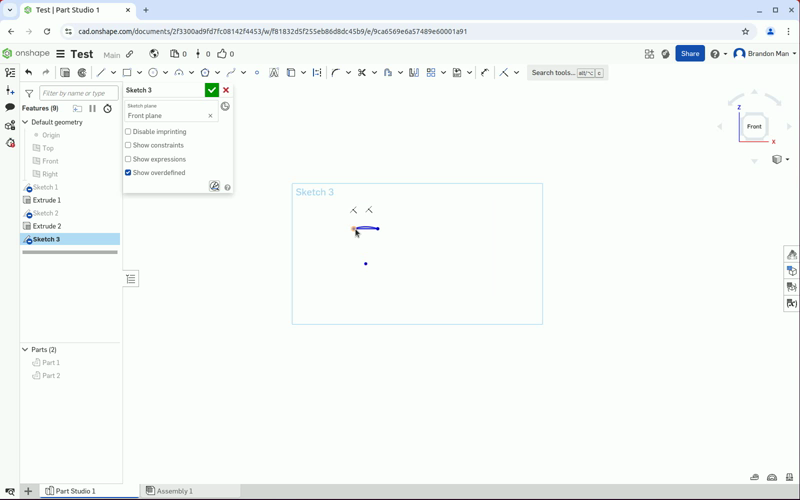
scroll(6)
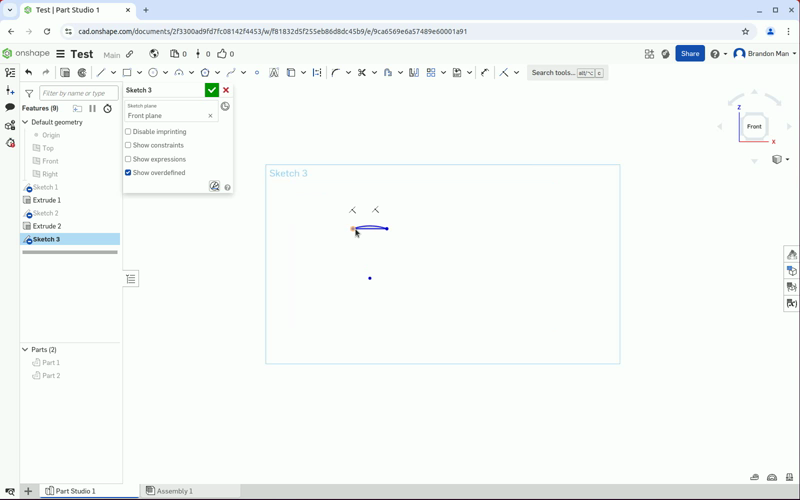
scroll(6)
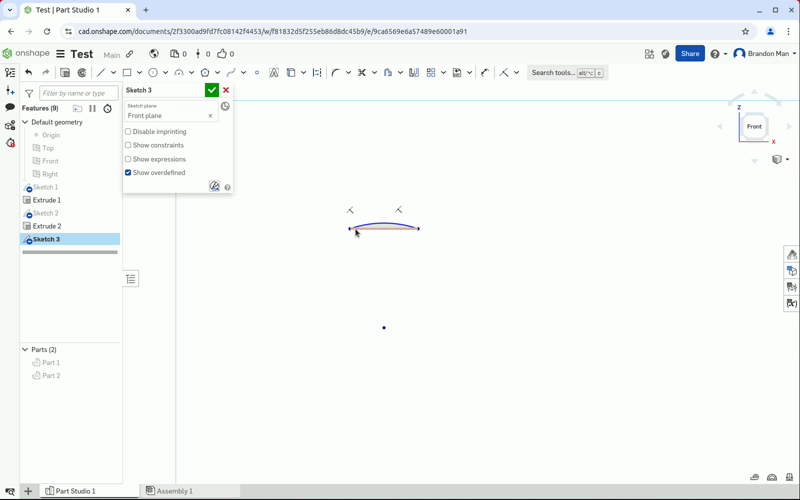
click(355, 228)
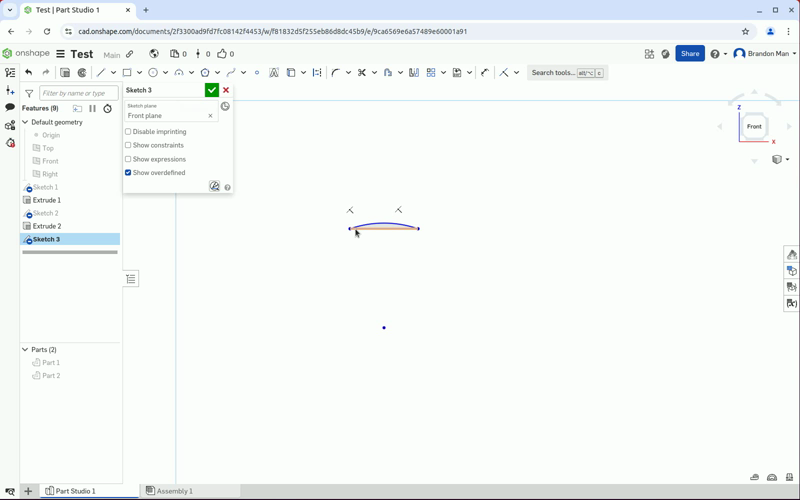
scroll(-6)
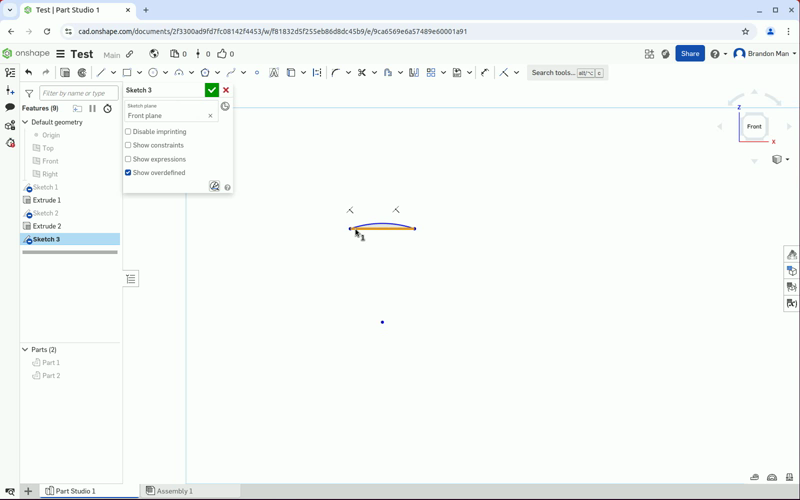
scroll(-6)
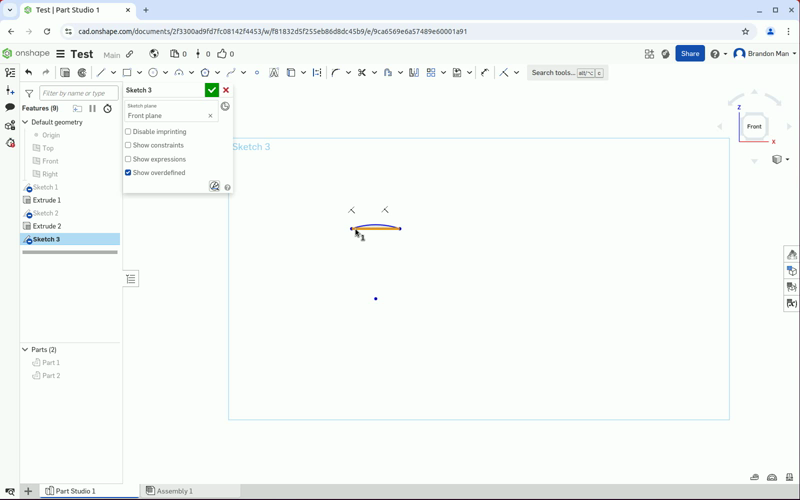
scroll(-6)
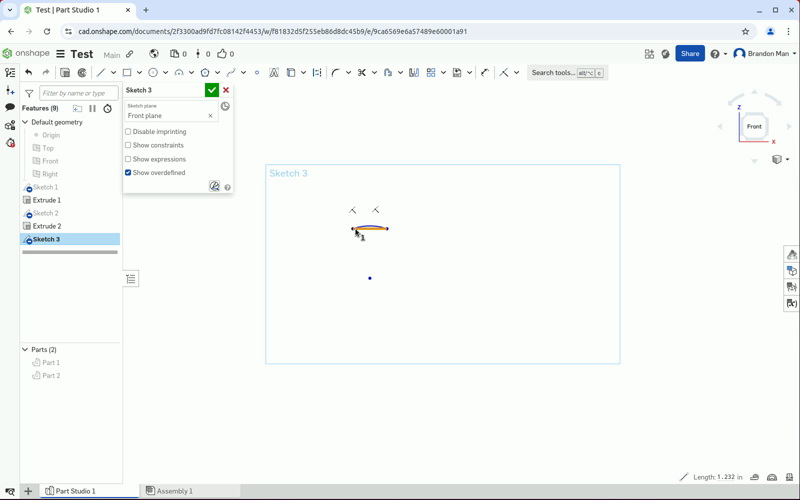
scroll(-6)
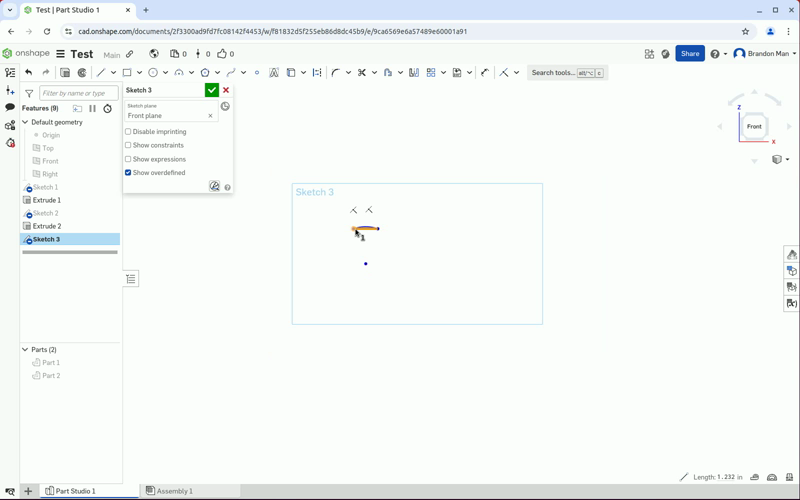
scroll(-6)
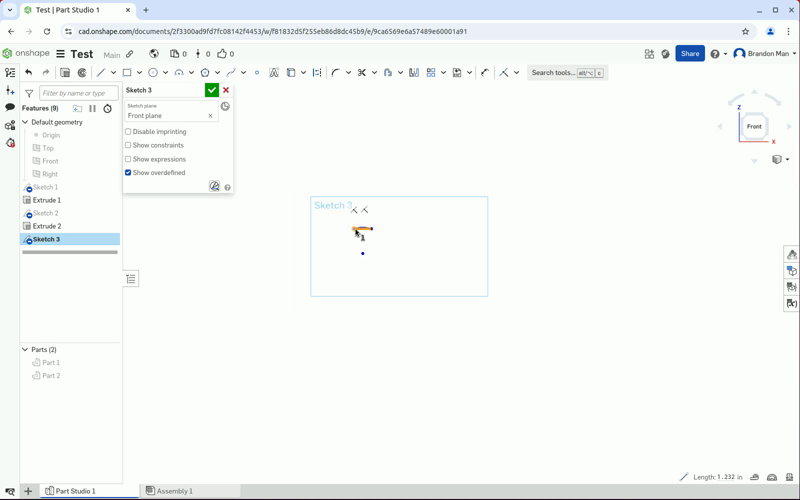
scroll(-6)
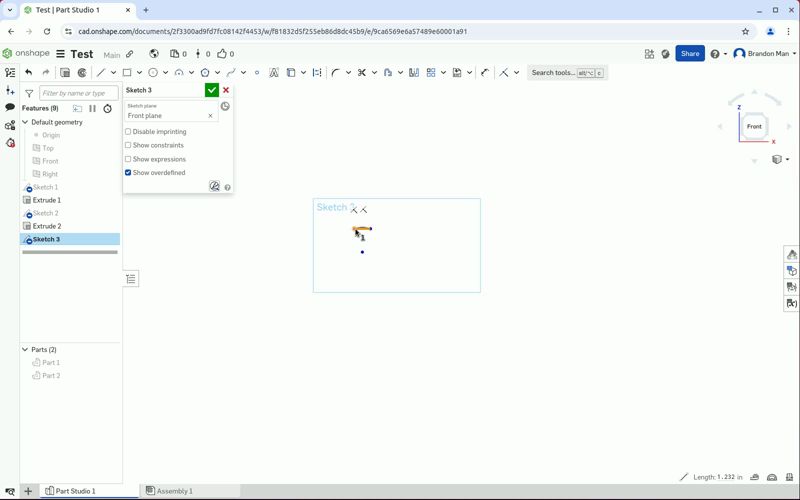
scroll(-6)
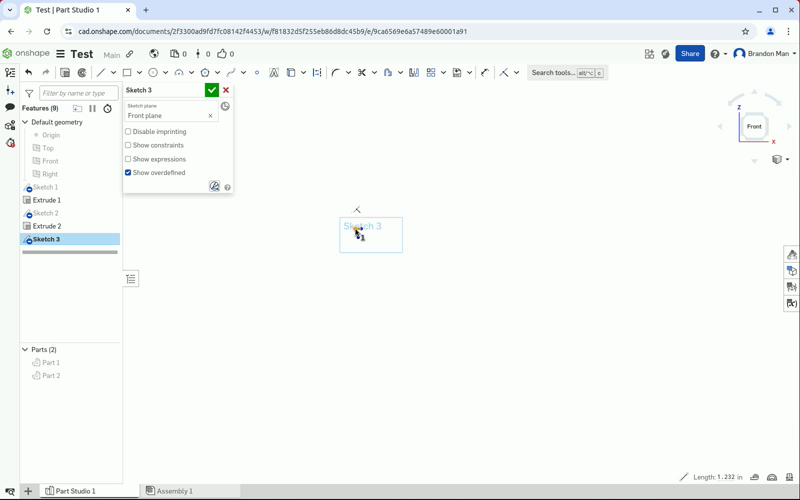
mouse_move(73, 352)
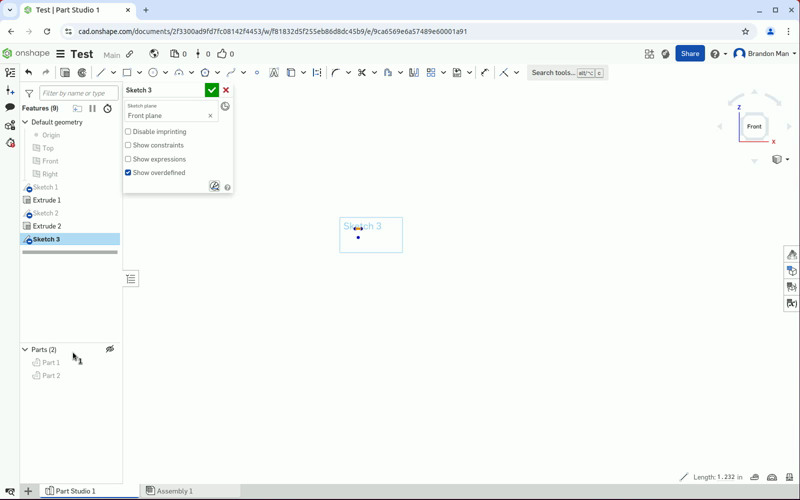
key(shift+y)
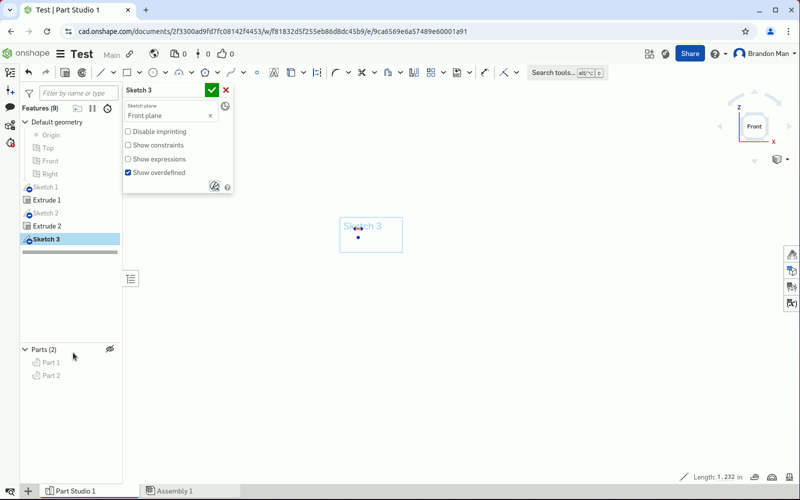
key(shift+e)
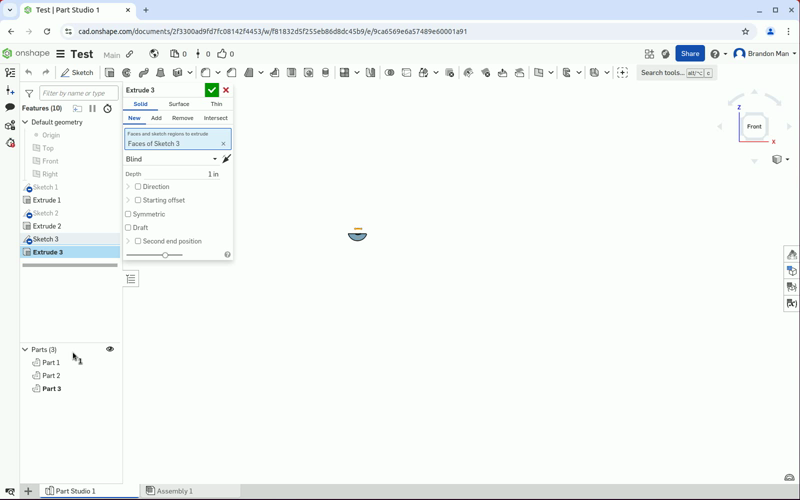
mouse_move(143, 106)
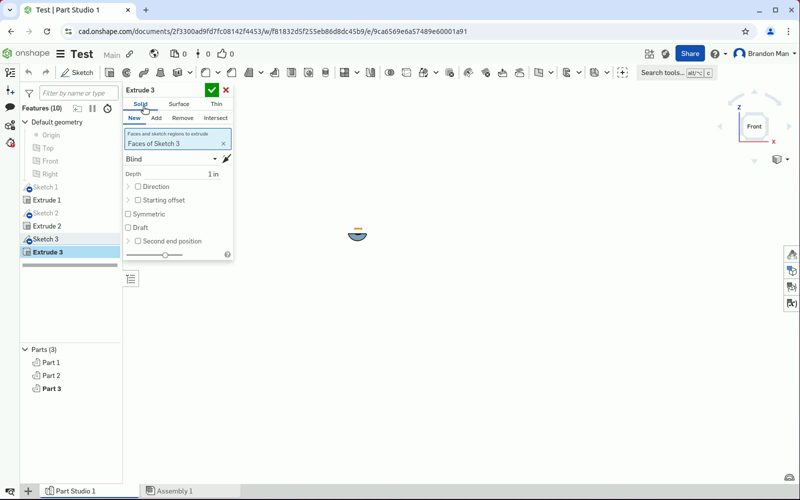
click(143, 106)
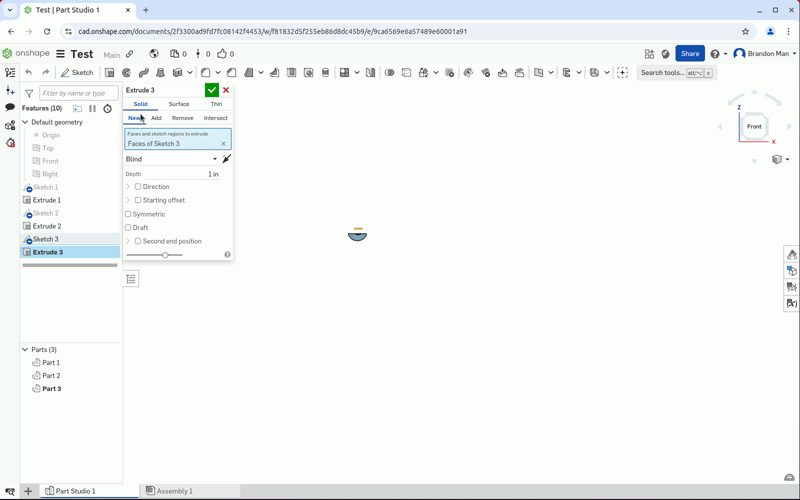
mouse_move(137, 120)
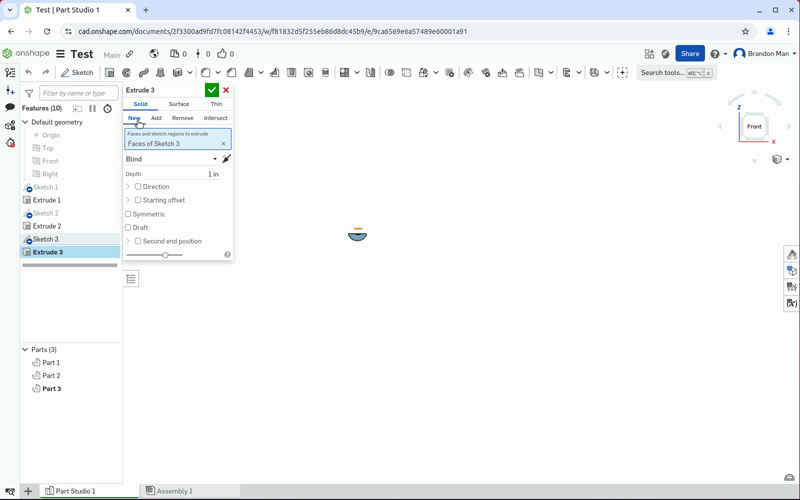
click(137, 120)
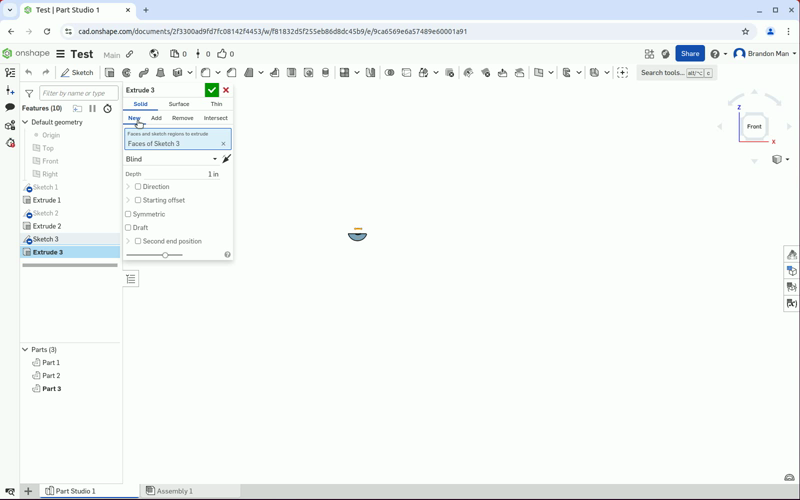
key(tab, 4)
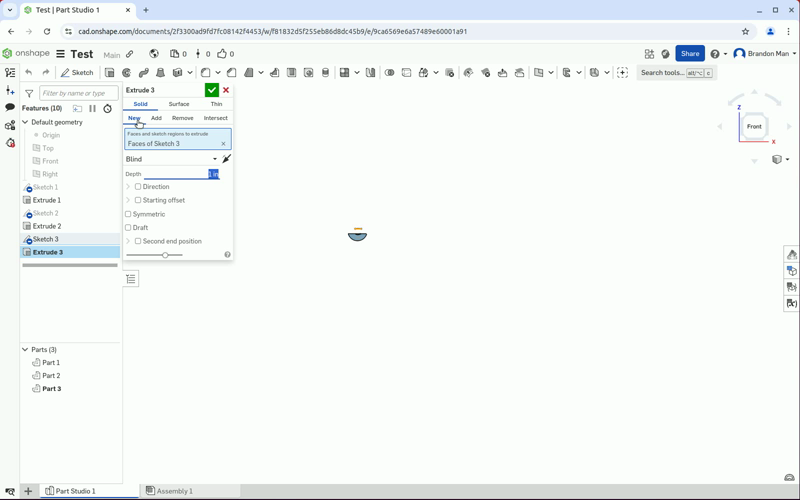
text(11.554)
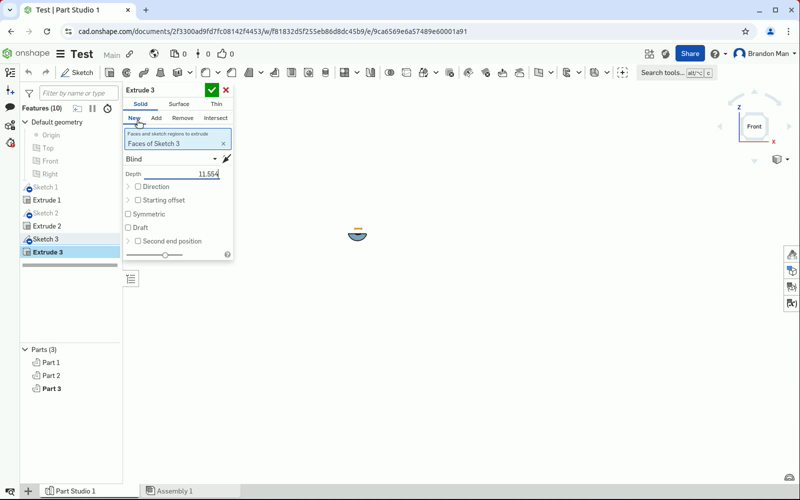
key(enter)
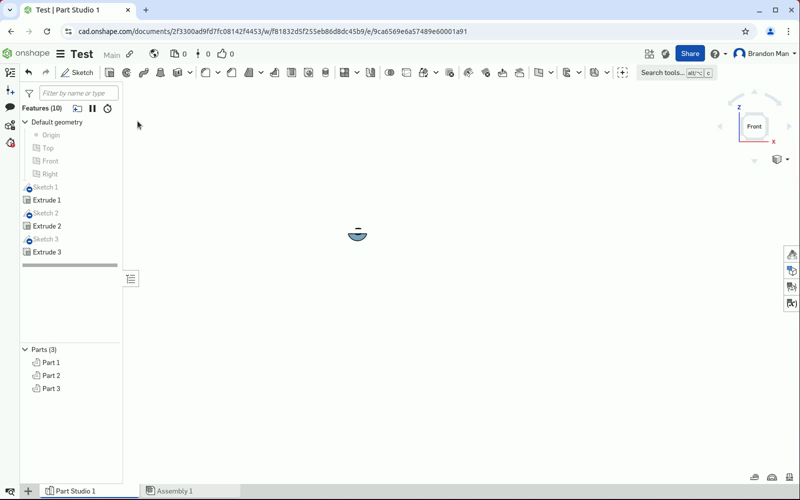
key(shift+h)
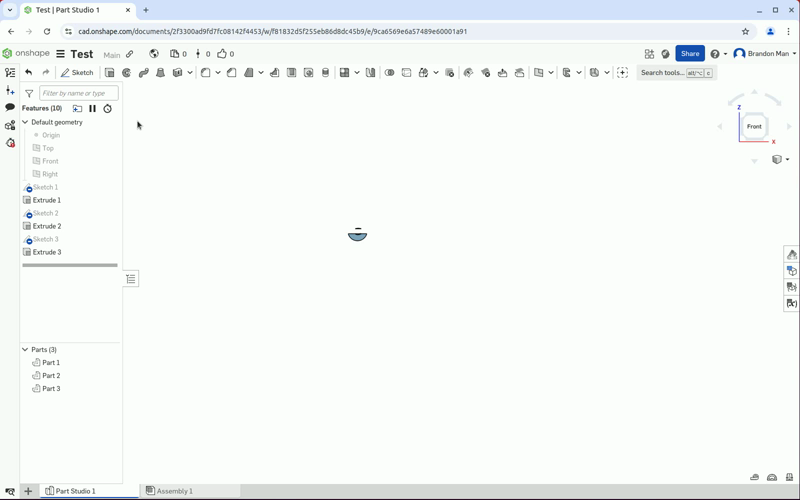
key(shift+h)
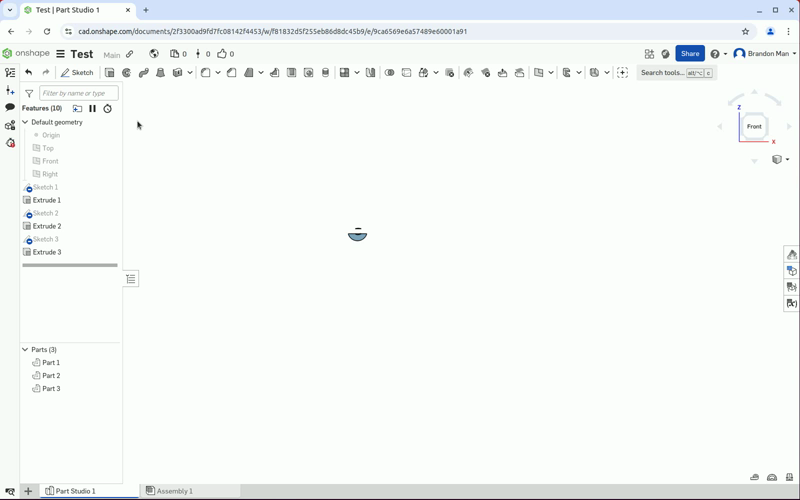
mouse_move(73, 189)
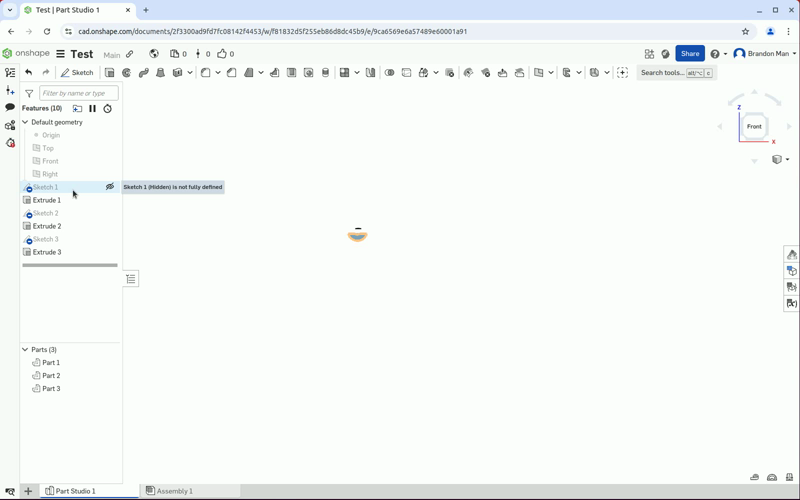
click(73, 189)
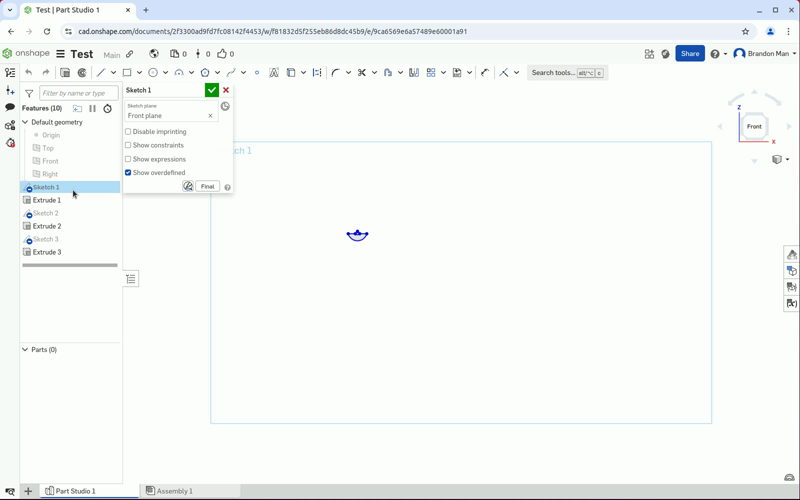
mouse_move(229, 92)
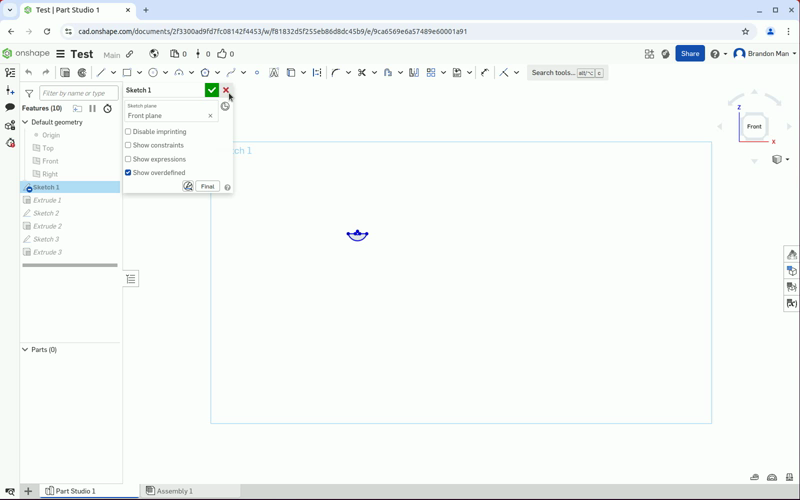
click(229, 92)
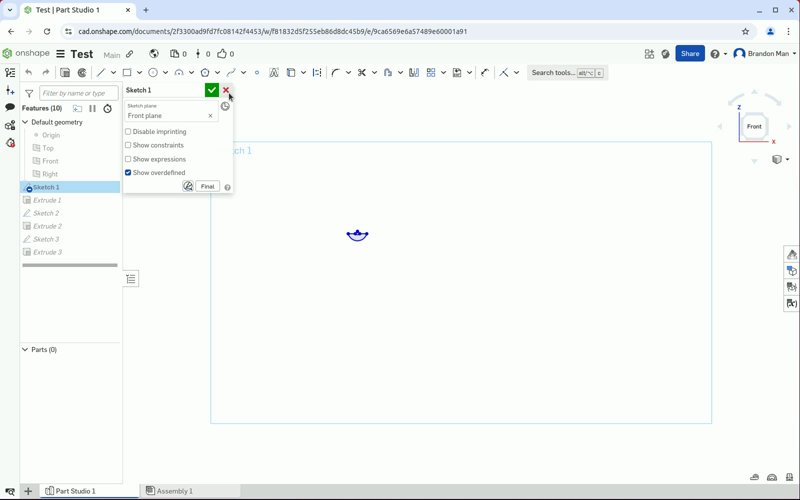
key(shift+s)
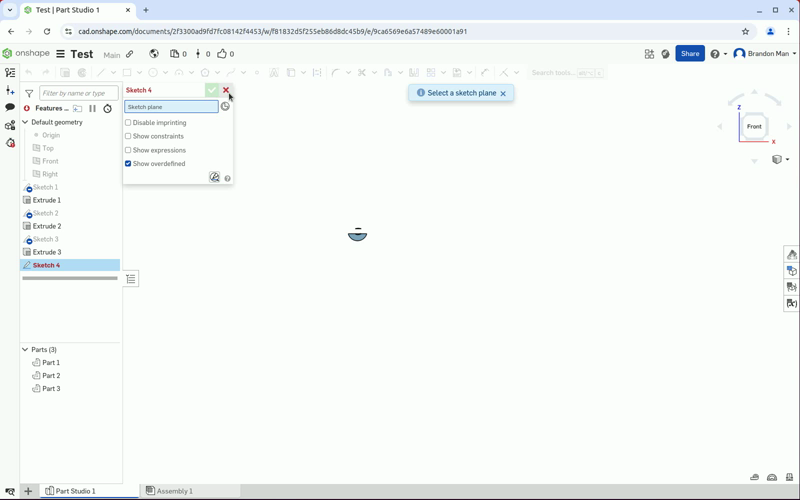
mouse_move(73, 163)
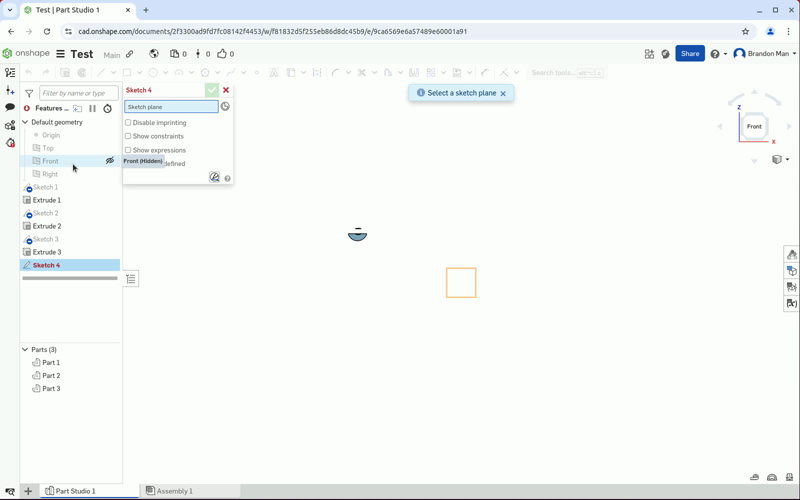
click(73, 163)
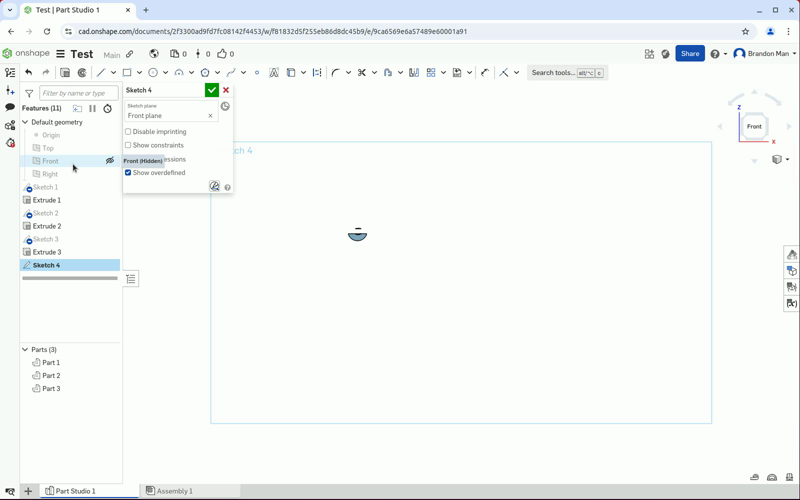
mouse_move(73, 352)
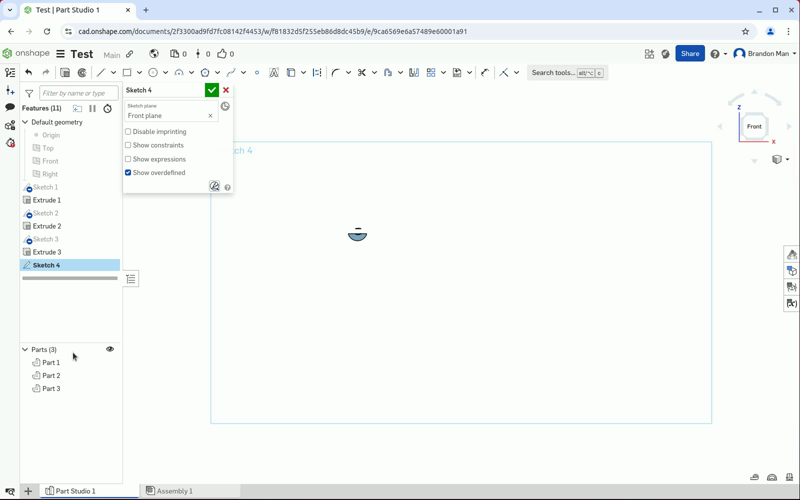
key(y)
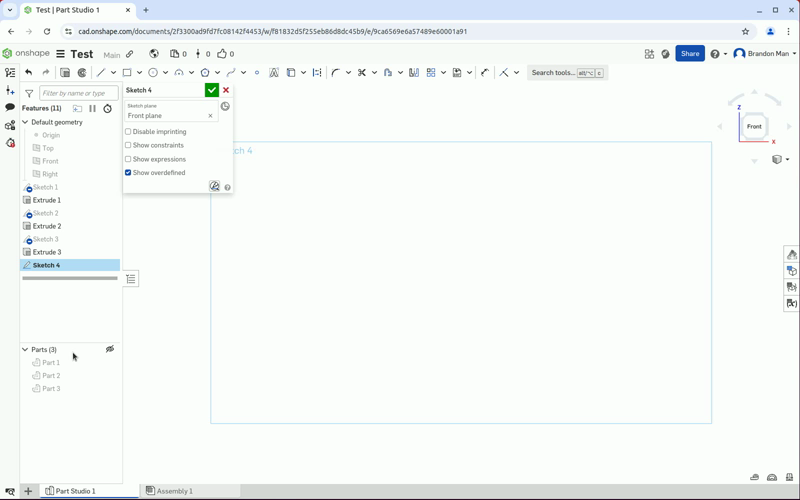
key(l)
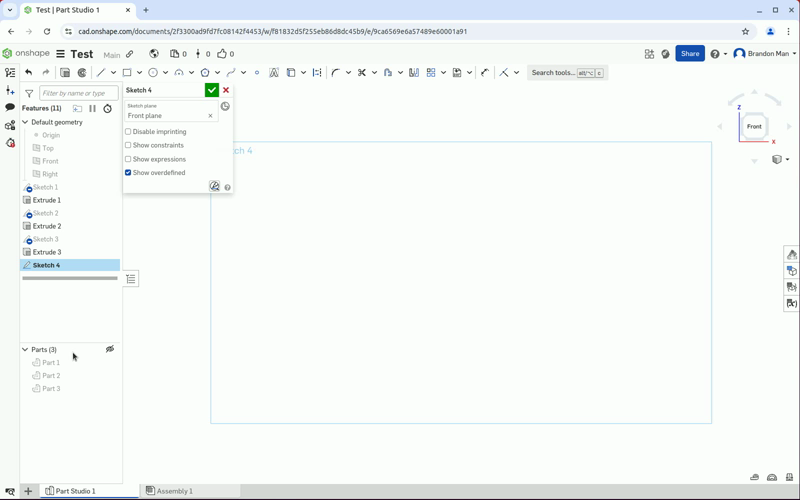
key_down(shift)
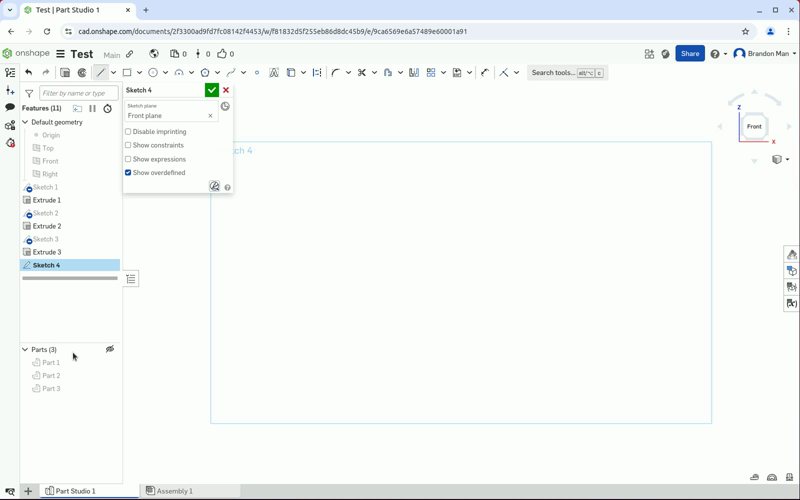
mouse_move(348, 228)
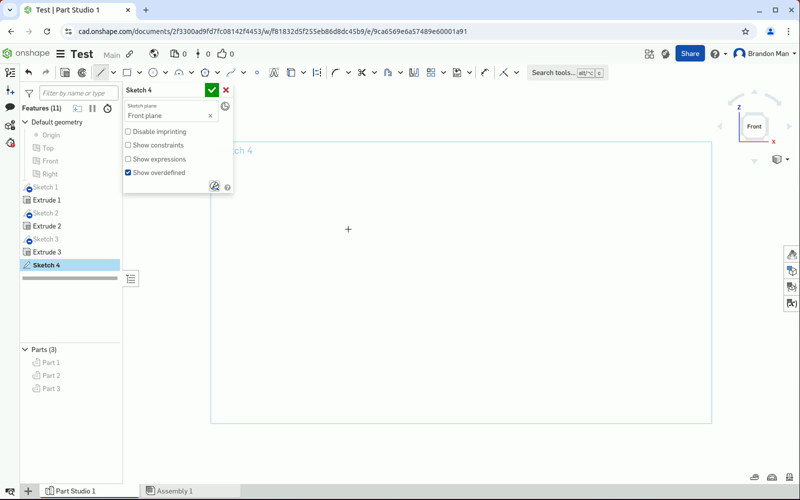
click(348, 228)
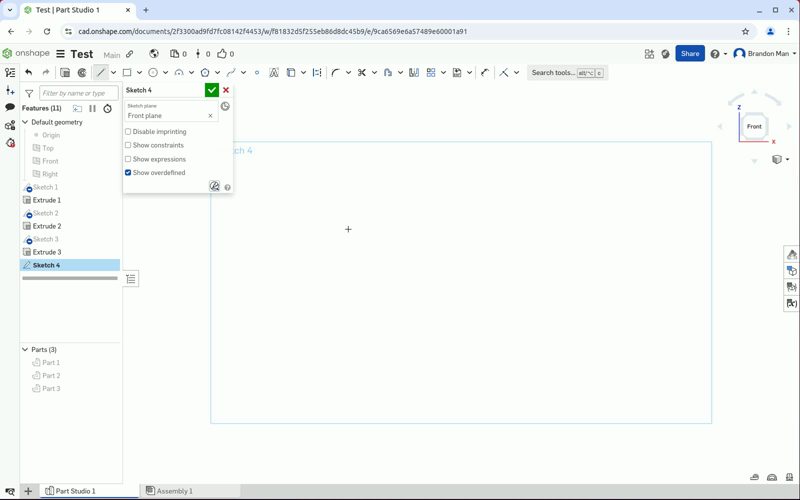
key_up(shift)
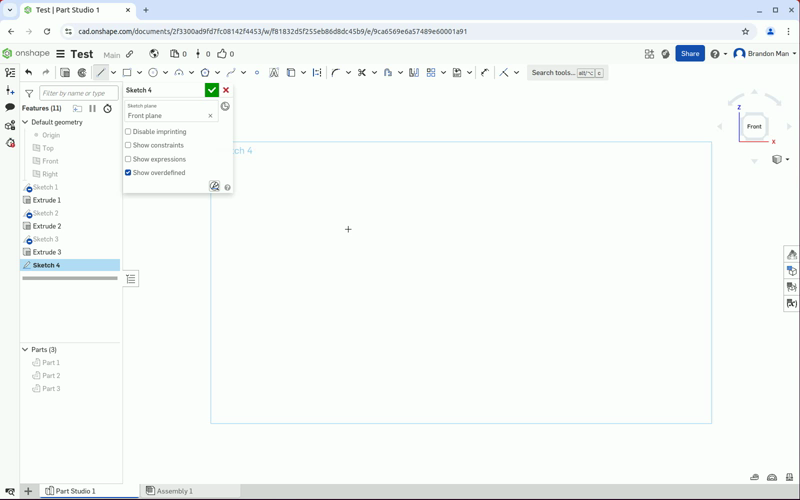
key_down(shift)
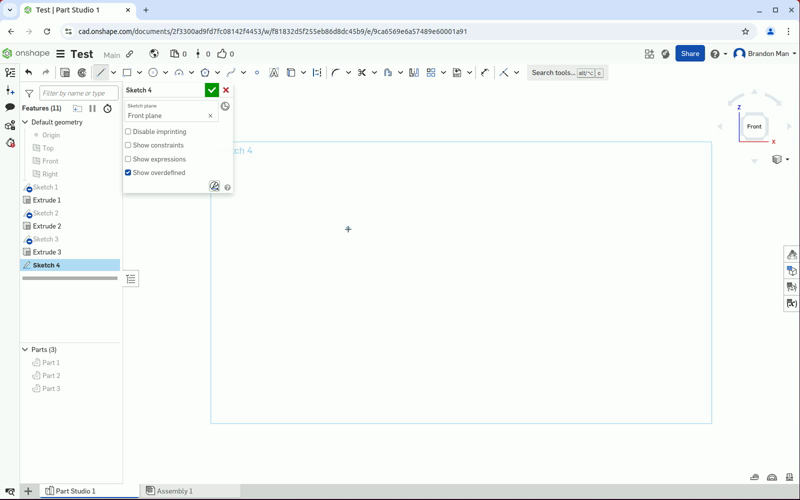
mouse_move(378, 228)
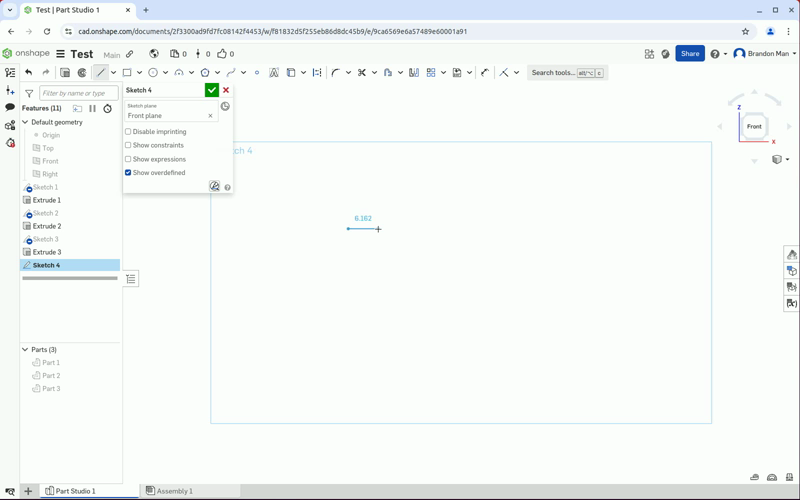
mouse_move(355, 228)
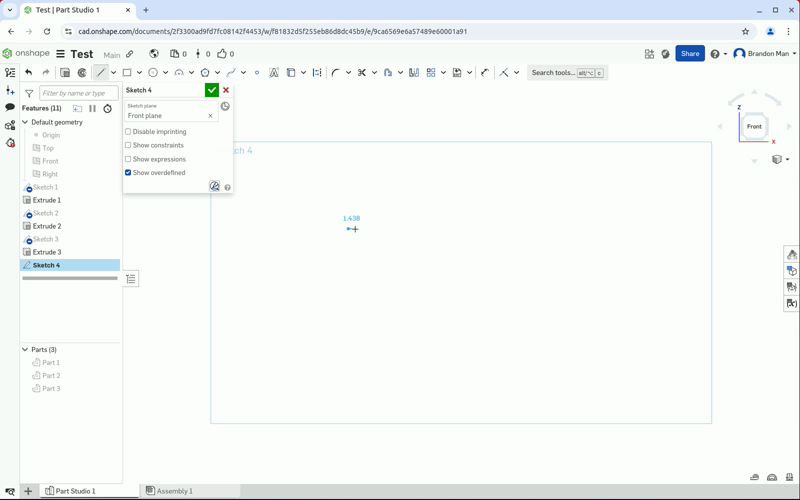
scroll(6)
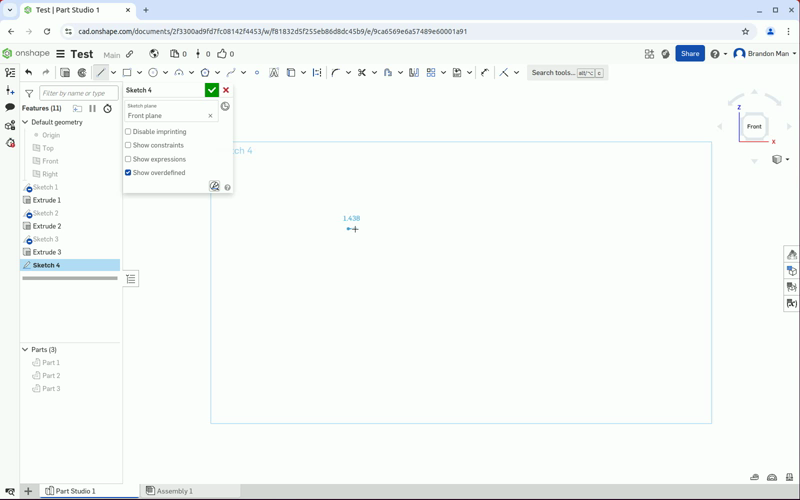
scroll(6)
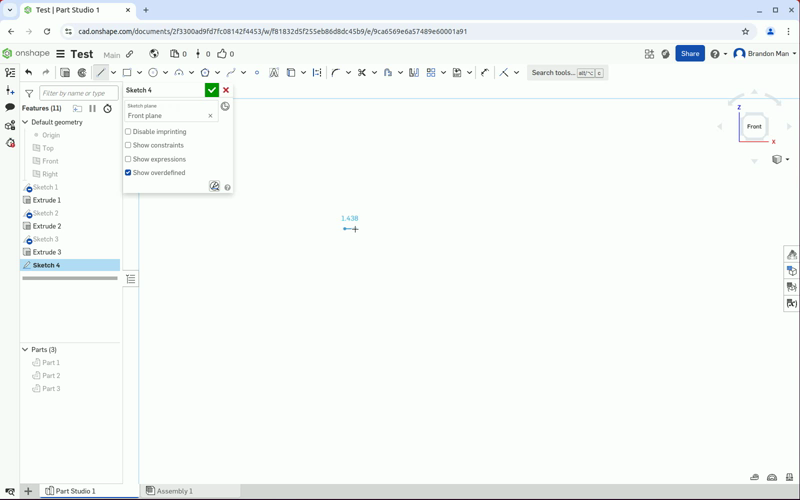
scroll(6)
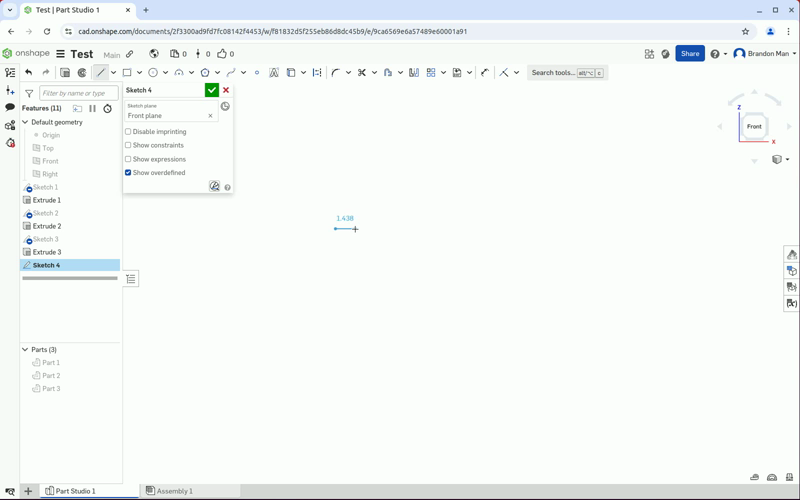
scroll(6)
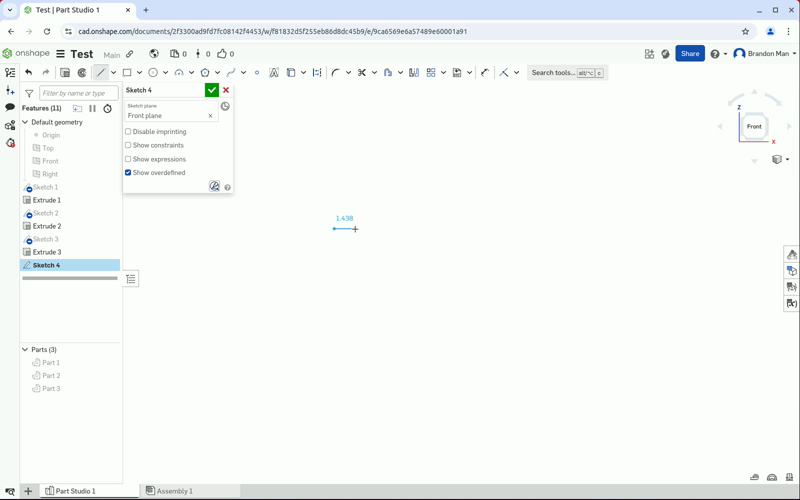
scroll(6)
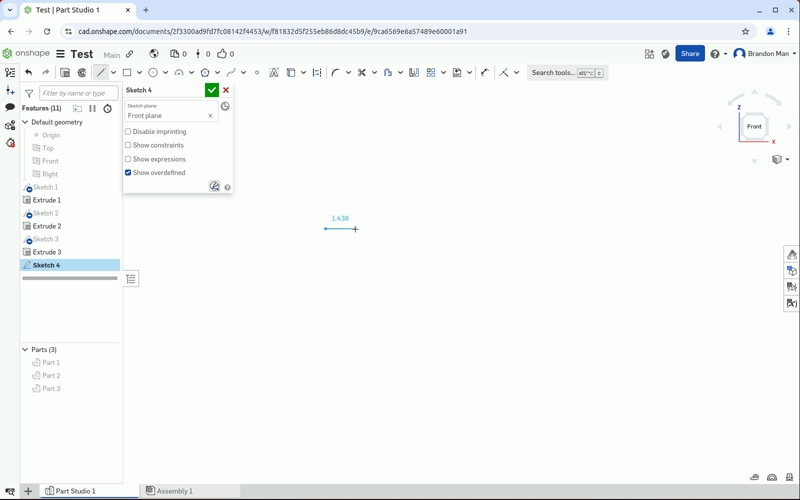
scroll(6)
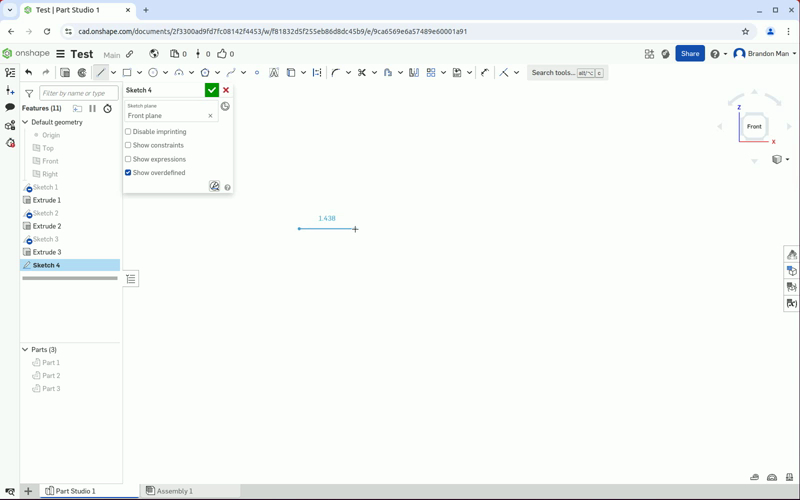
scroll(6)
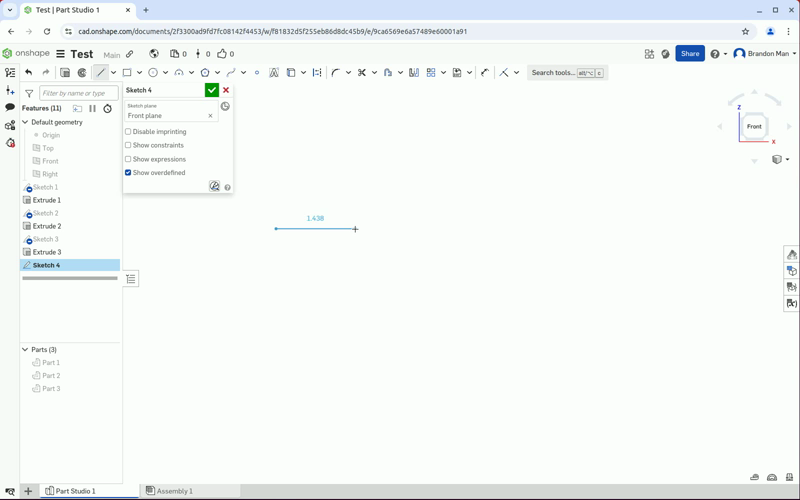
click(355, 228)
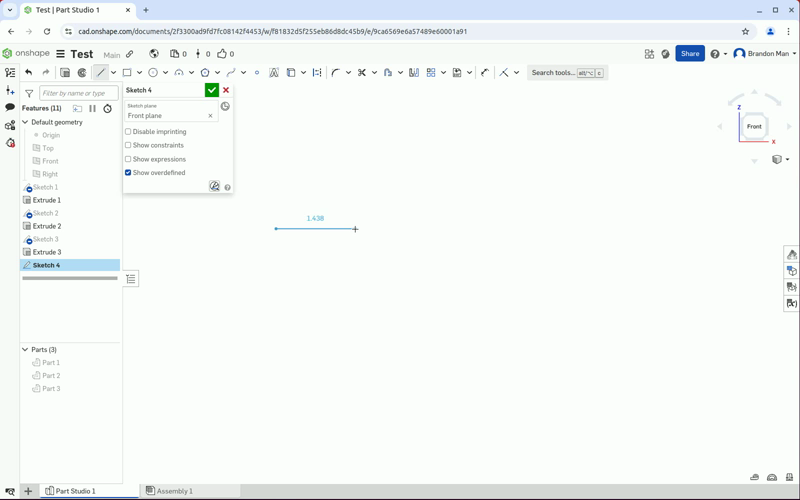
scroll(-6)
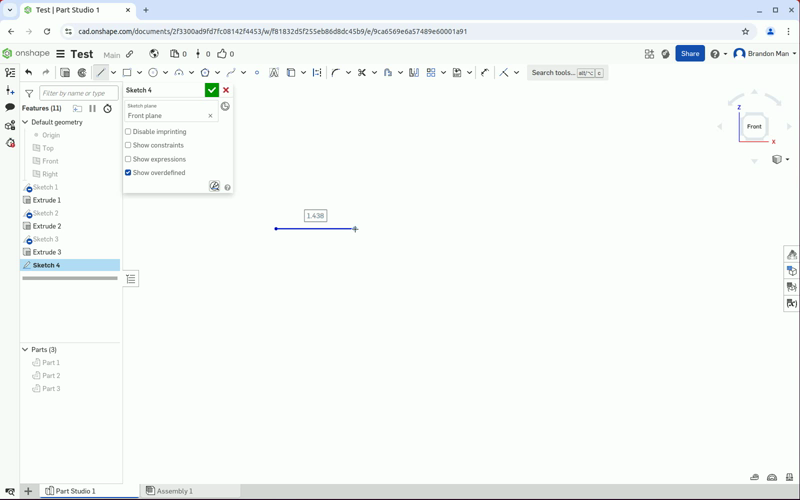
scroll(-6)
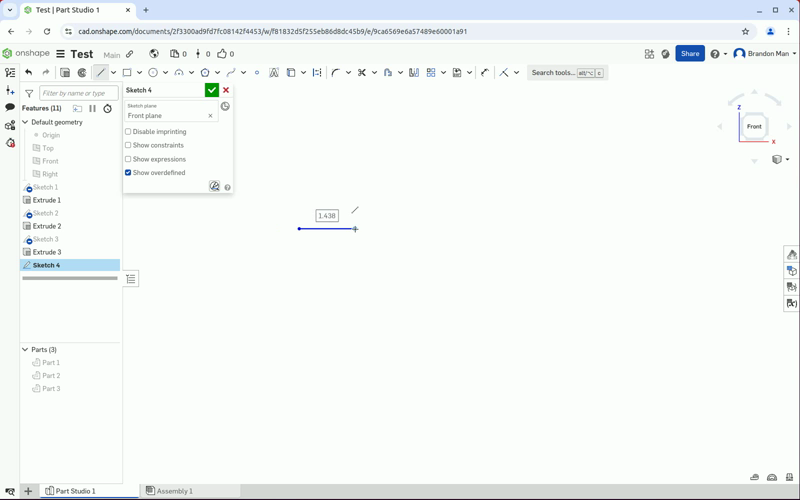
scroll(-6)
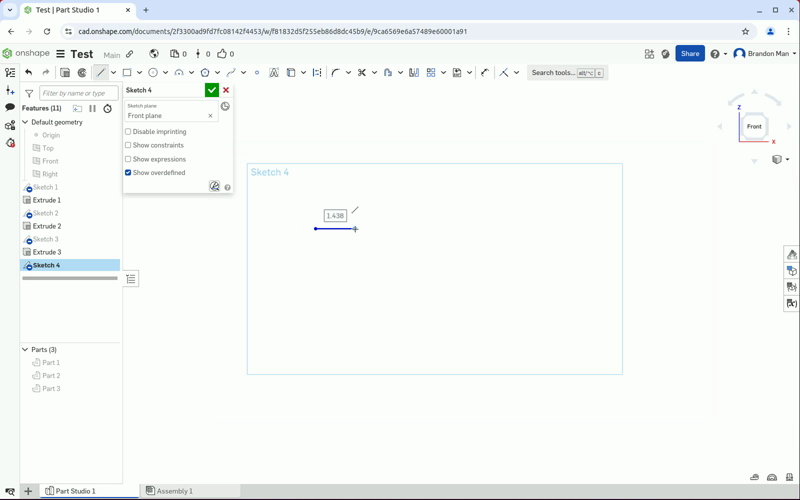
scroll(-6)
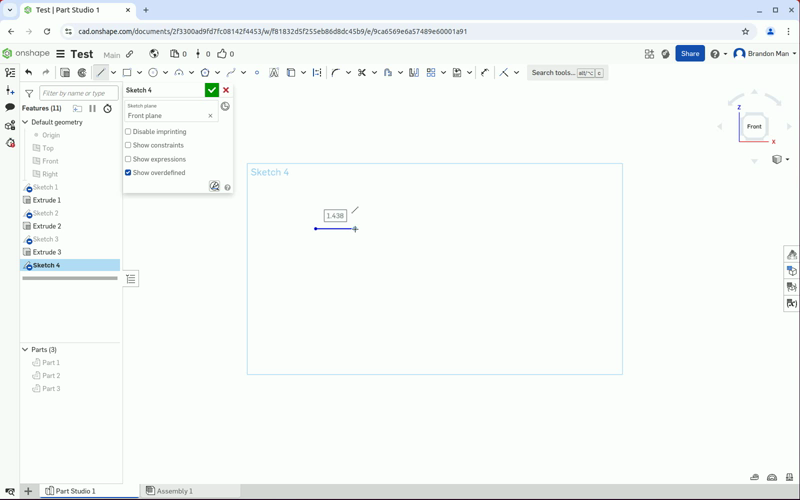
scroll(-6)
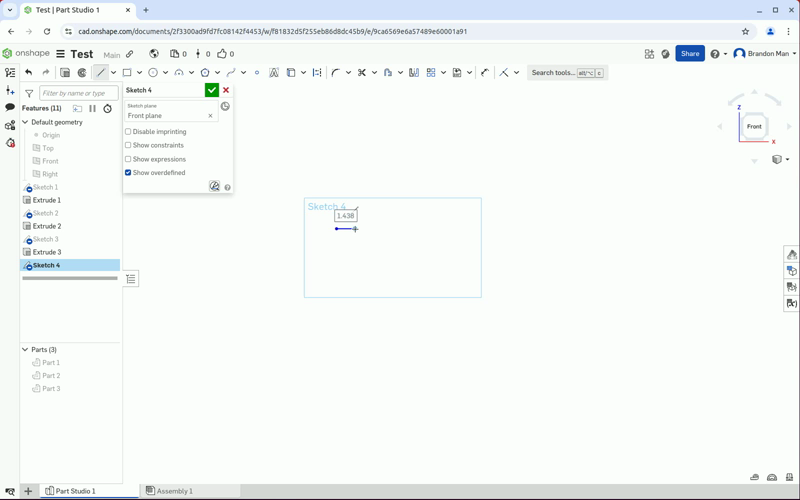
scroll(-6)
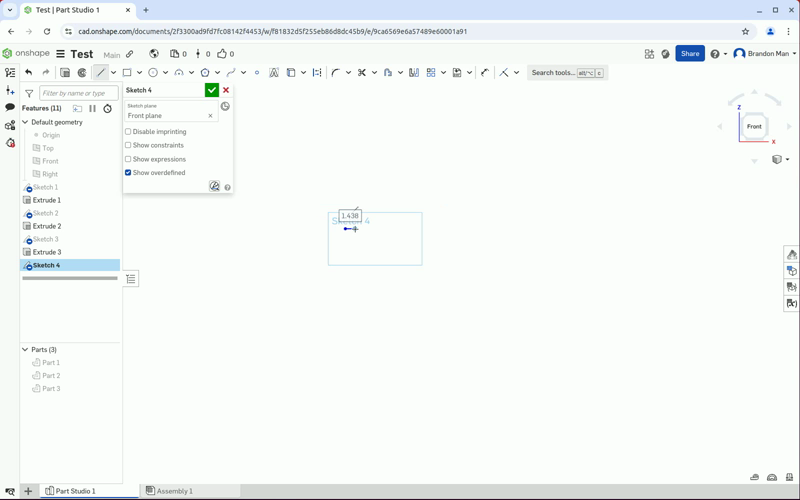
scroll(-6)
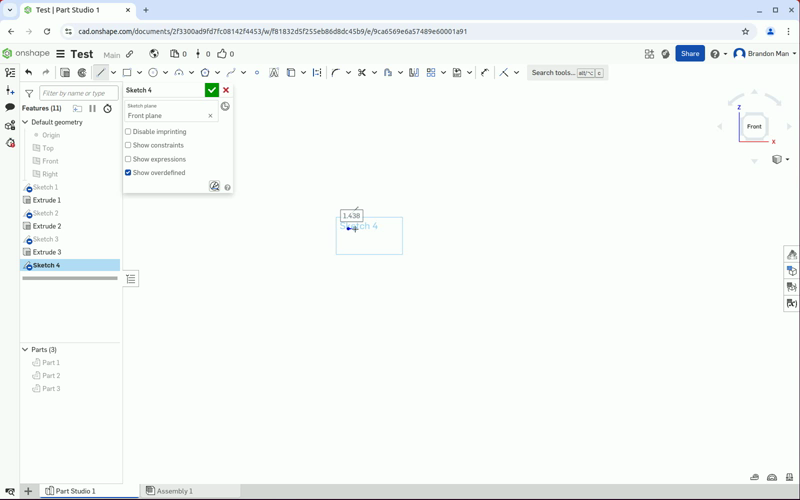
key_up(shift)
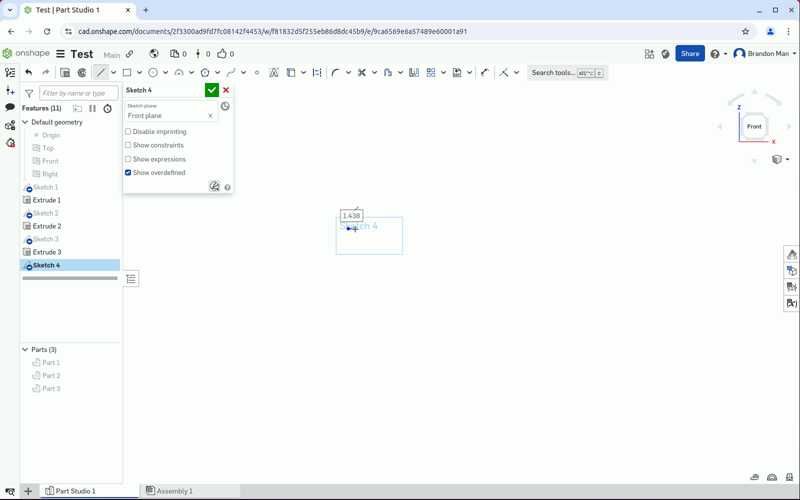
key(esc)
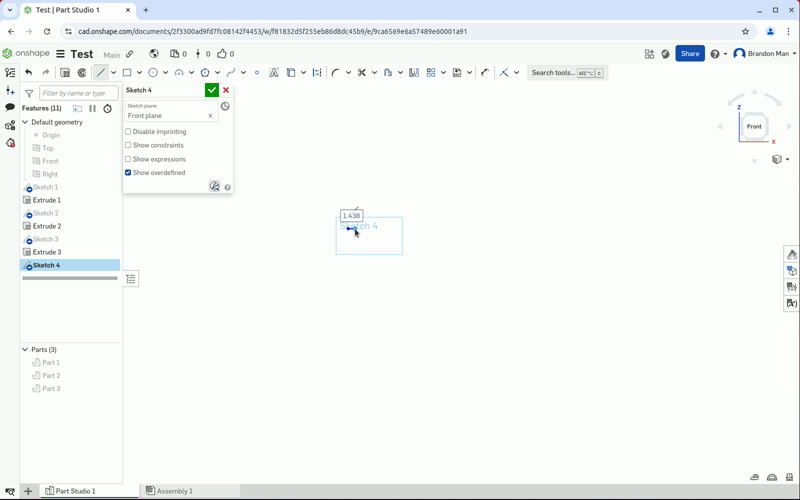
key(a)
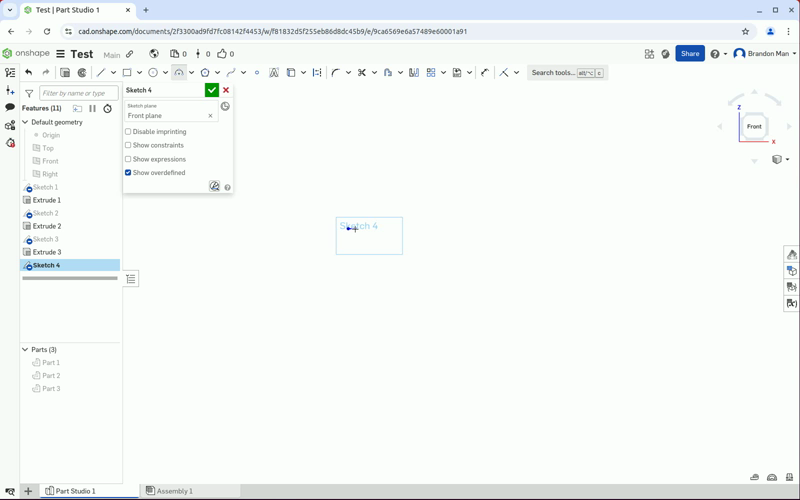
mouse_move(355, 228)
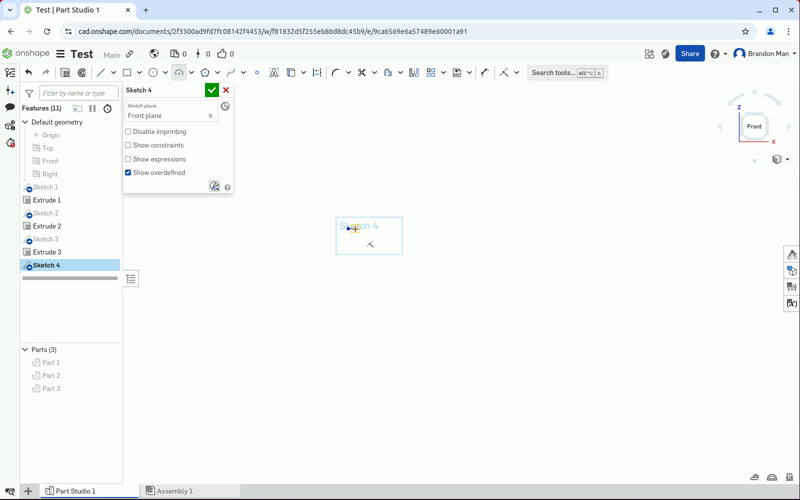
click(355, 228)
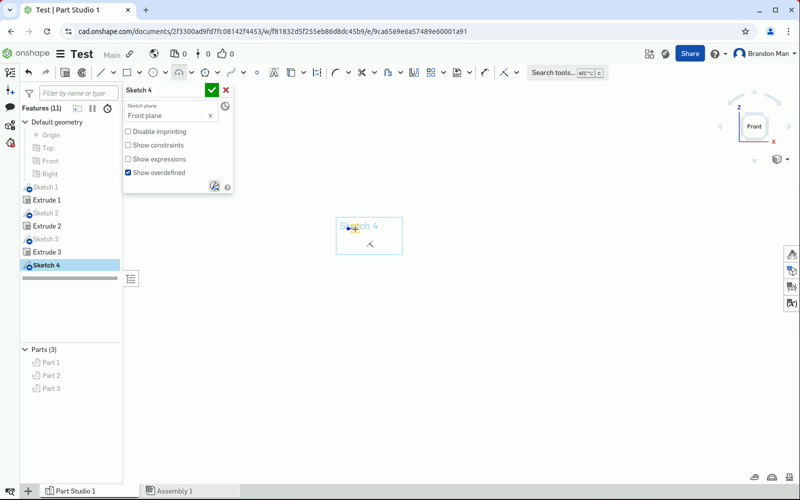
key_down(shift)
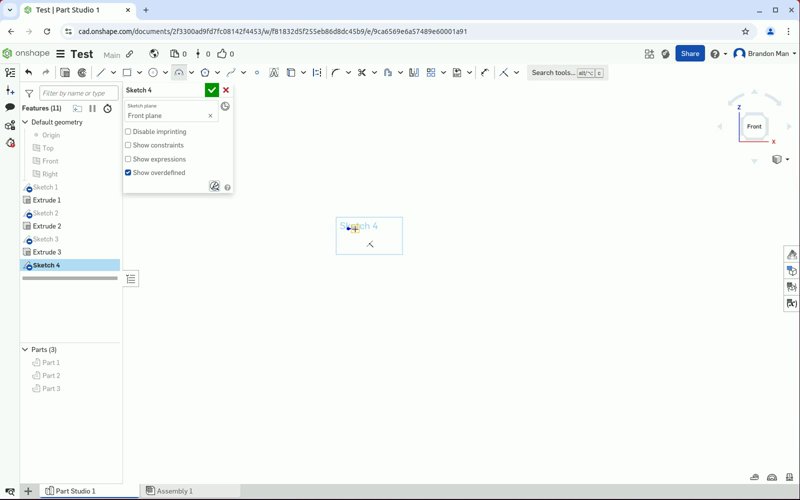
mouse_move(359, 228)
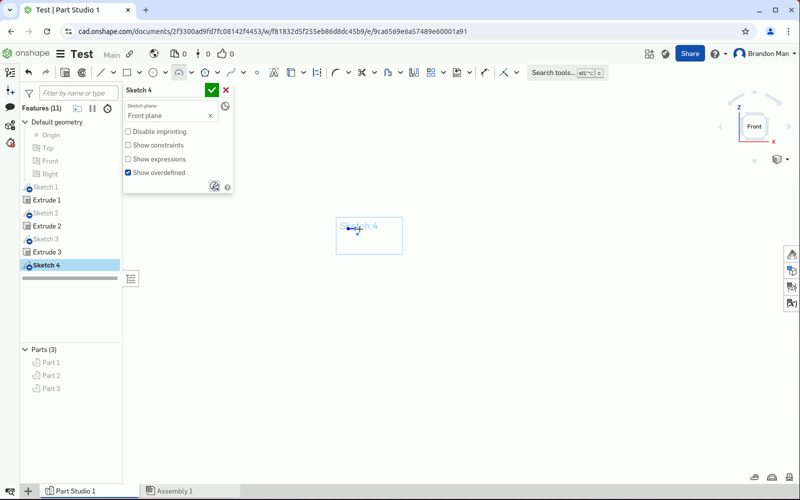
scroll(6)
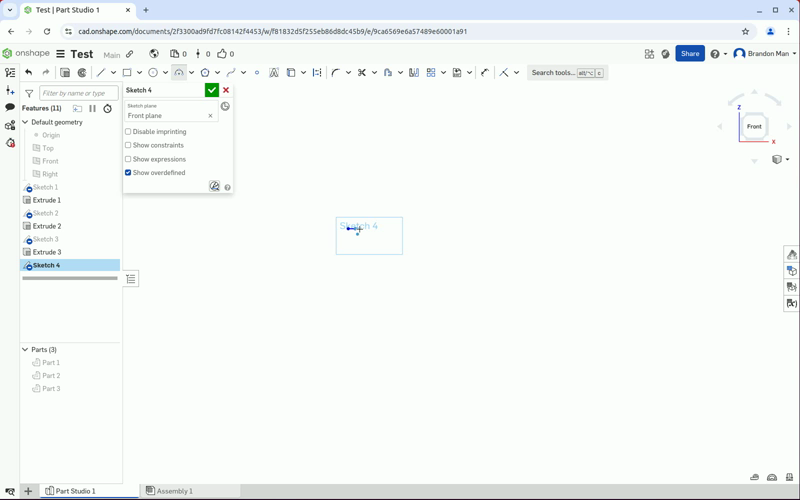
scroll(6)
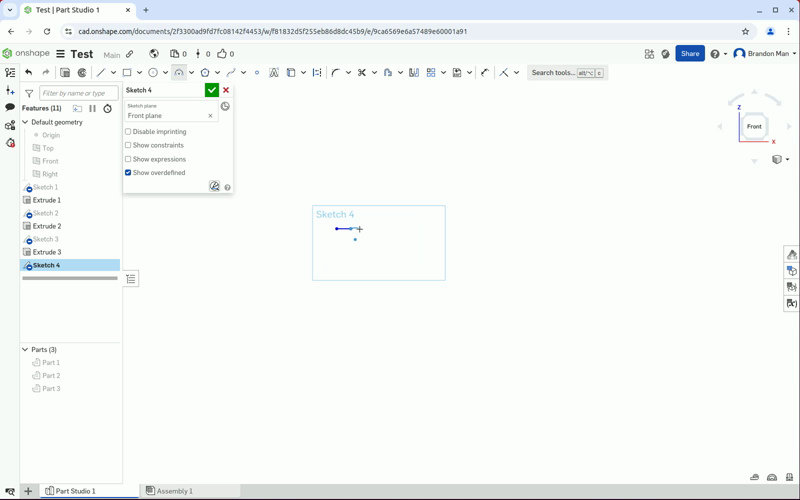
scroll(6)
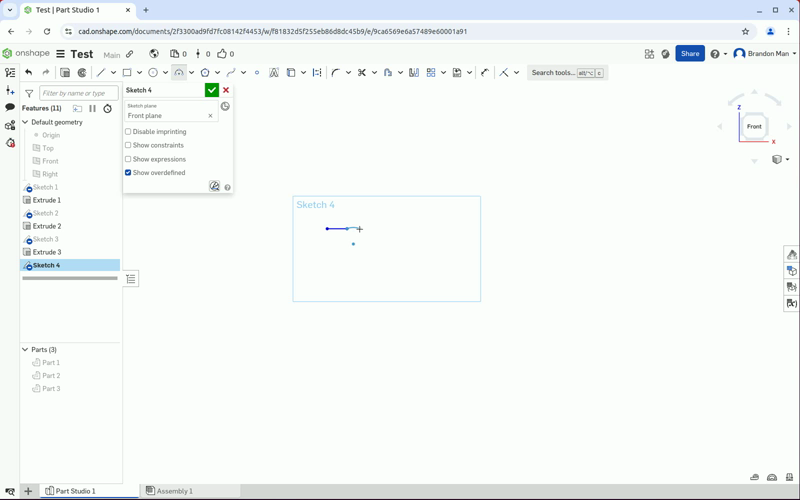
scroll(6)
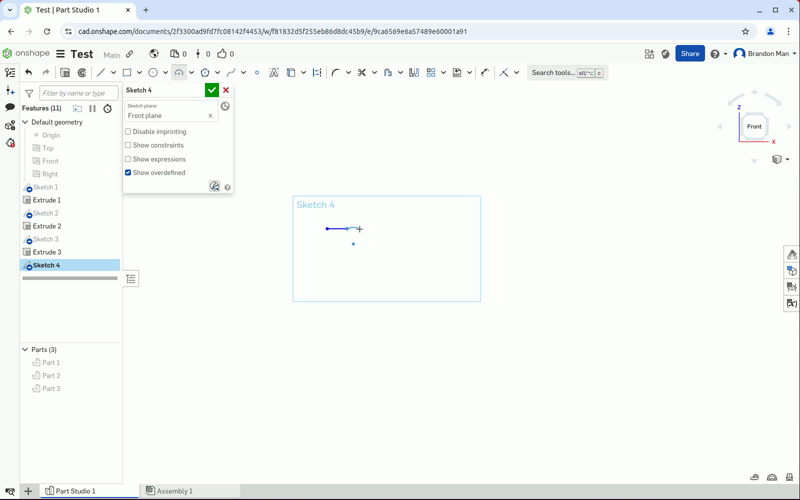
scroll(6)
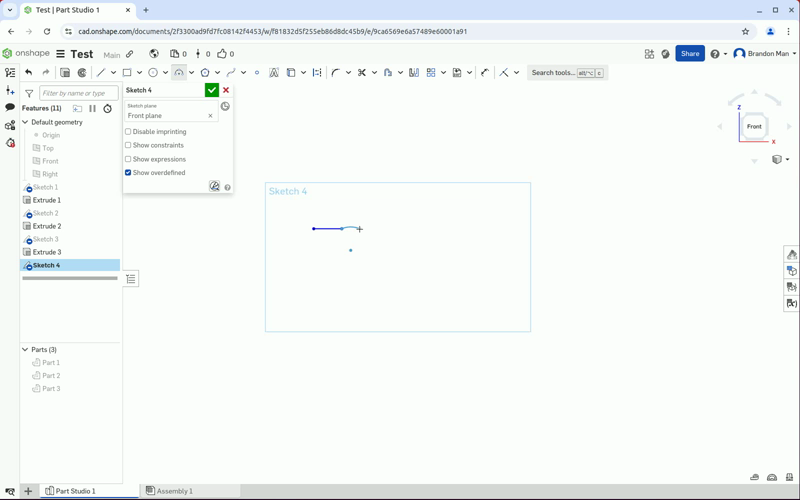
scroll(6)
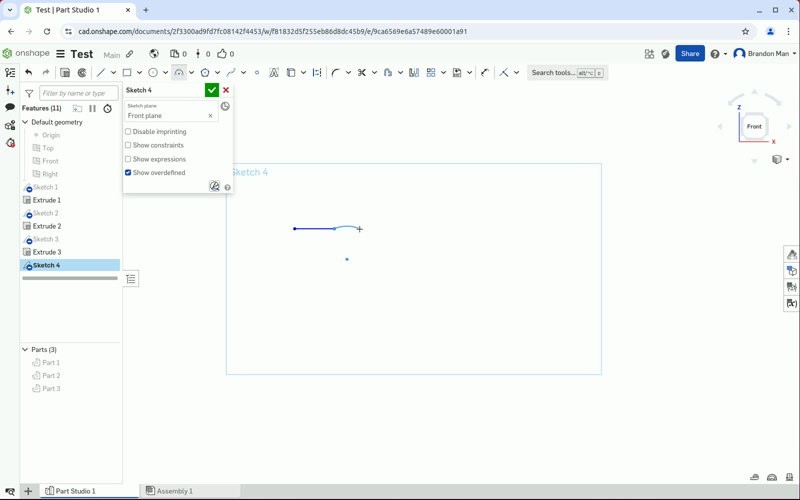
scroll(6)
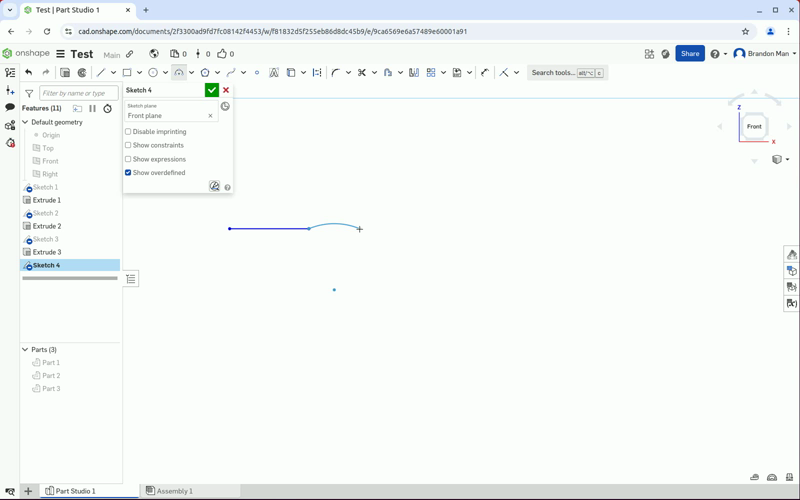
click(359, 228)
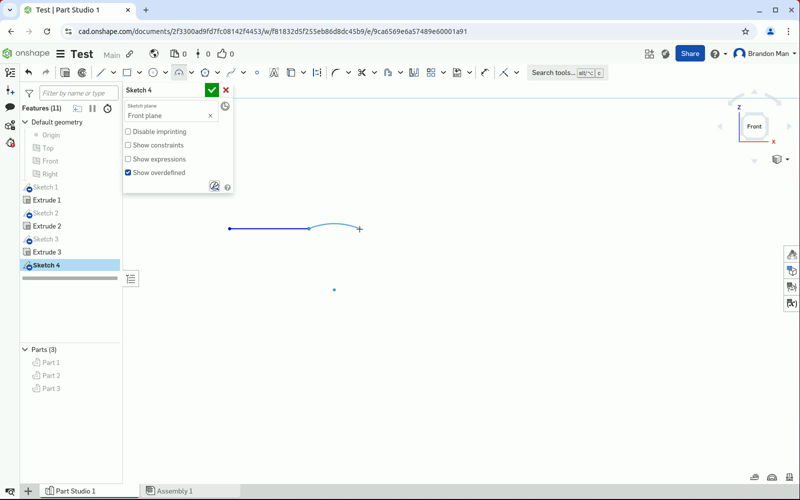
scroll(-6)
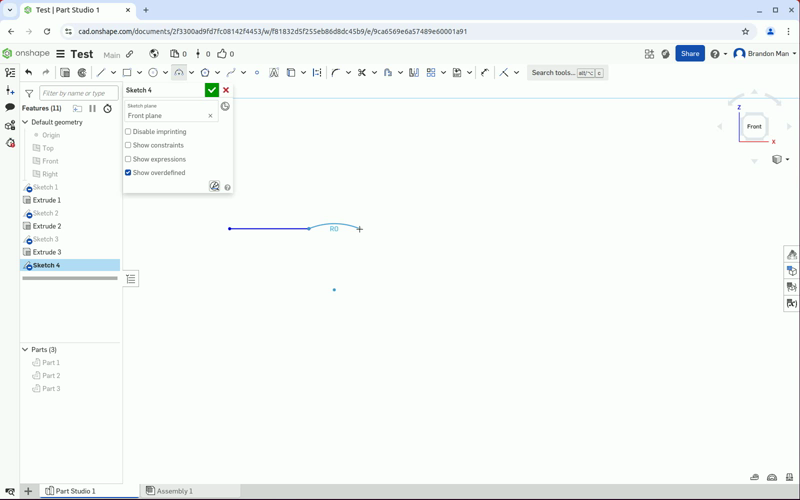
scroll(-6)
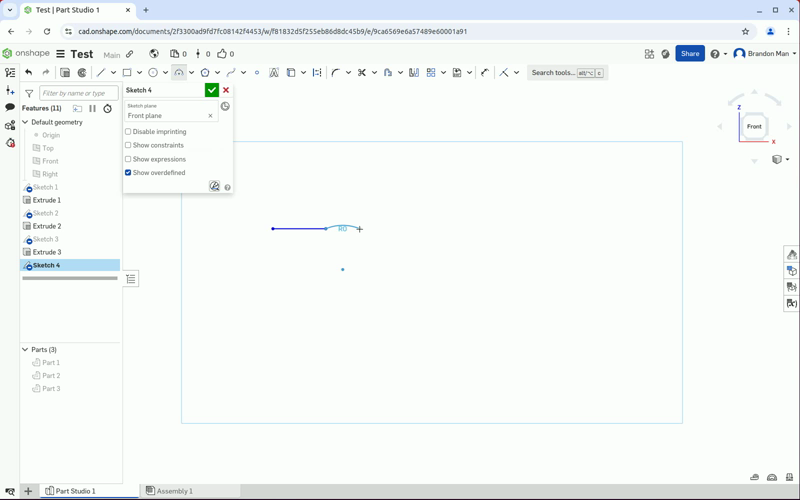
scroll(-6)
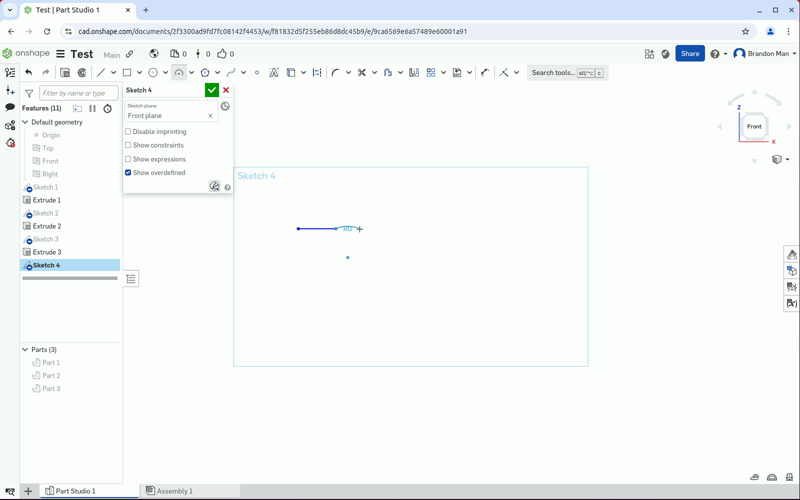
scroll(-6)
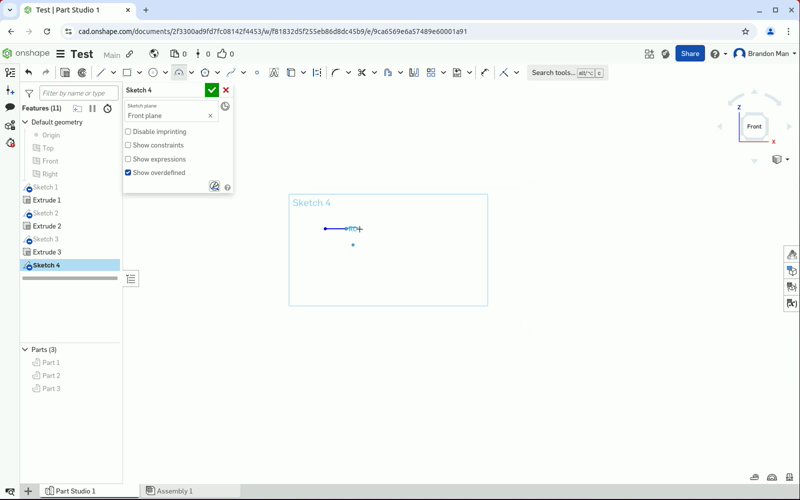
scroll(-6)
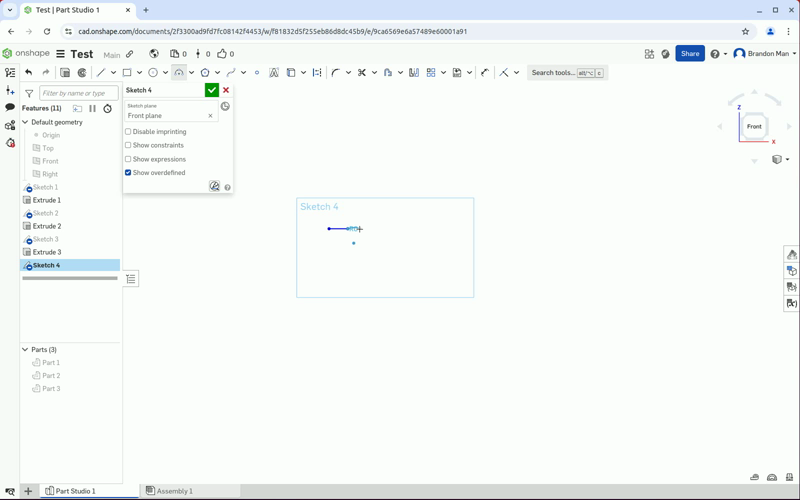
scroll(-6)
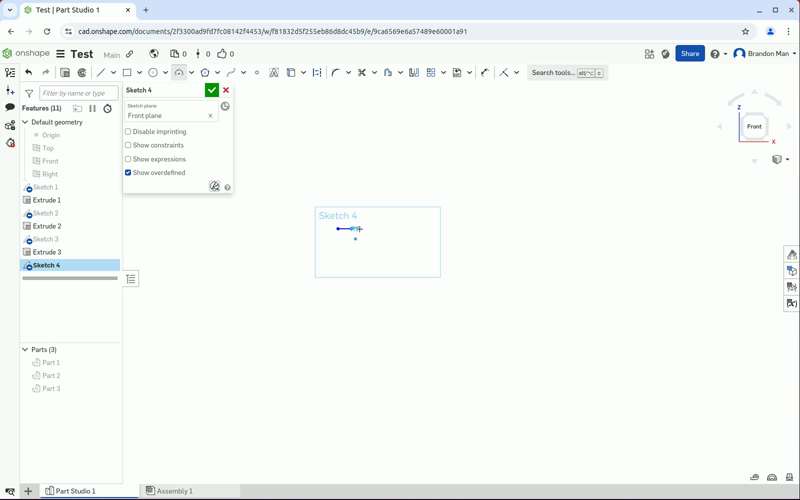
scroll(-6)
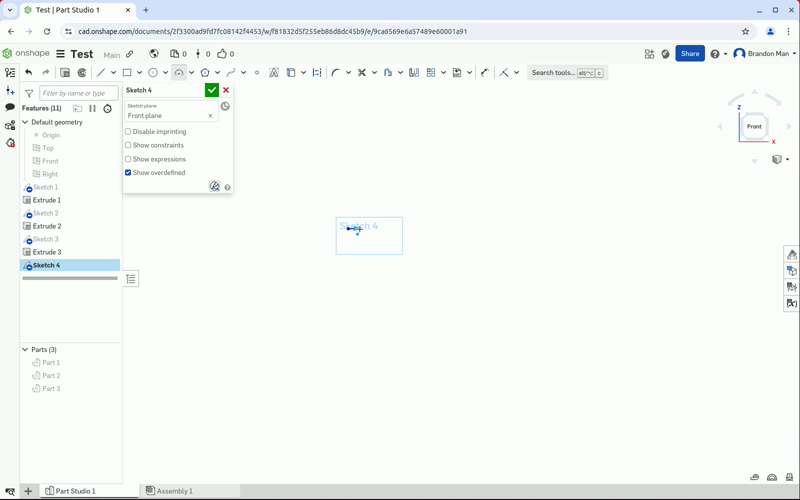
mouse_move(357, 228)
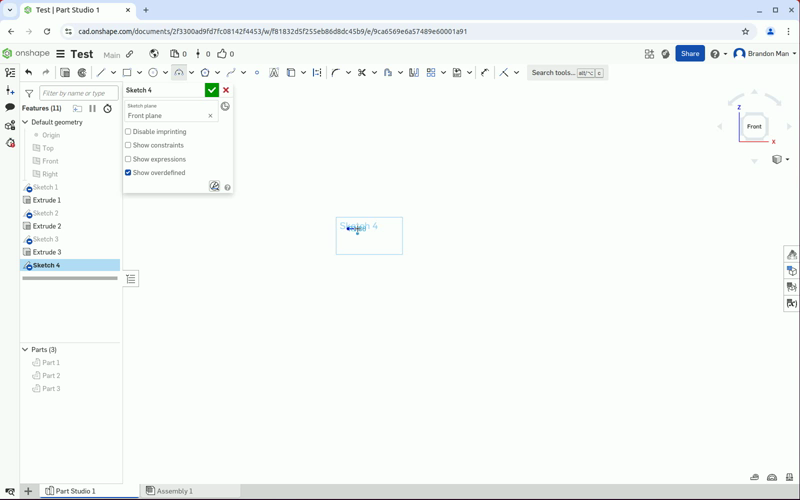
scroll(6)
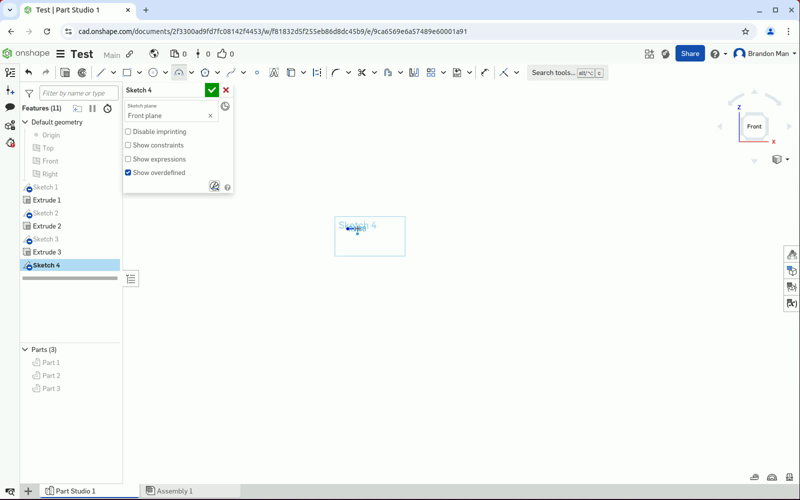
scroll(6)
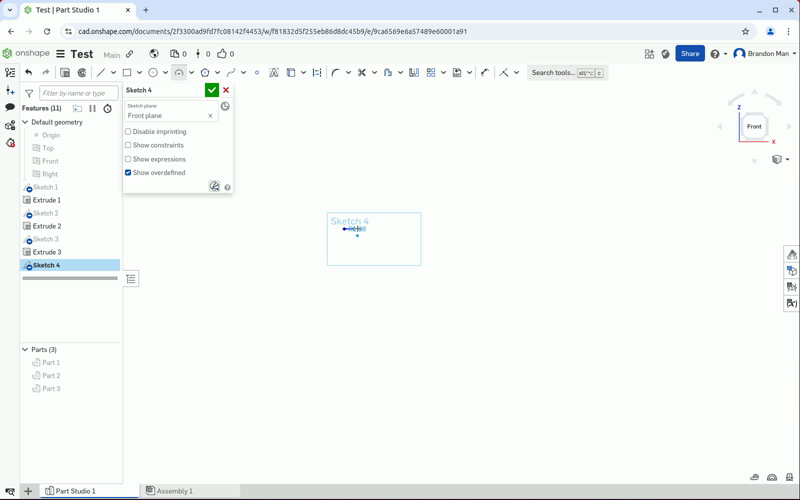
scroll(6)
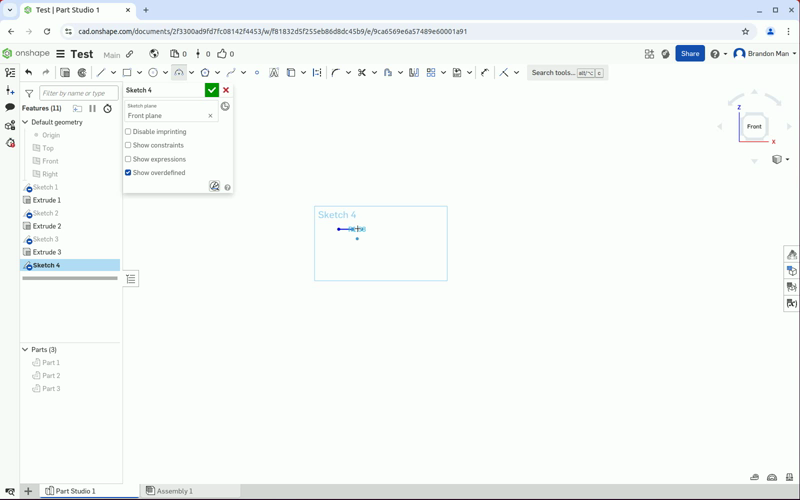
scroll(6)
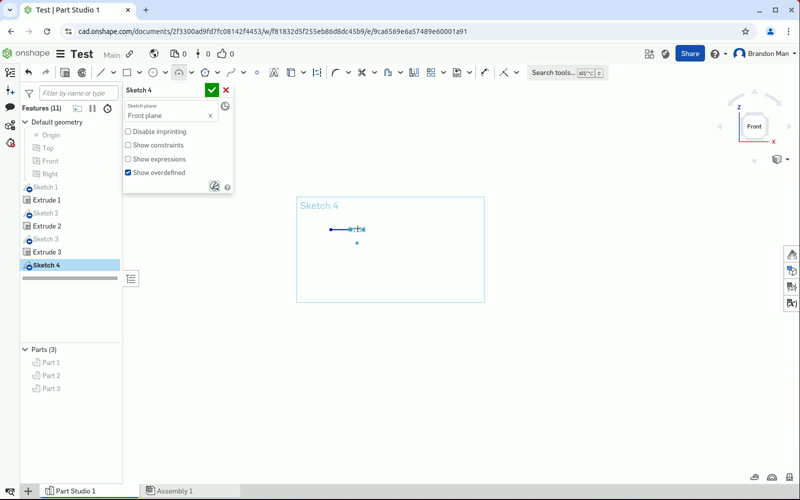
scroll(6)
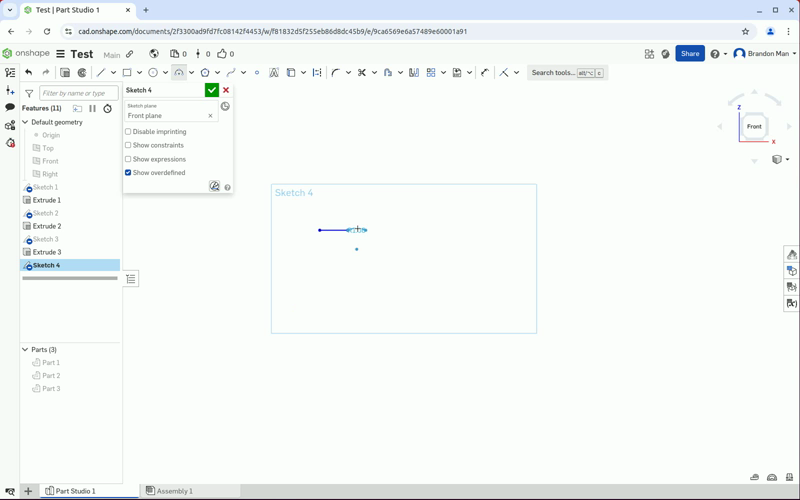
scroll(6)
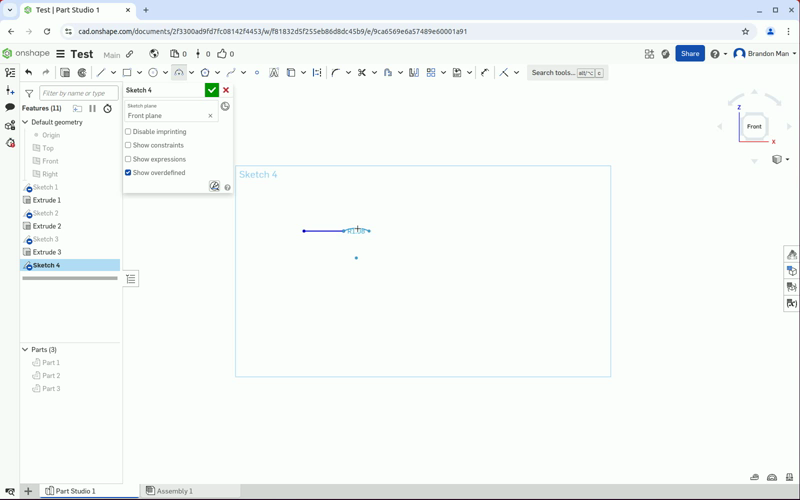
scroll(6)
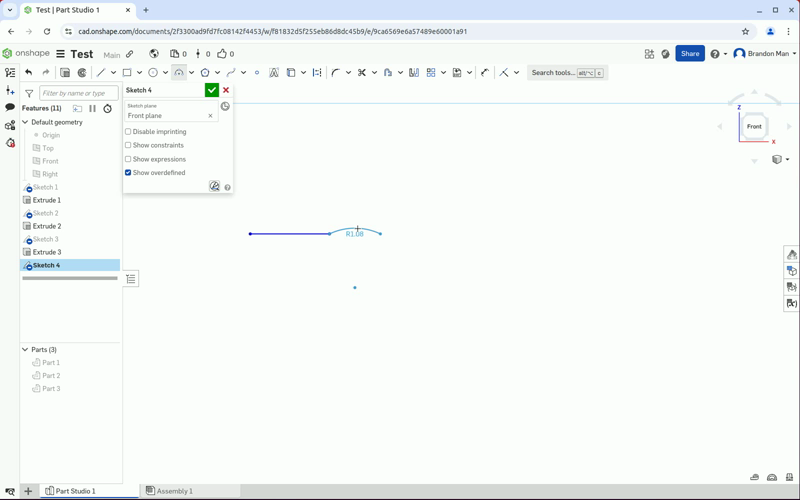
click(357, 228)
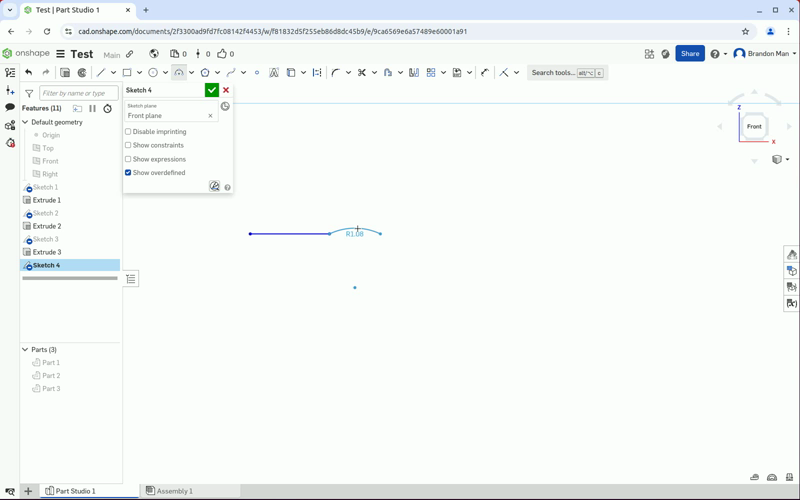
scroll(-6)
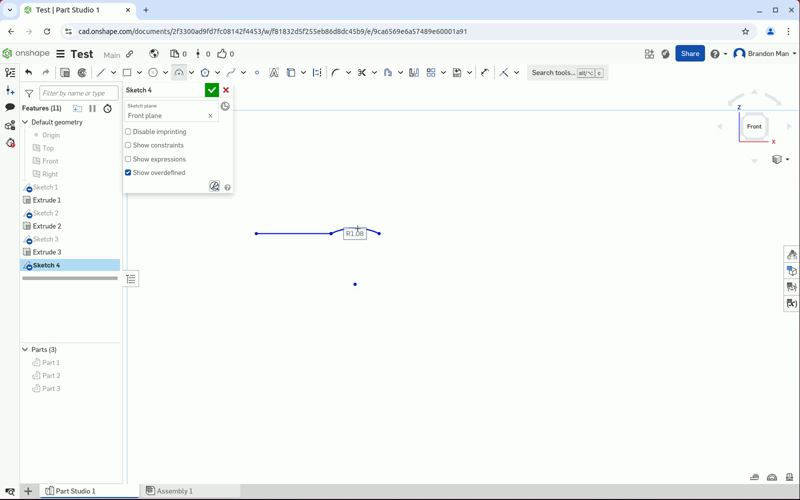
scroll(-6)
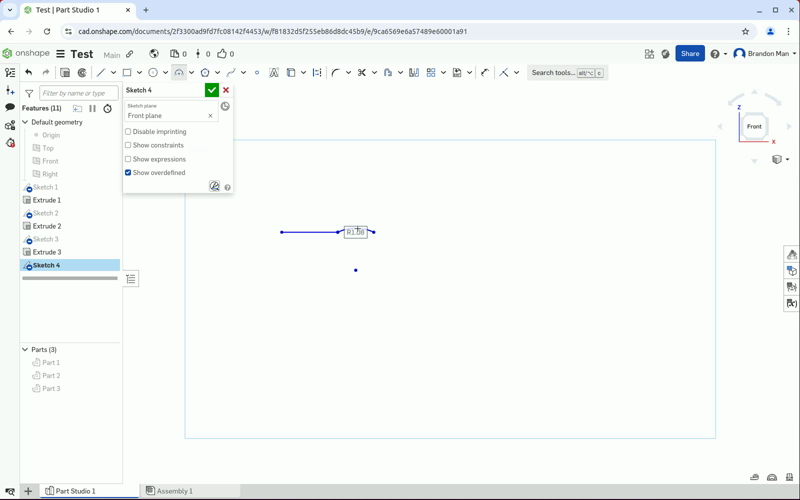
scroll(-6)
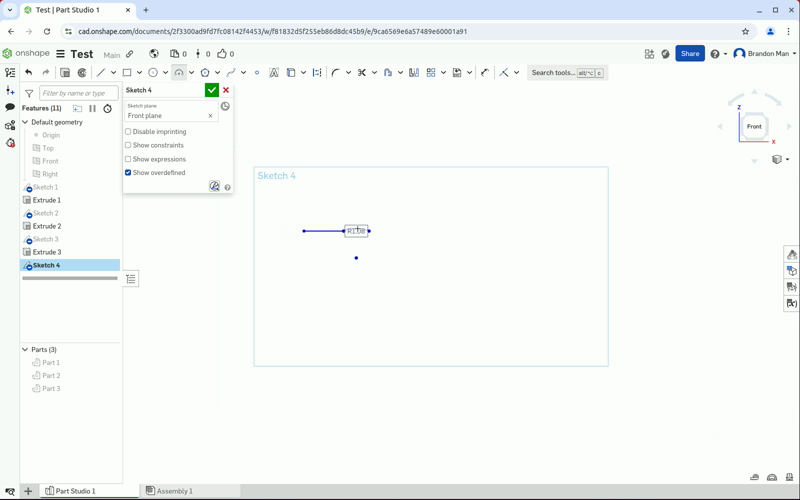
scroll(-6)
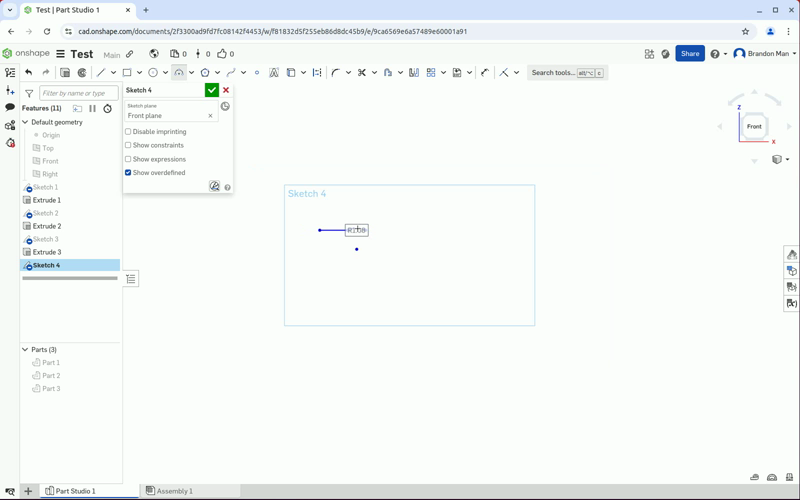
scroll(-6)
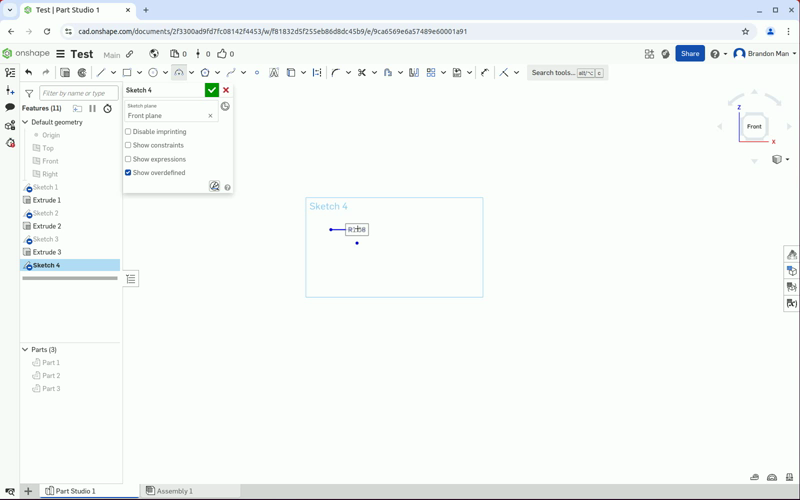
scroll(-6)
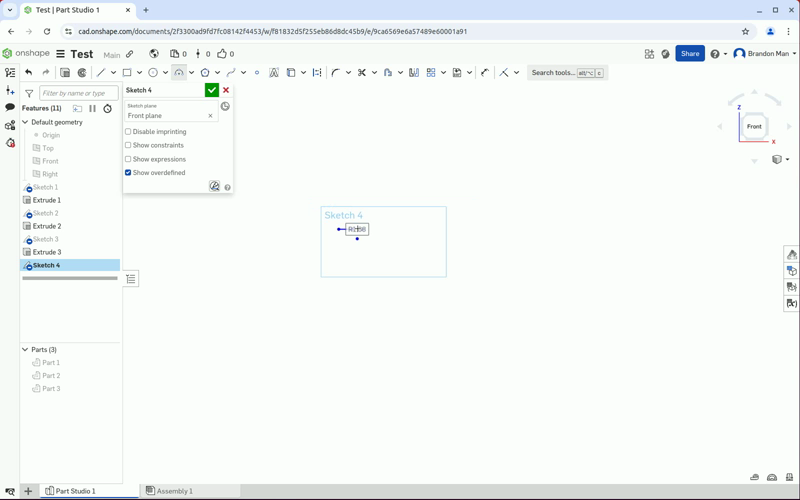
scroll(-6)
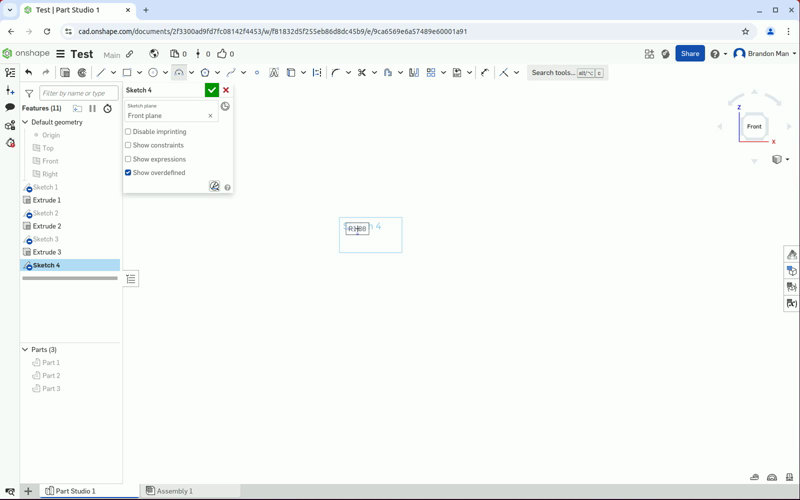
key_up(shift)
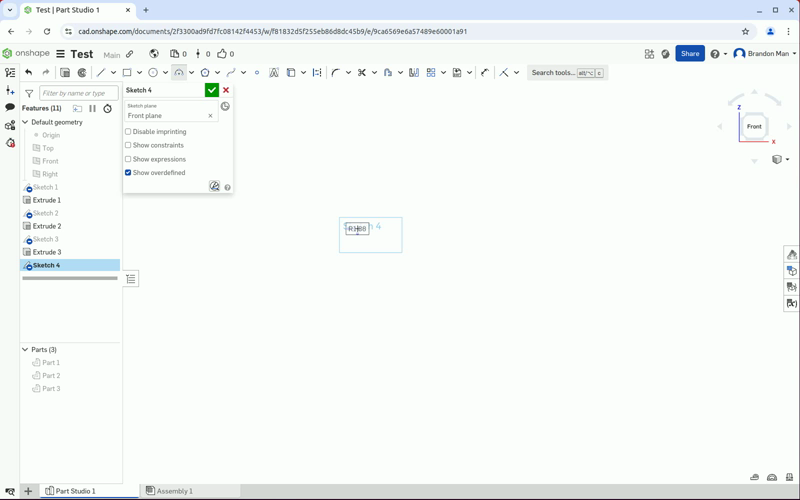
key(esc)
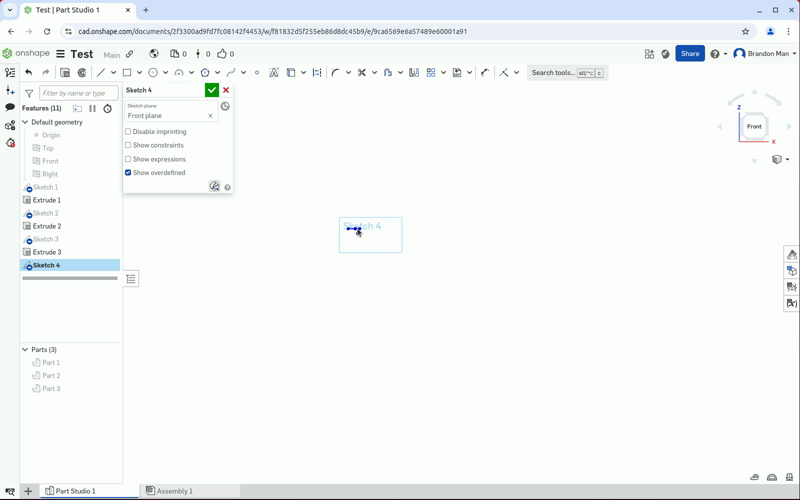
key(l)
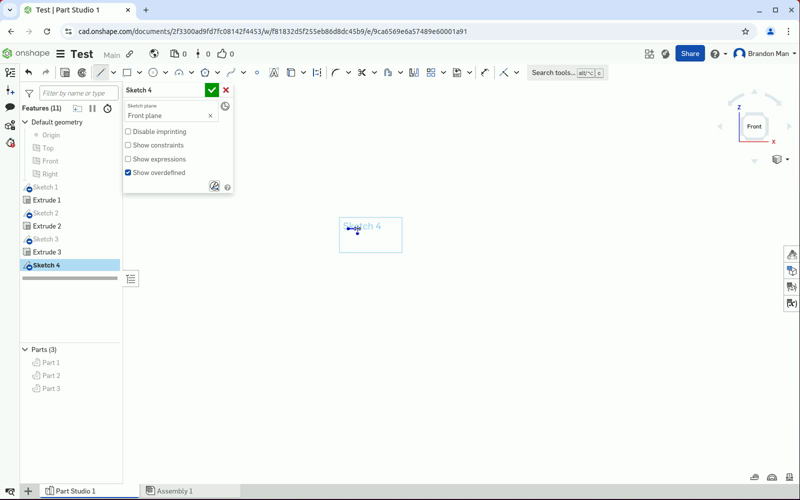
mouse_move(359, 228)
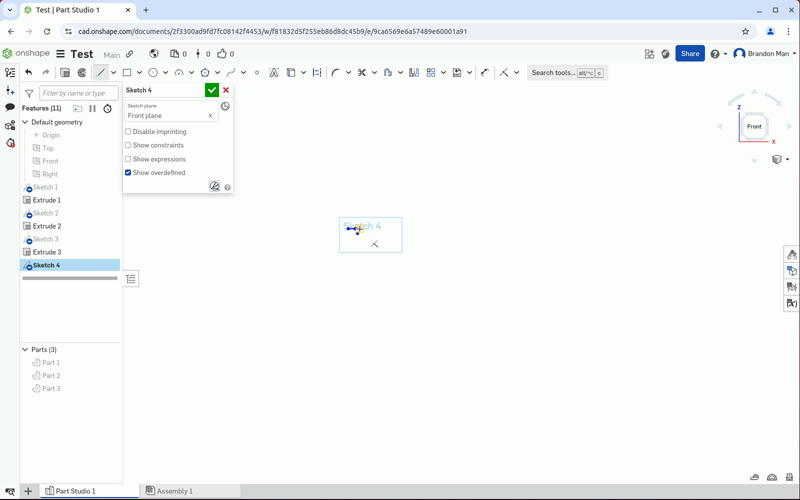
scroll(6)
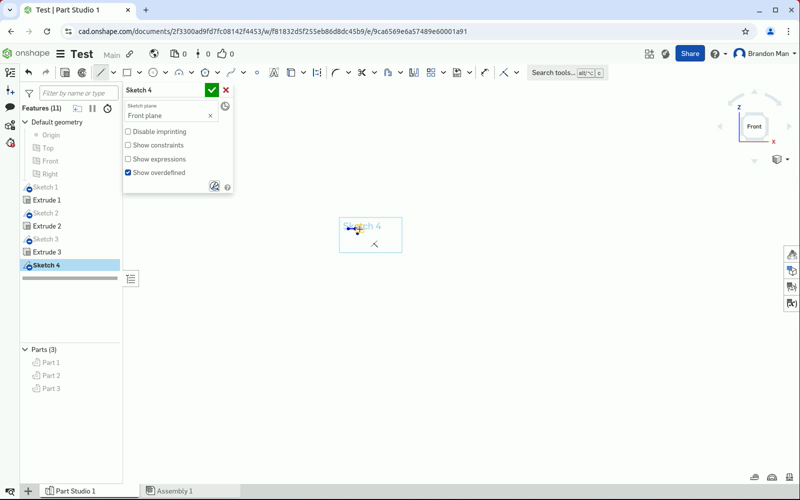
scroll(6)
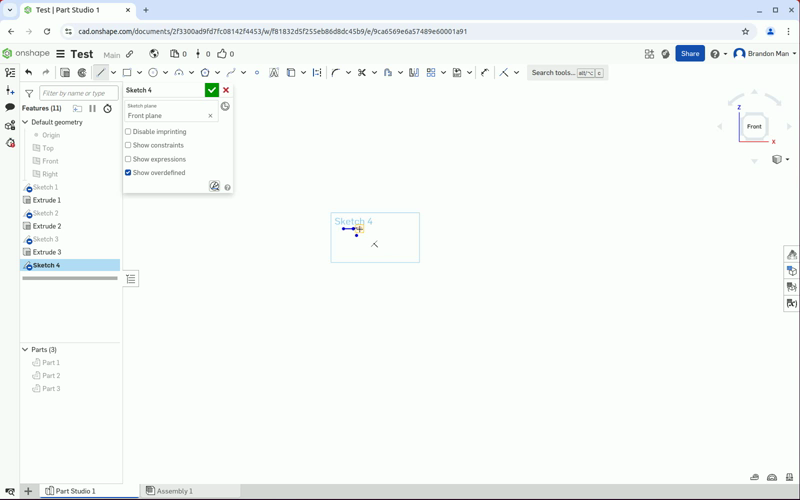
scroll(6)
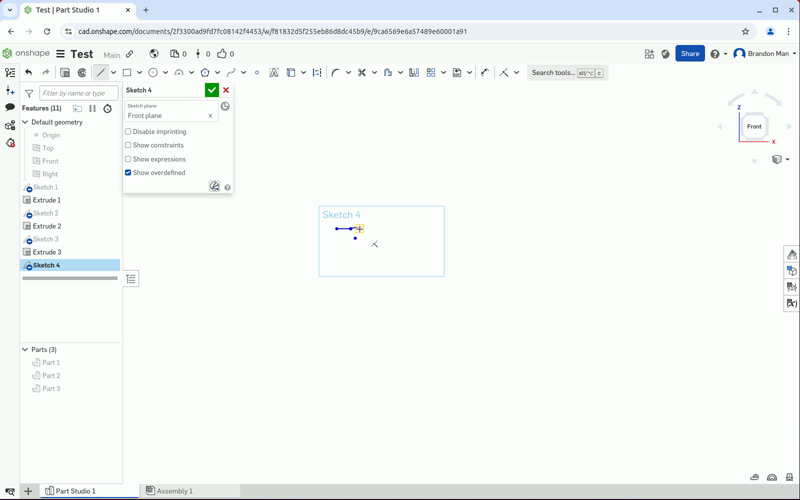
scroll(6)
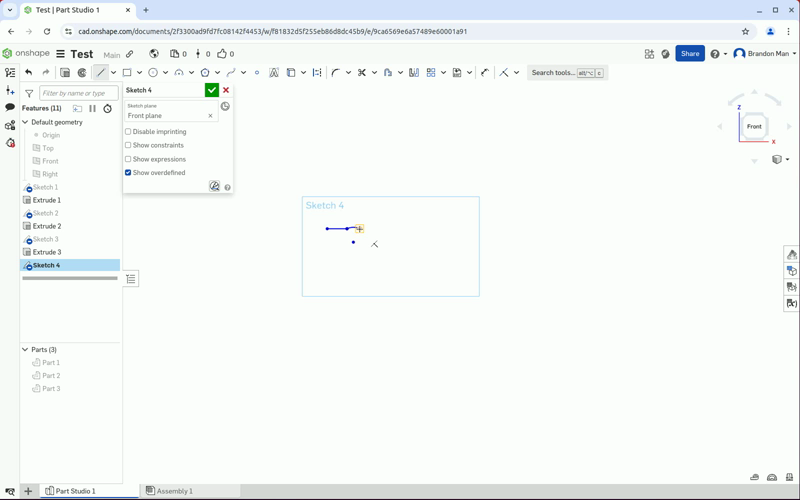
scroll(6)
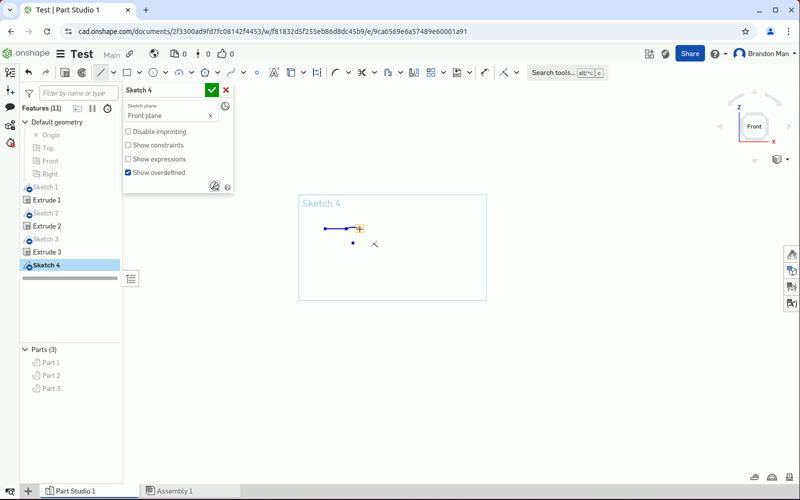
scroll(6)
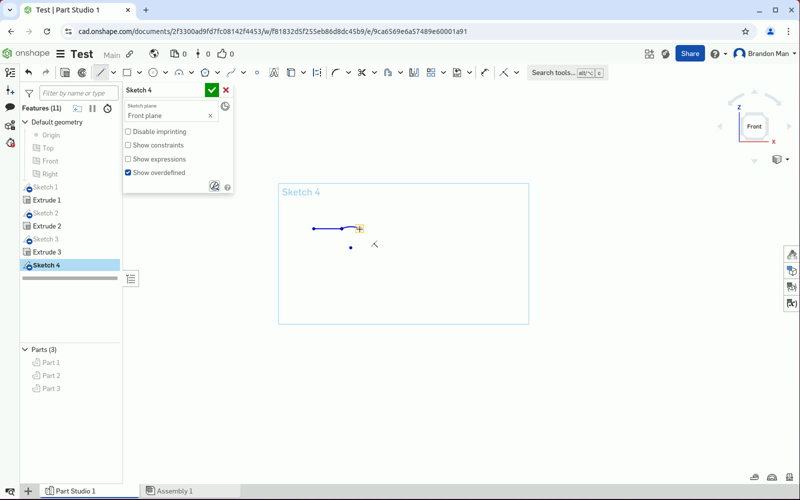
scroll(6)
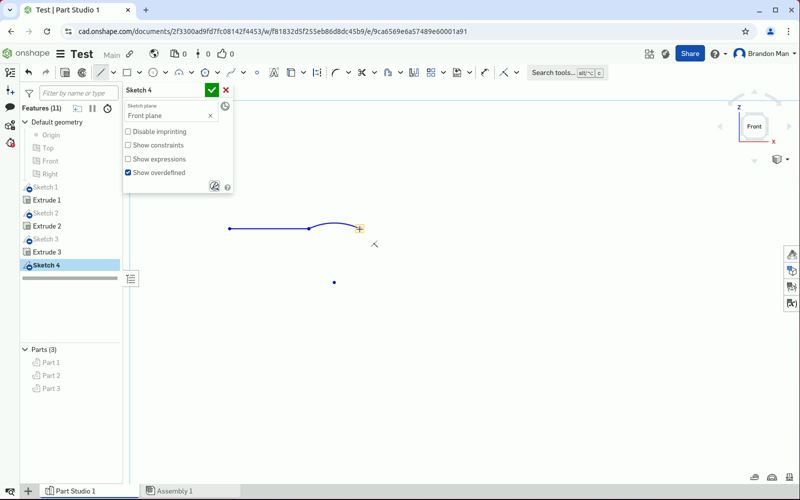
click(359, 228)
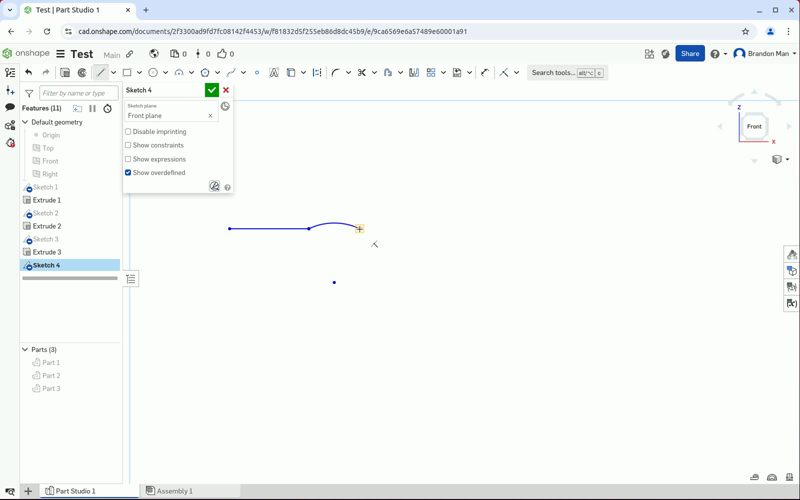
scroll(-6)
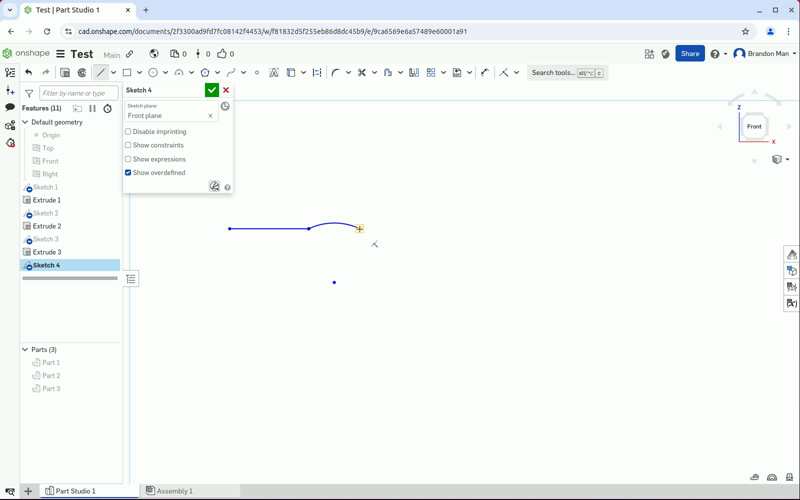
scroll(-6)
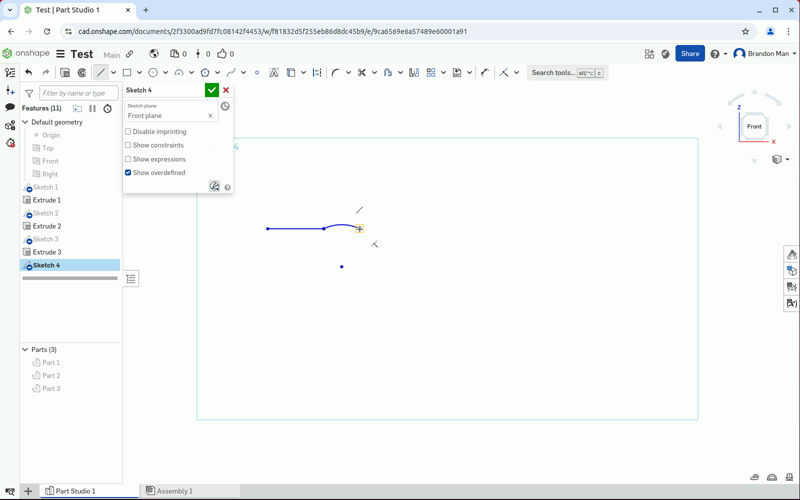
scroll(-6)
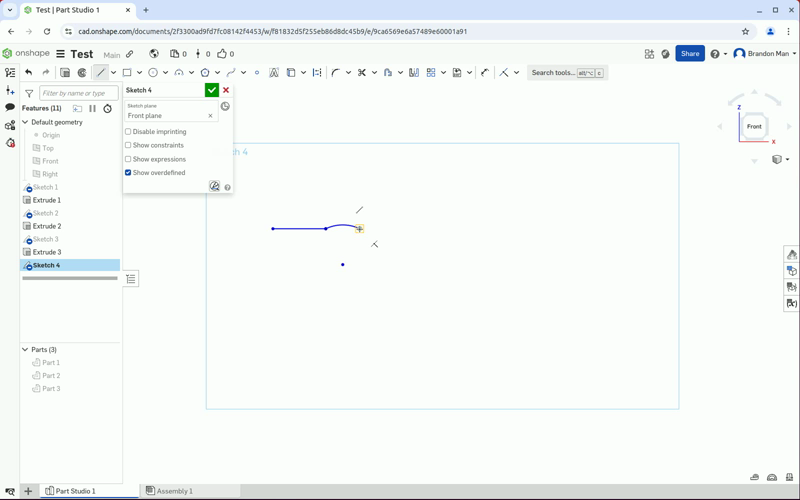
scroll(-6)
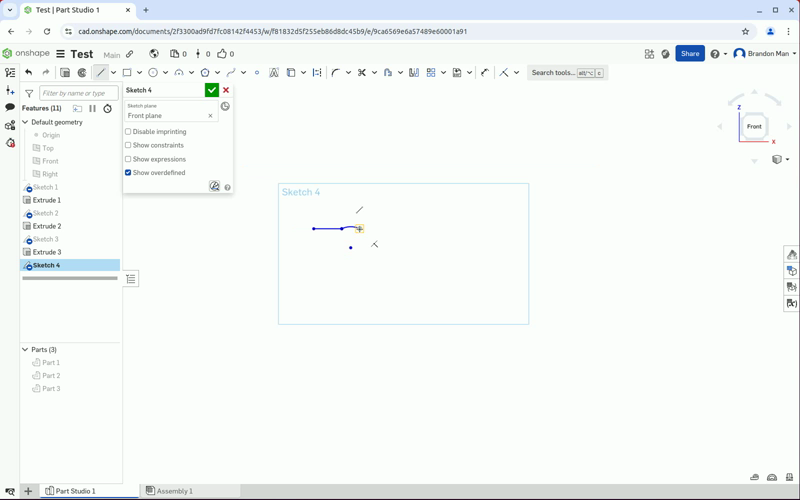
scroll(-6)
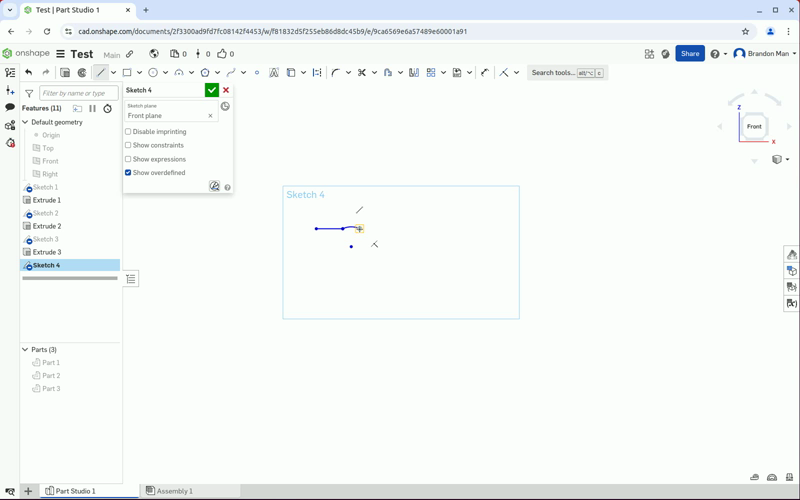
scroll(-6)
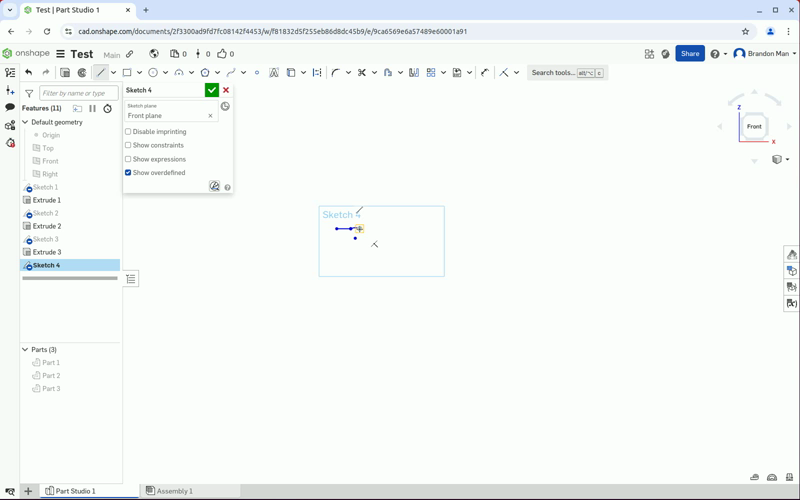
scroll(-6)
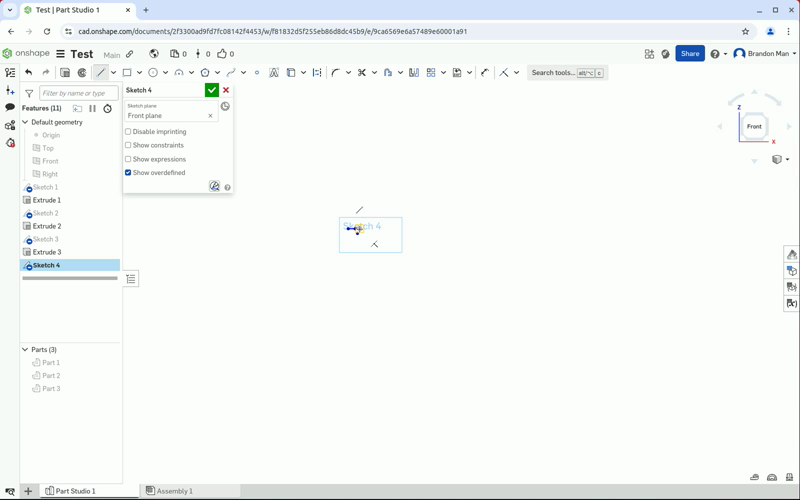
key_down(shift)
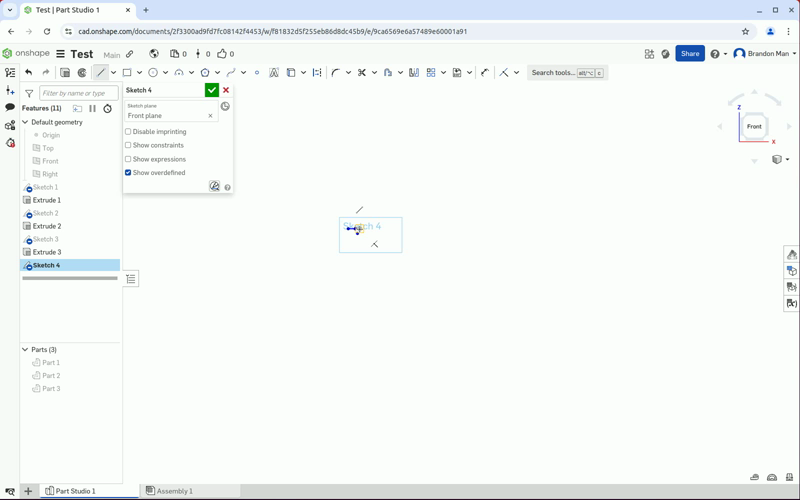
mouse_move(389, 228)
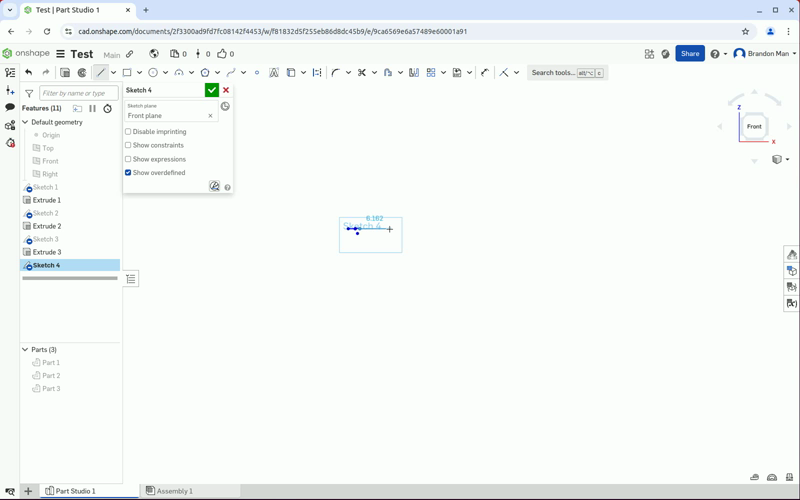
mouse_move(366, 228)
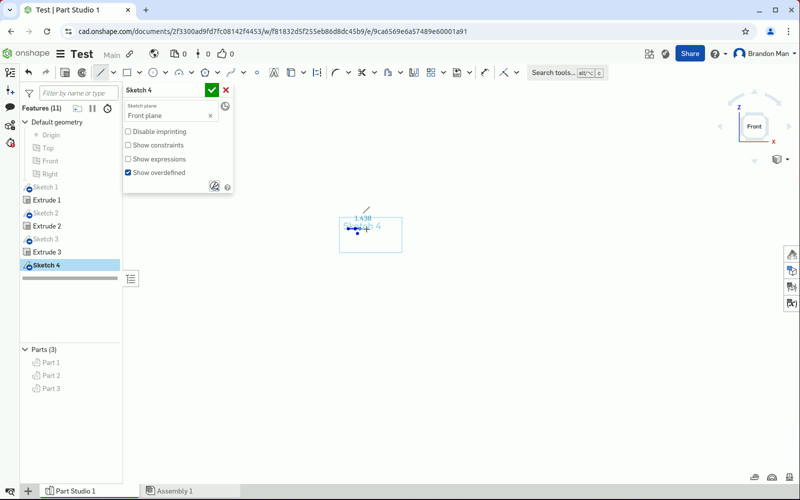
scroll(6)
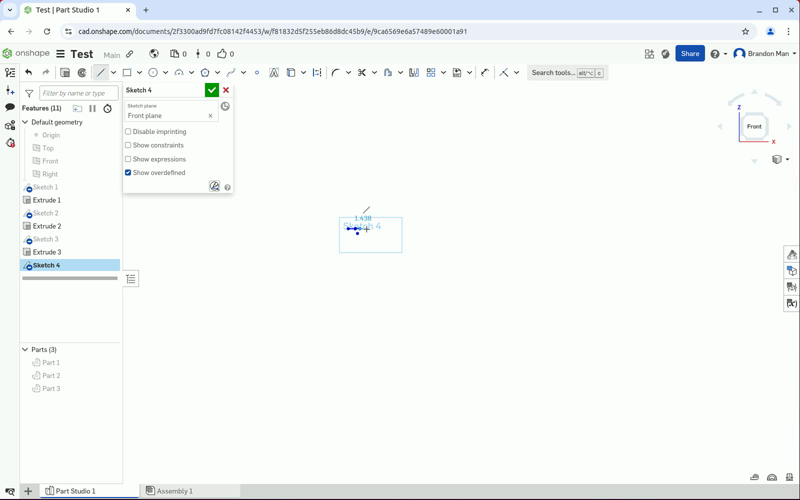
scroll(6)
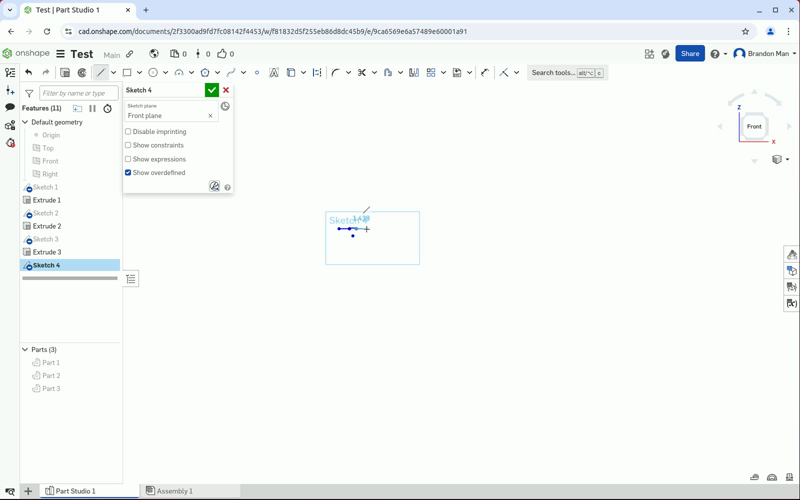
scroll(6)
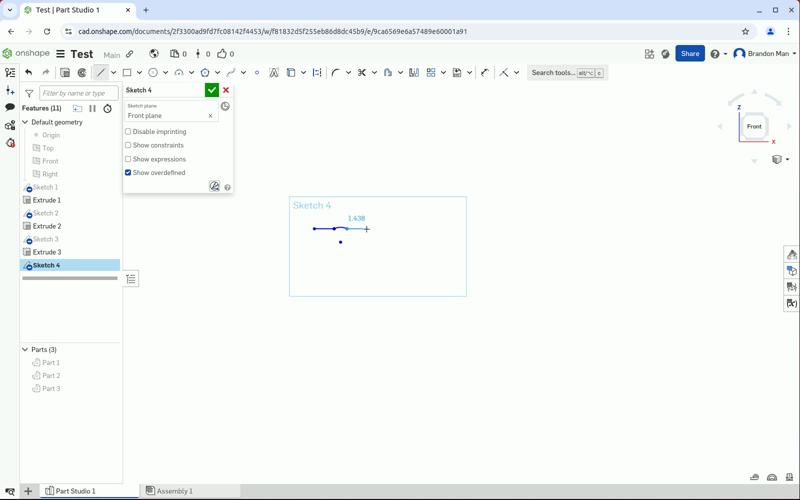
scroll(6)
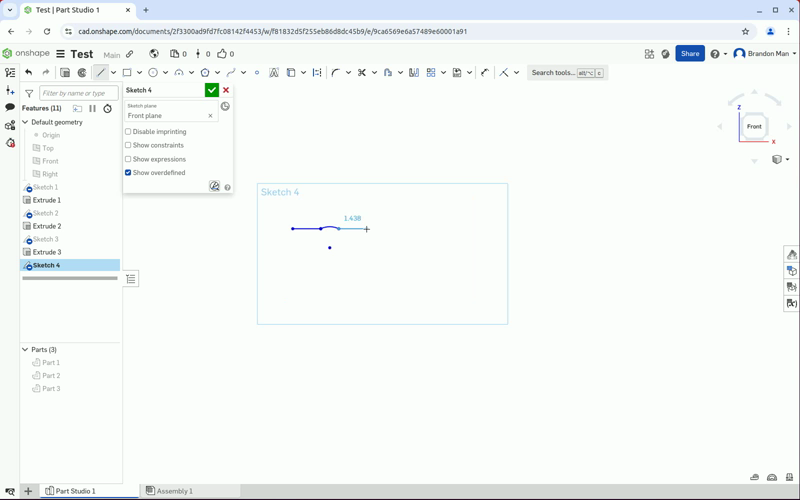
scroll(6)
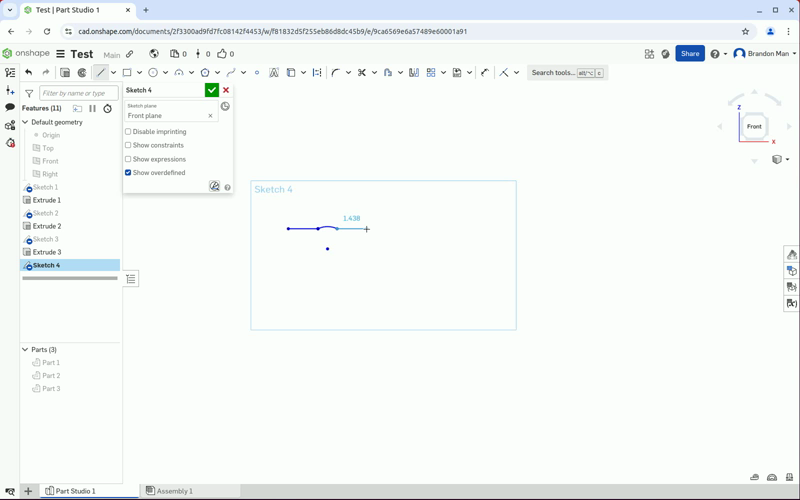
scroll(6)
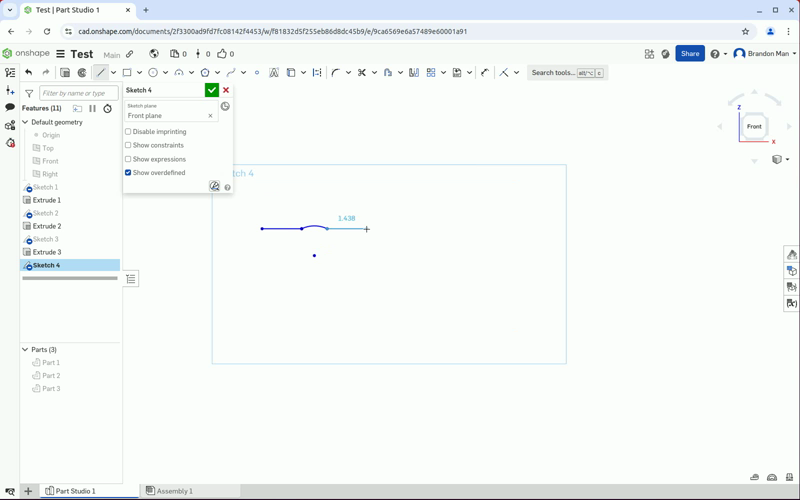
scroll(6)
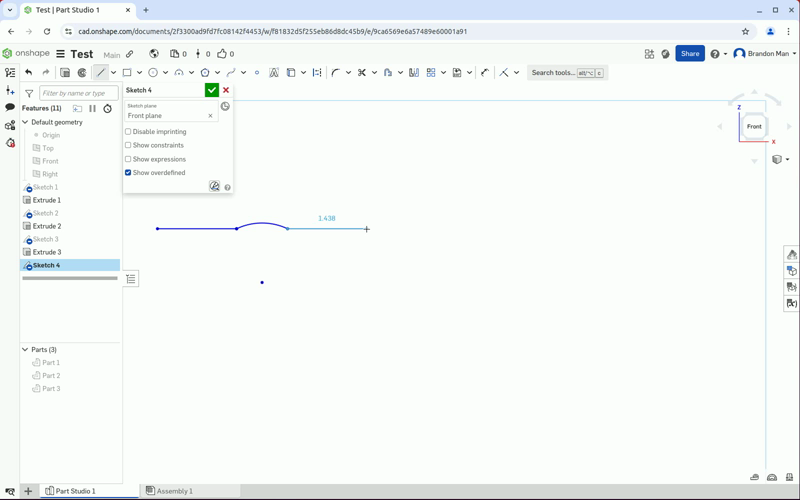
click(366, 228)
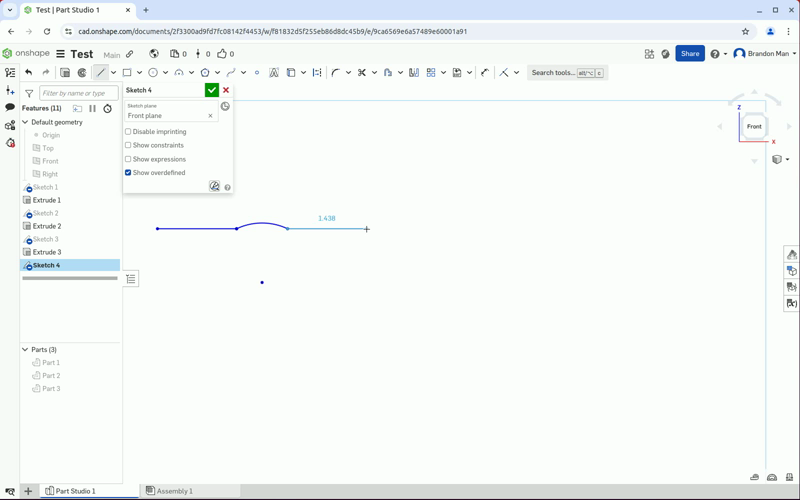
scroll(-6)
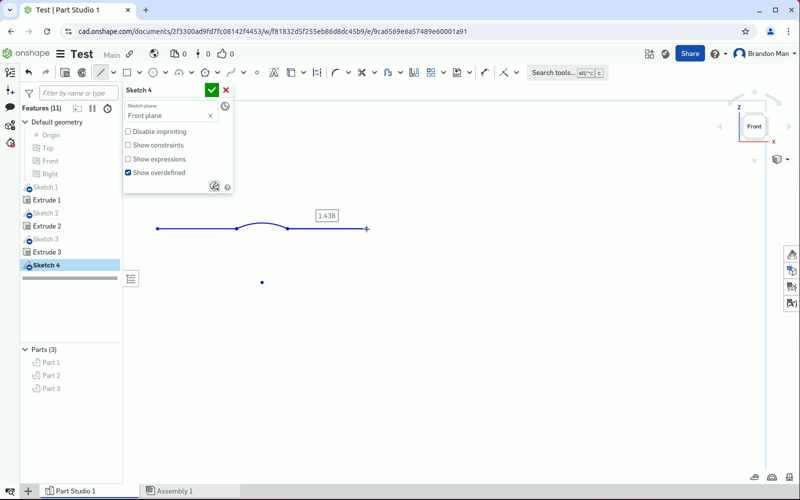
scroll(-6)
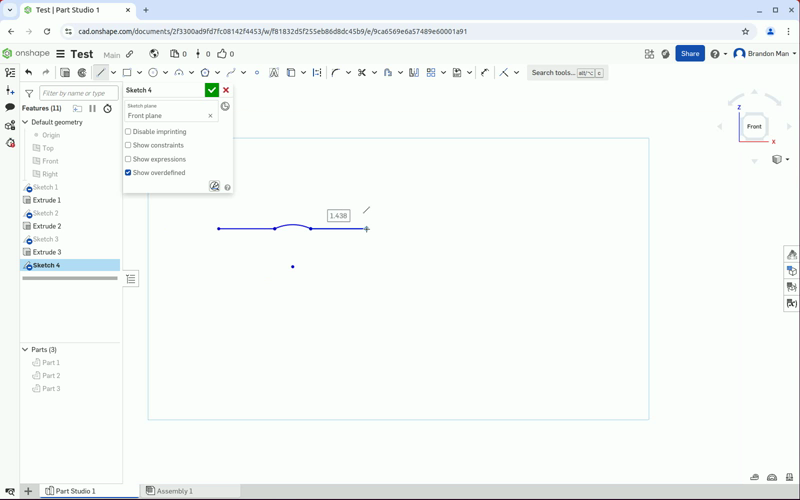
scroll(-6)
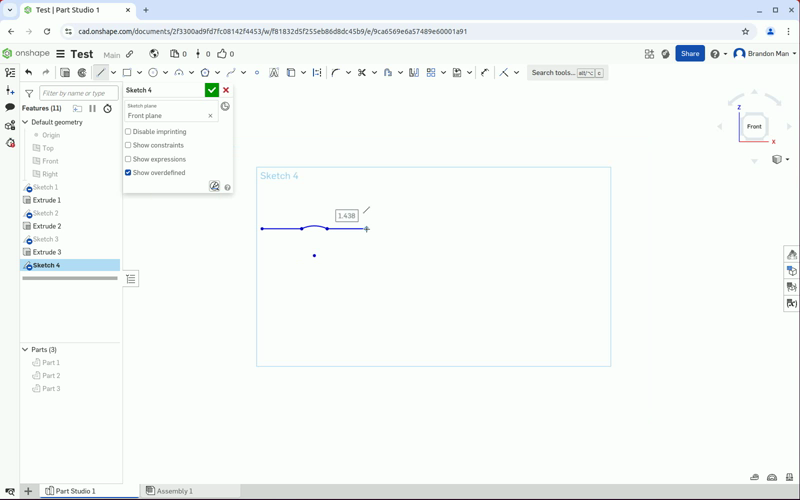
scroll(-6)
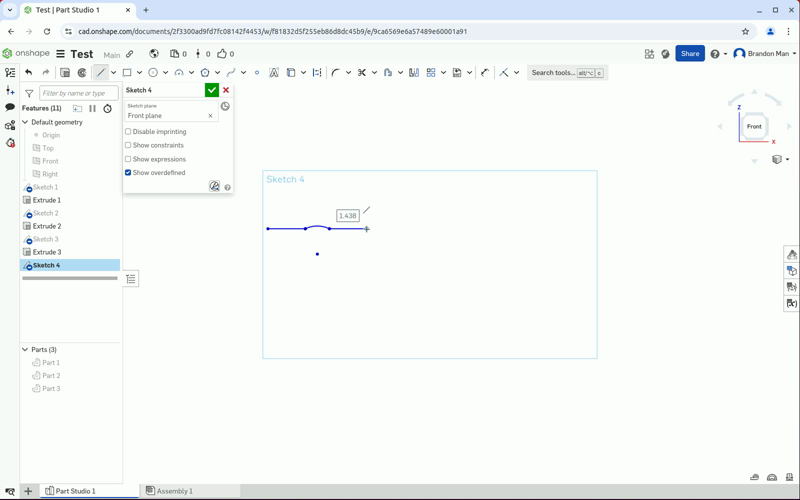
scroll(-6)
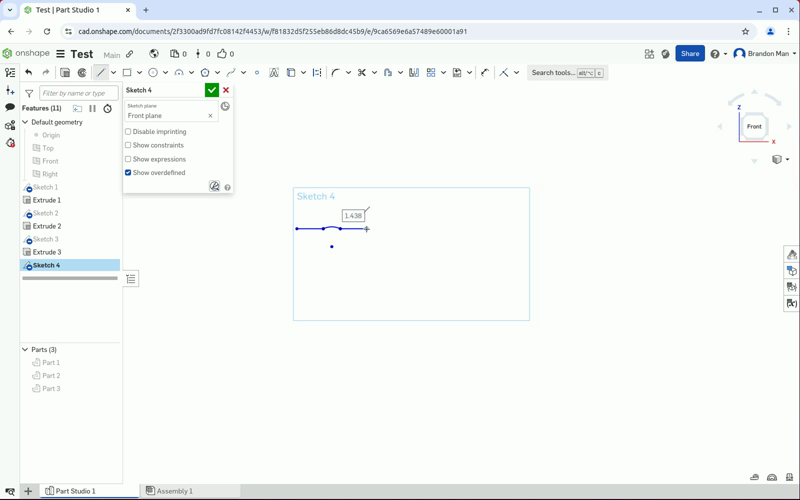
scroll(-6)
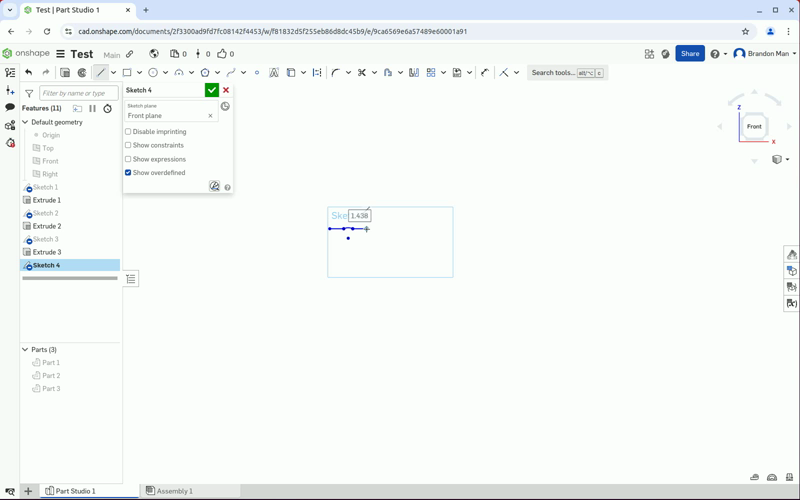
scroll(-6)
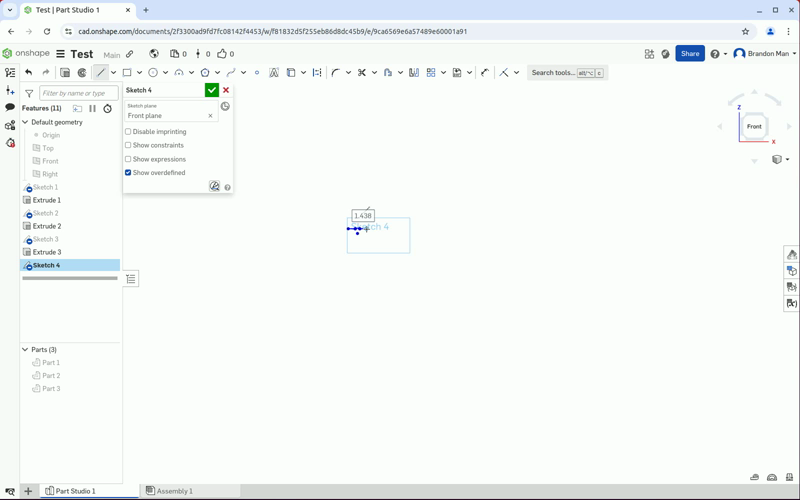
key_up(shift)
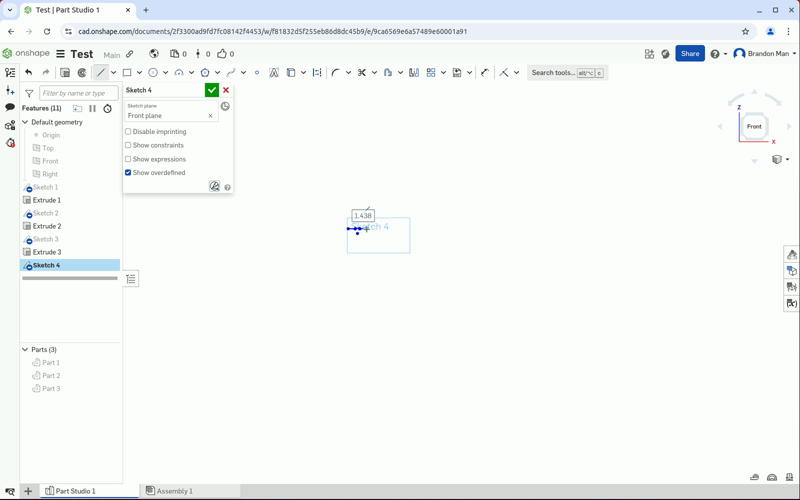
key(esc)
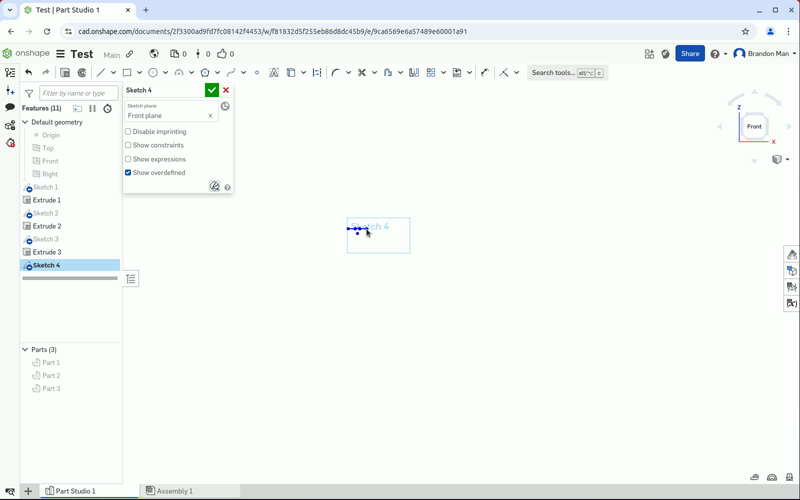
key(a)
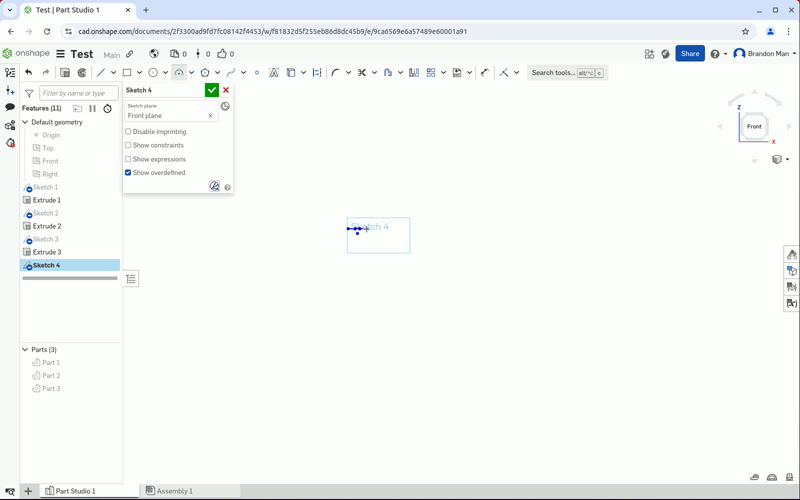
mouse_move(366, 228)
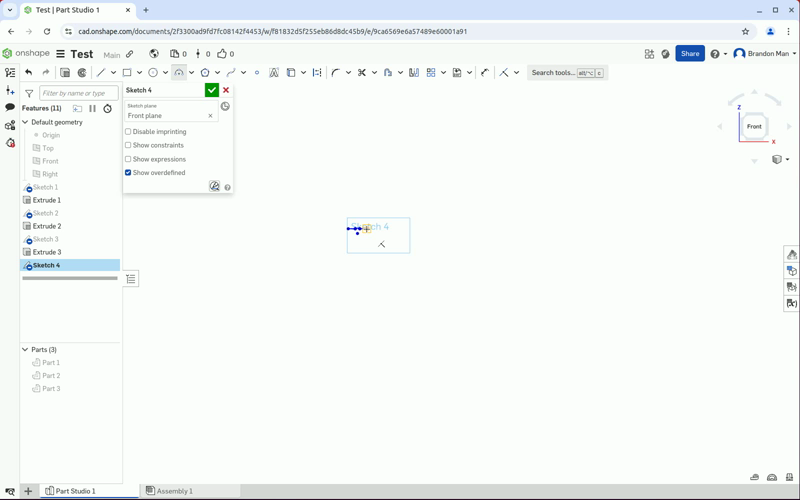
click(366, 228)
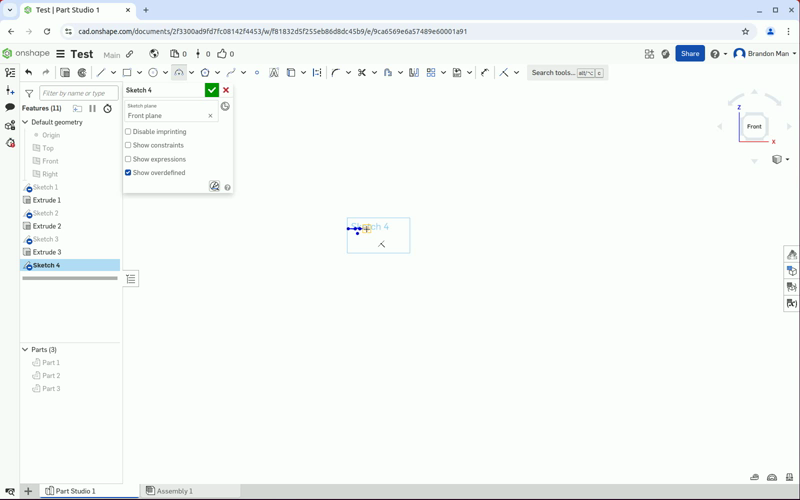
mouse_move(348, 228)
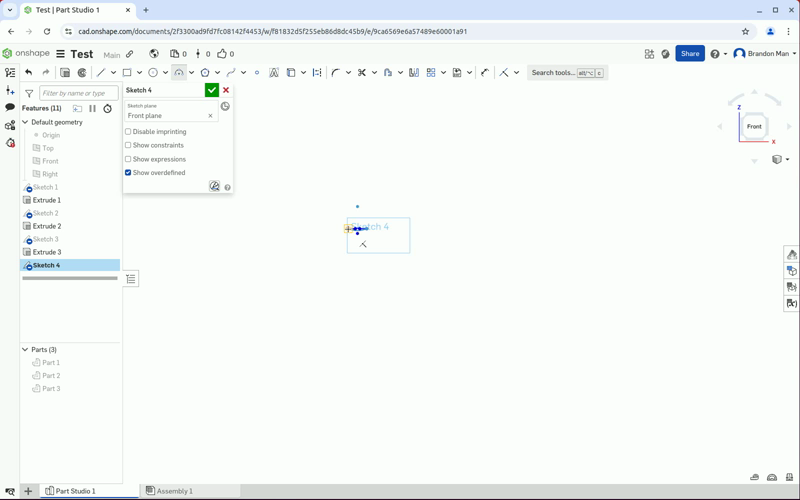
click(348, 228)
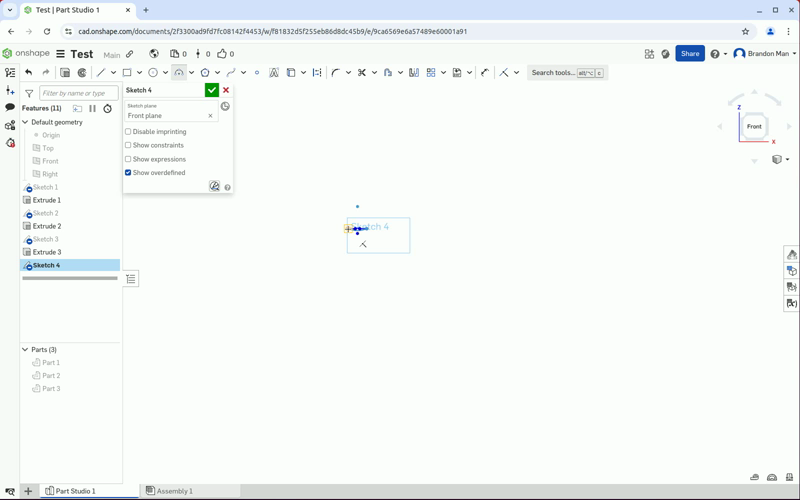
key_down(shift)
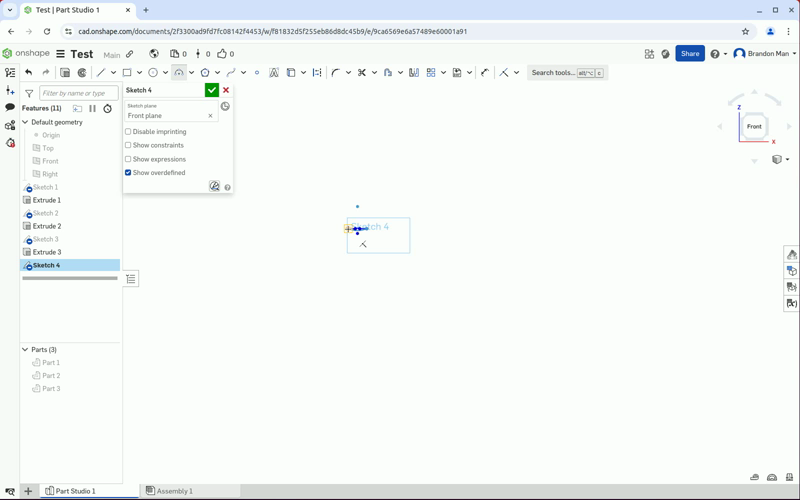
mouse_move(357, 222)
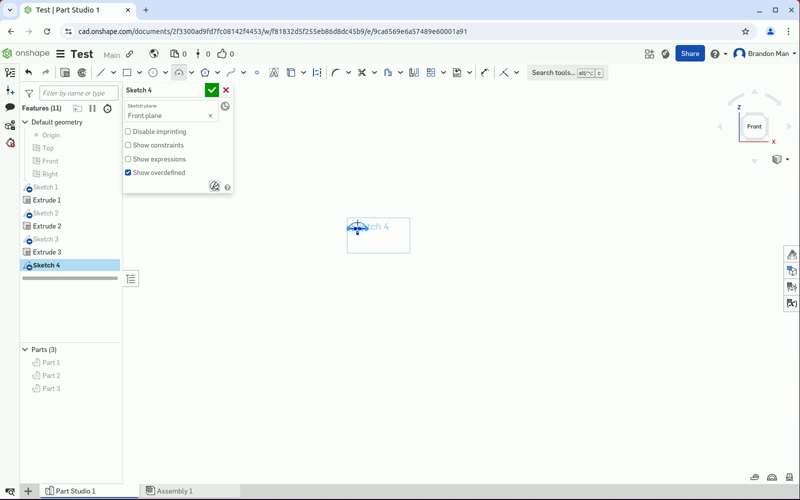
click(357, 222)
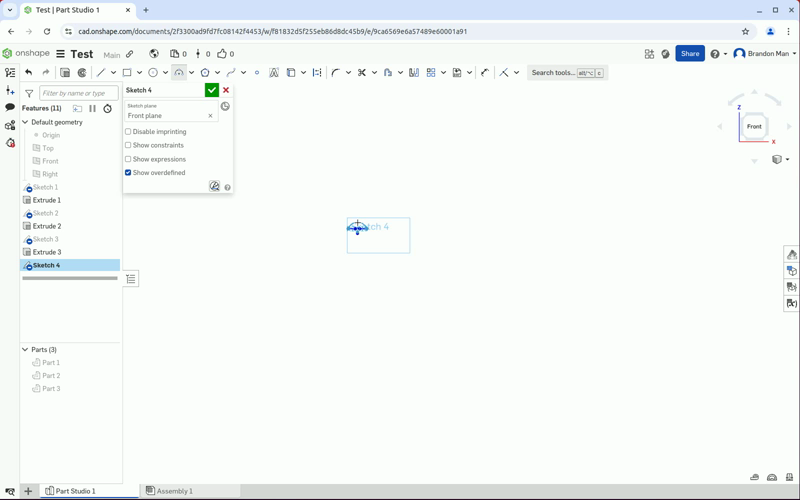
key_up(shift)
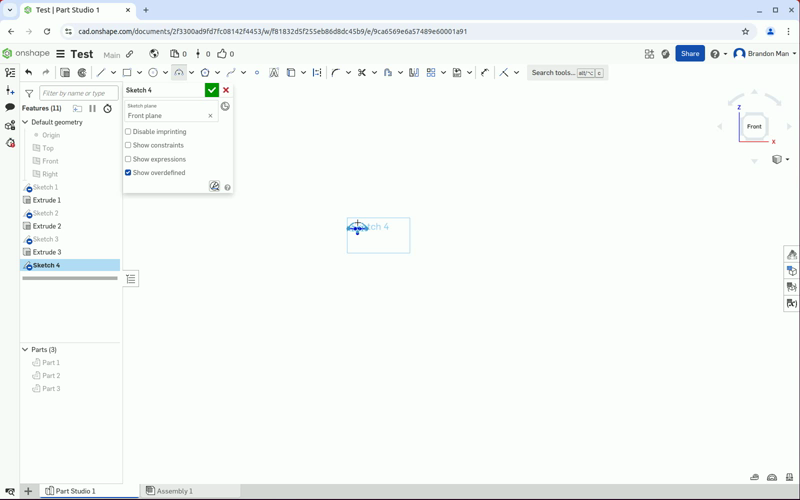
key(esc)
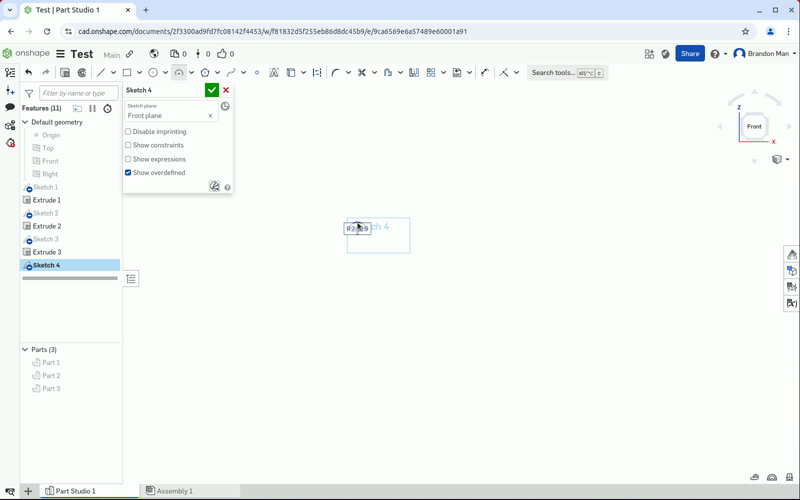
mouse_move(355, 228)
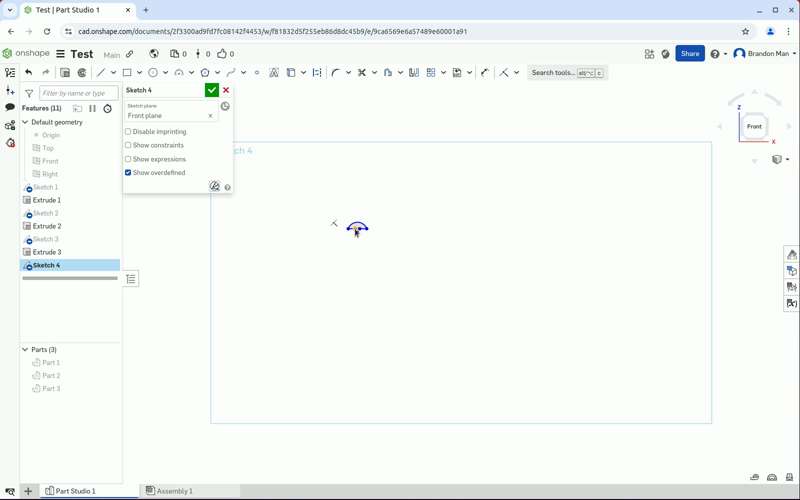
scroll(6)
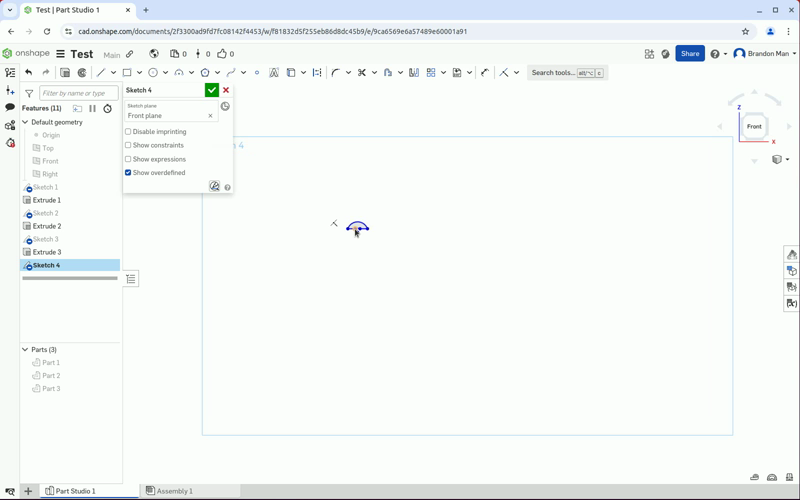
scroll(6)
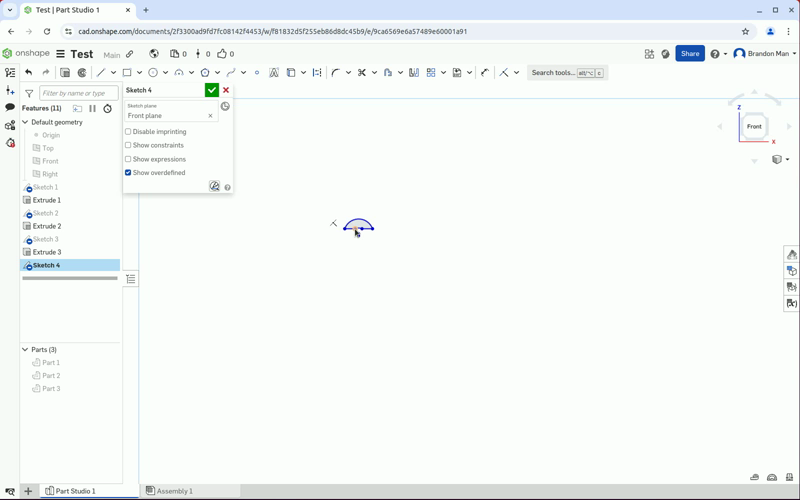
scroll(6)
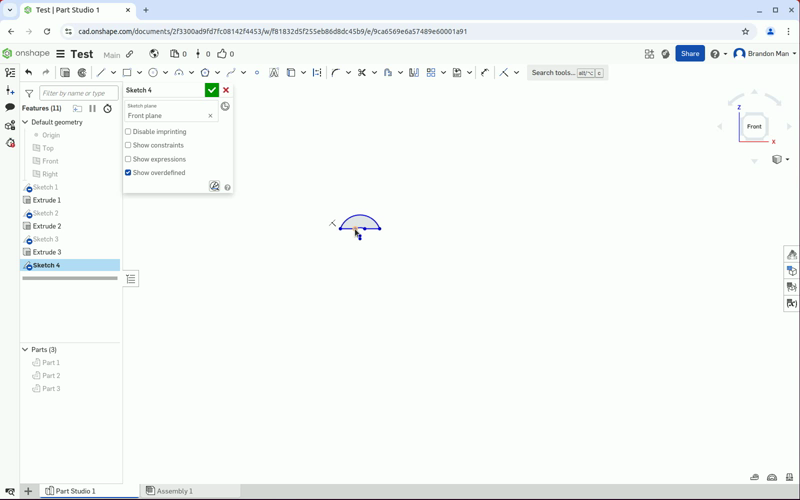
scroll(6)
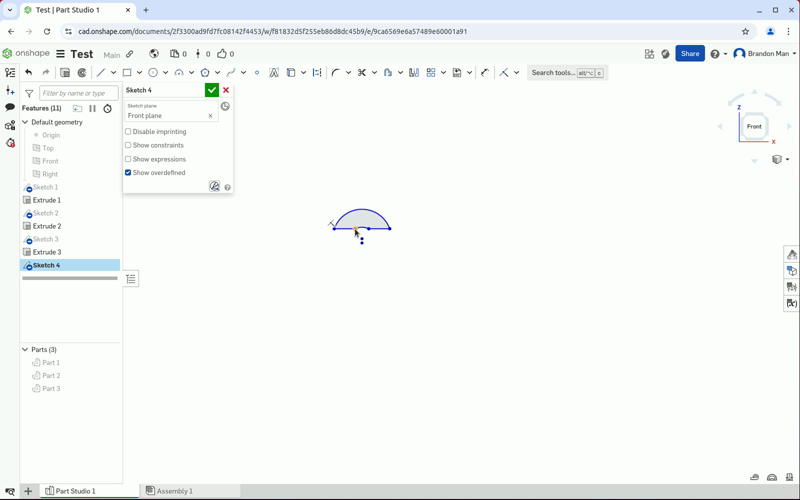
scroll(6)
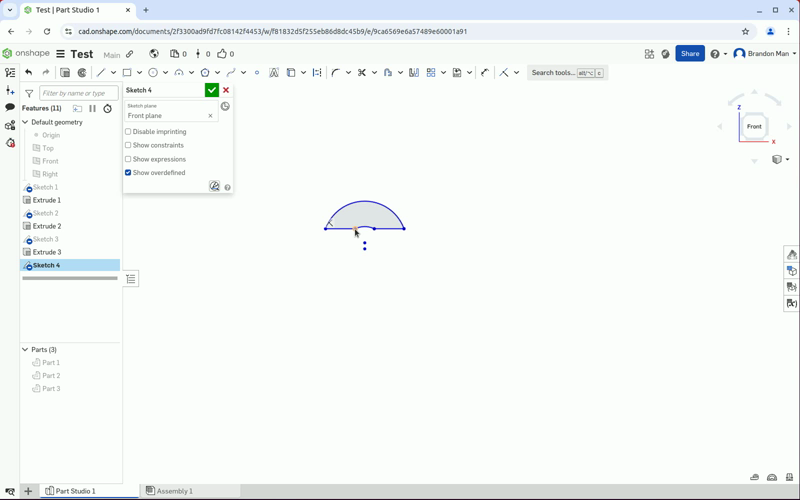
scroll(6)
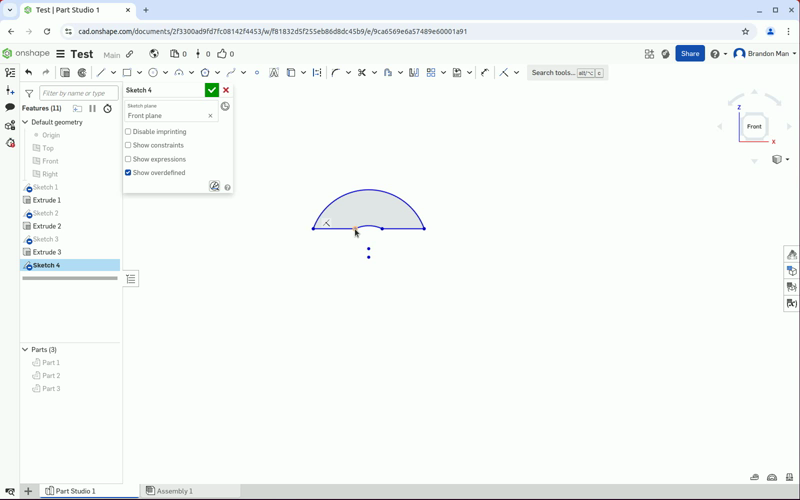
scroll(6)
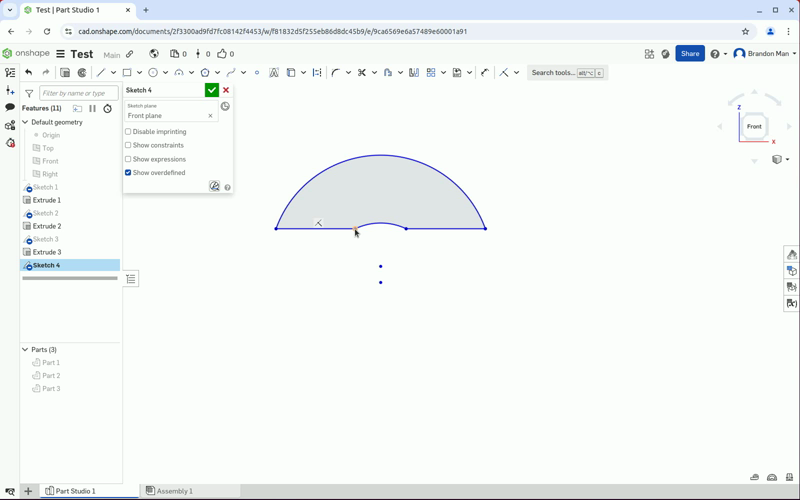
click(355, 228)
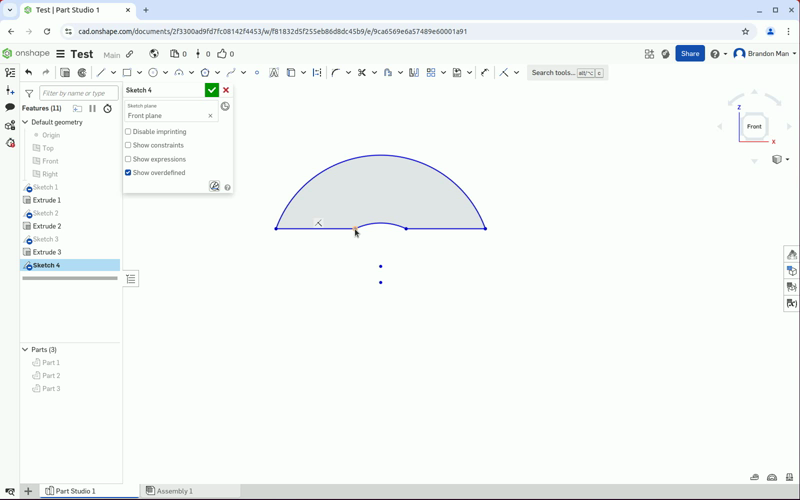
scroll(-6)
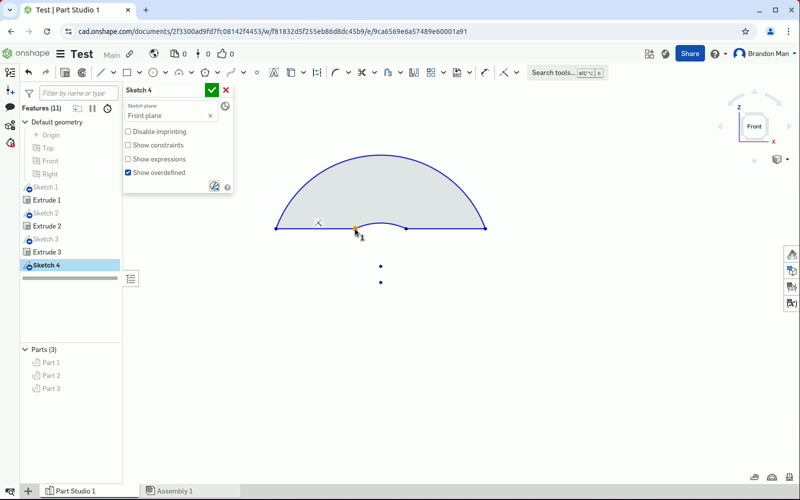
scroll(-6)
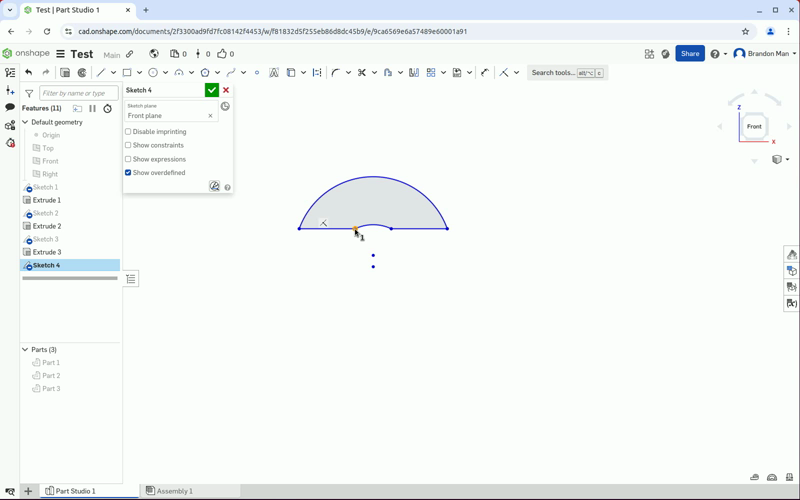
scroll(-6)
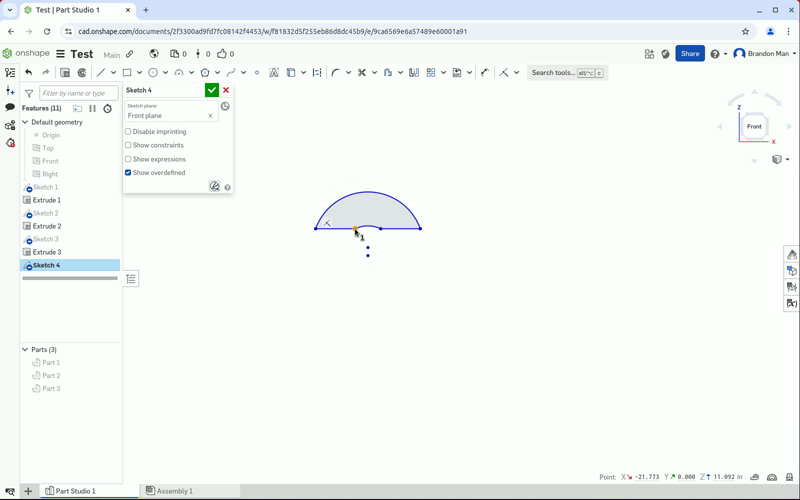
scroll(-6)
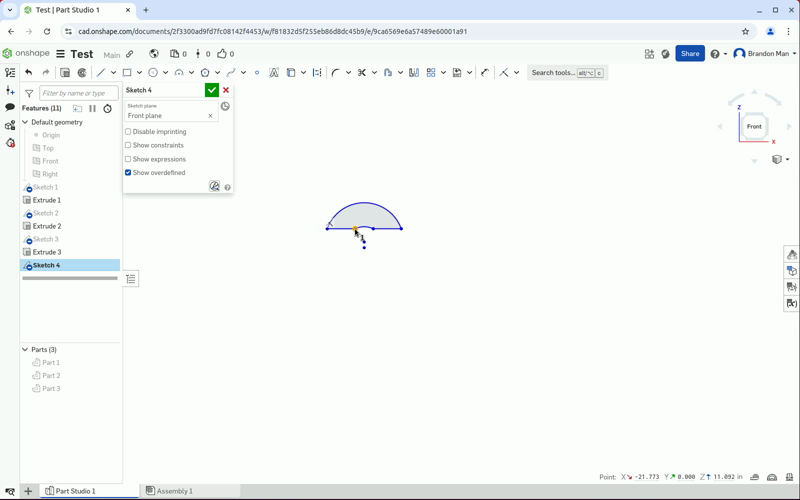
scroll(-6)
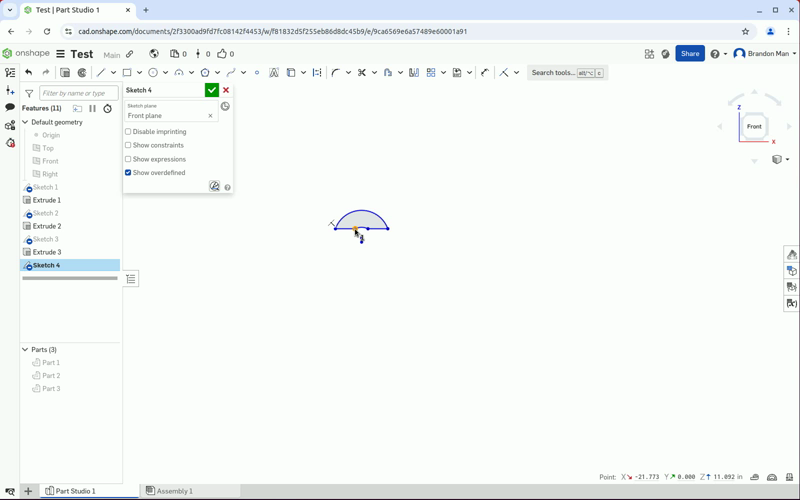
scroll(-6)
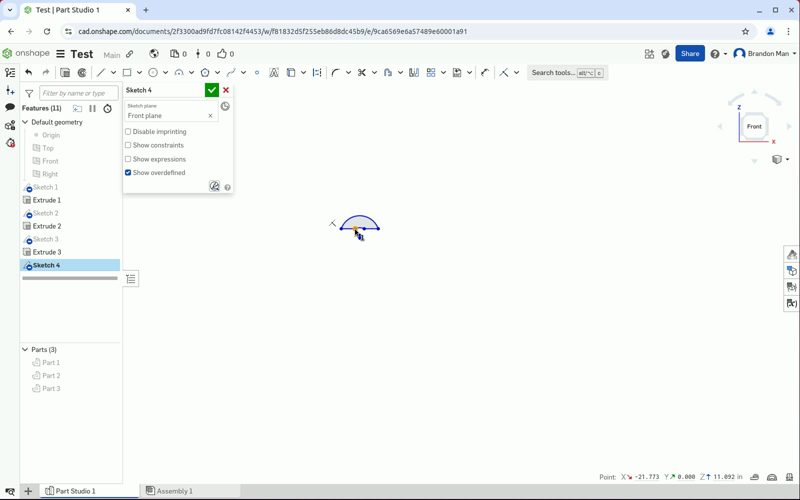
scroll(-6)
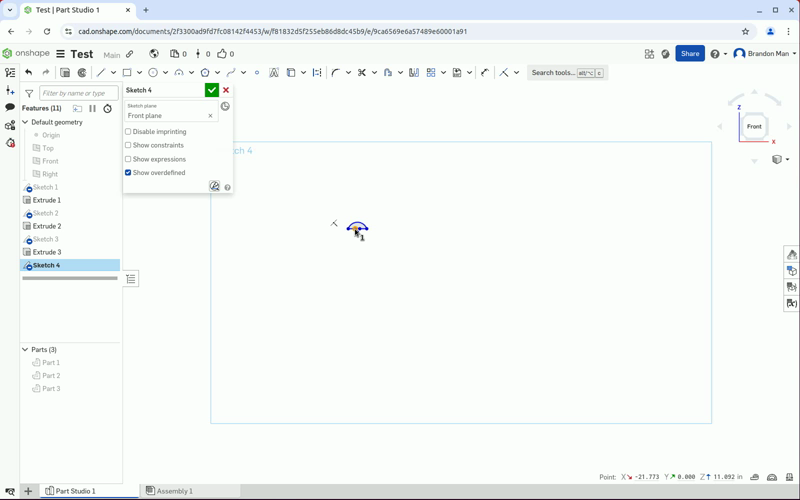
mouse_move(73, 352)
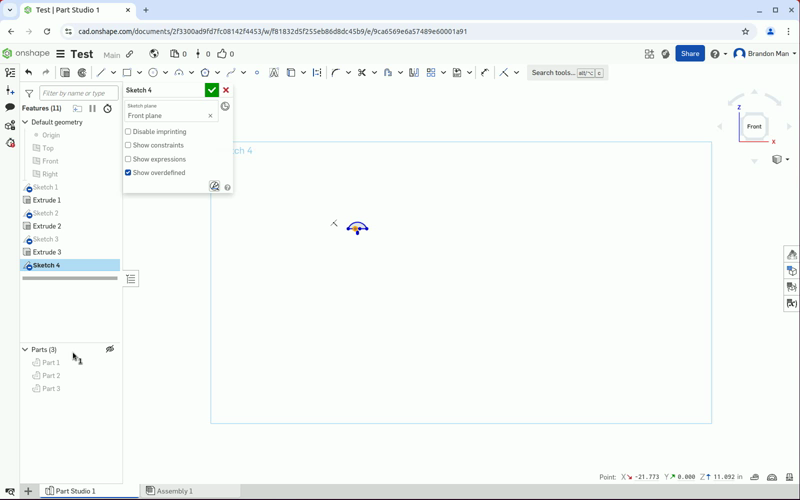
key(shift+y)
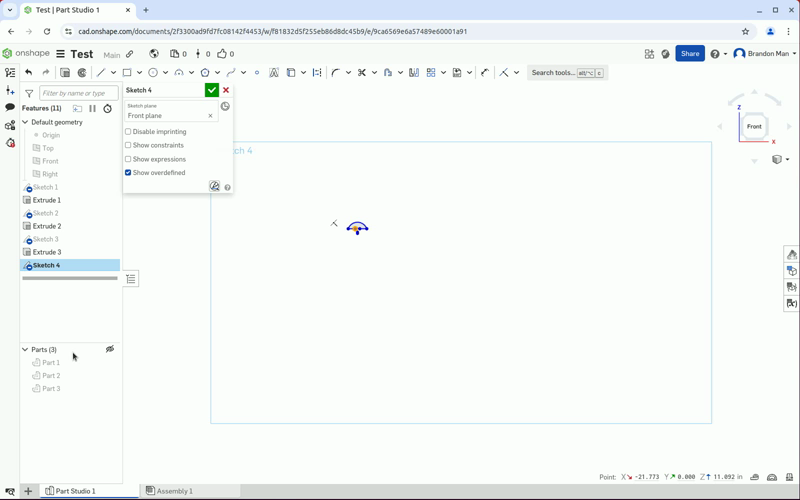
key(shift+e)
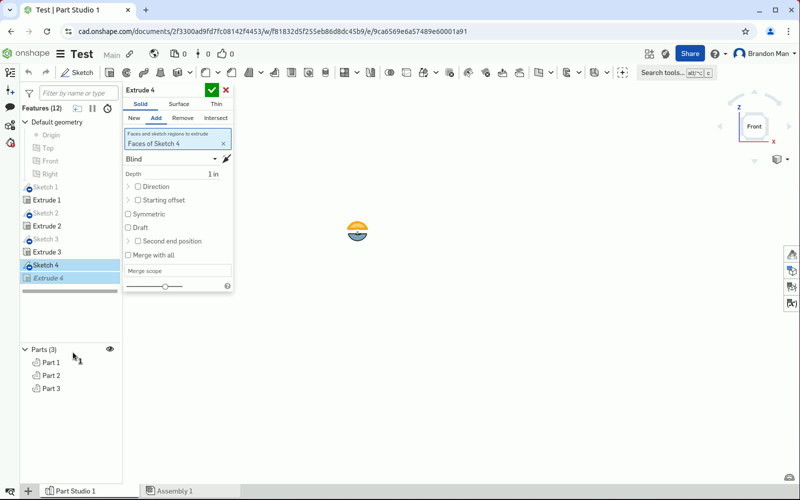
mouse_move(143, 106)
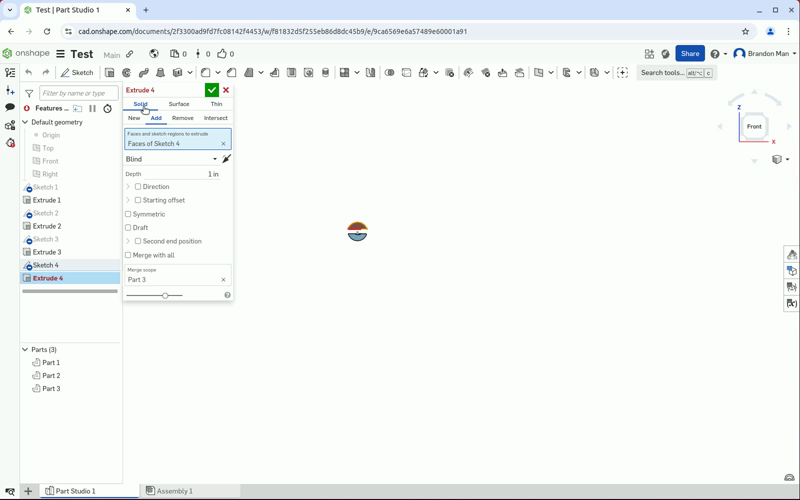
click(143, 106)
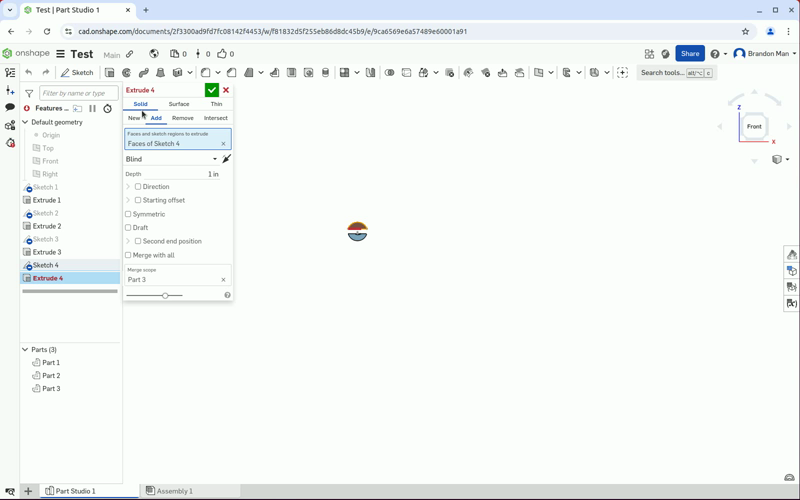
mouse_move(137, 120)
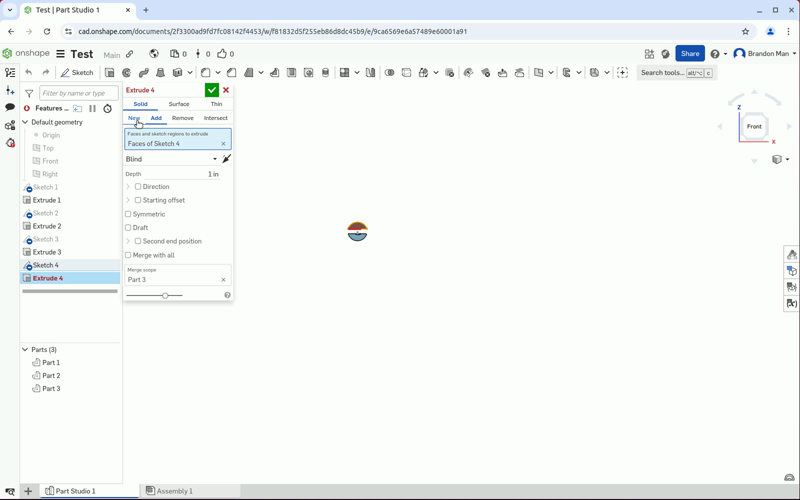
click(137, 120)
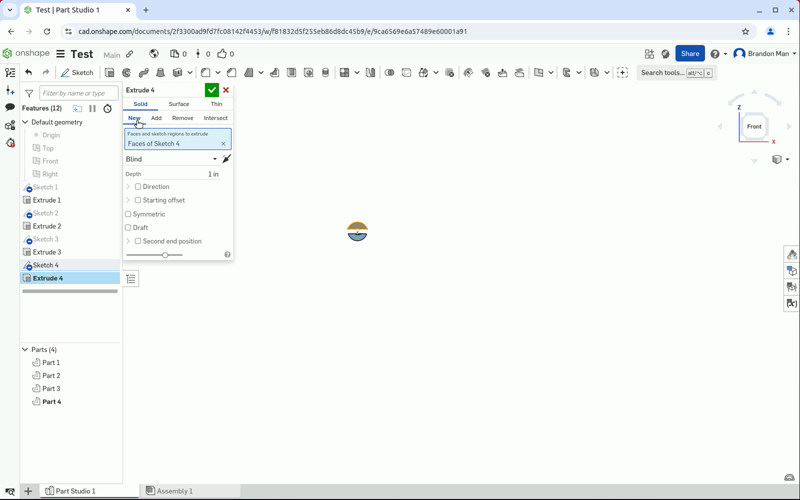
key(tab, 4)
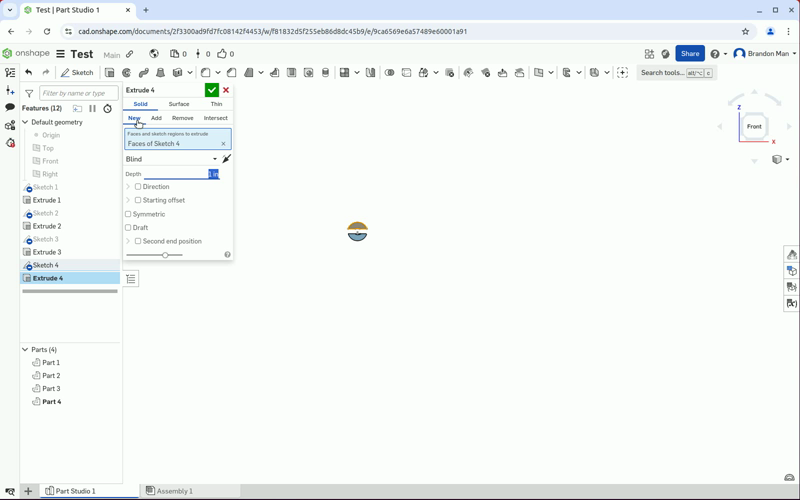
text(11.554)
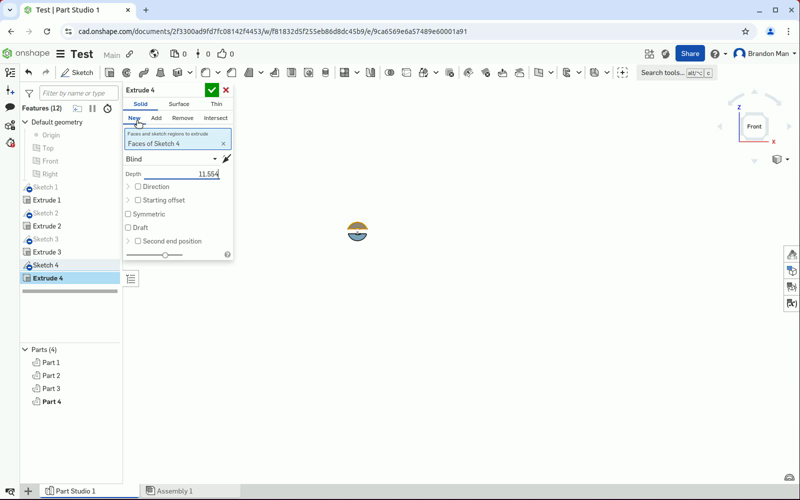
key(enter)
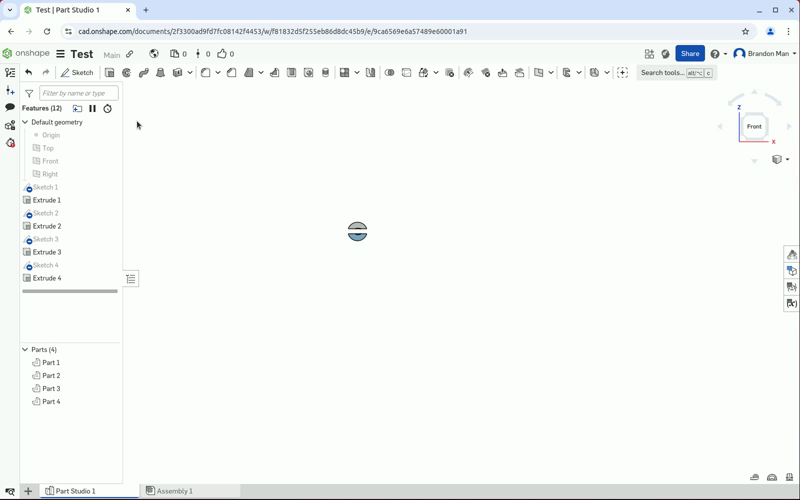
key(shift+h)
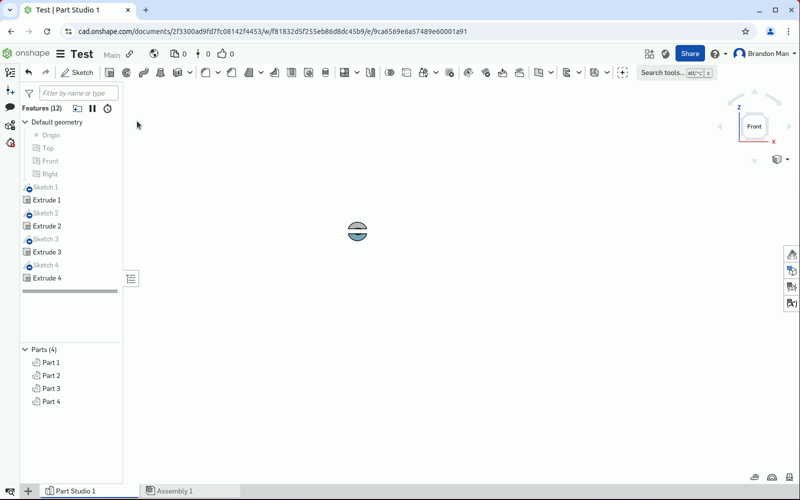
key(shift+h)
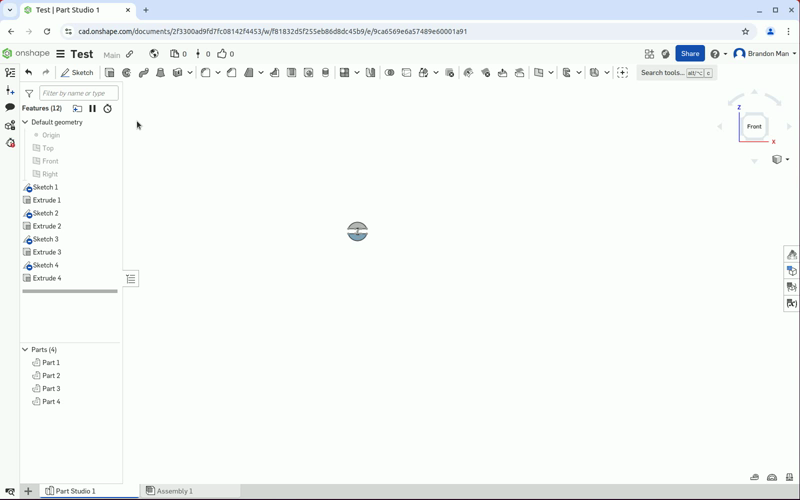
key(shift+7)
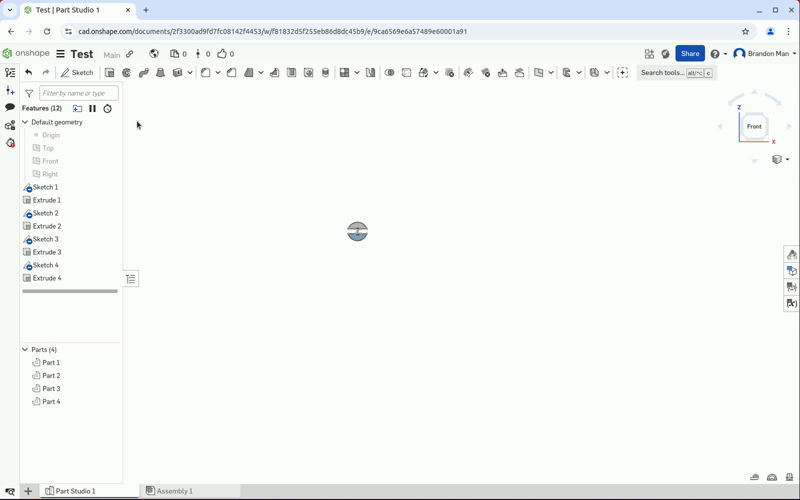
key(left, 2)
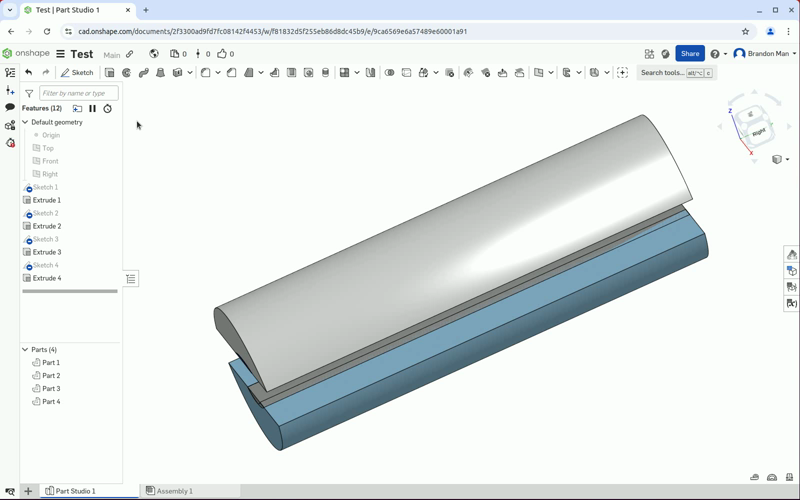
key(down, 2)
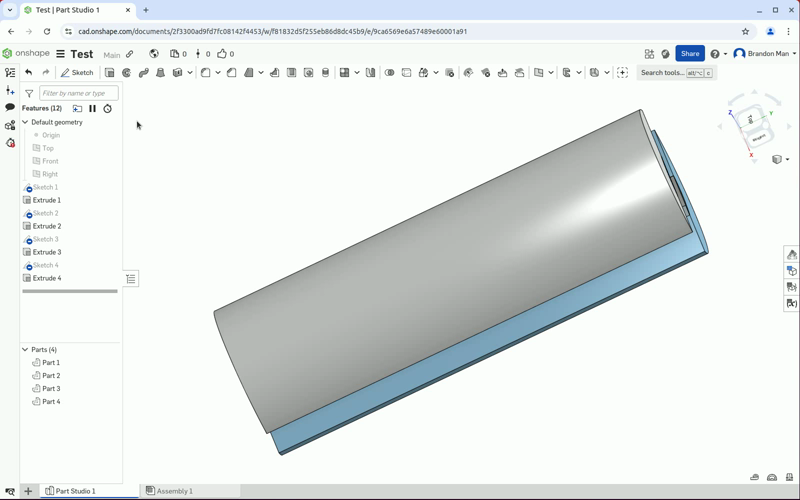
key(up, 2)
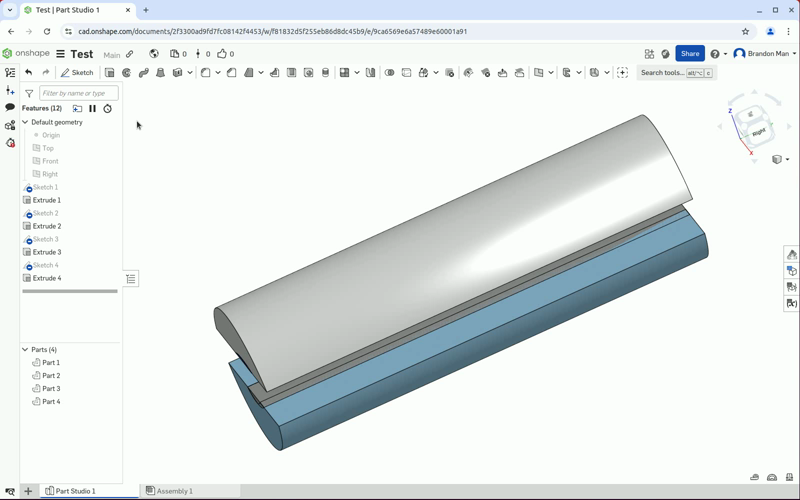
key(right, 2)
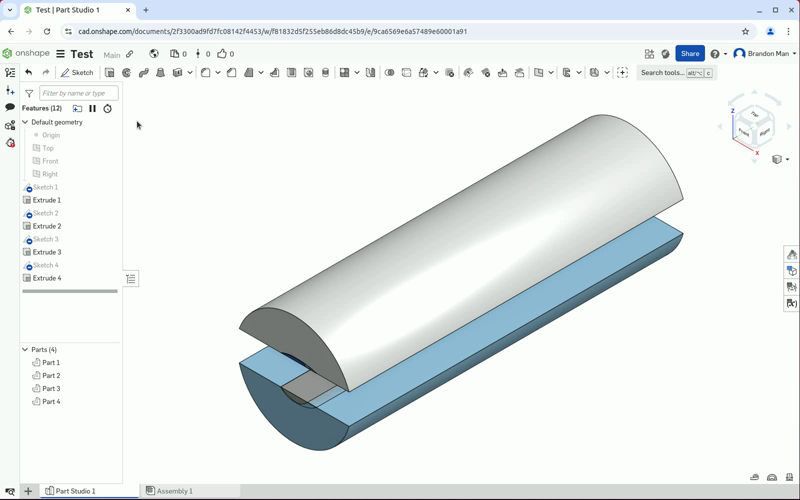
mouse_move(73, 189)
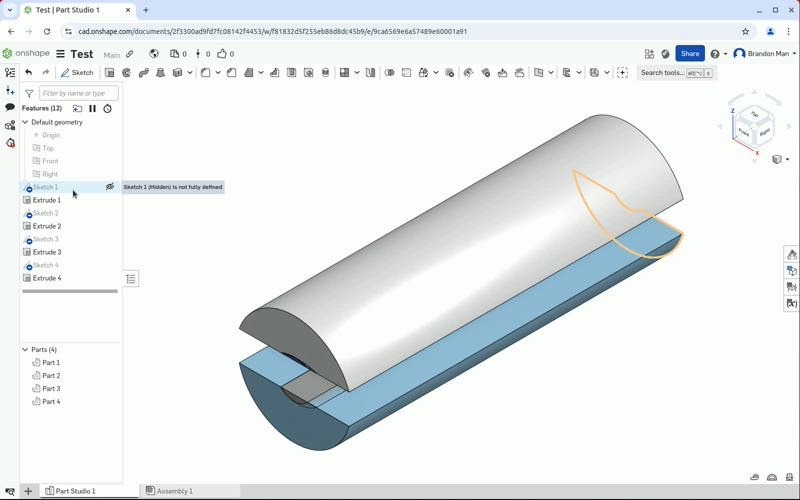
click(73, 189)